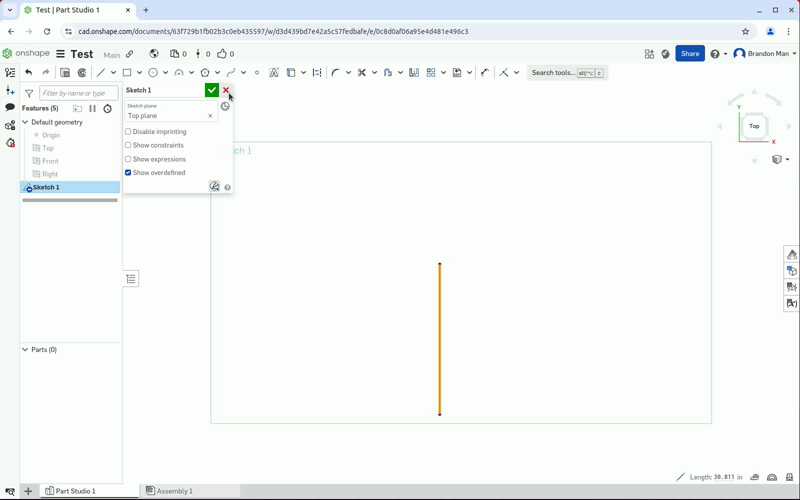
key(shift+h)
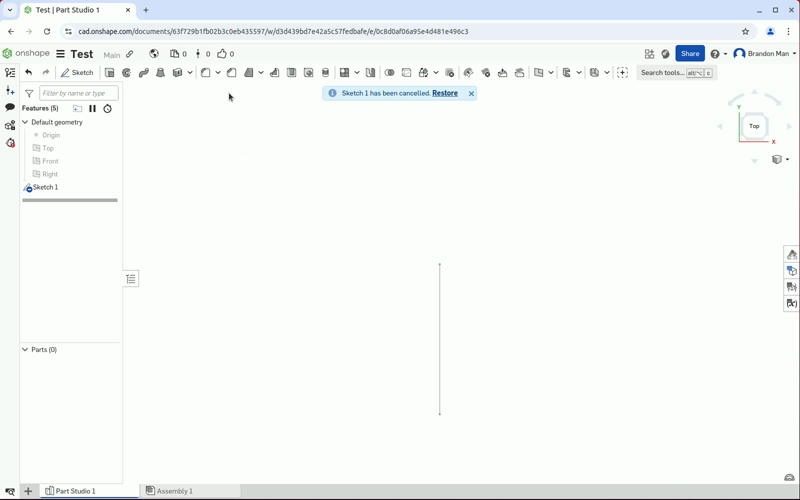
key(shift+s)
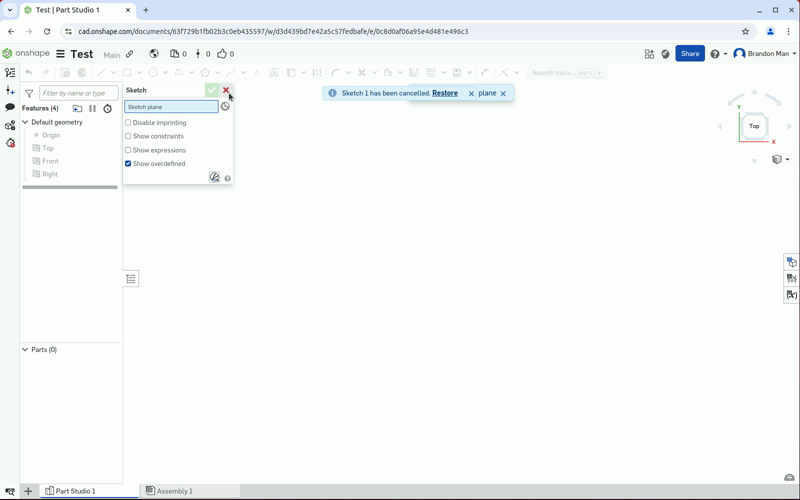
mouse_move(73, 150)
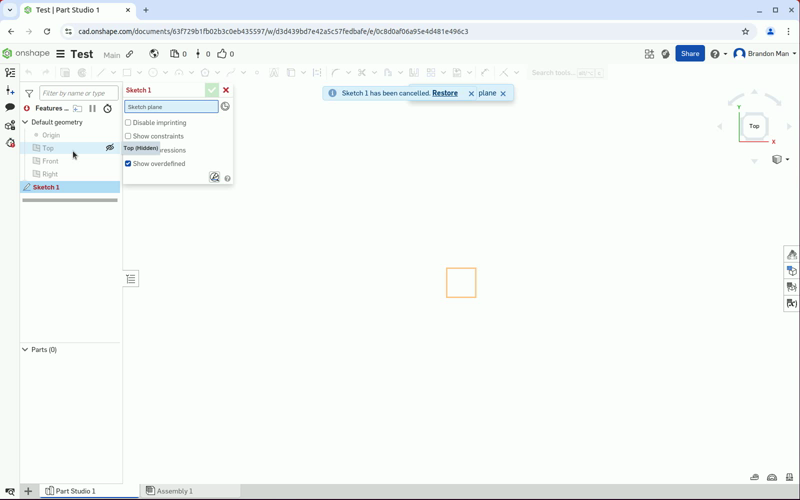
click(73, 150)
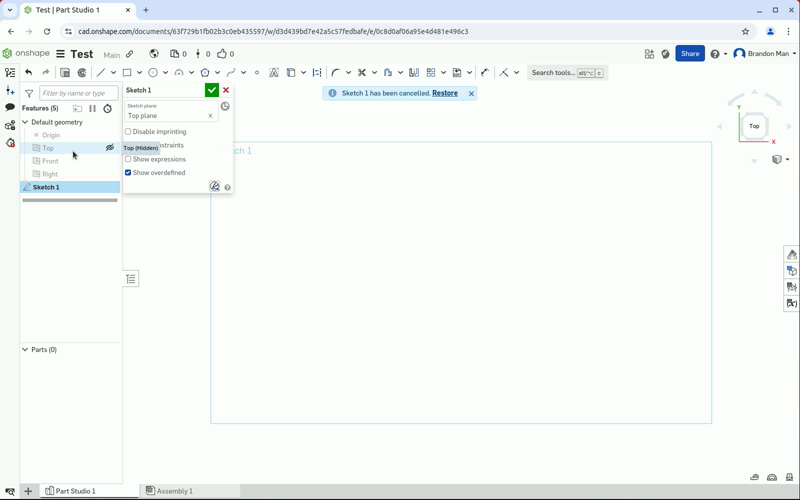
mouse_move(73, 352)
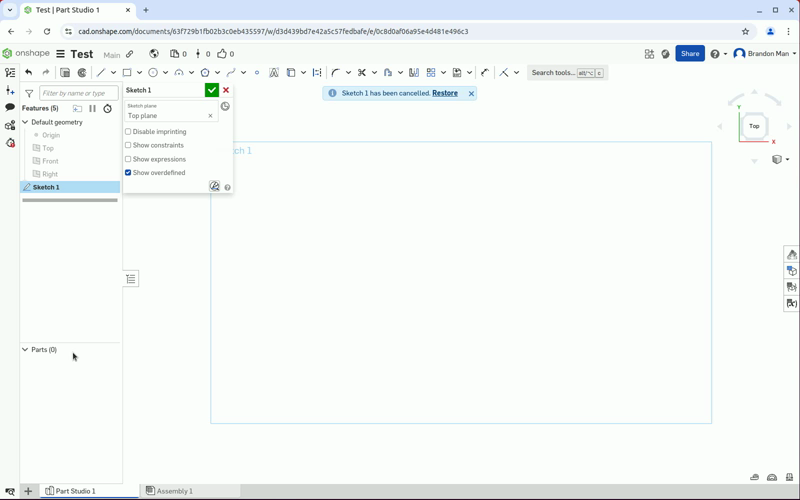
key(y)
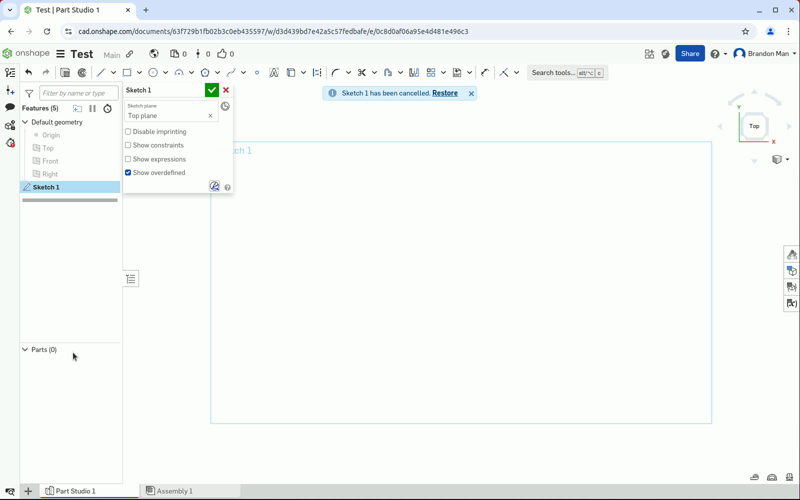
key(l)
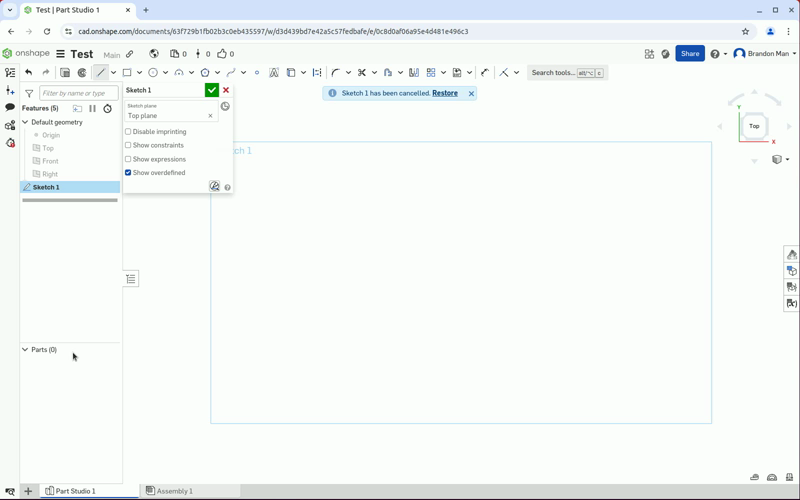
key_down(shift)
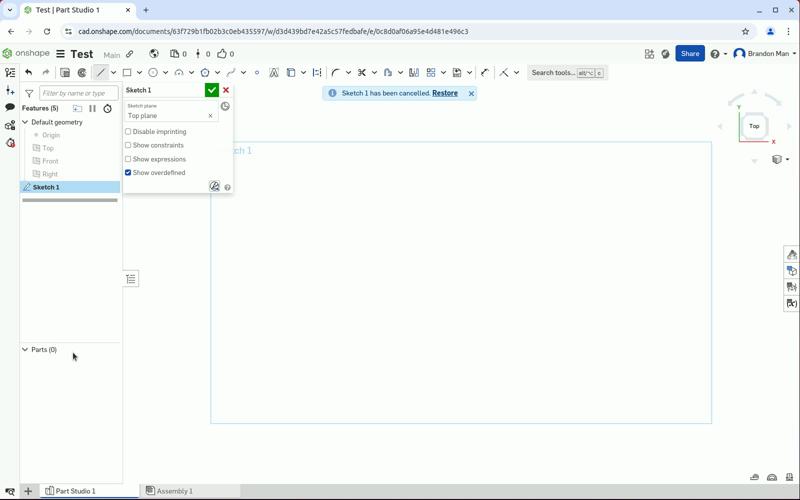
mouse_move(477, 299)
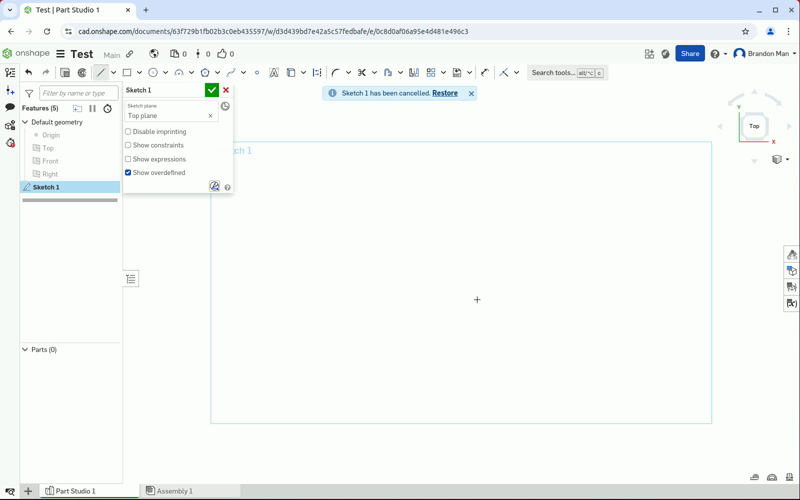
click(477, 299)
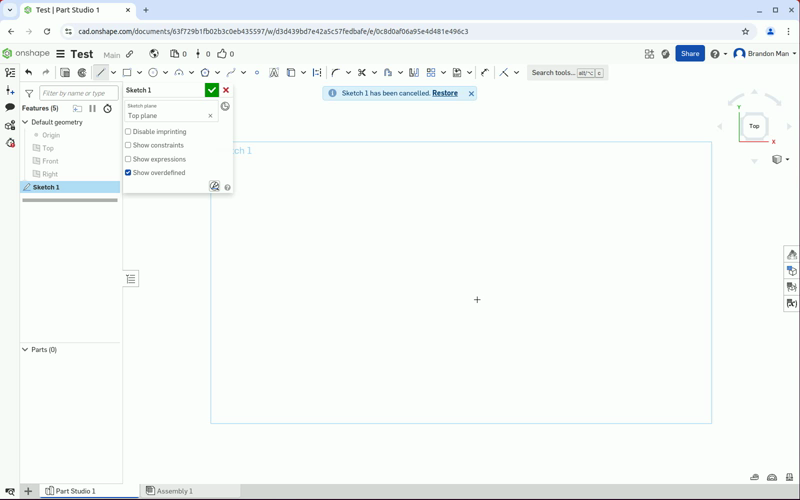
key_up(shift)
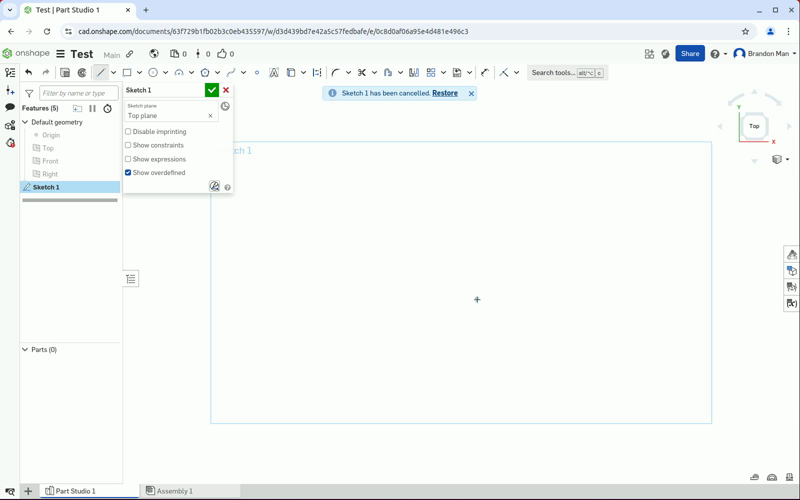
key_down(shift)
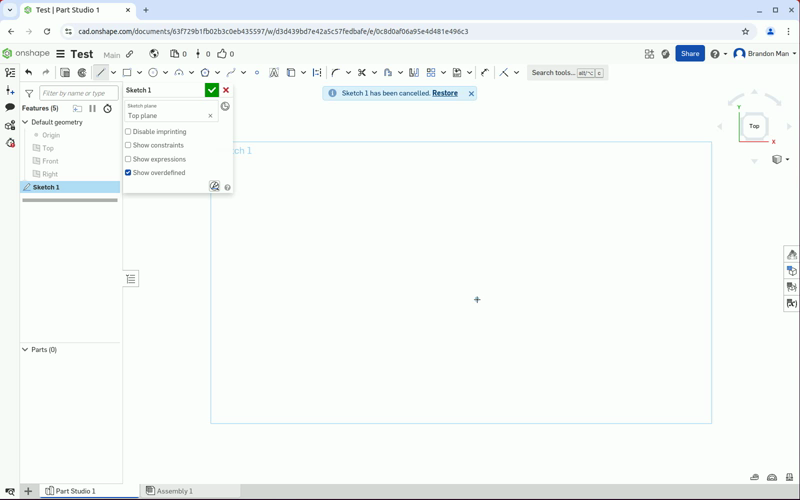
mouse_move(507, 299)
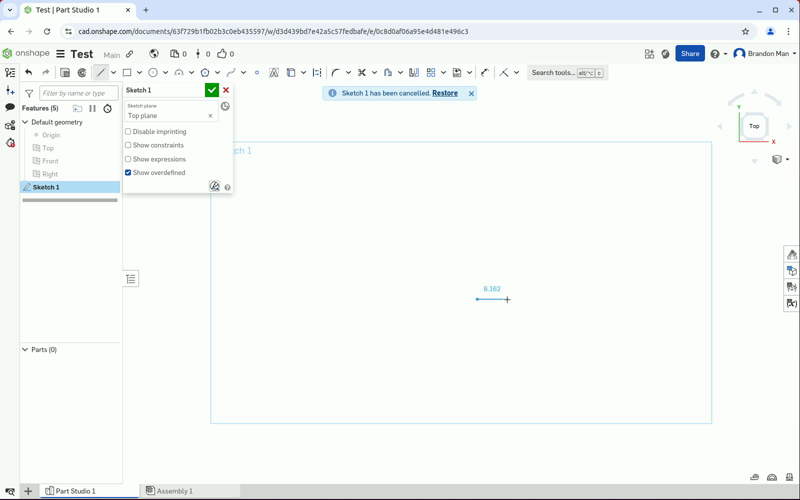
mouse_move(487, 346)
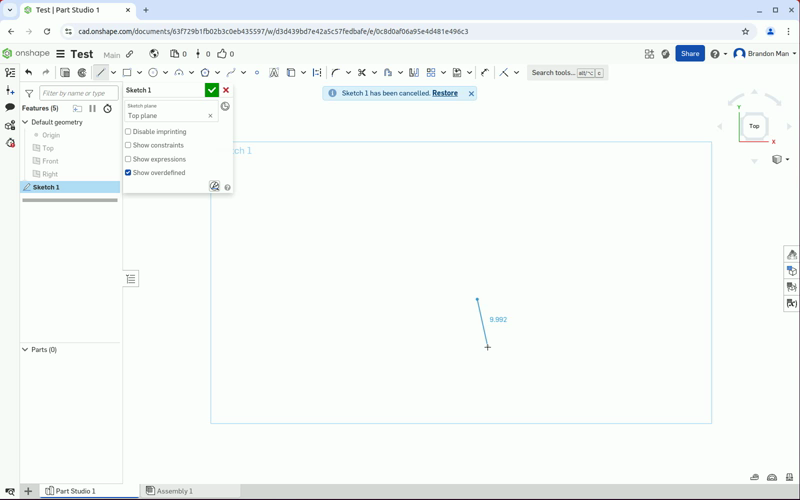
click(487, 346)
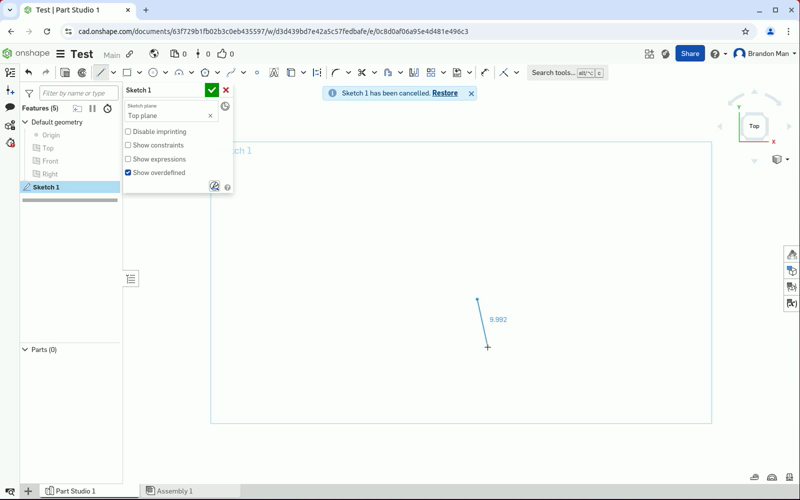
key_up(shift)
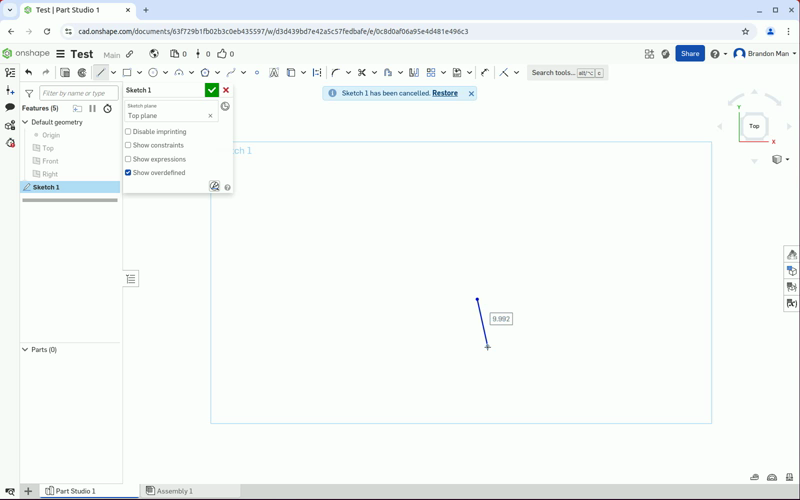
key_down(shift)
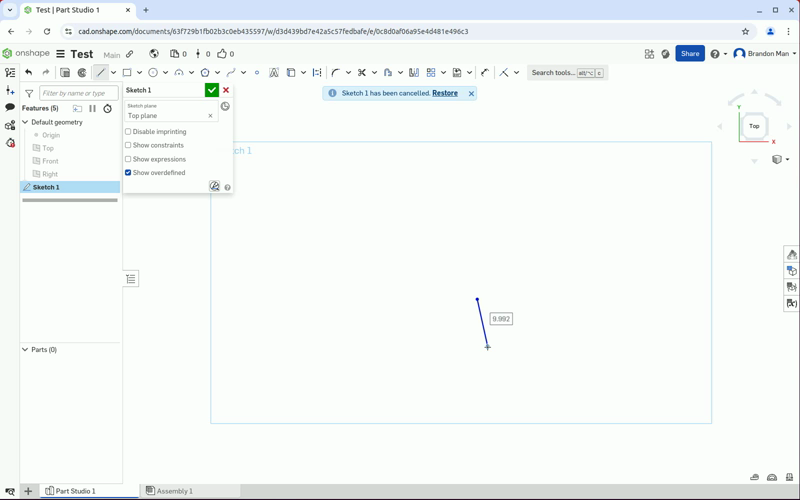
mouse_move(517, 346)
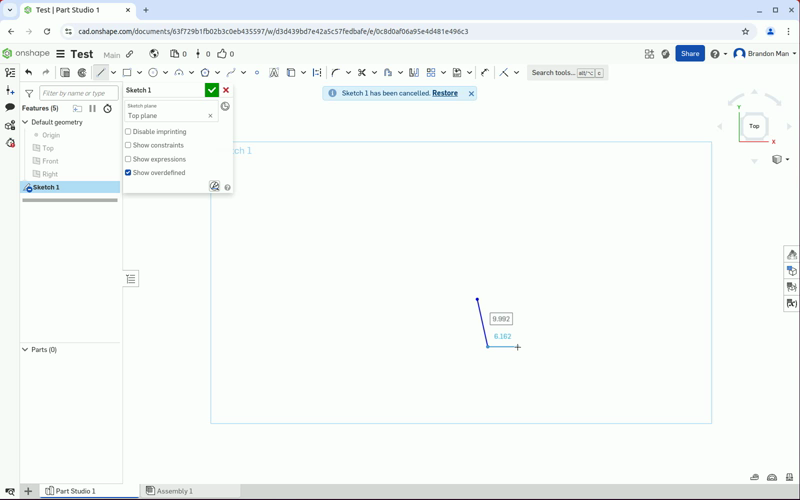
mouse_move(535, 336)
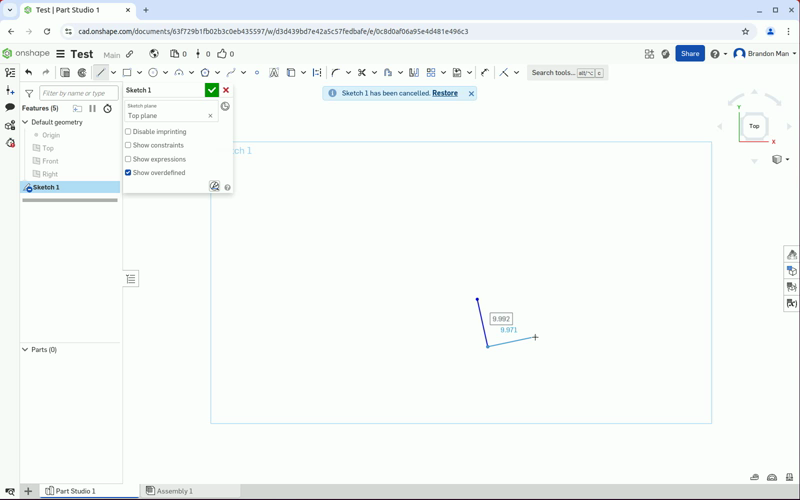
click(535, 336)
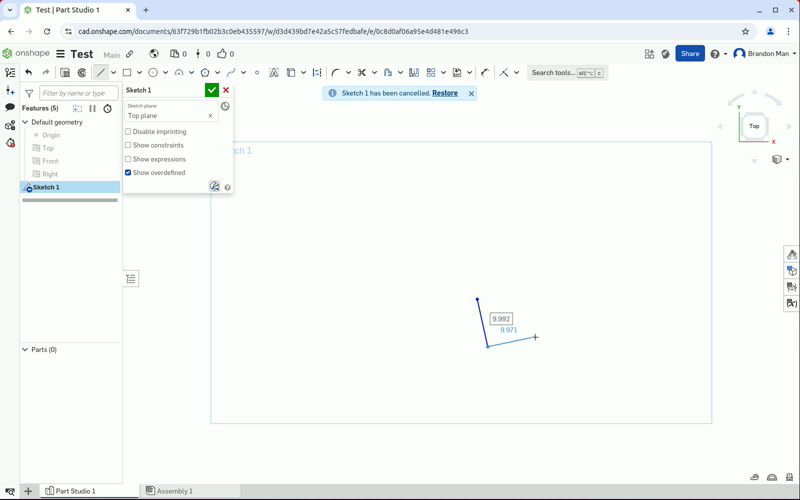
key_up(shift)
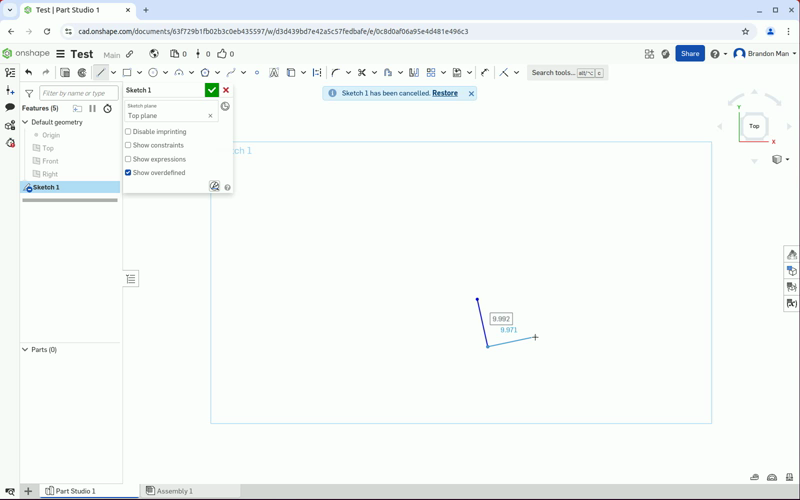
key_down(shift)
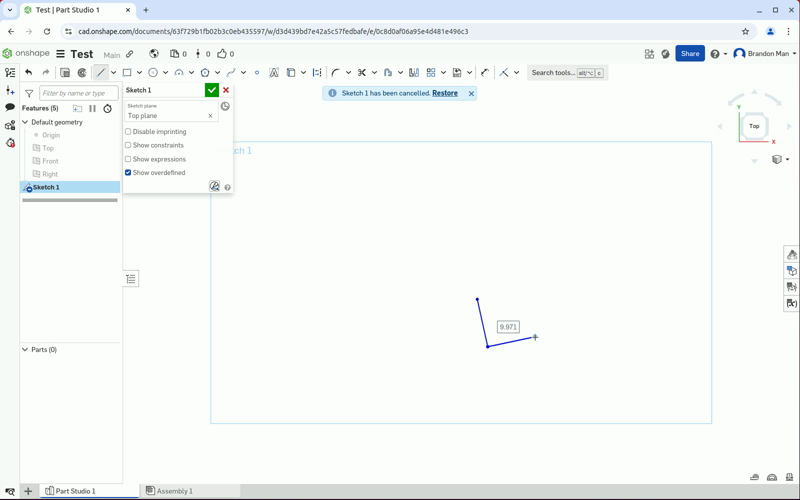
mouse_move(565, 336)
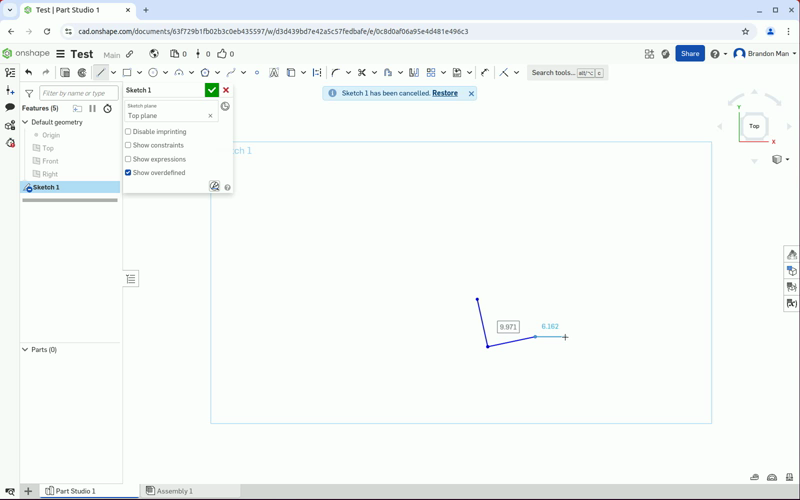
mouse_move(526, 299)
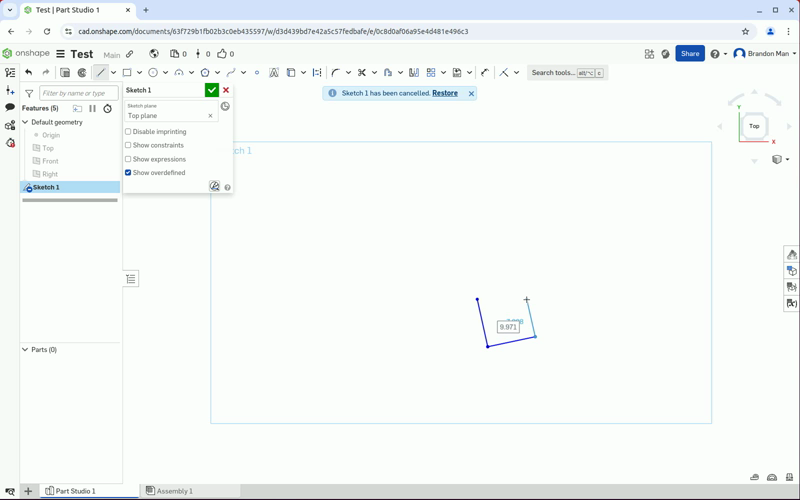
click(526, 299)
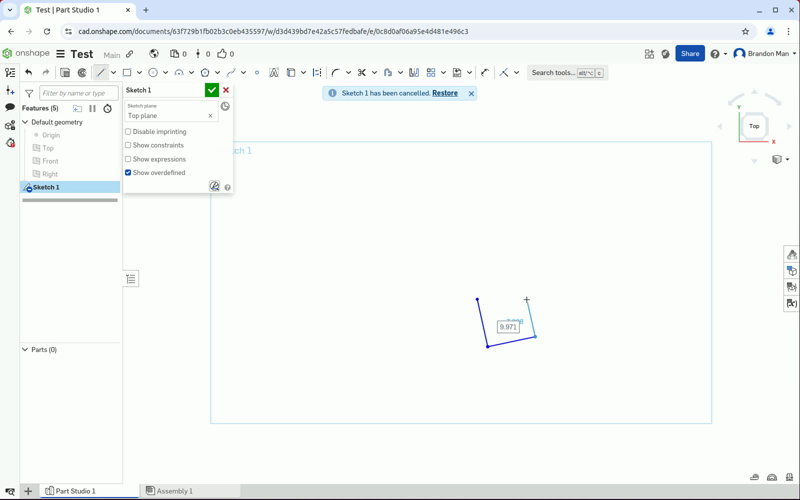
key_up(shift)
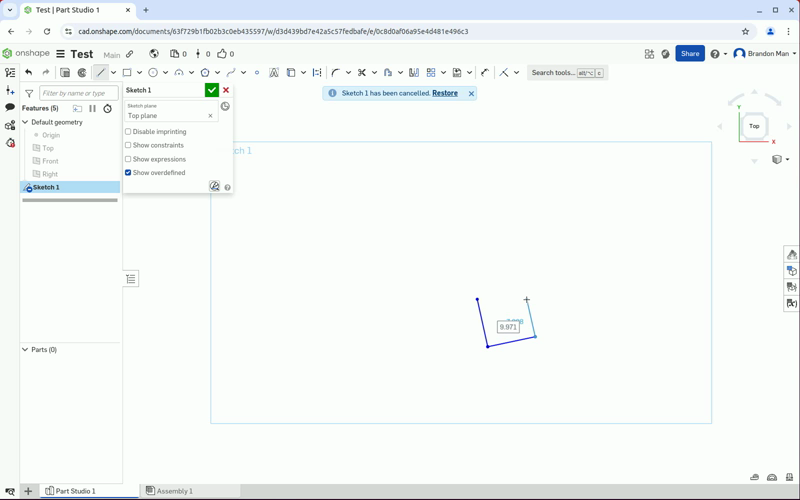
mouse_move(556, 299)
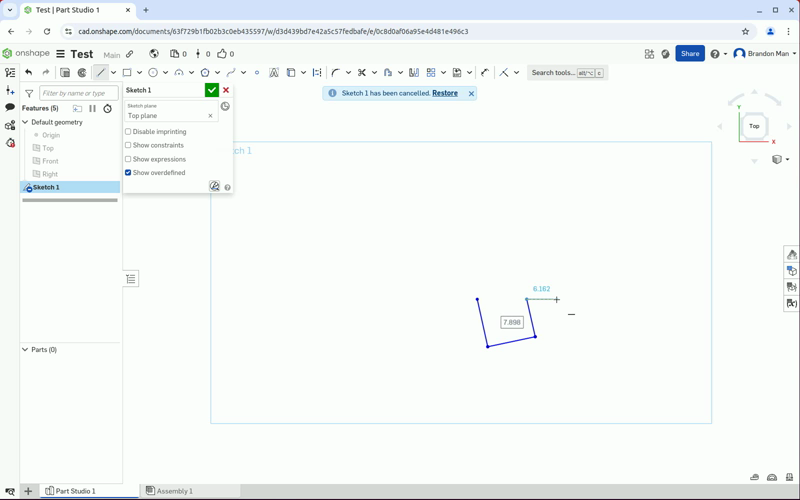
key_down(shift)
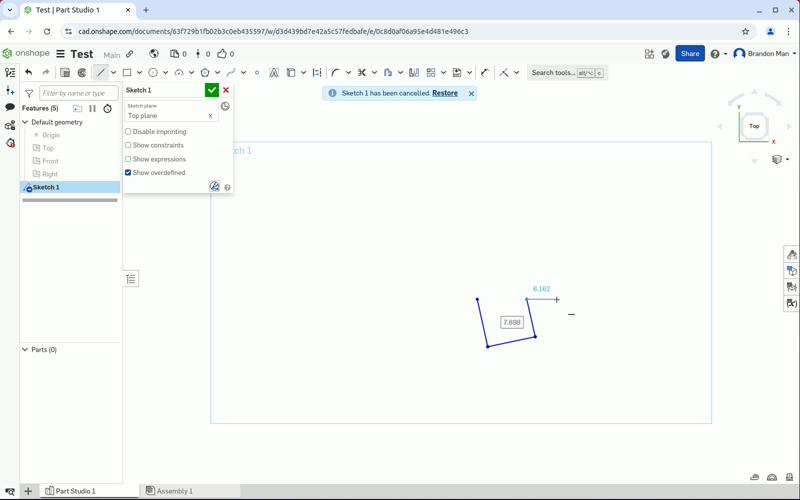
mouse_move(477, 299)
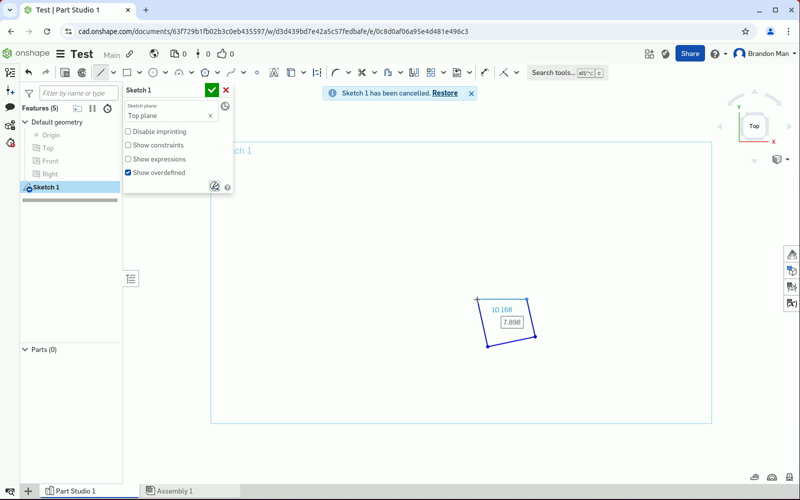
key_up(shift)
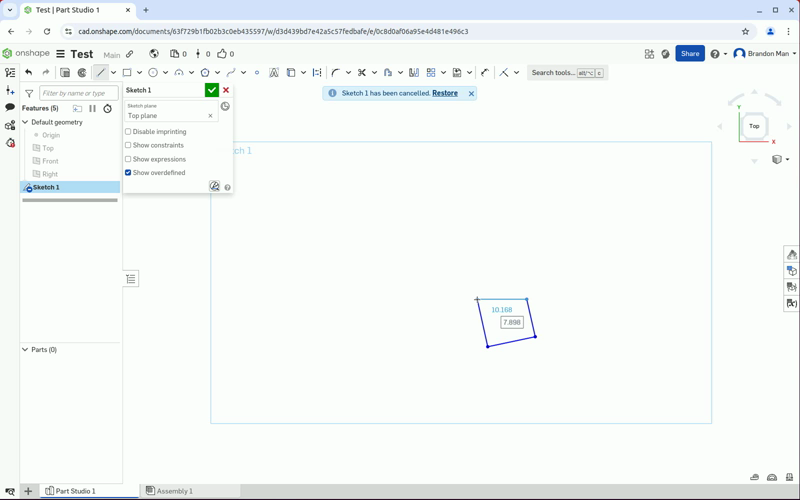
click(477, 299)
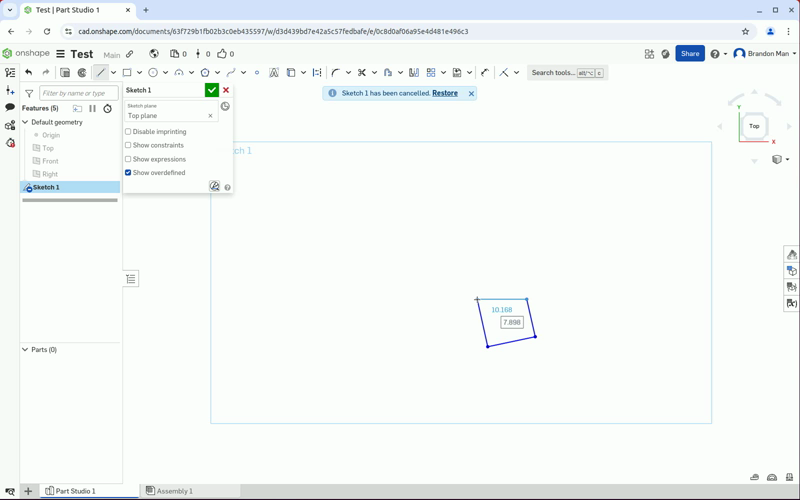
key(esc)
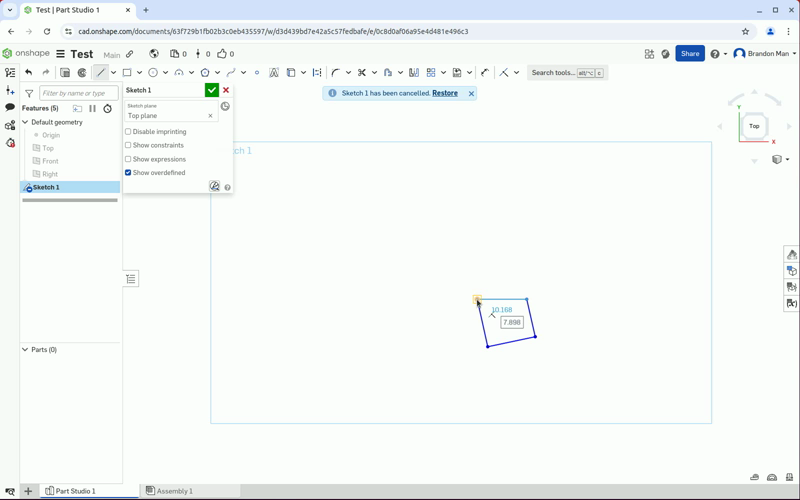
mouse_move(501, 320)
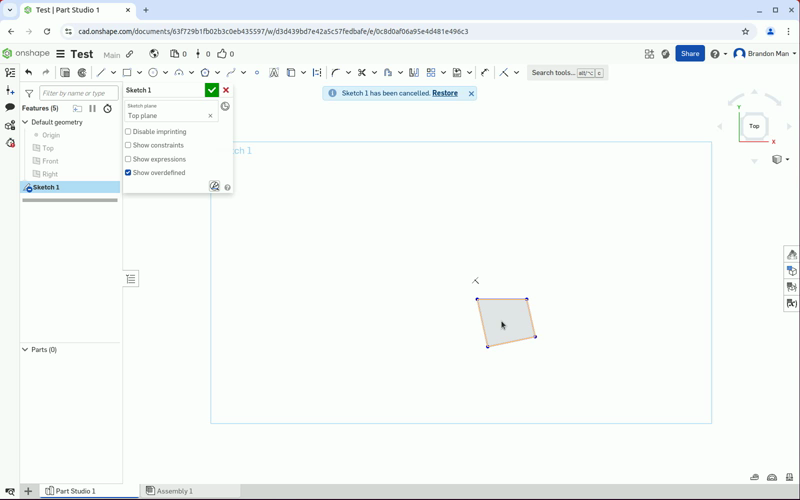
click(501, 320)
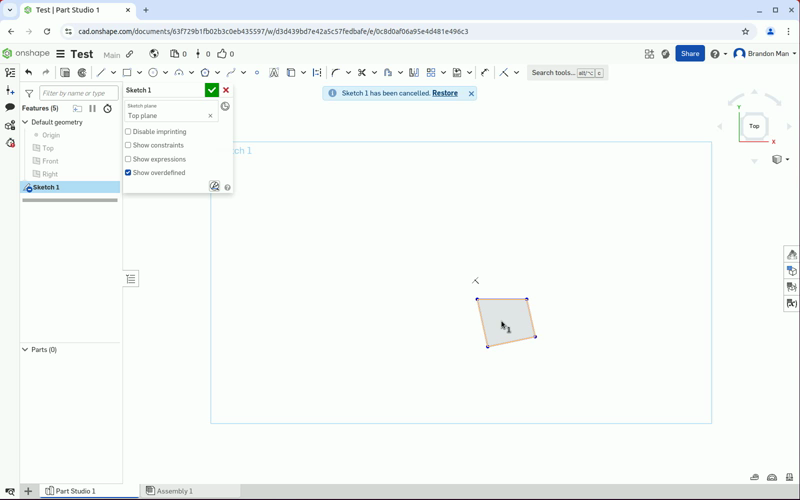
mouse_move(73, 352)
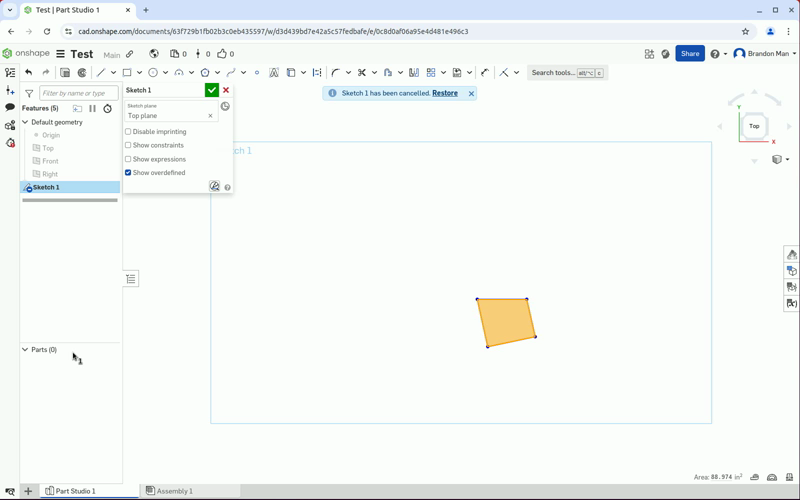
key(shift+y)
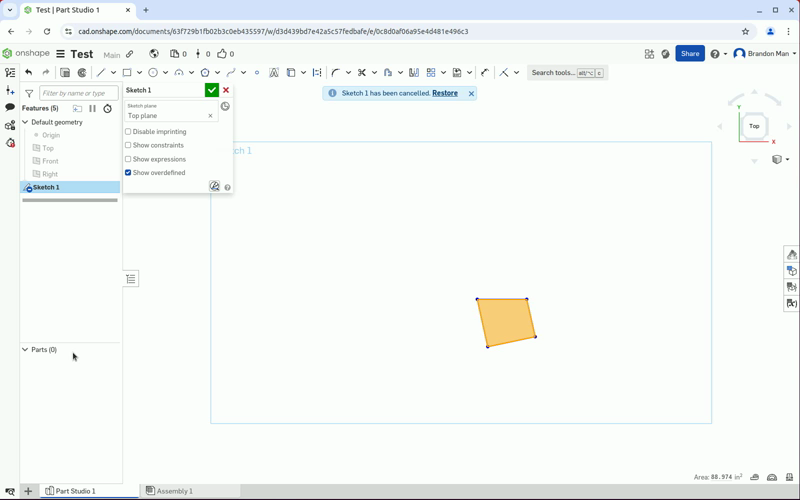
key(shift+e)
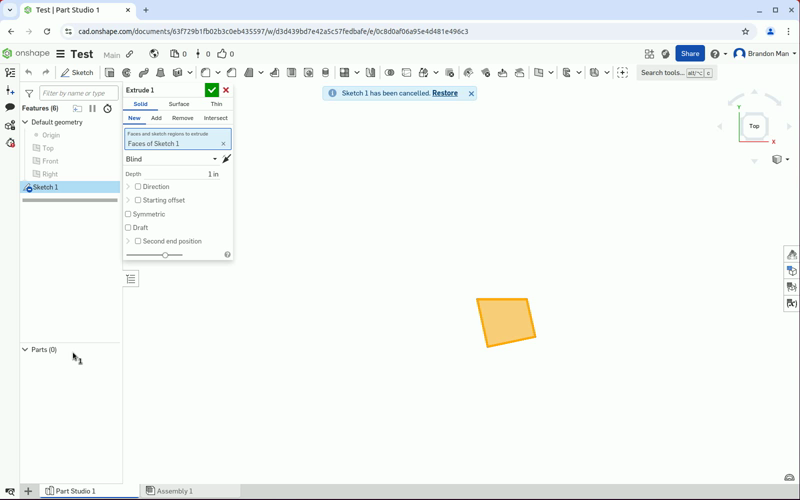
mouse_move(143, 106)
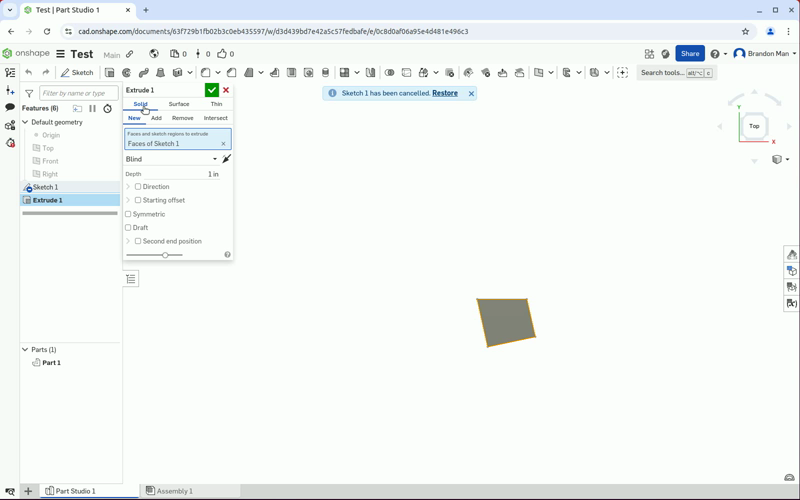
click(143, 106)
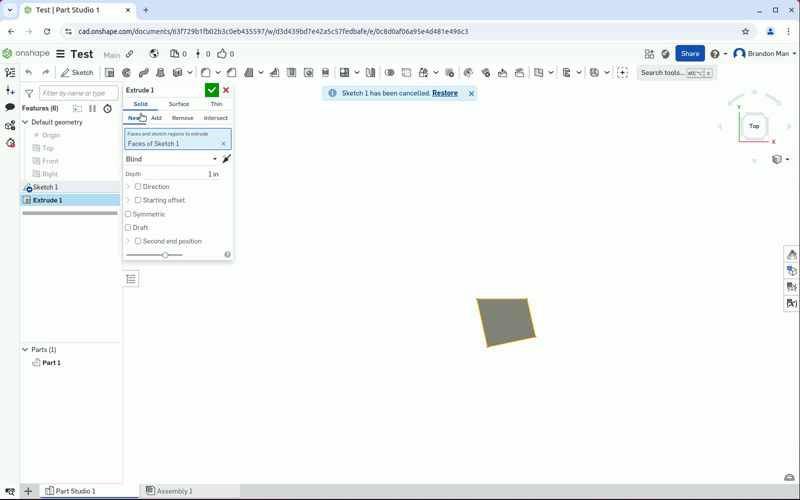
mouse_move(137, 120)
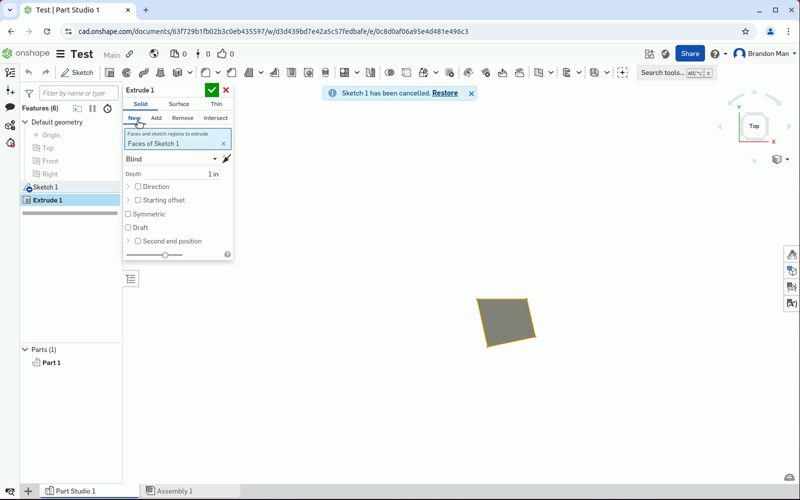
click(137, 120)
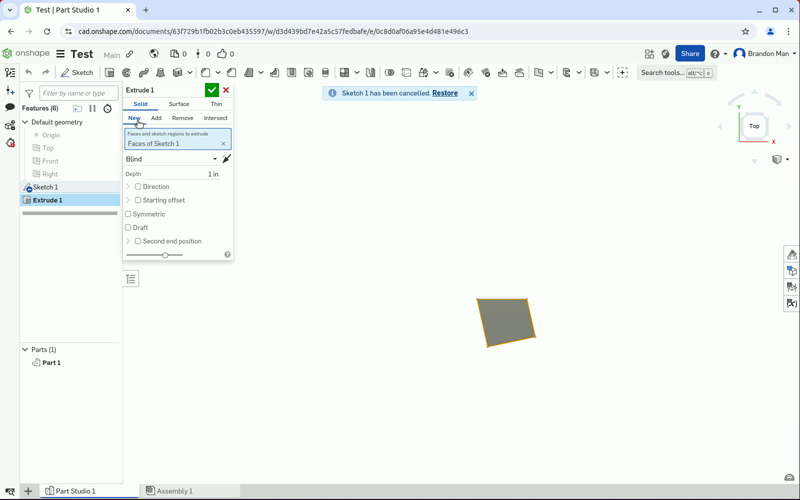
key(tab, 4)
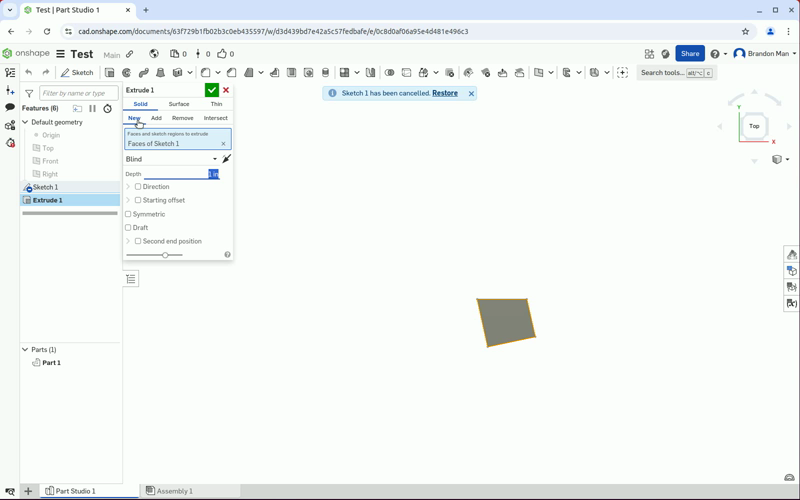
text(3.129)
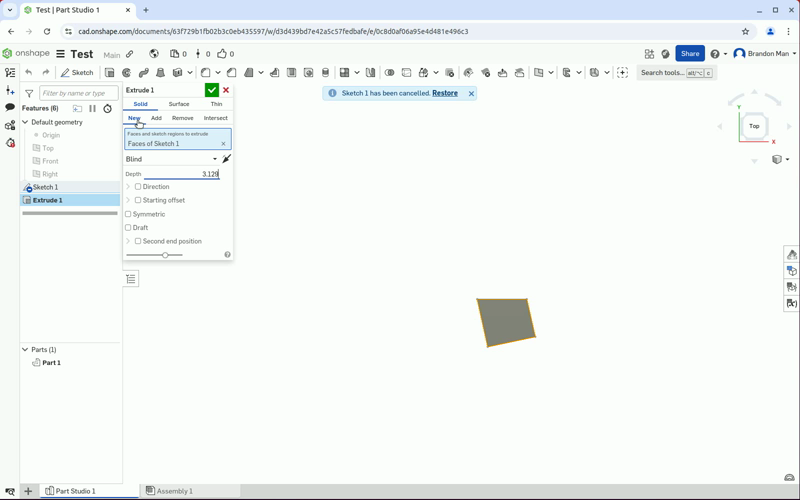
key(enter)
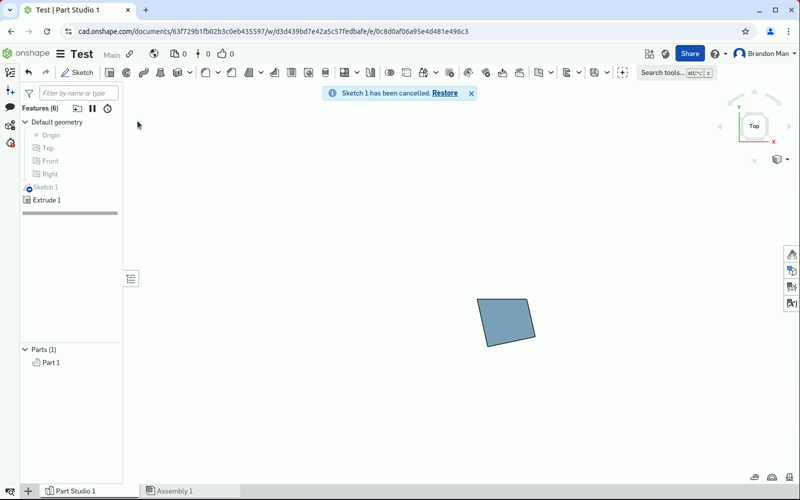
key(shift+h)
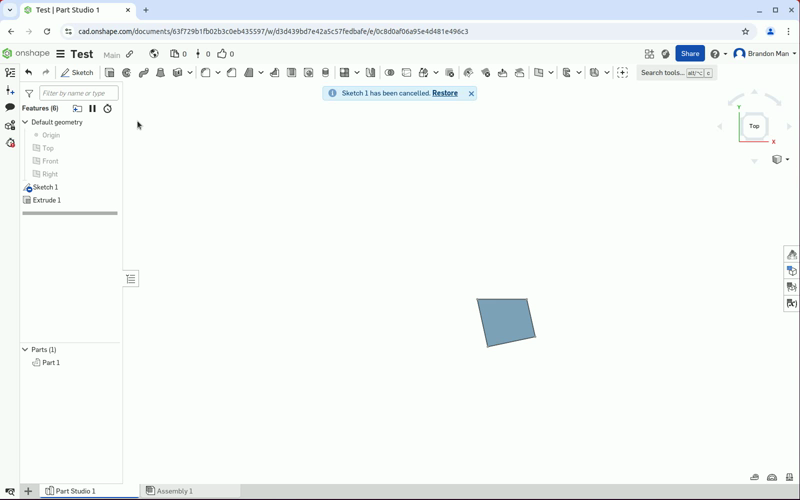
key(shift+h)
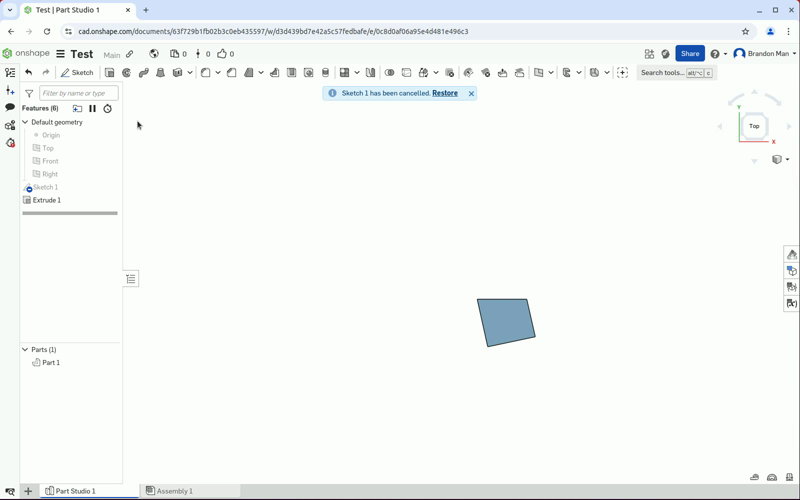
mouse_move(73, 189)
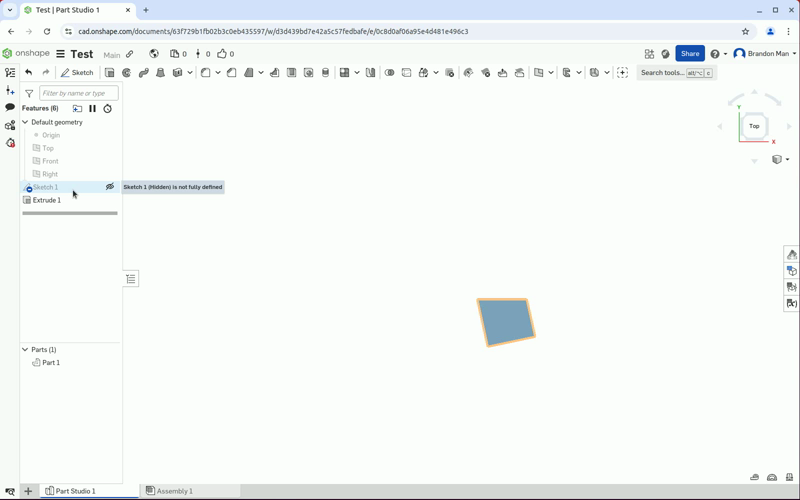
click(73, 189)
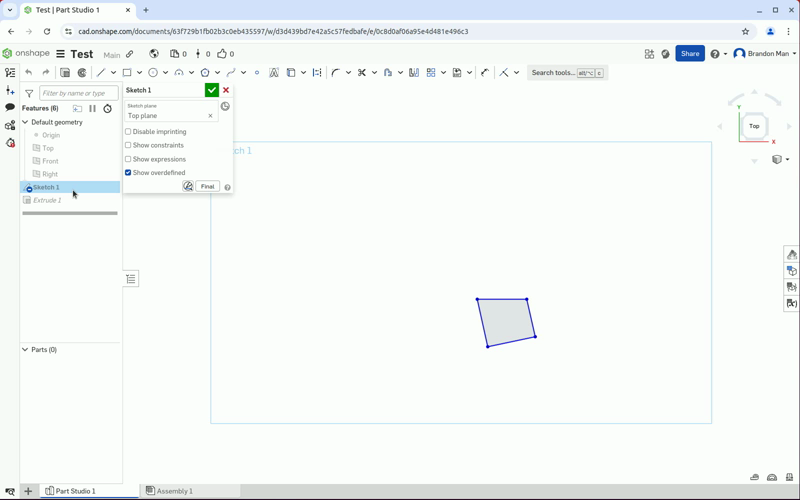
mouse_move(229, 92)
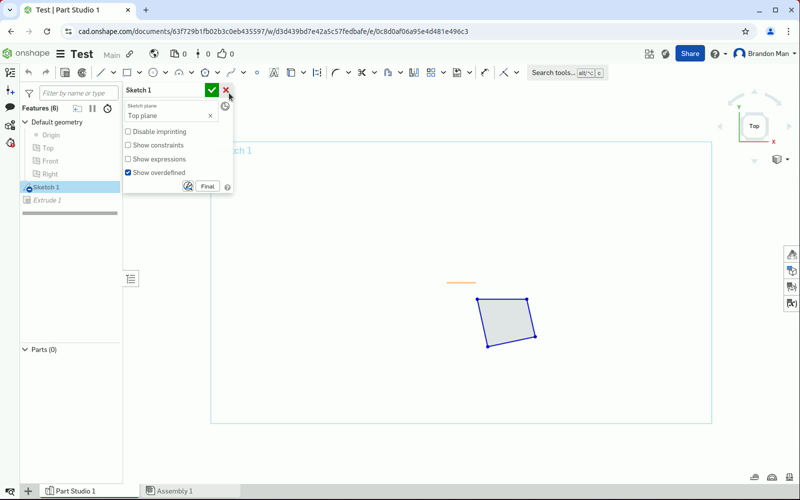
click(229, 92)
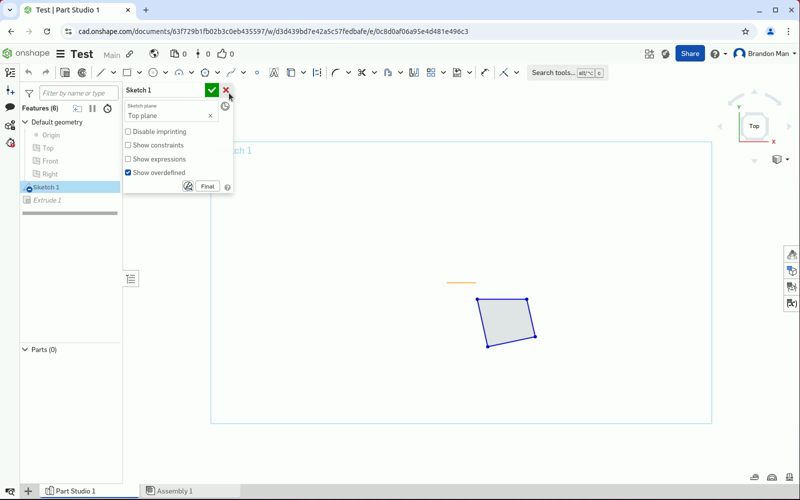
key(shift+s)
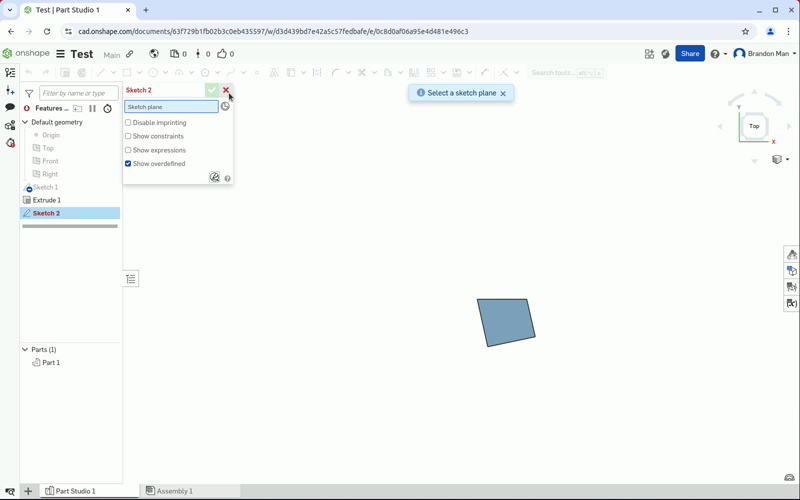
mouse_move(73, 150)
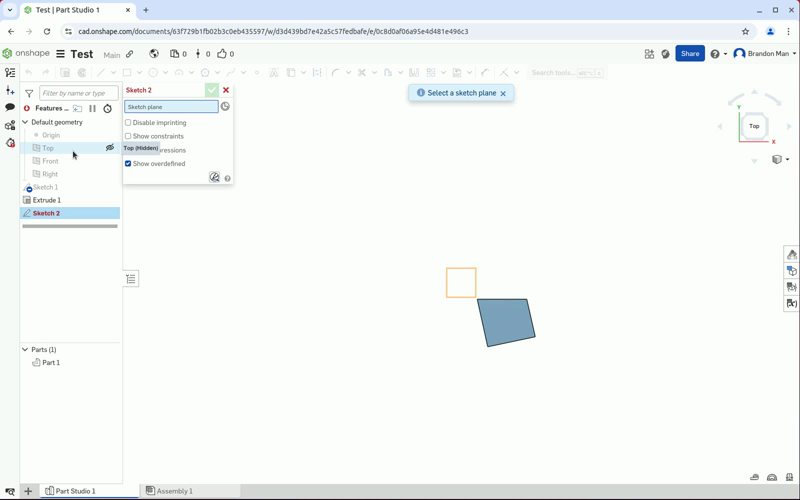
click(73, 150)
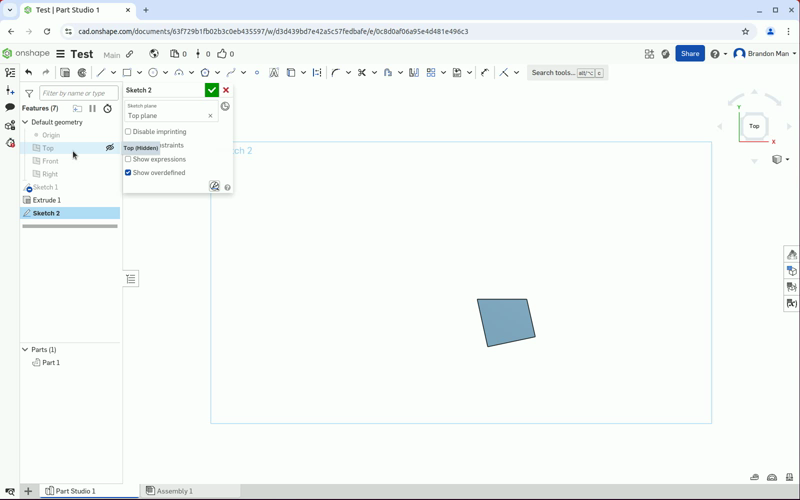
mouse_move(73, 352)
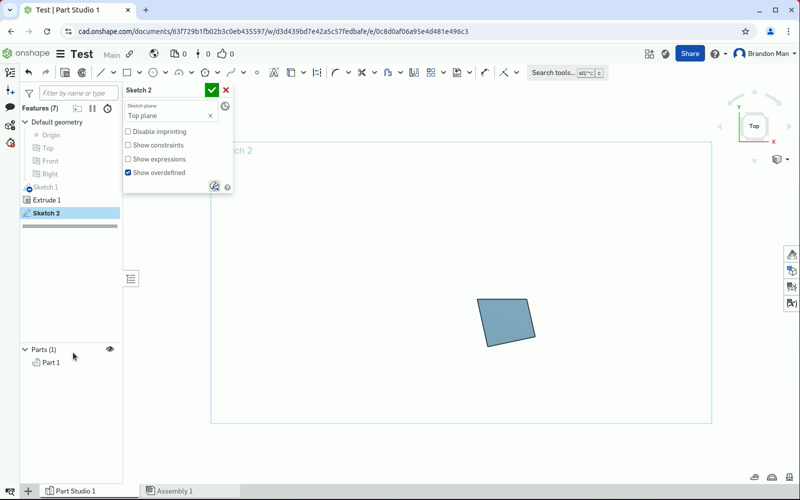
key(y)
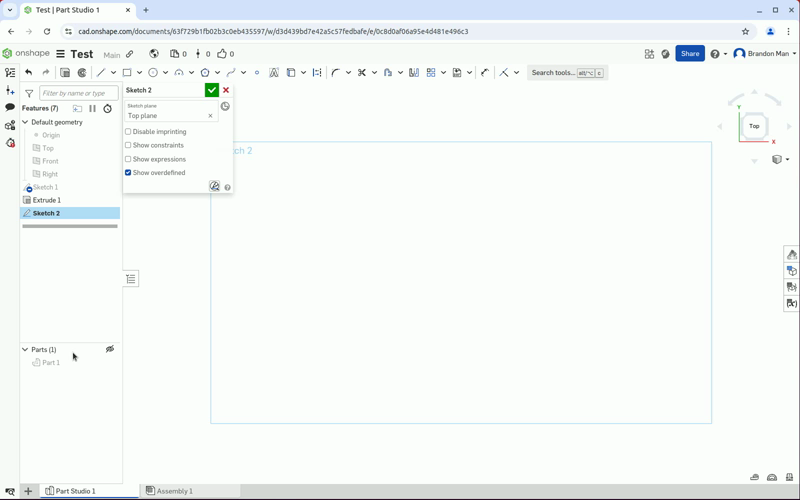
key(l)
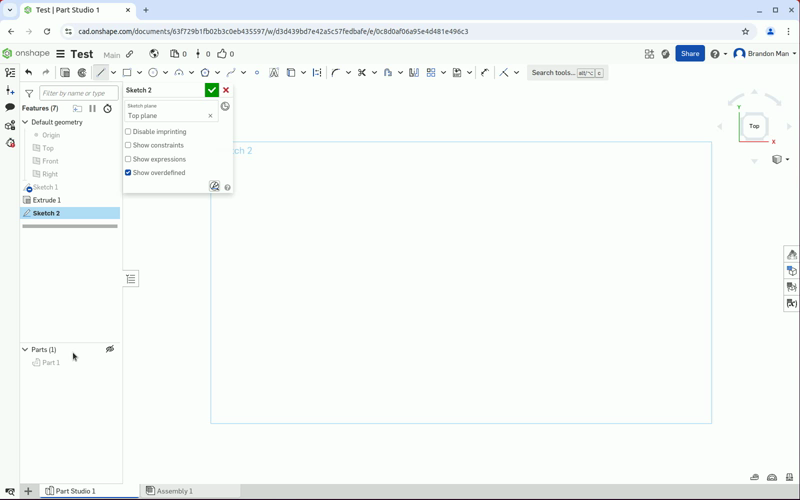
key_down(shift)
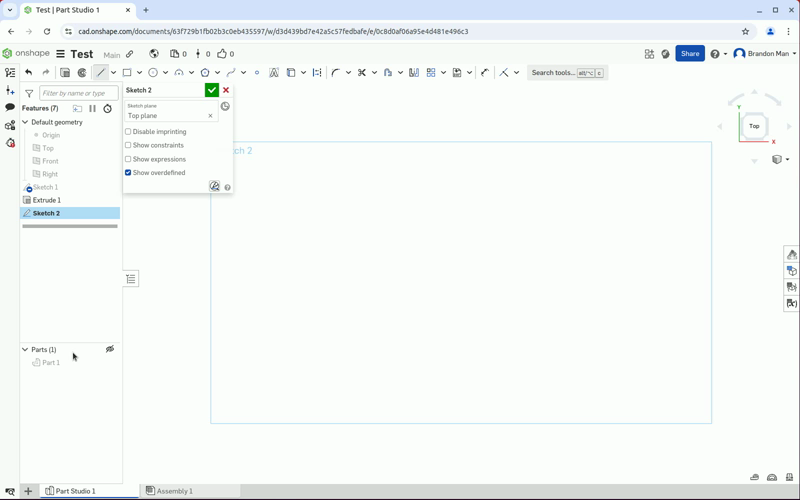
mouse_move(470, 266)
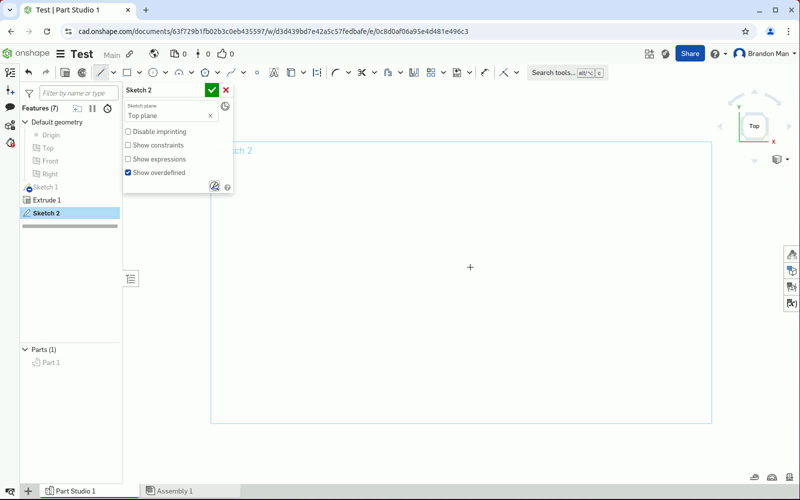
click(470, 266)
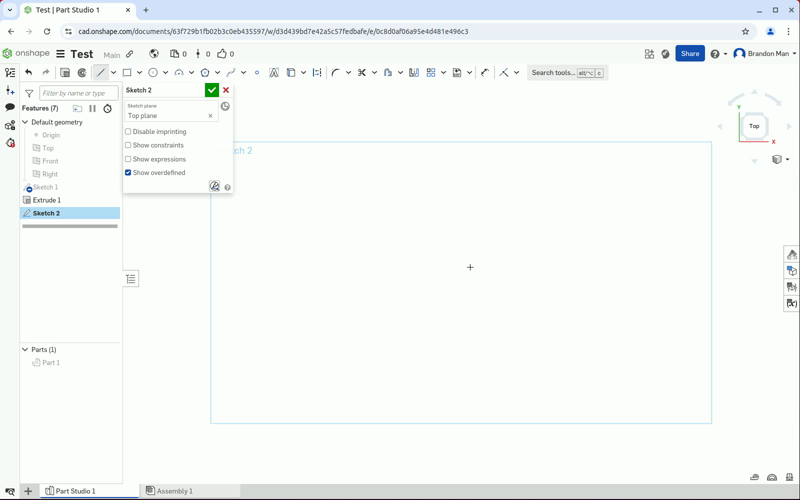
key_up(shift)
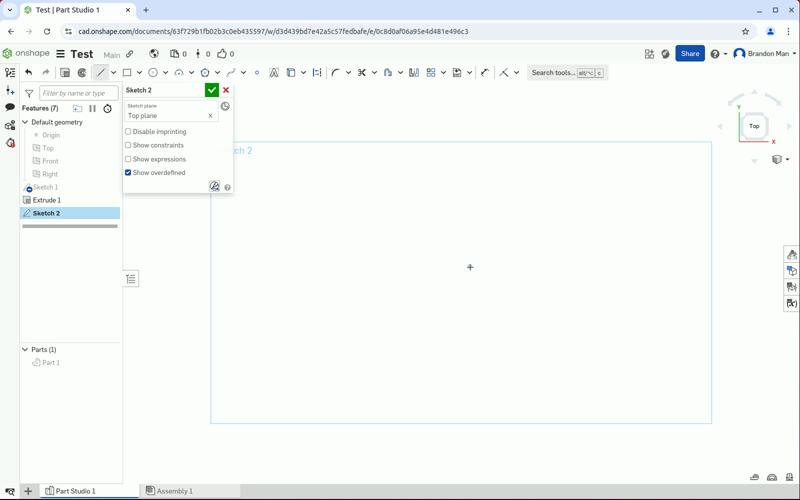
key_down(shift)
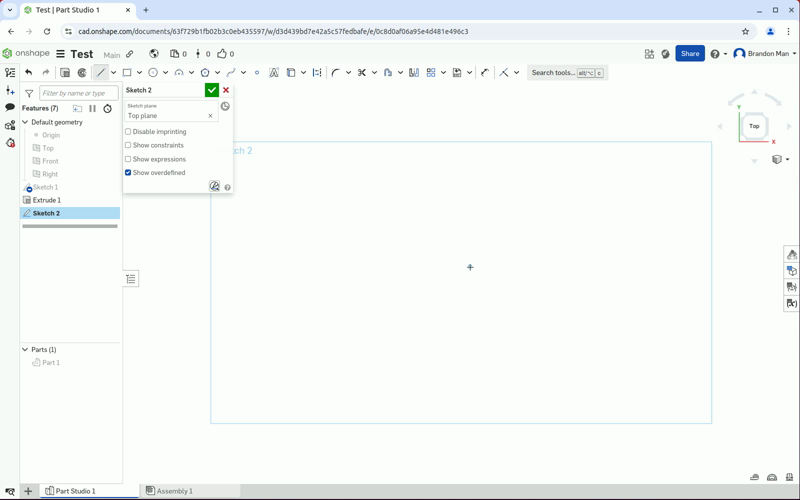
mouse_move(500, 266)
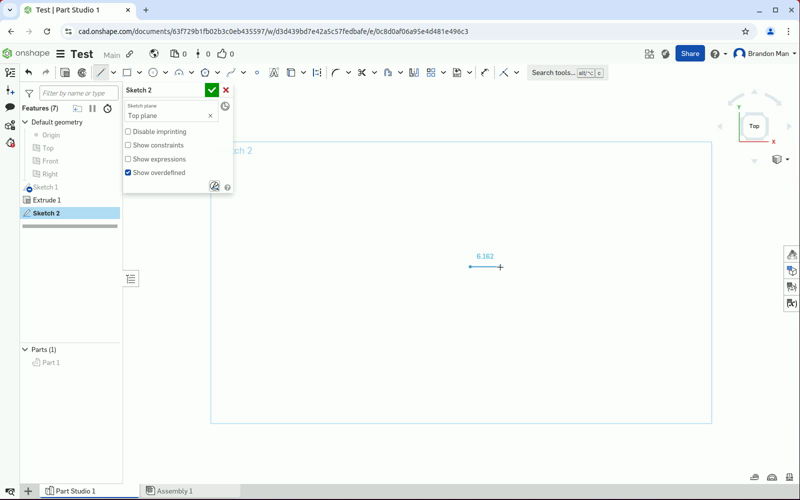
mouse_move(477, 299)
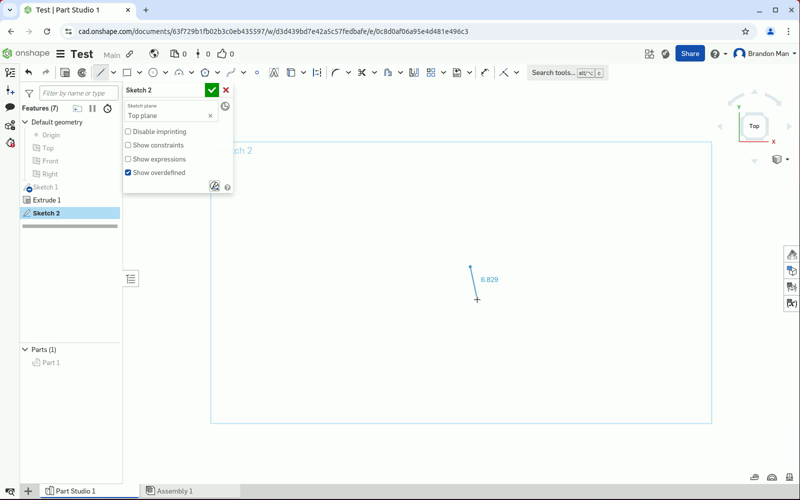
click(477, 299)
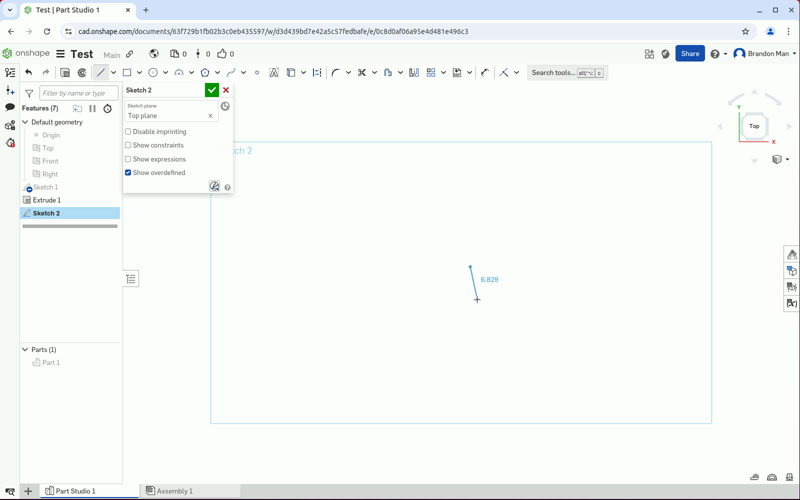
key_up(shift)
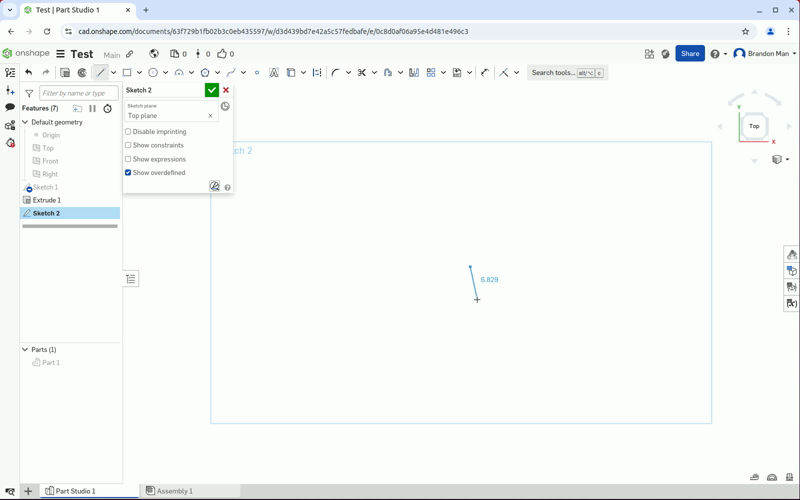
key_down(shift)
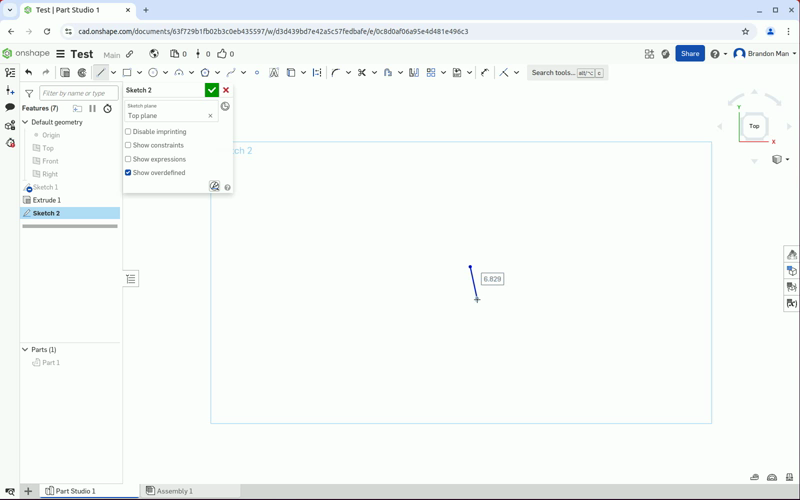
mouse_move(507, 299)
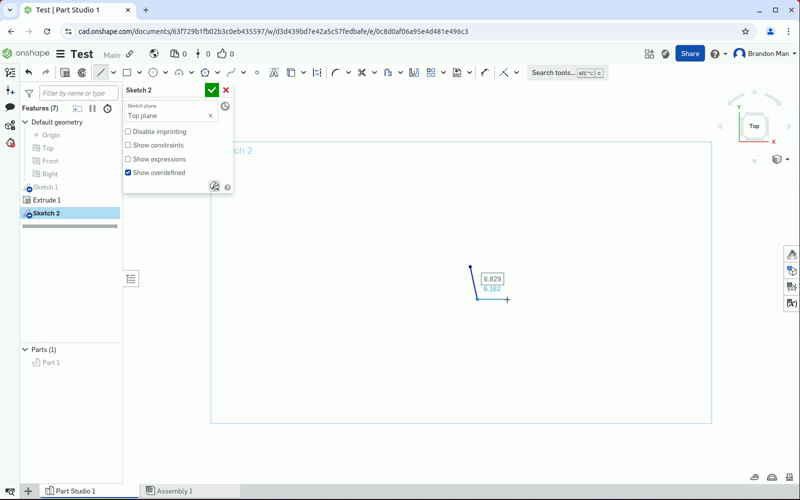
mouse_move(526, 299)
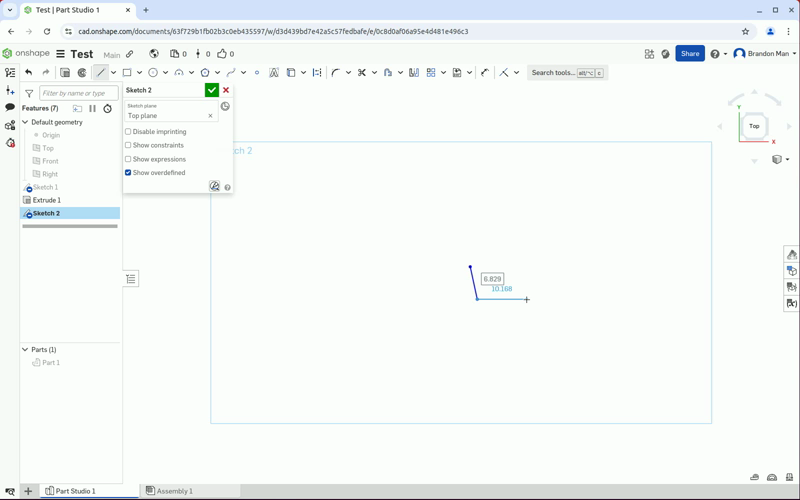
click(526, 299)
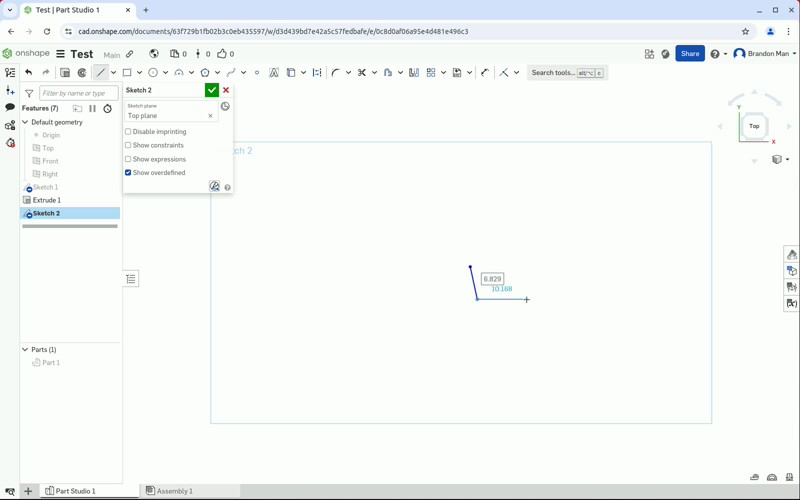
key_up(shift)
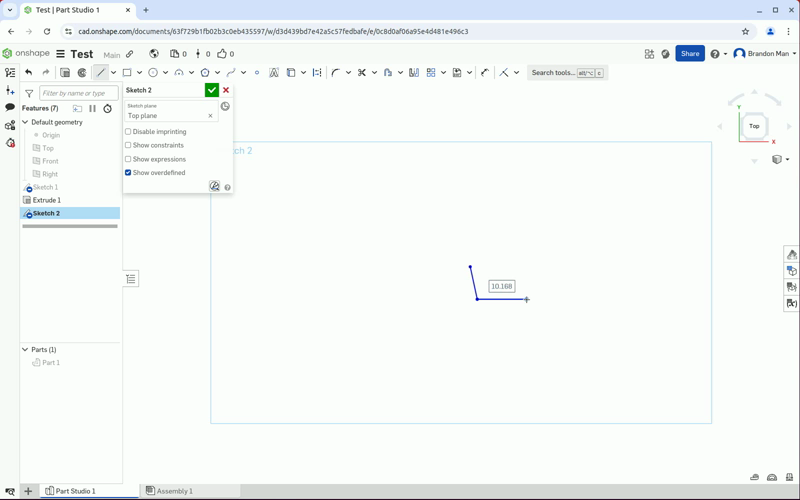
key_down(shift)
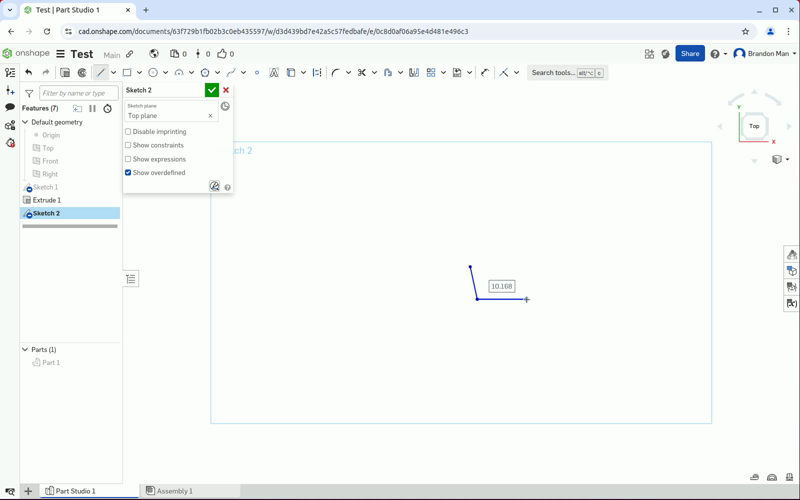
mouse_move(556, 299)
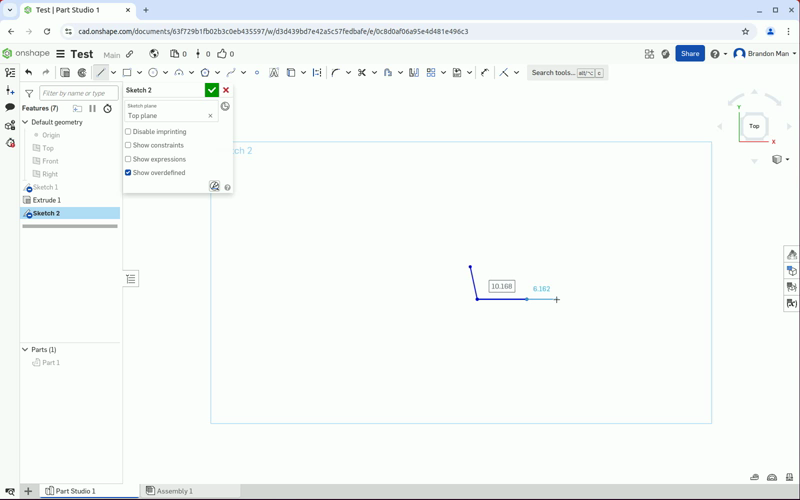
mouse_move(519, 266)
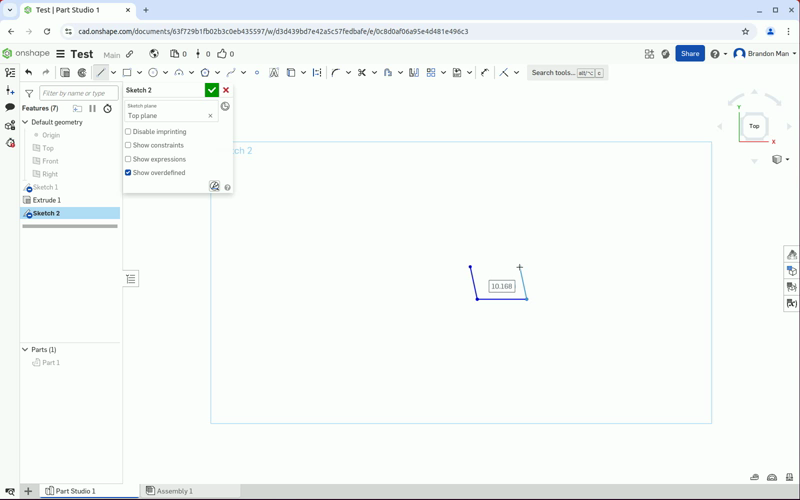
click(519, 266)
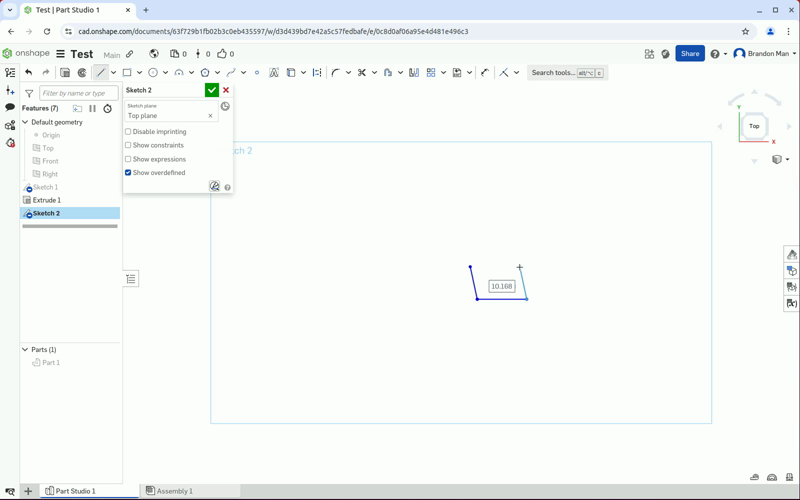
key_up(shift)
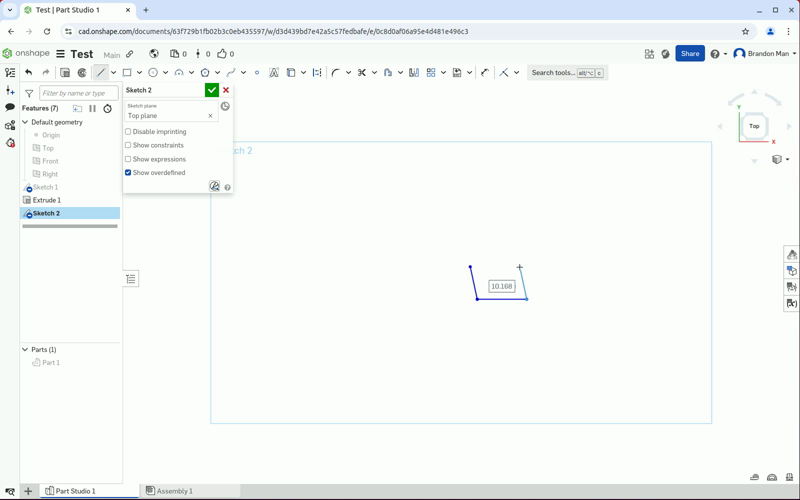
mouse_move(549, 266)
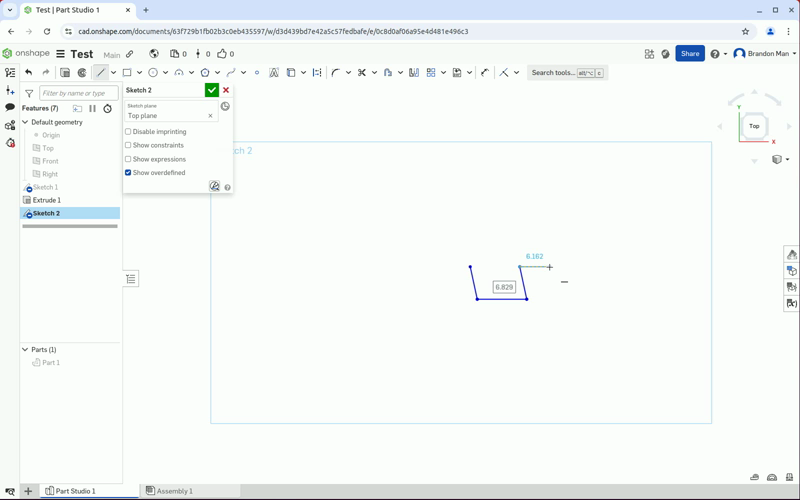
key_down(shift)
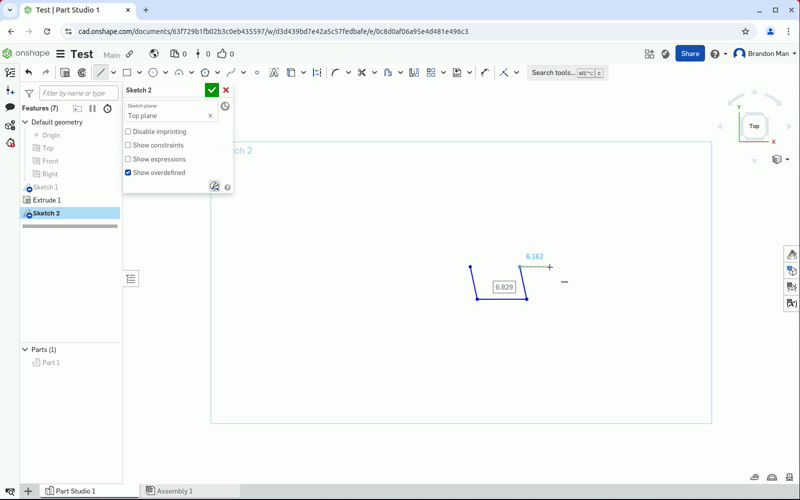
mouse_move(470, 266)
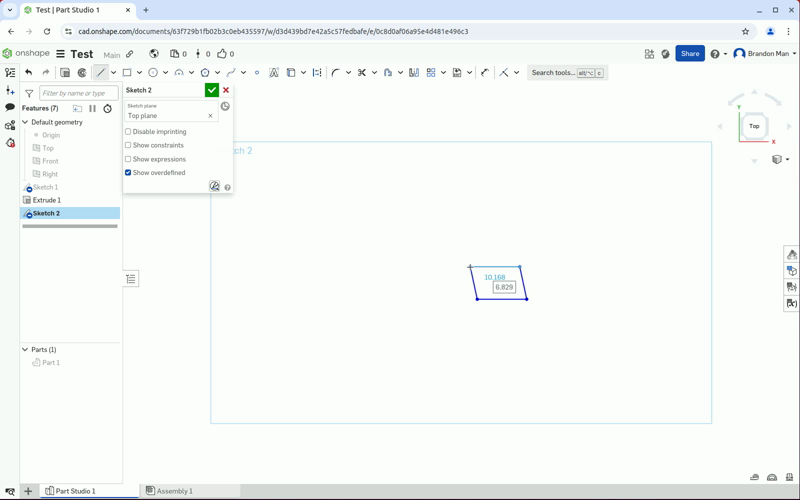
key_up(shift)
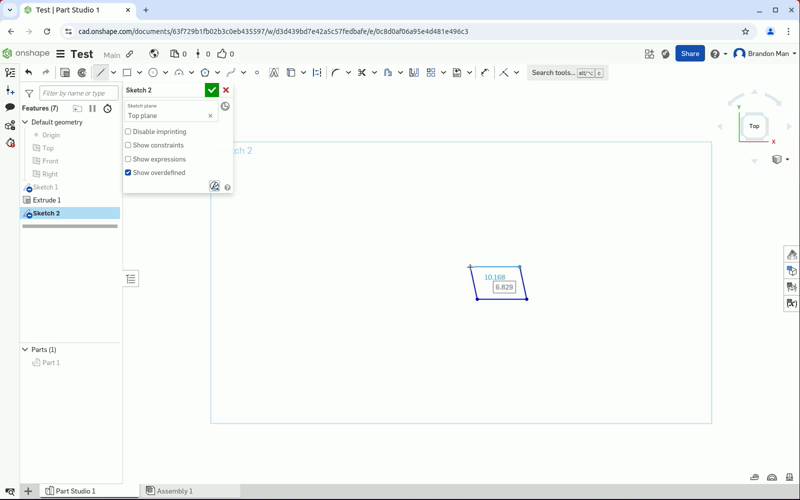
click(470, 266)
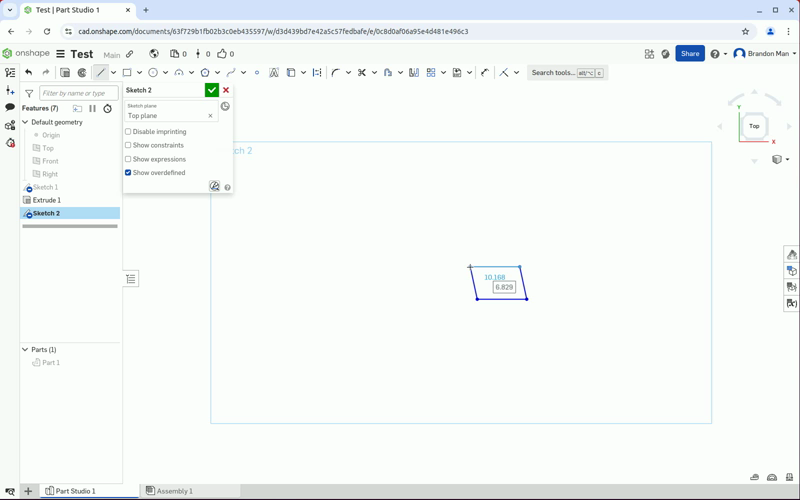
key(esc)
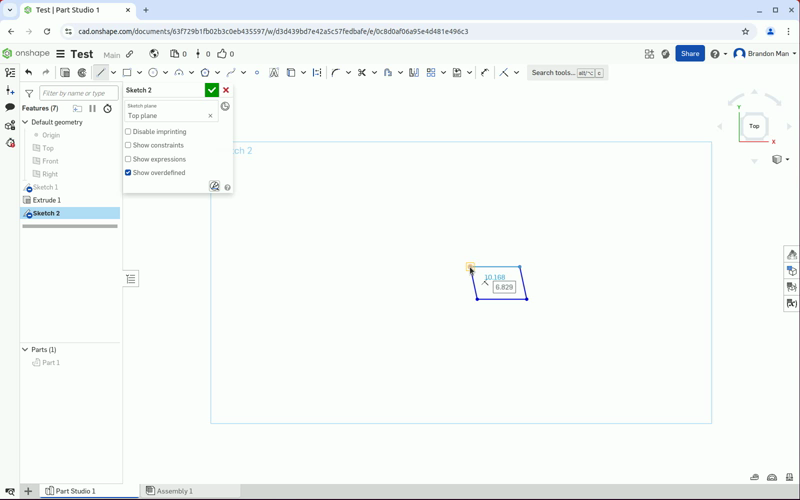
mouse_move(503, 288)
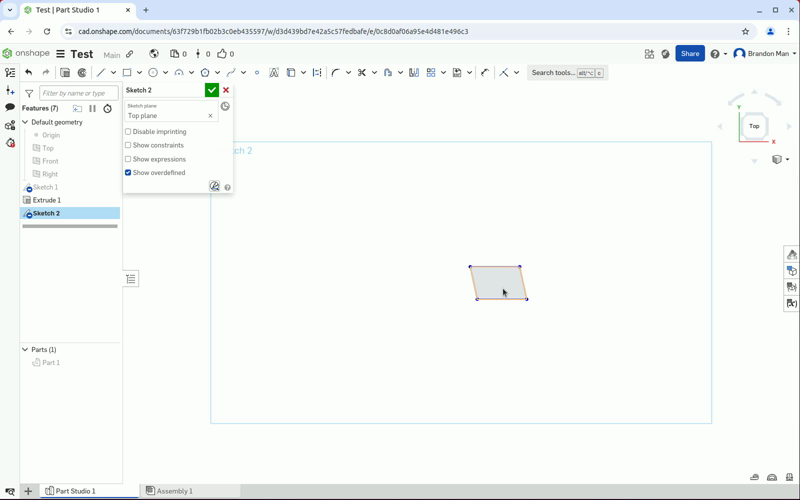
scroll(6)
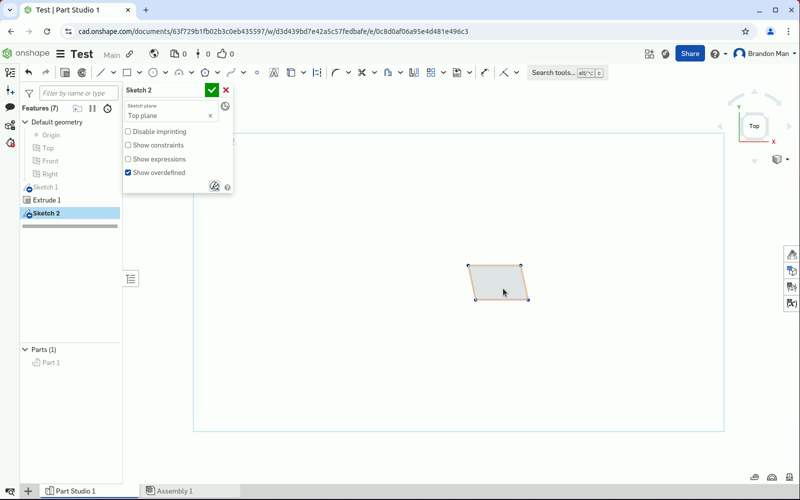
scroll(6)
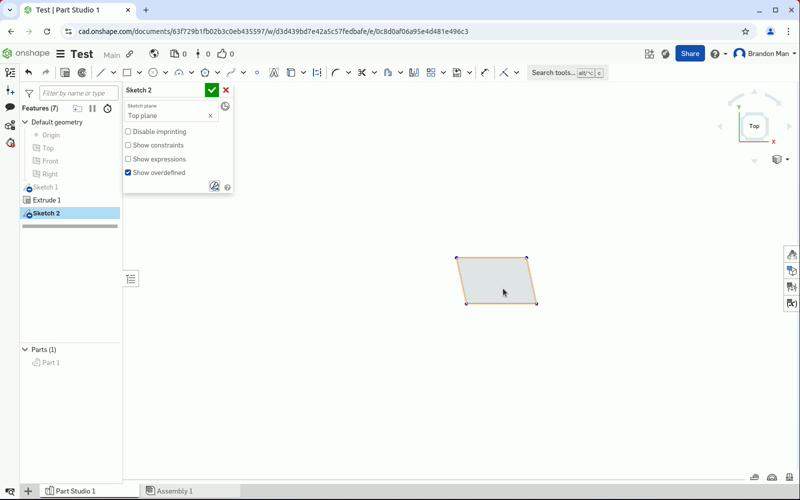
scroll(6)
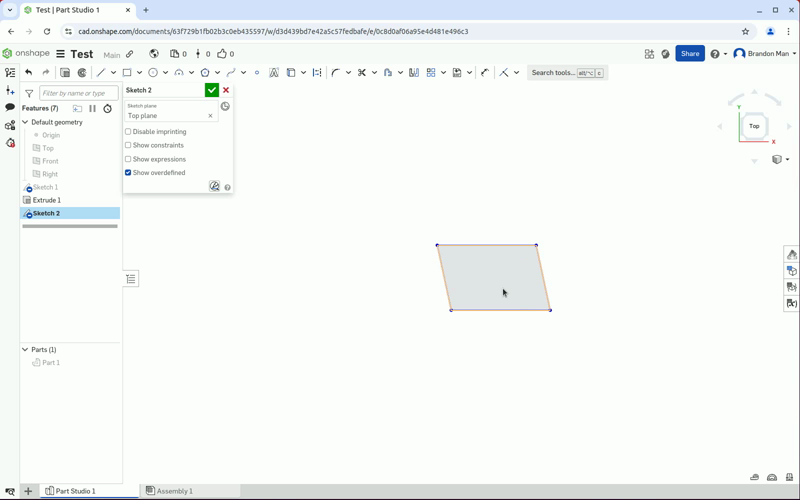
scroll(6)
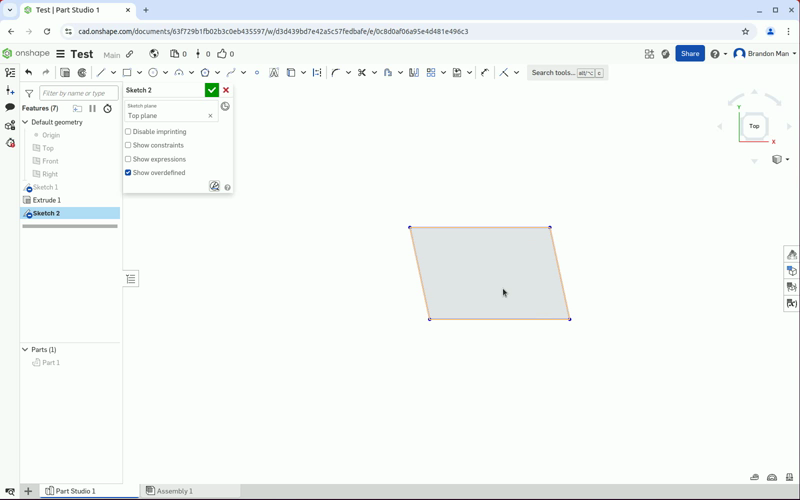
scroll(6)
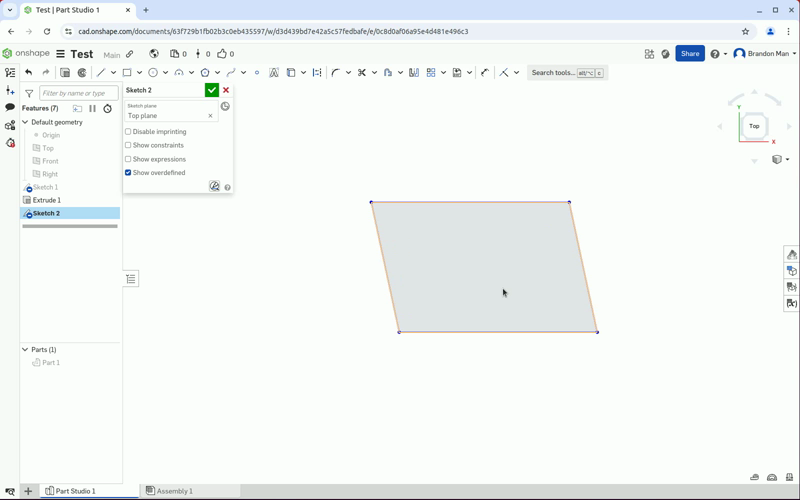
scroll(6)
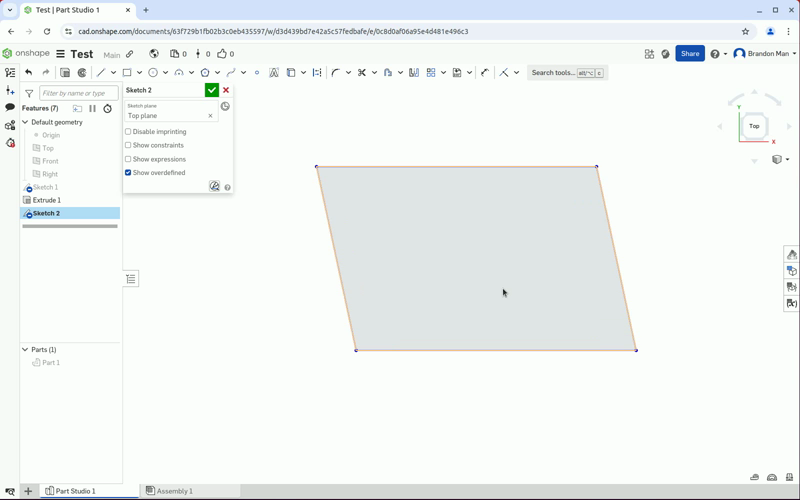
scroll(6)
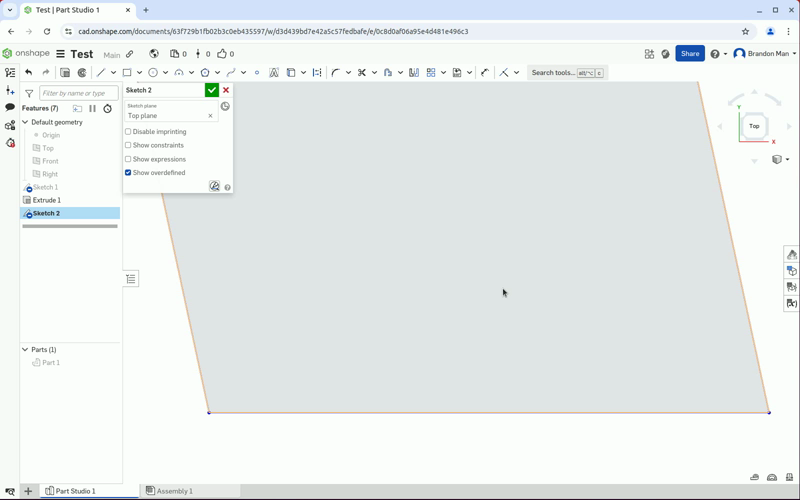
click(503, 288)
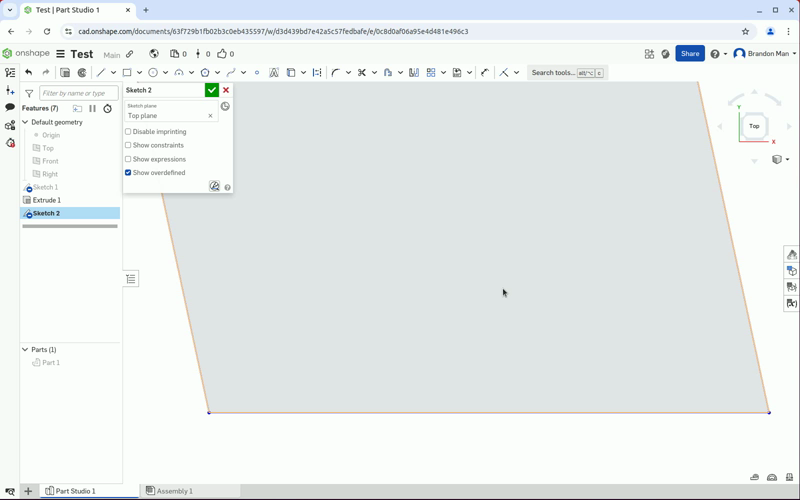
scroll(-6)
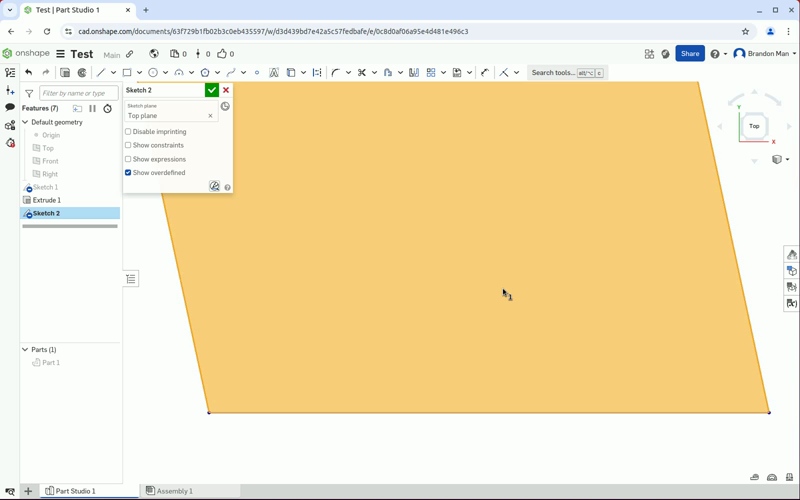
scroll(-6)
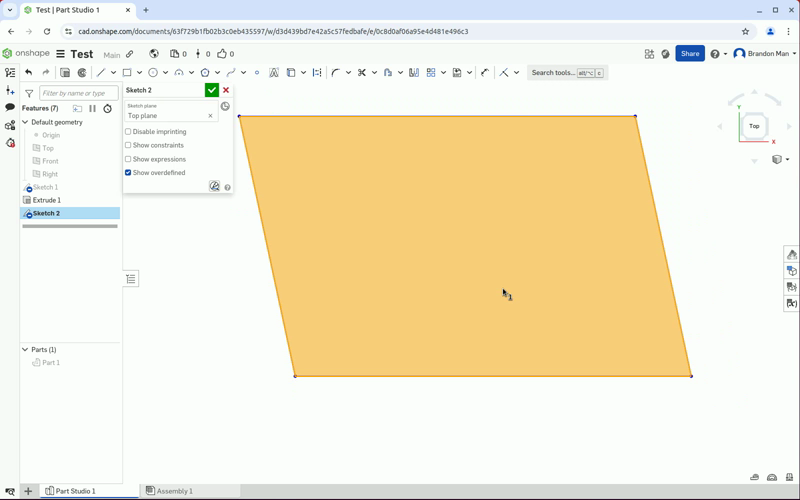
scroll(-6)
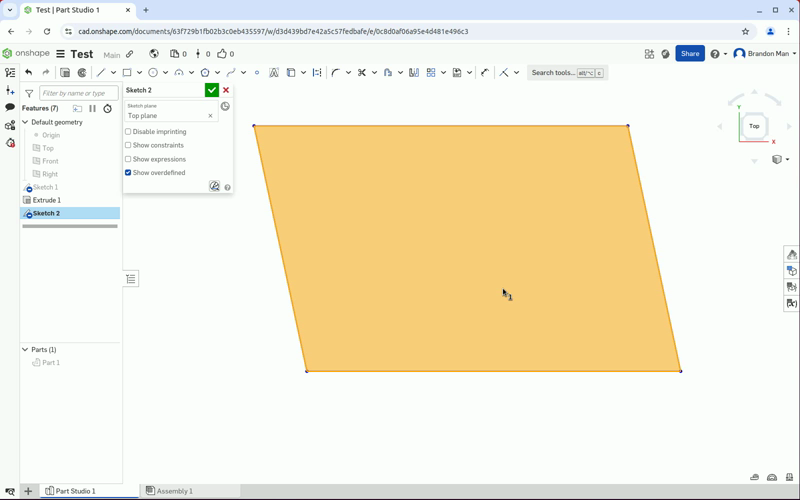
scroll(-6)
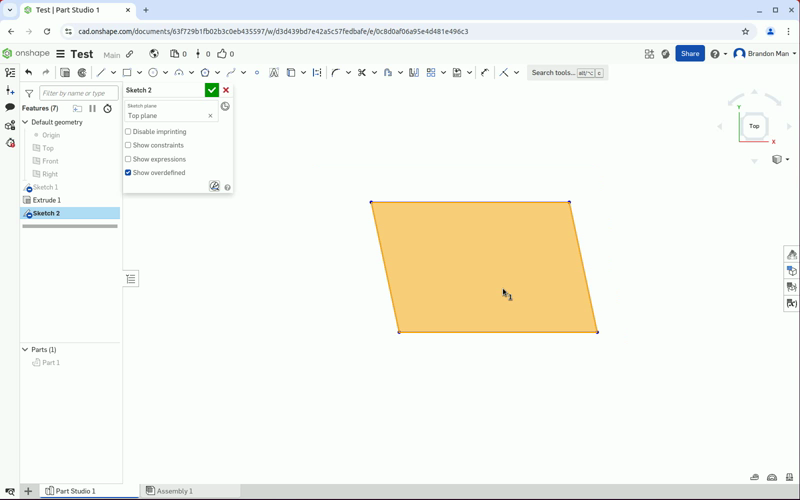
scroll(-6)
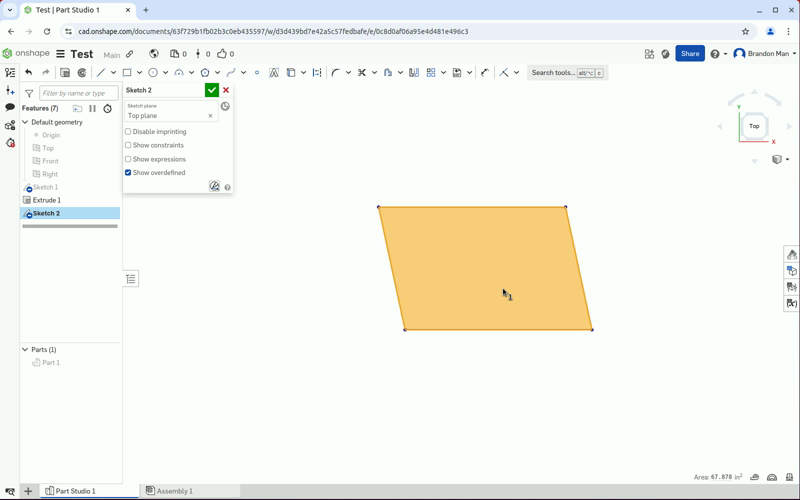
scroll(-6)
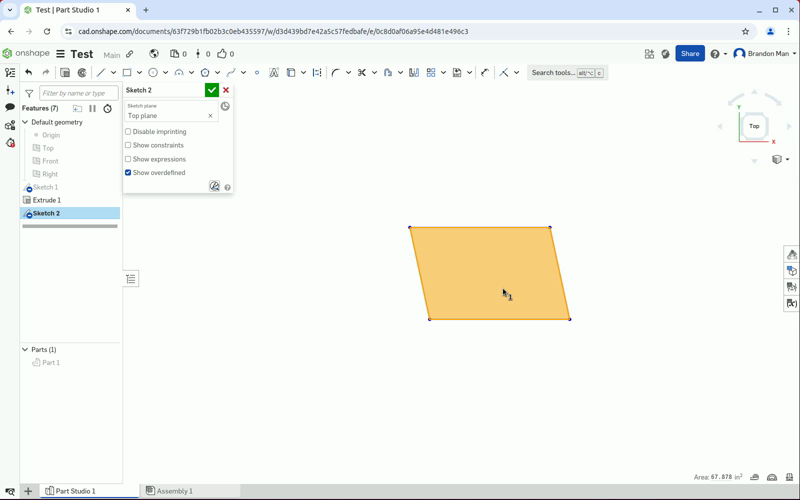
scroll(-6)
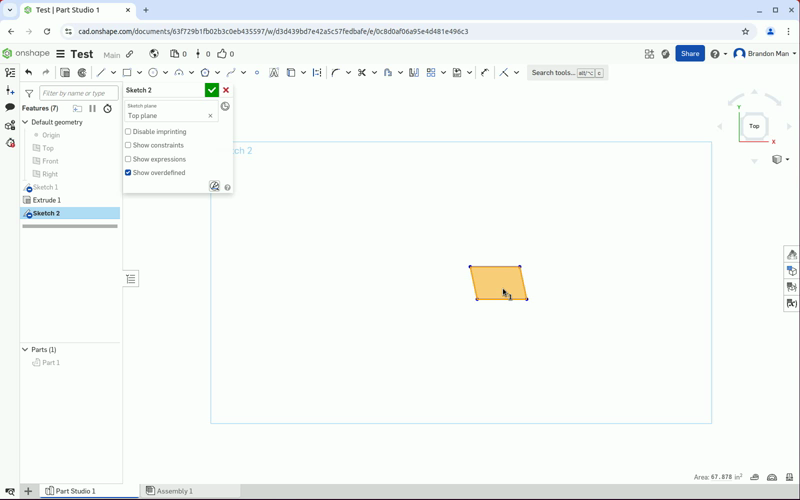
mouse_move(73, 352)
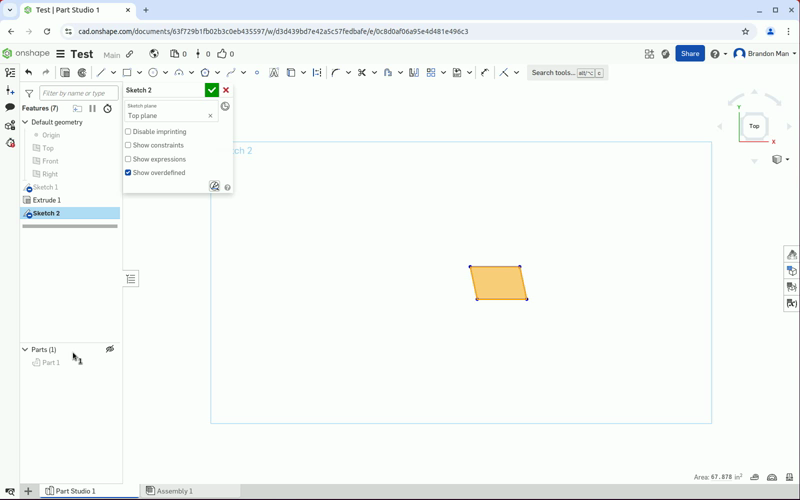
key(shift+y)
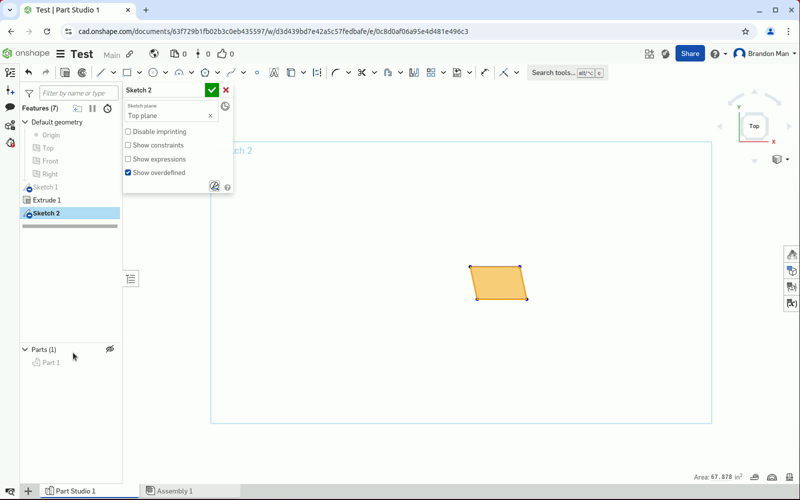
key(shift+e)
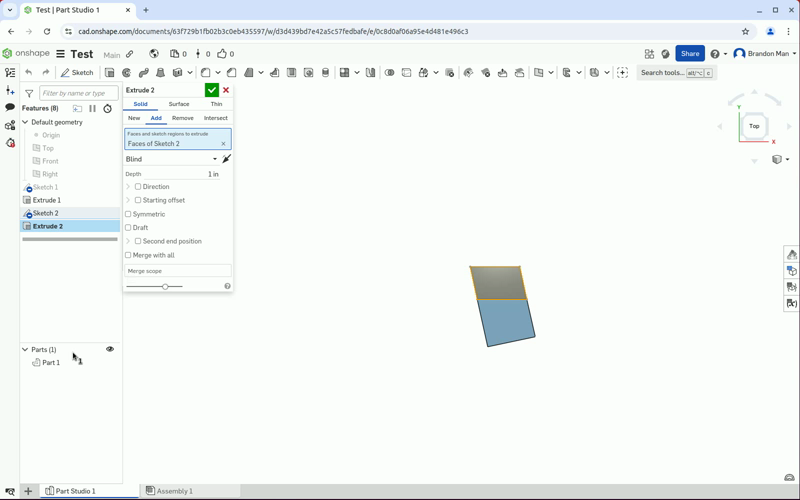
mouse_move(143, 106)
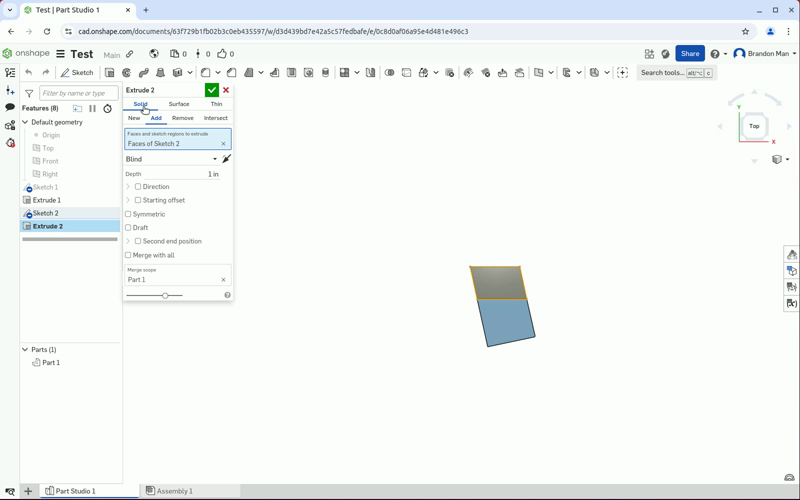
click(143, 106)
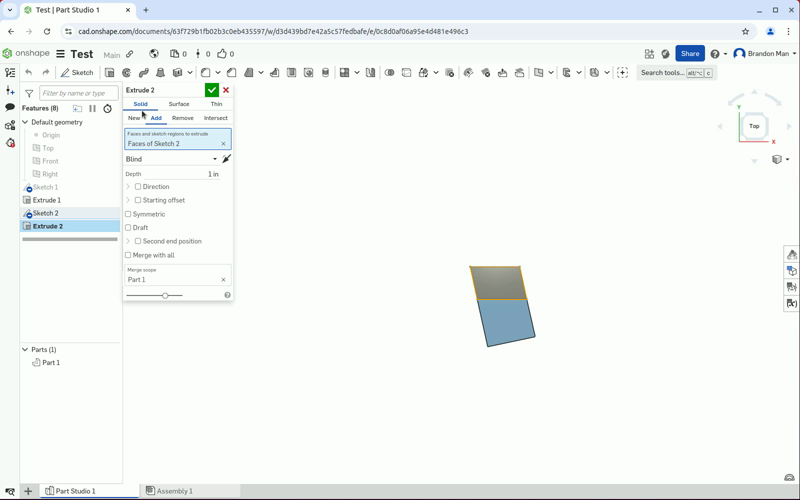
mouse_move(137, 120)
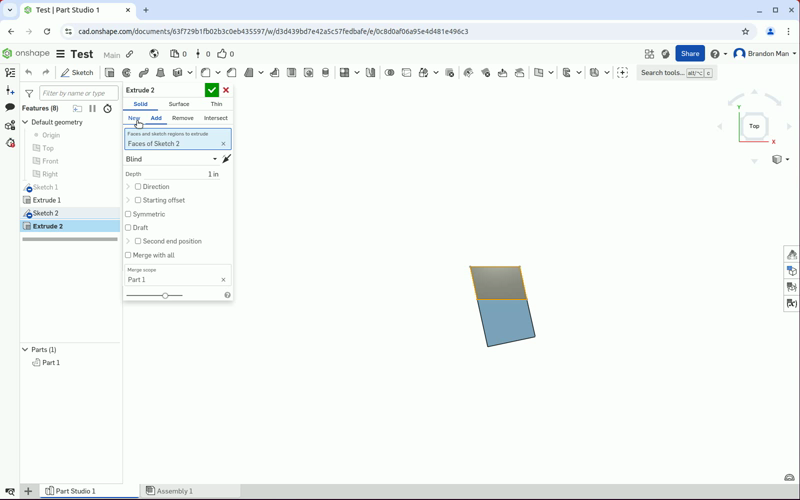
click(137, 120)
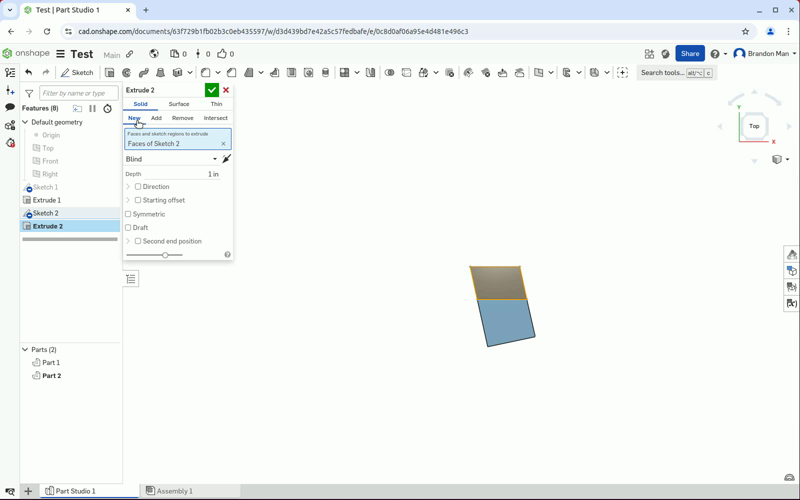
key(tab, 4)
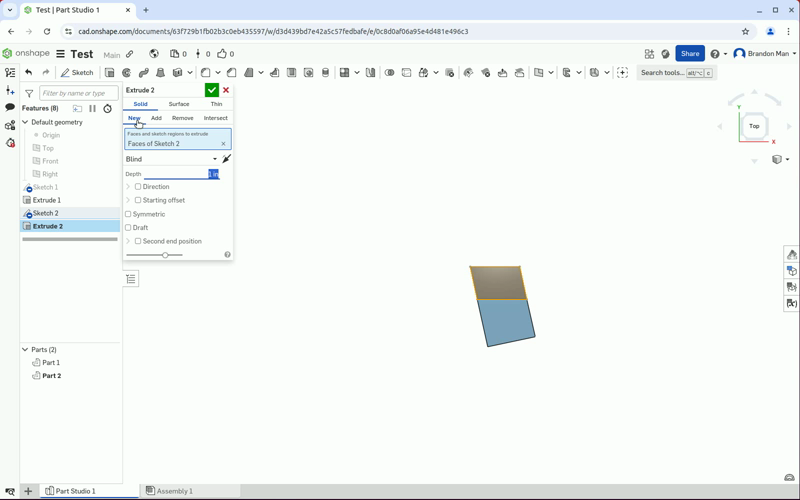
text(3.129)
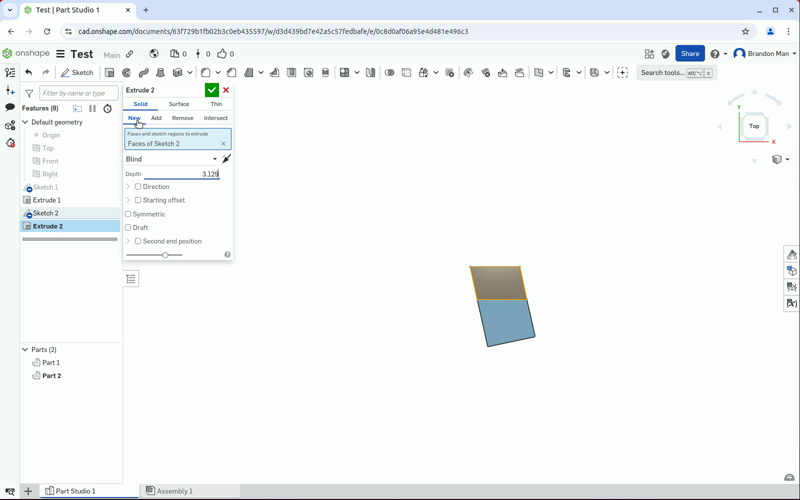
key(enter)
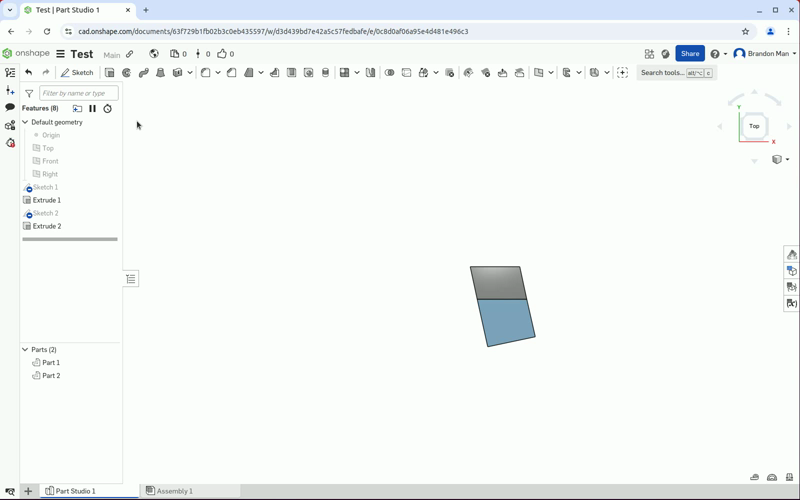
key(shift+h)
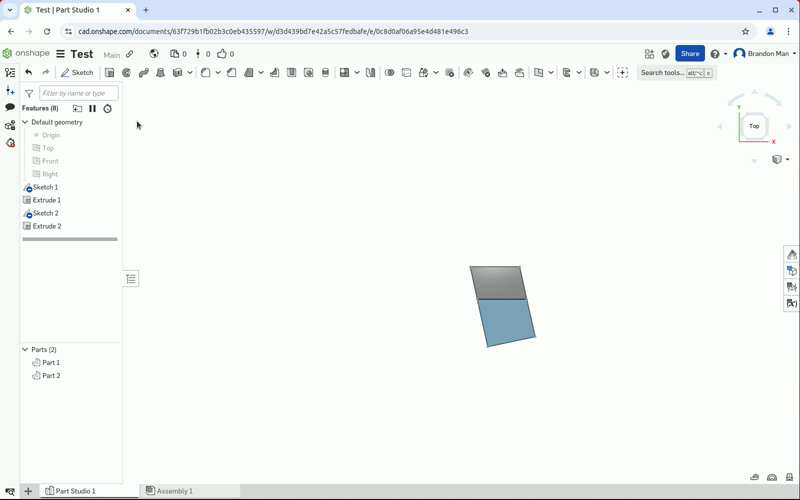
key(shift+h)
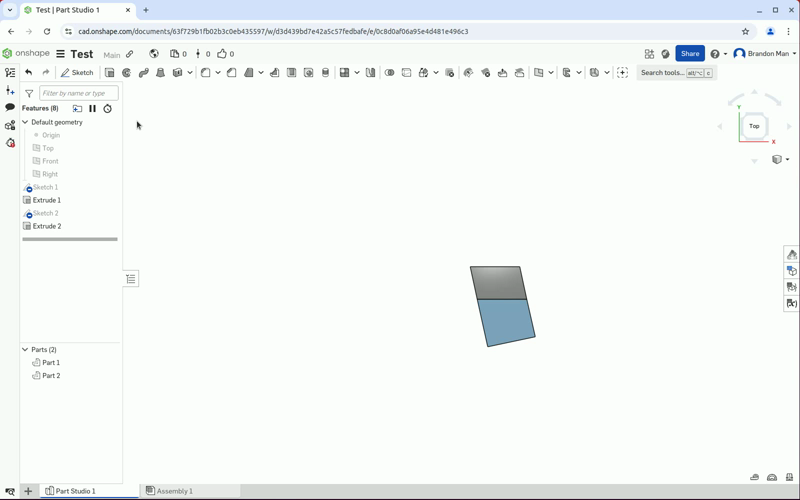
mouse_move(73, 189)
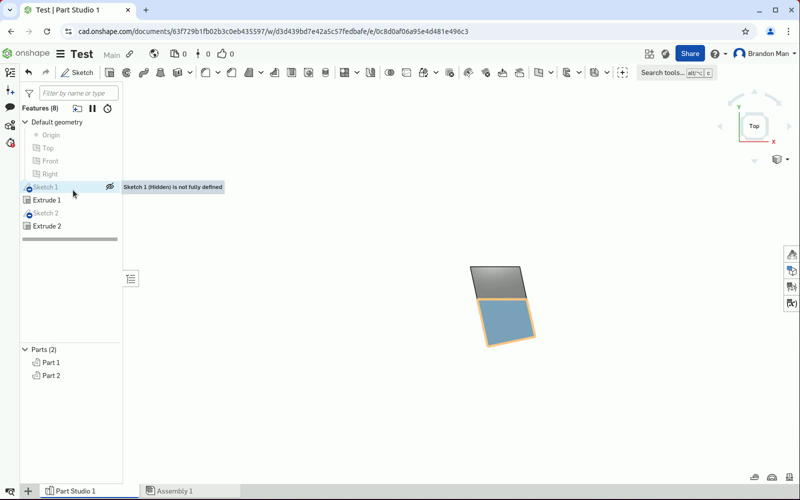
click(73, 189)
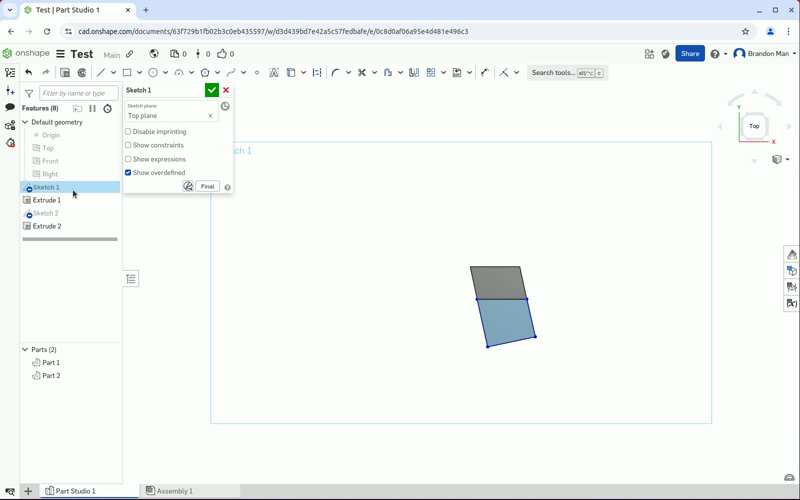
mouse_move(229, 92)
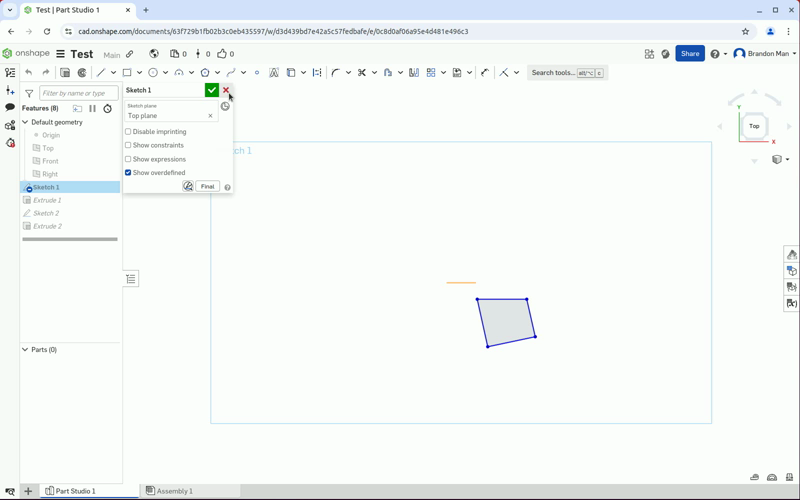
click(229, 92)
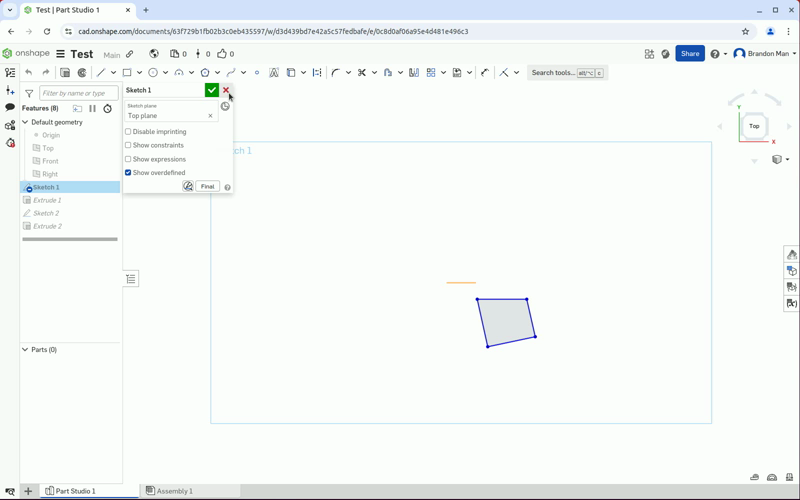
key(shift+s)
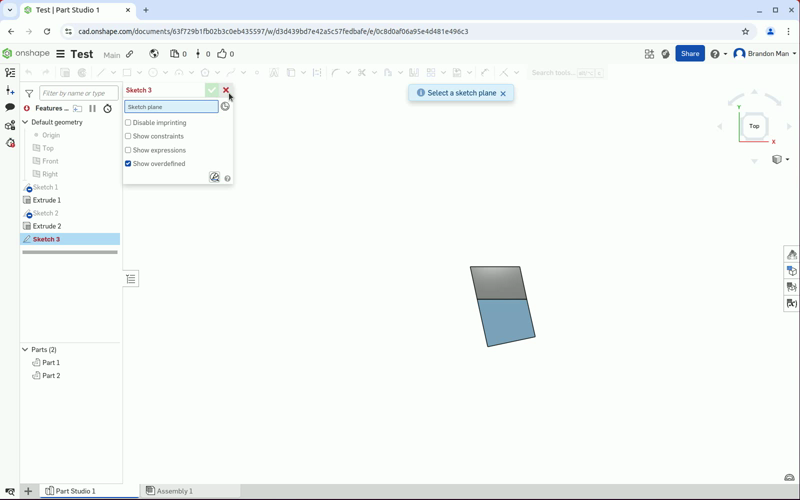
mouse_move(73, 150)
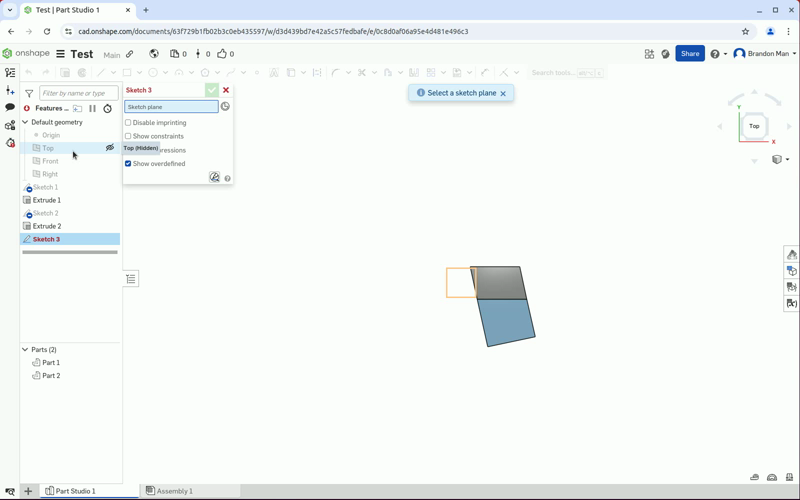
click(73, 150)
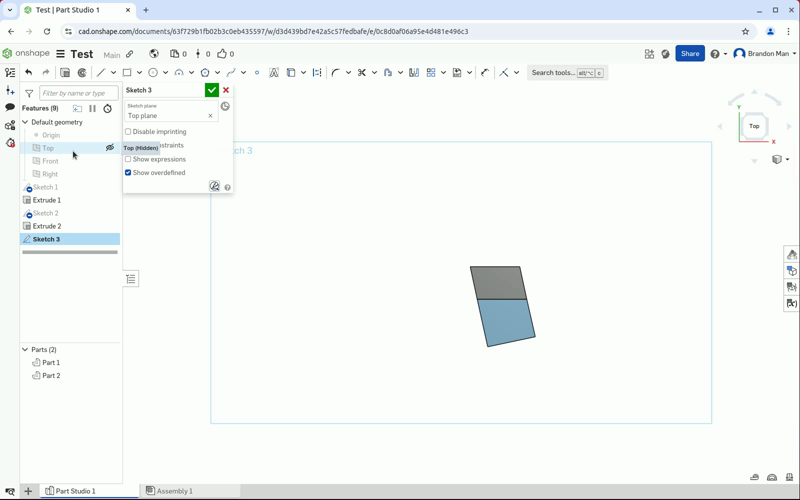
mouse_move(73, 352)
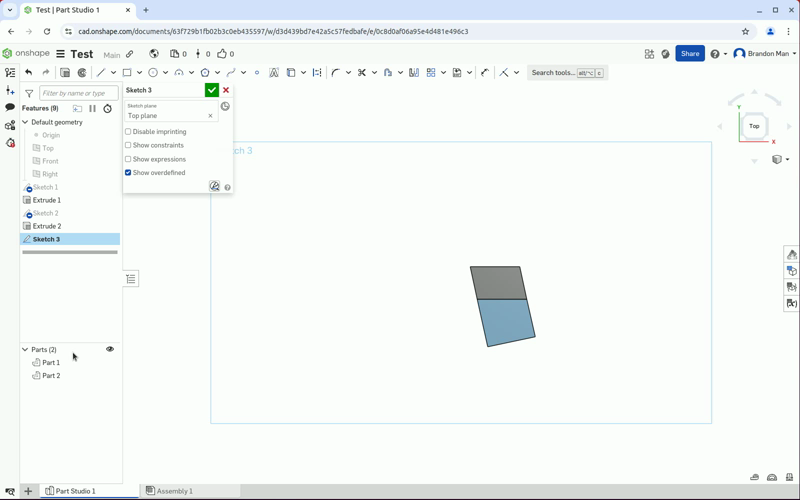
key(y)
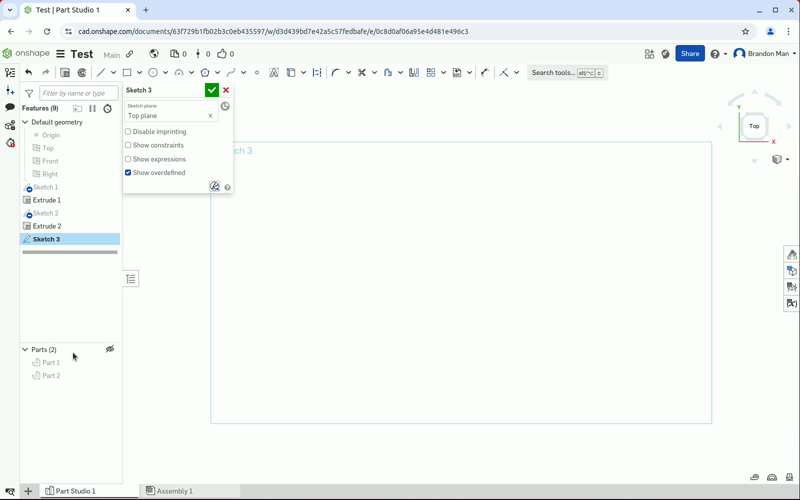
key(c)
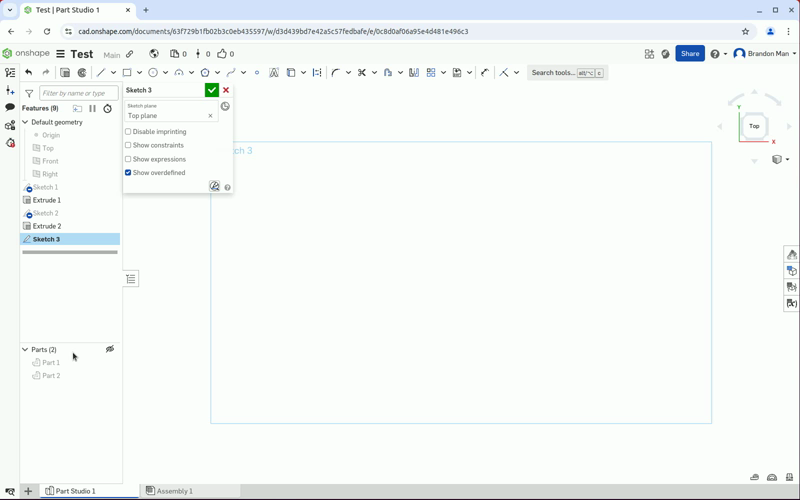
key_down(shift)
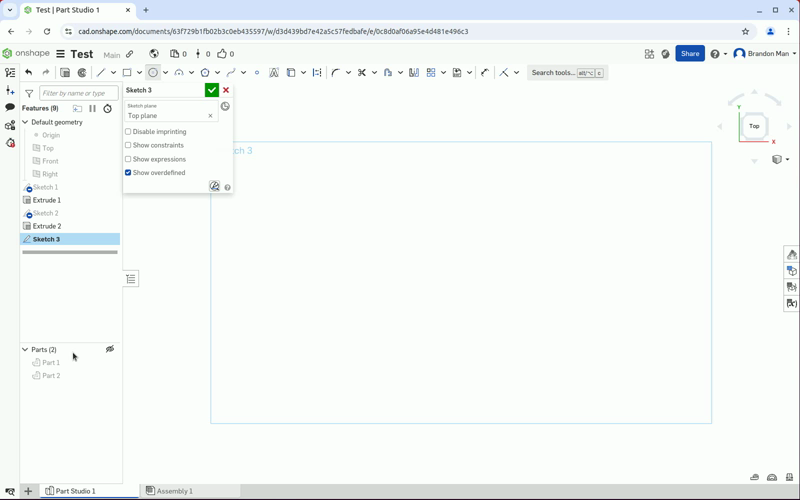
mouse_move(539, 282)
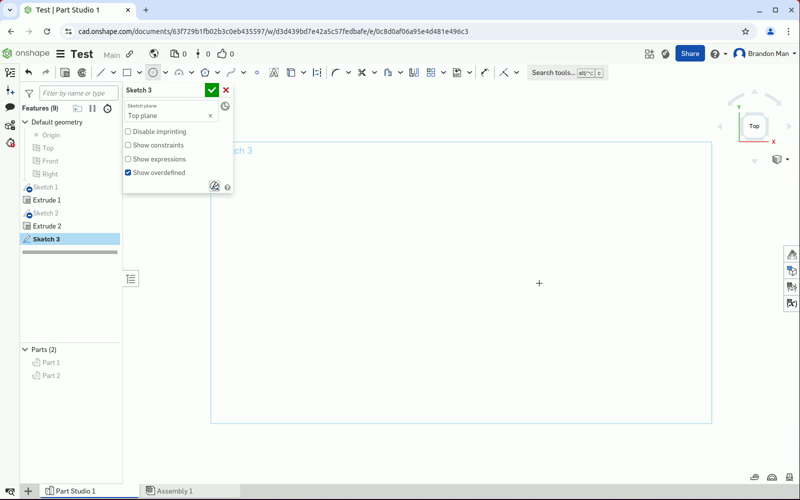
click(539, 282)
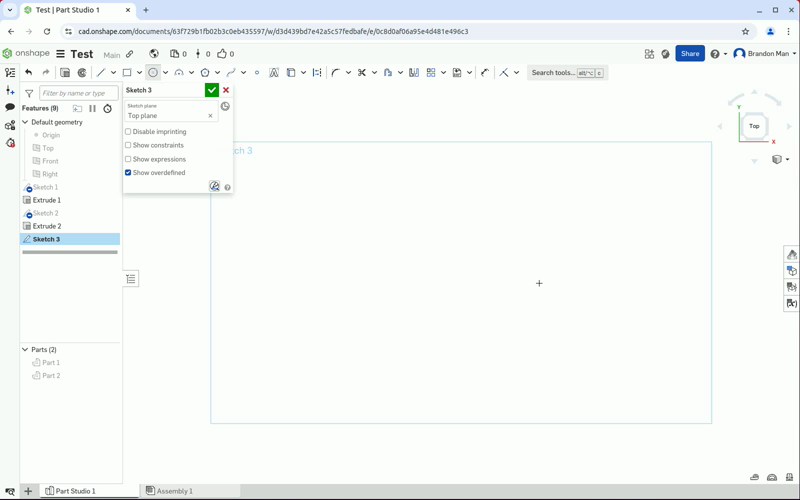
key_up(shift)
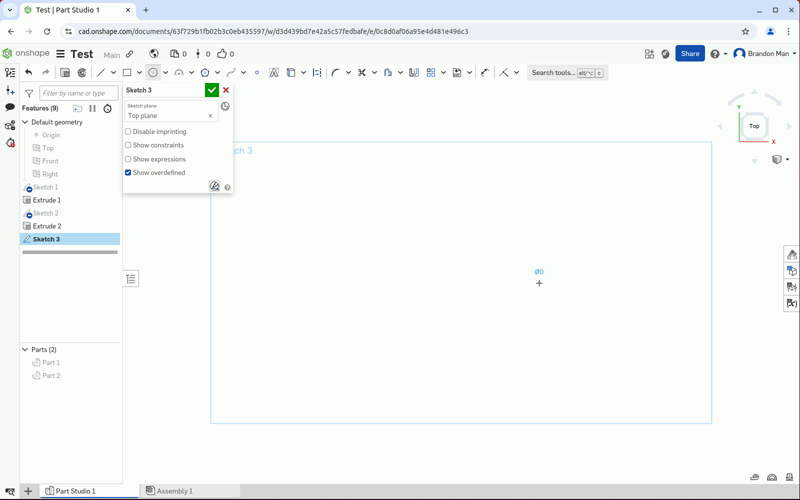
mouse_move(548, 282)
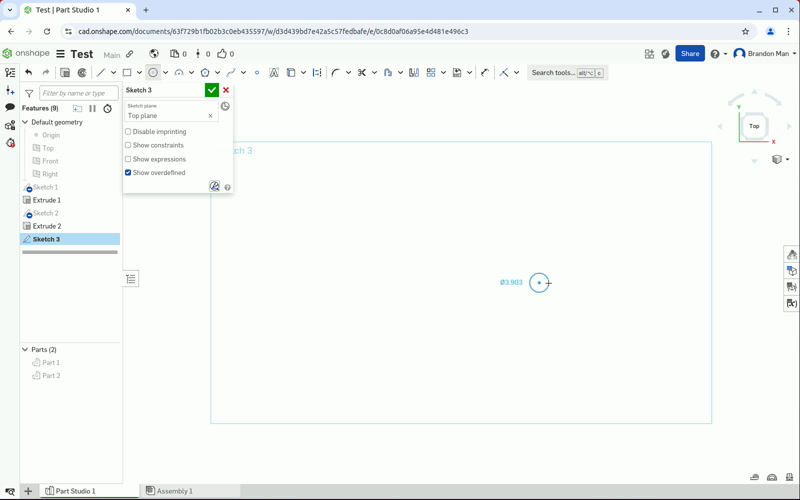
click(548, 282)
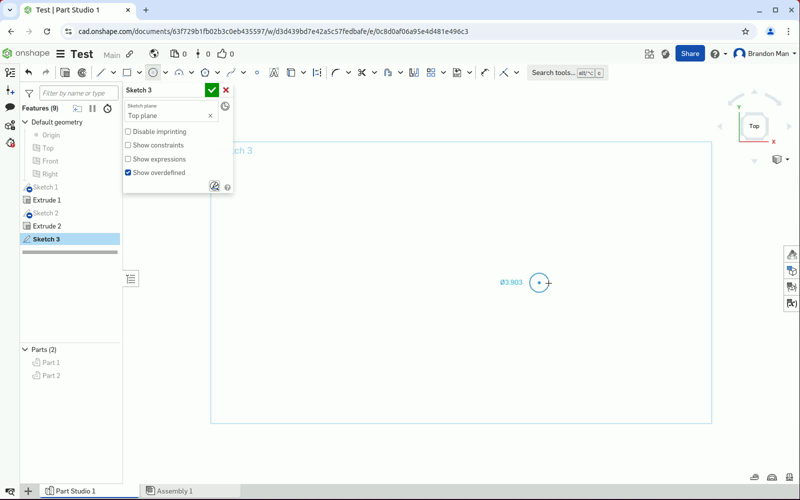
key(esc)
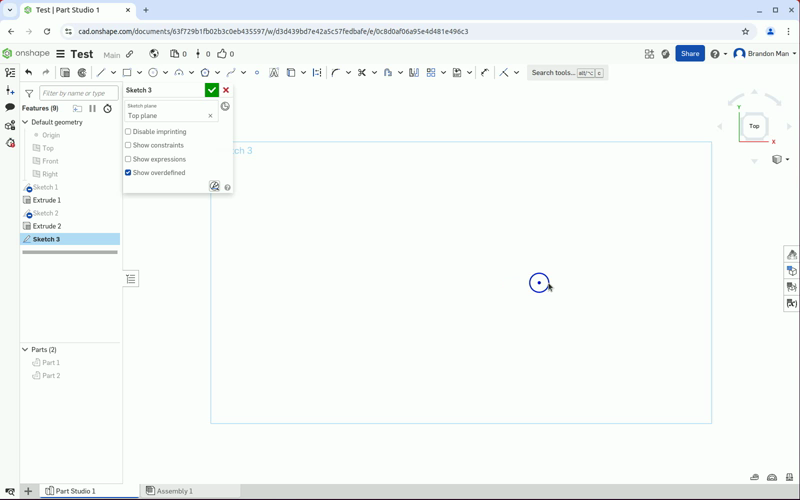
key(c)
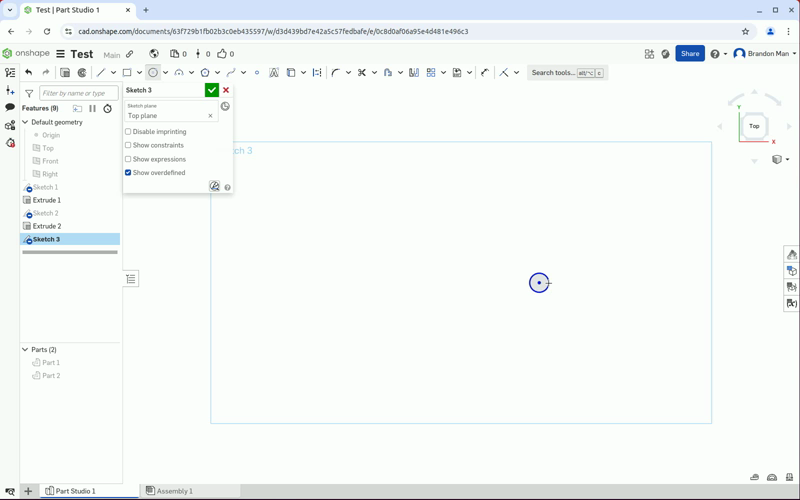
key_down(shift)
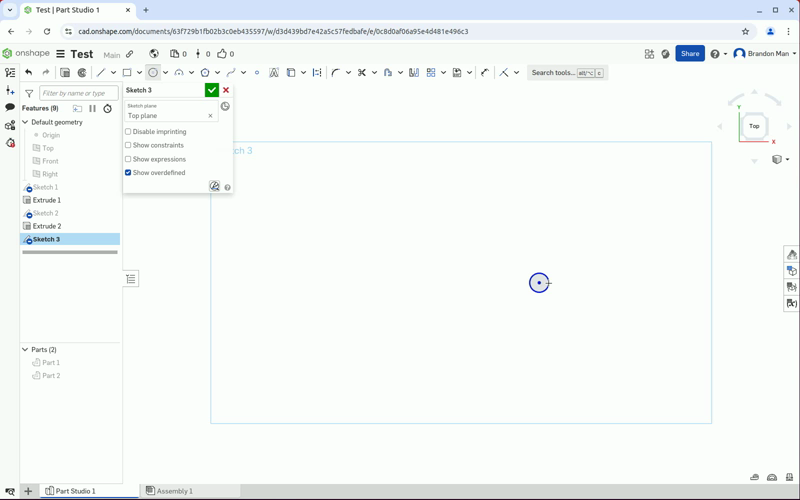
mouse_move(539, 282)
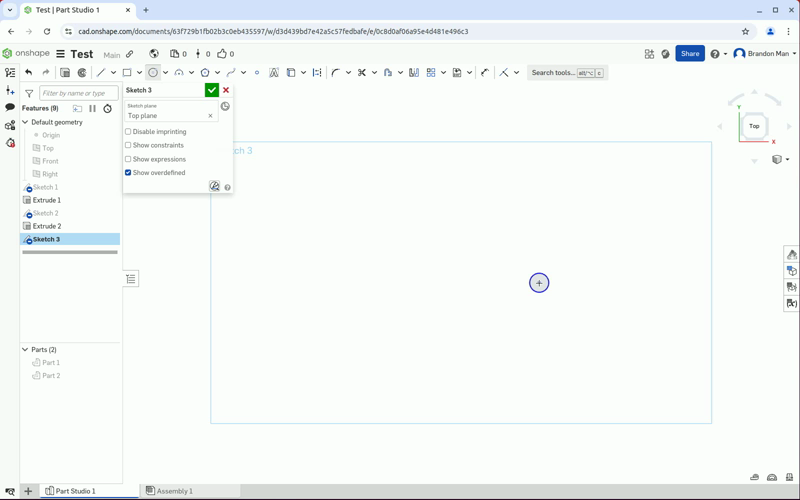
click(539, 282)
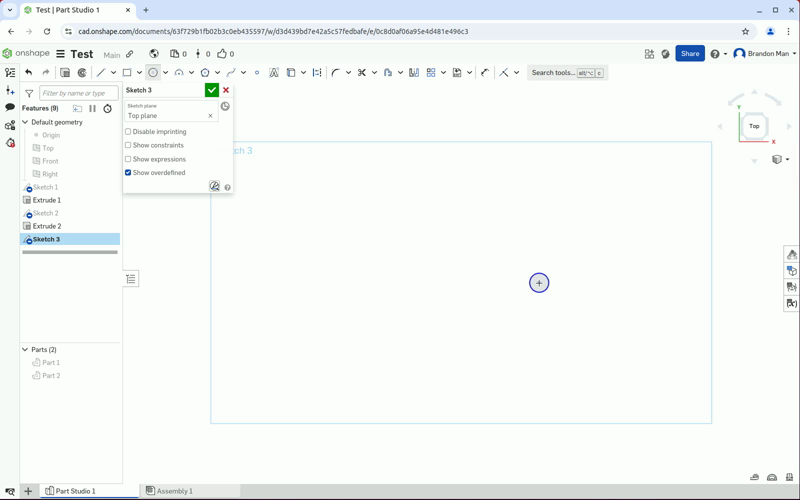
key_up(shift)
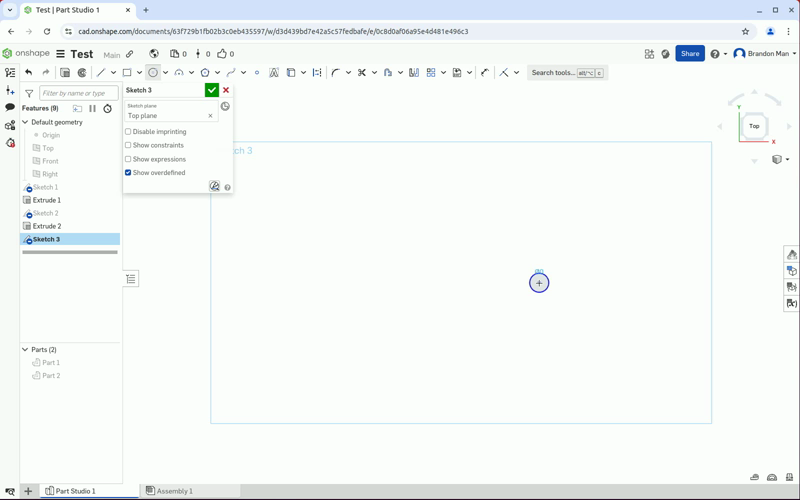
mouse_move(544, 282)
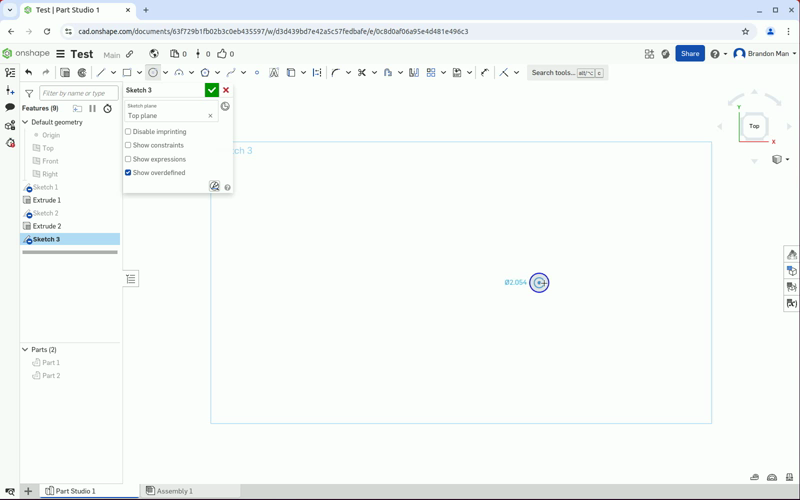
click(544, 282)
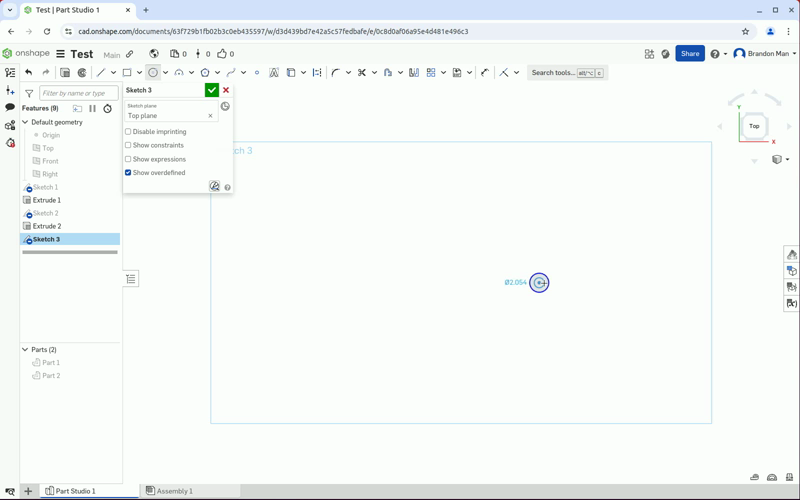
key(esc)
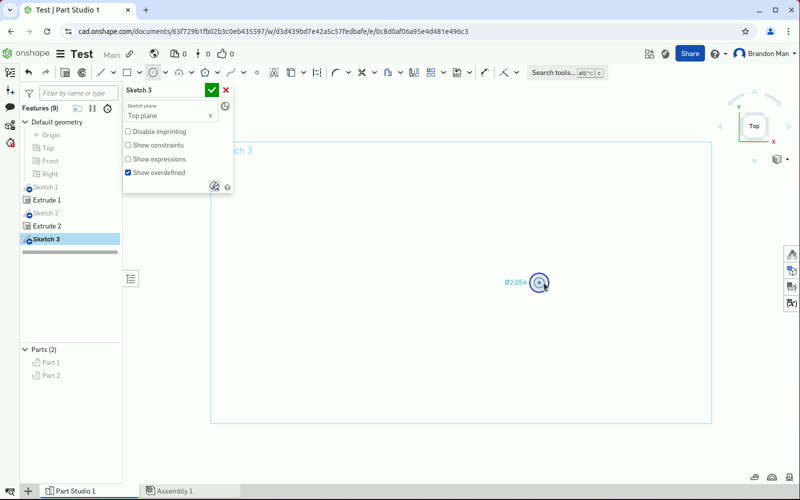
mouse_move(544, 277)
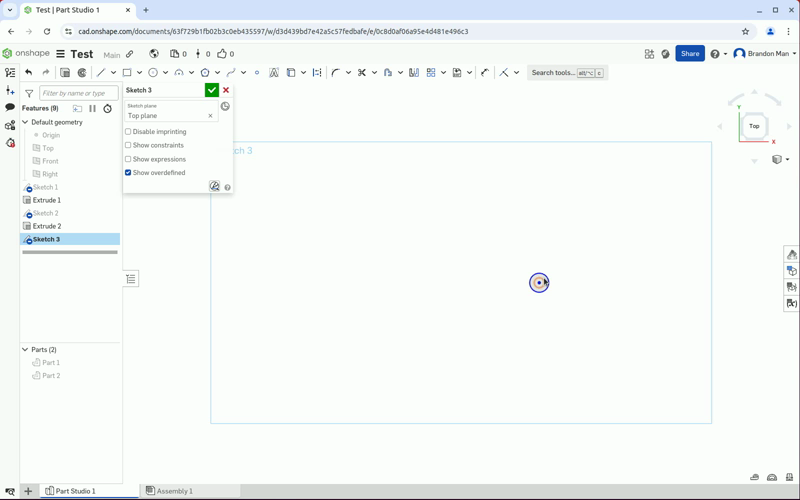
scroll(6)
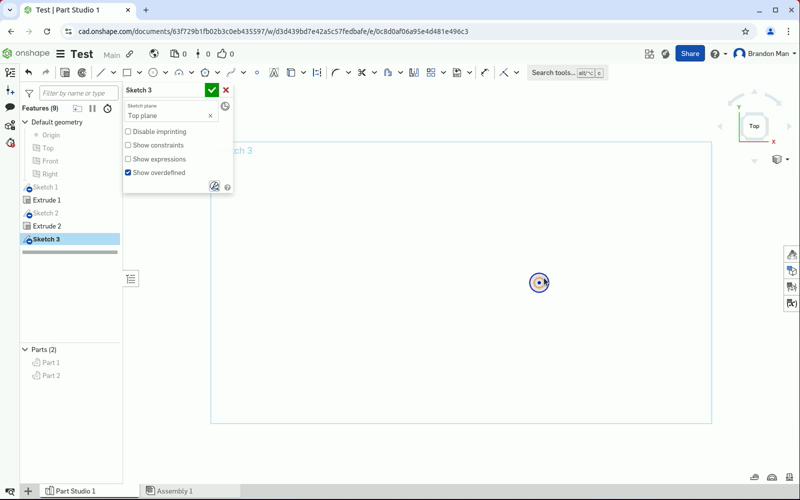
scroll(6)
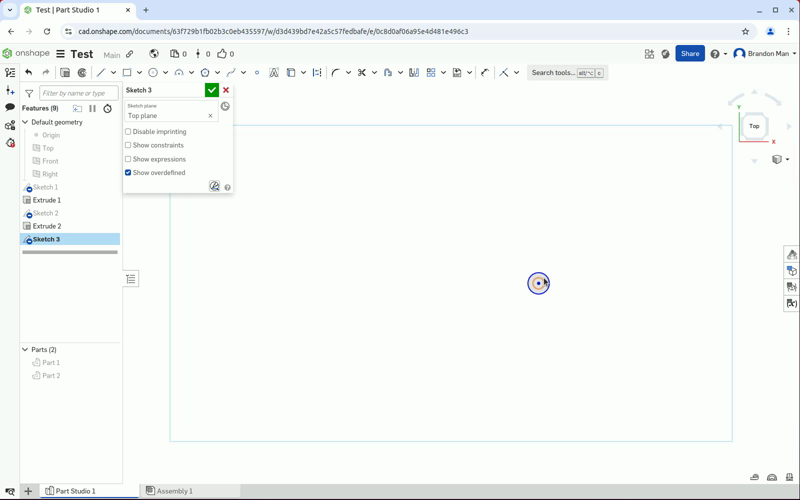
scroll(6)
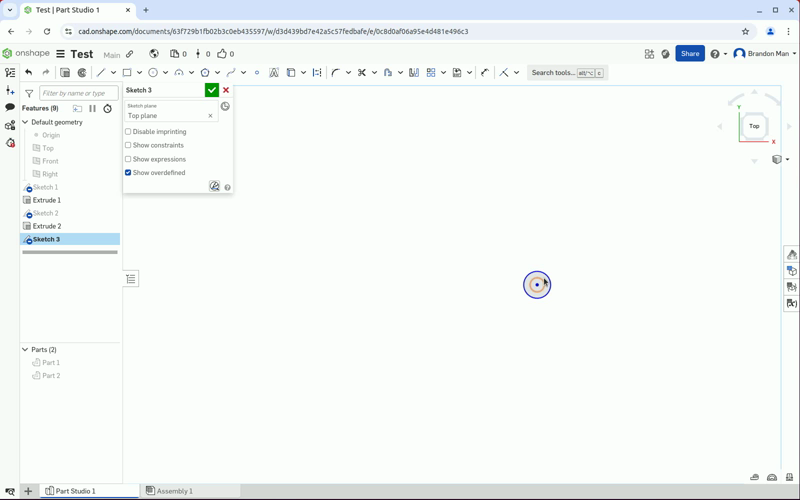
scroll(6)
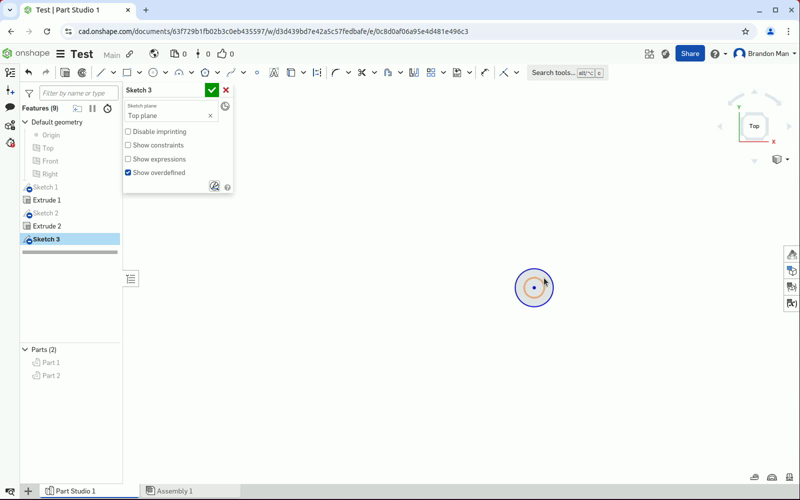
scroll(6)
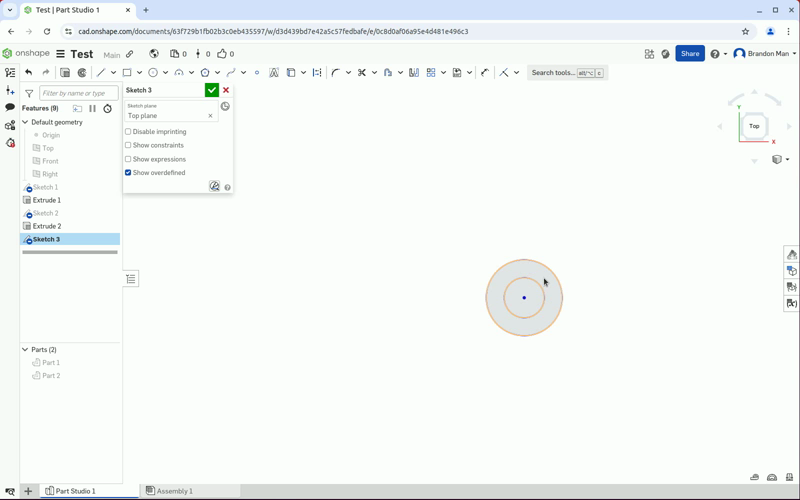
scroll(6)
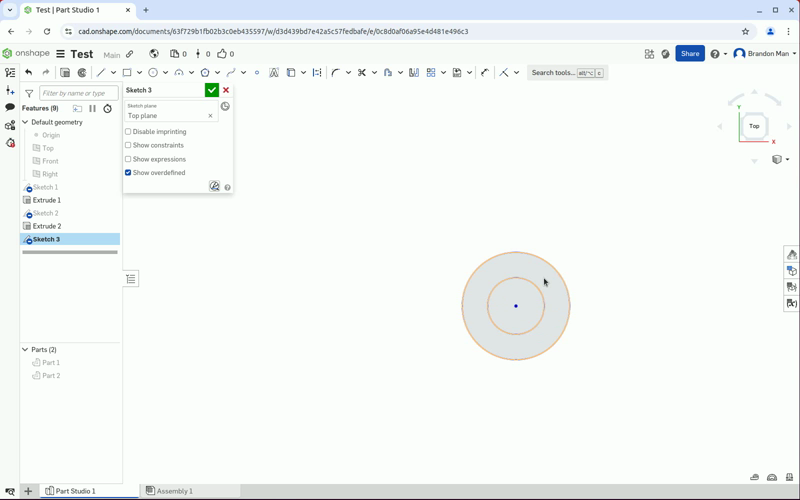
scroll(6)
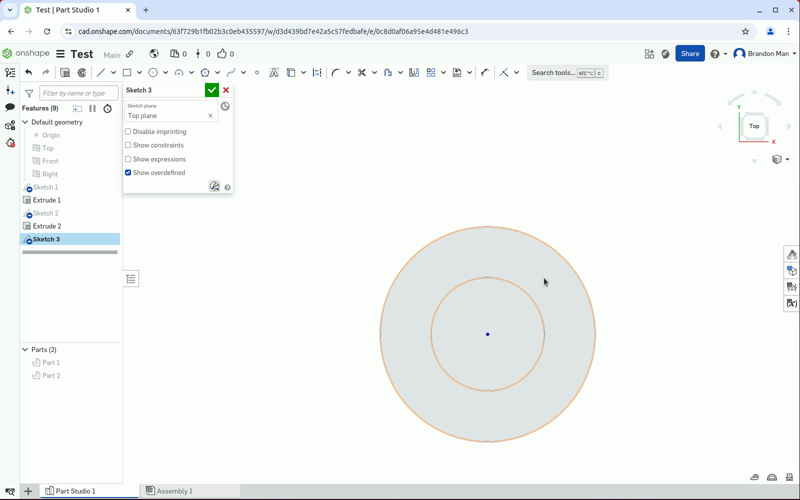
click(544, 277)
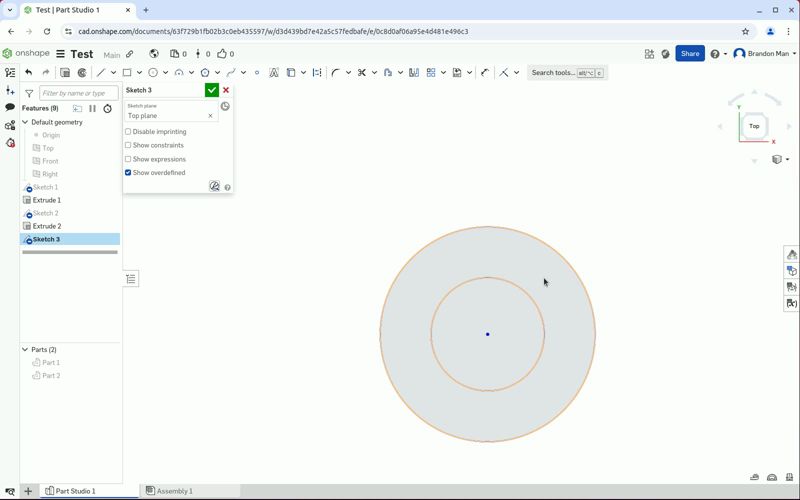
scroll(-6)
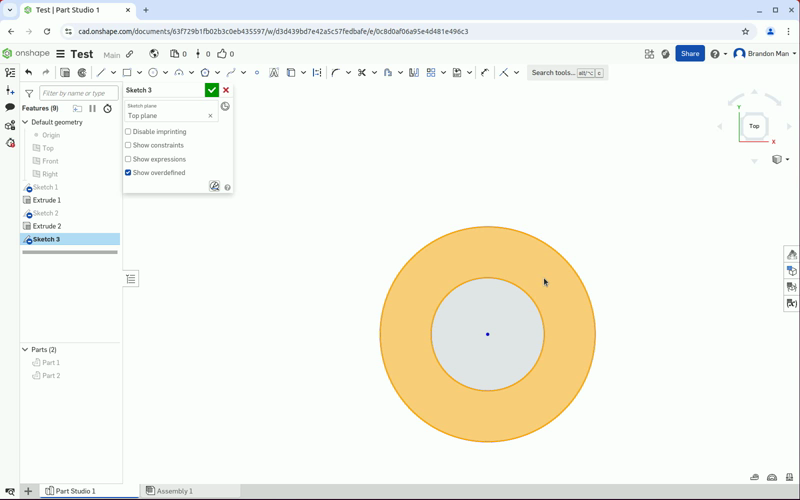
scroll(-6)
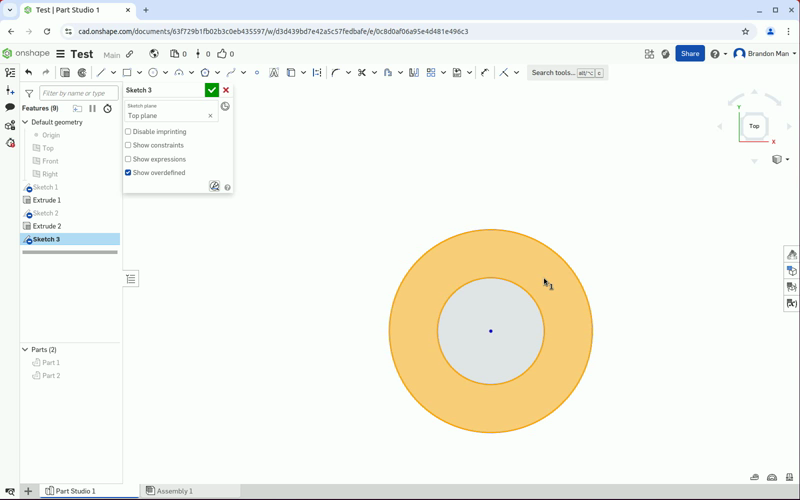
scroll(-6)
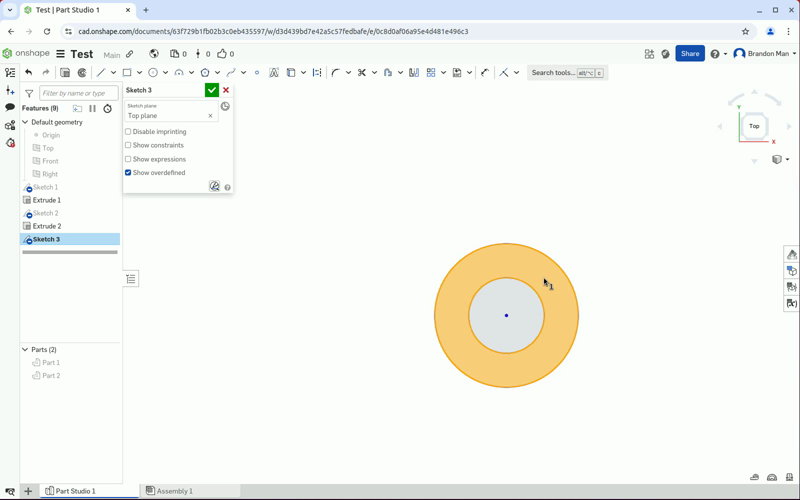
scroll(-6)
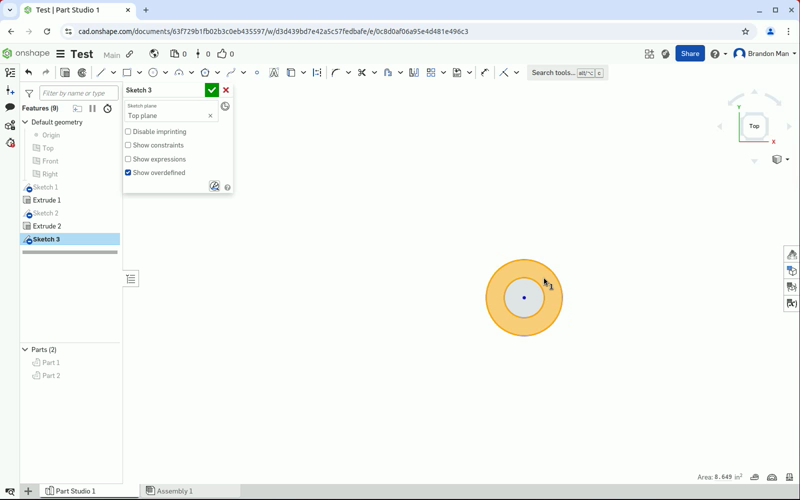
scroll(-6)
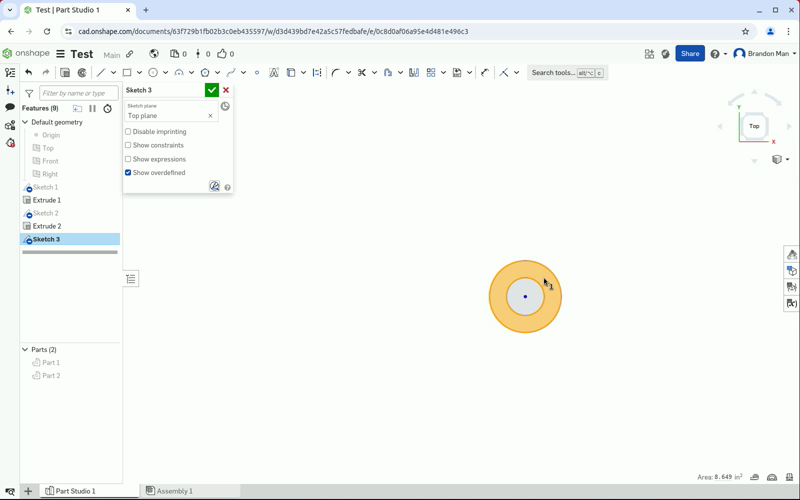
scroll(-6)
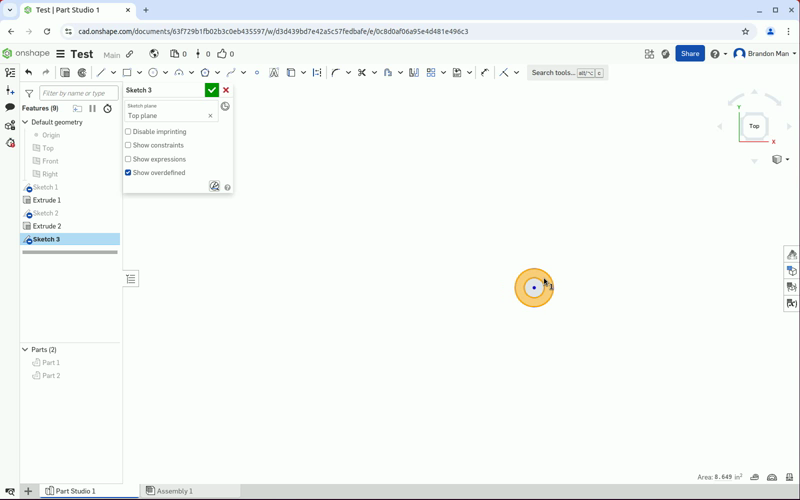
scroll(-6)
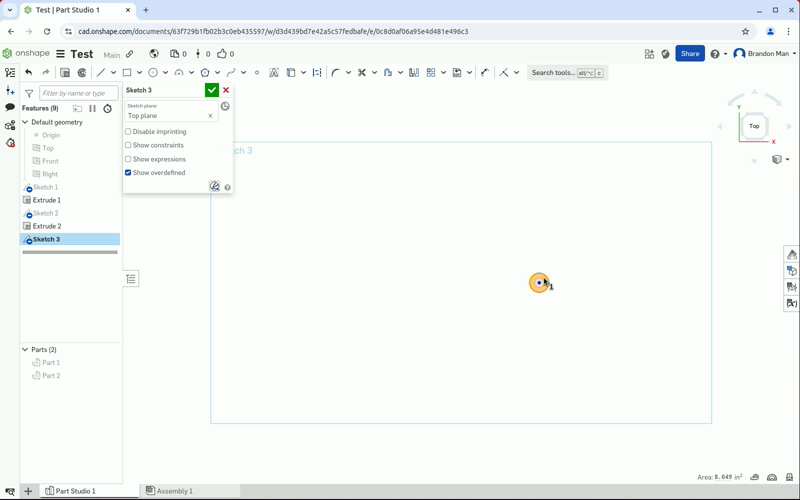
mouse_move(73, 352)
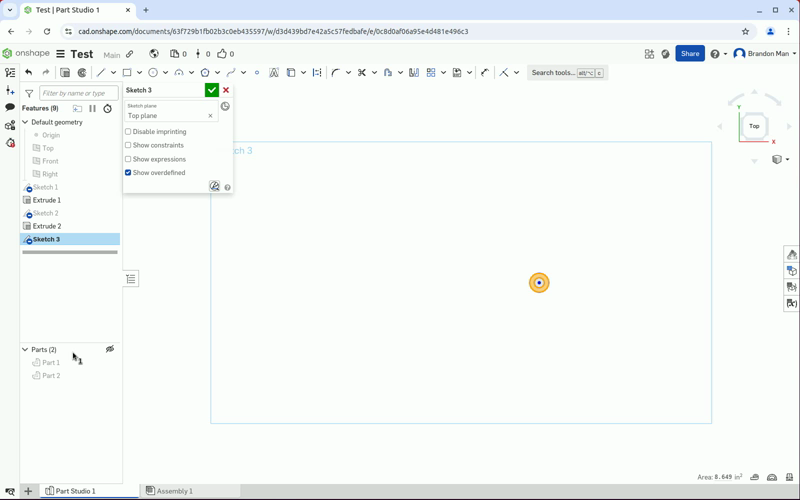
key(shift+y)
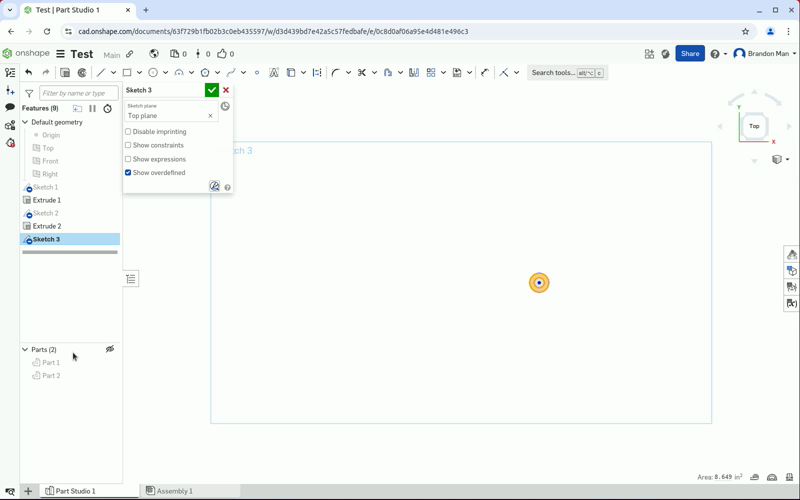
key(shift+e)
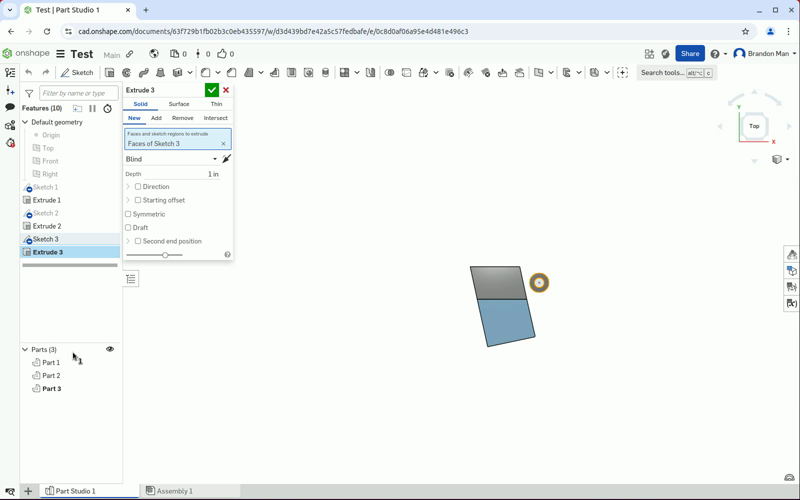
mouse_move(143, 106)
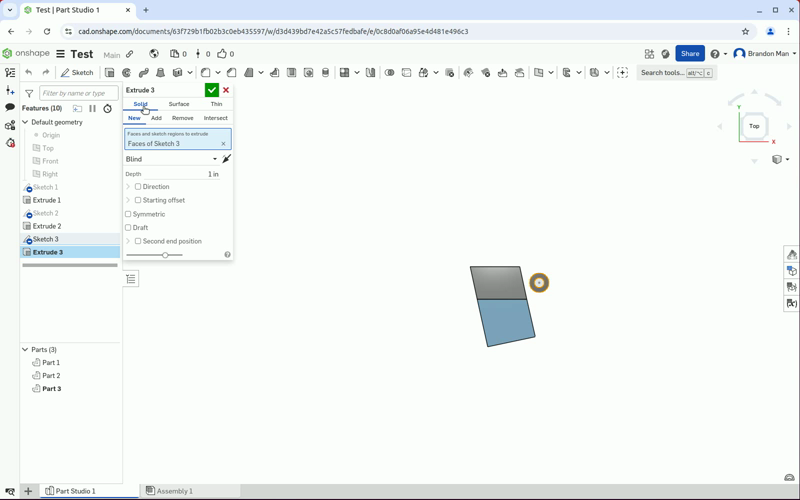
click(143, 106)
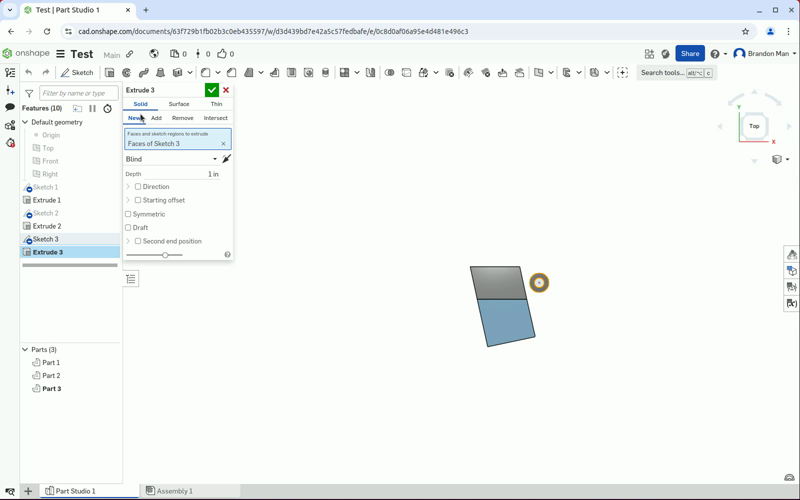
mouse_move(137, 120)
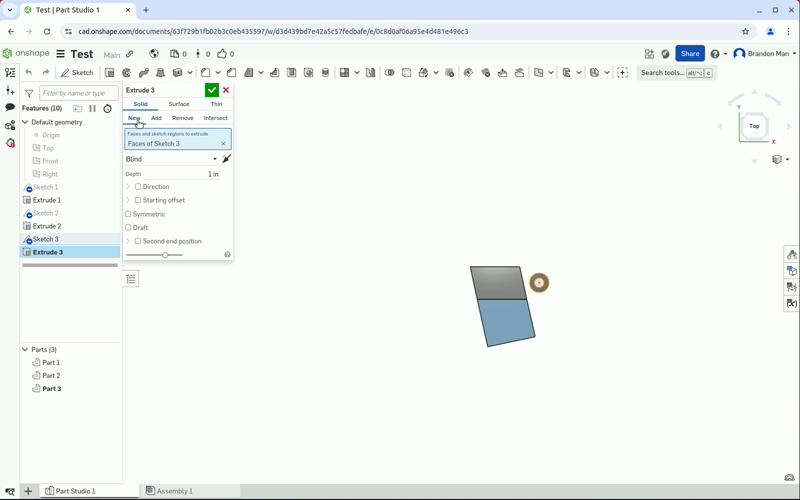
click(137, 120)
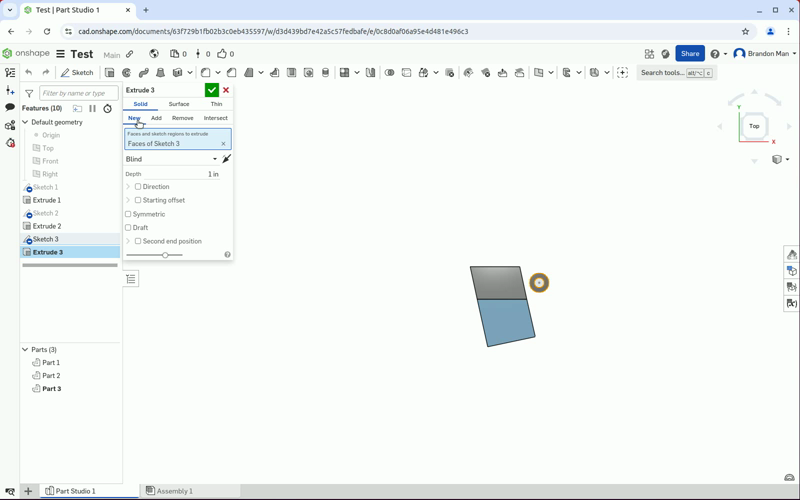
key(tab, 4)
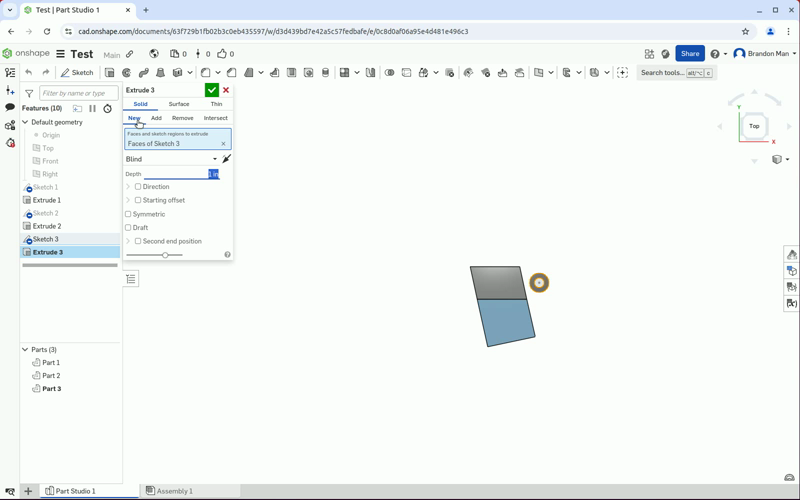
text(3.129)
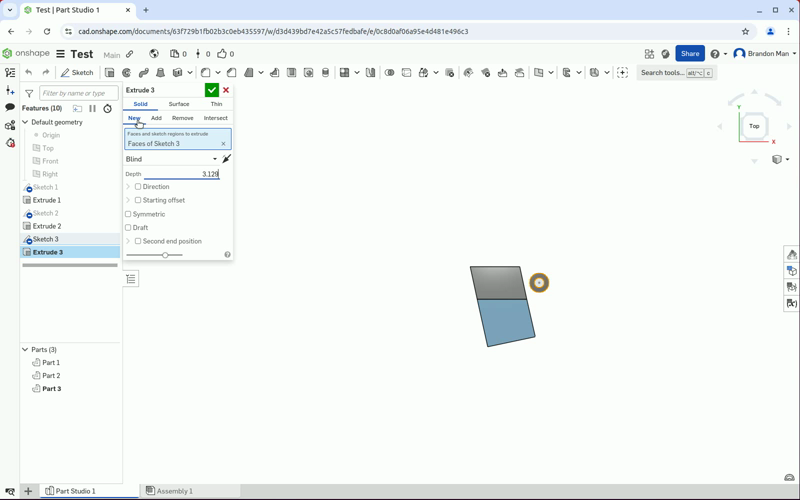
key(enter)
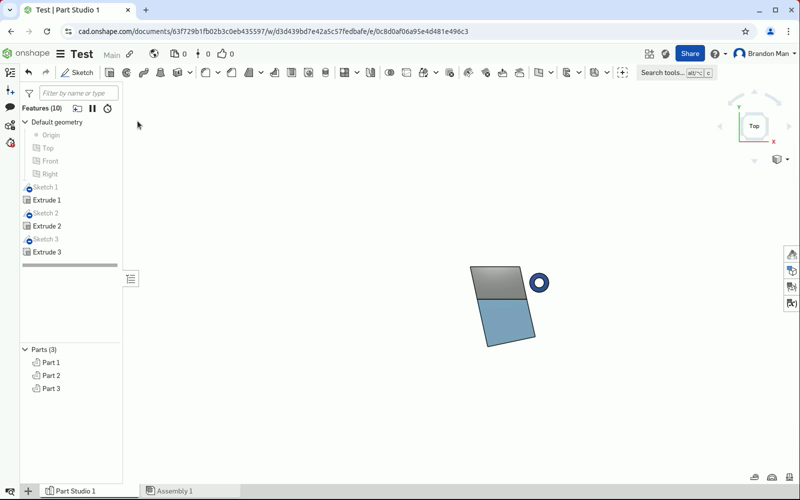
key(shift+h)
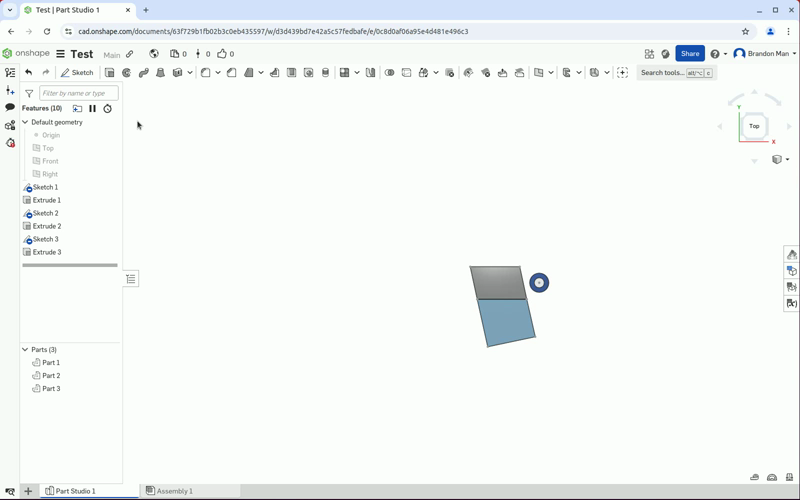
key(shift+h)
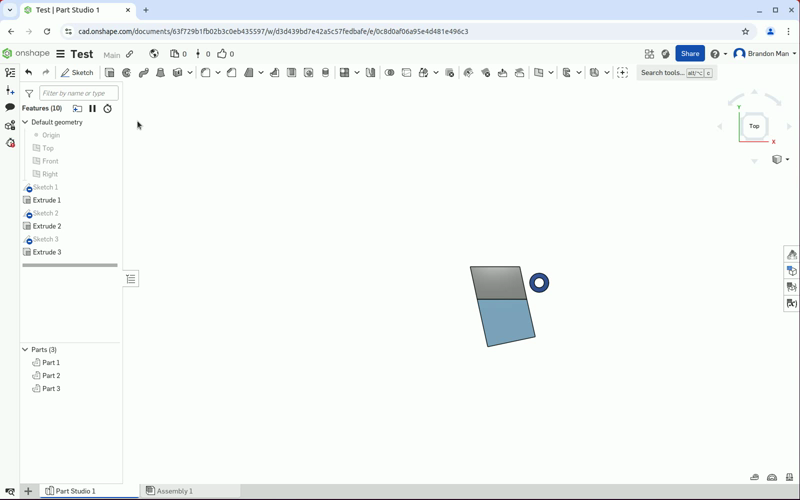
mouse_move(73, 189)
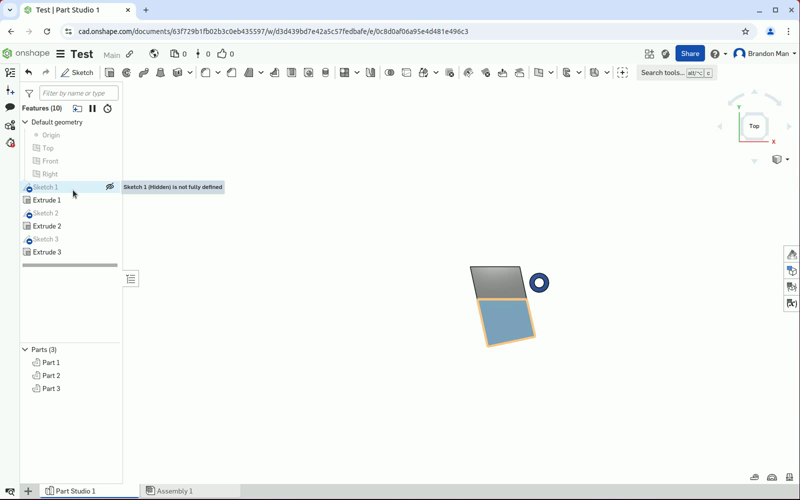
click(73, 189)
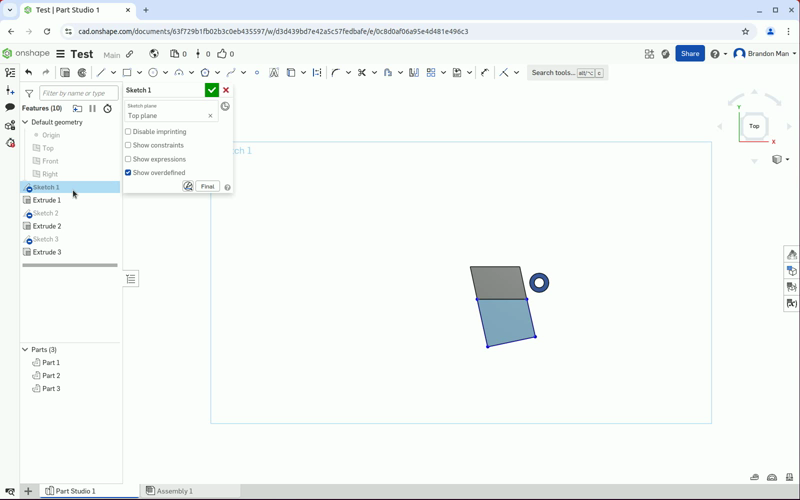
mouse_move(229, 92)
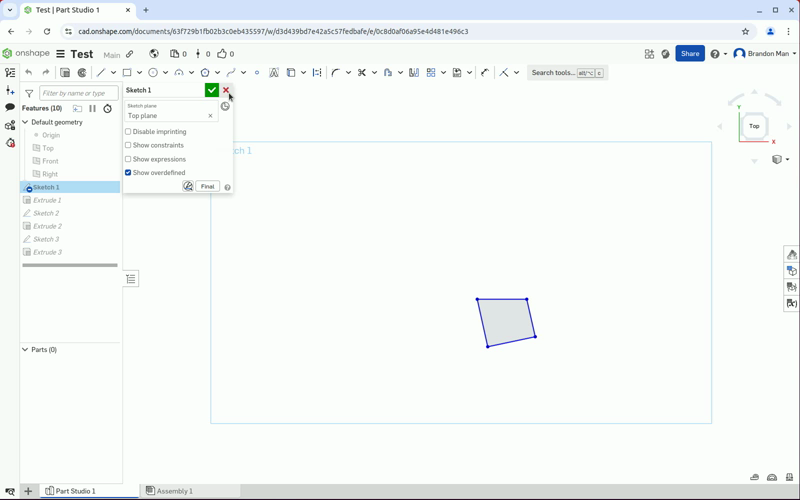
click(229, 92)
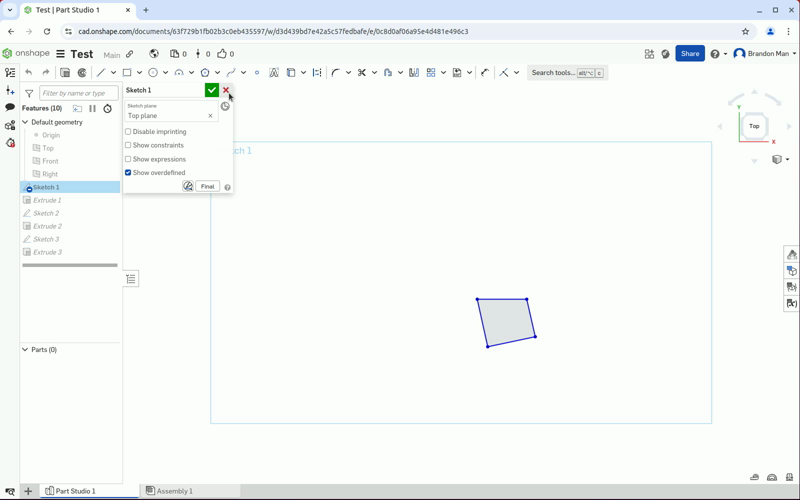
key(shift+s)
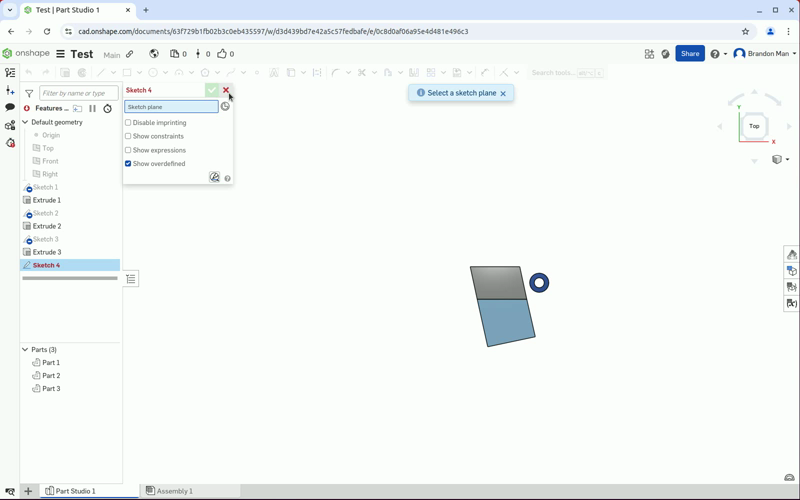
mouse_move(73, 150)
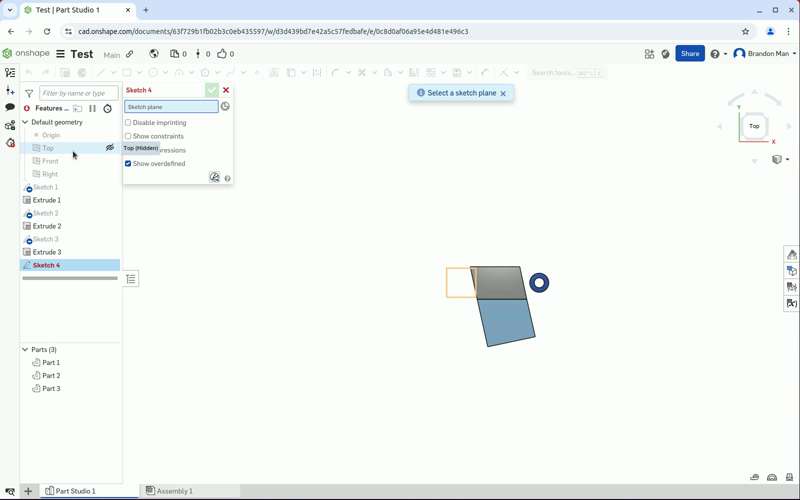
click(73, 150)
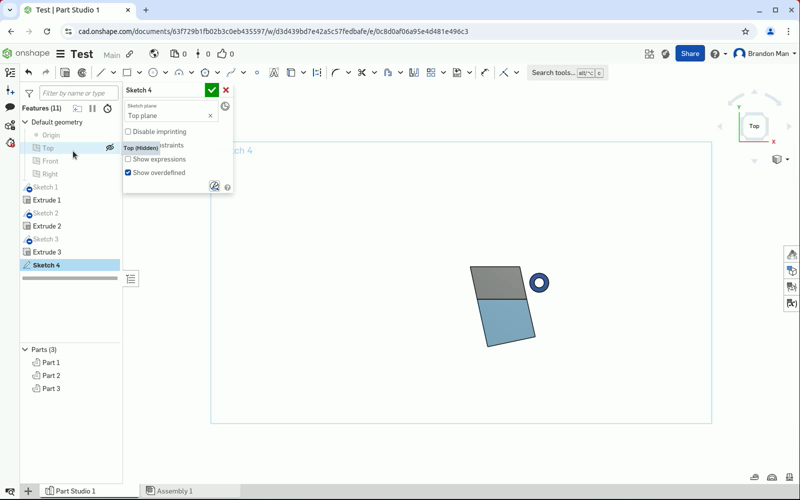
mouse_move(73, 352)
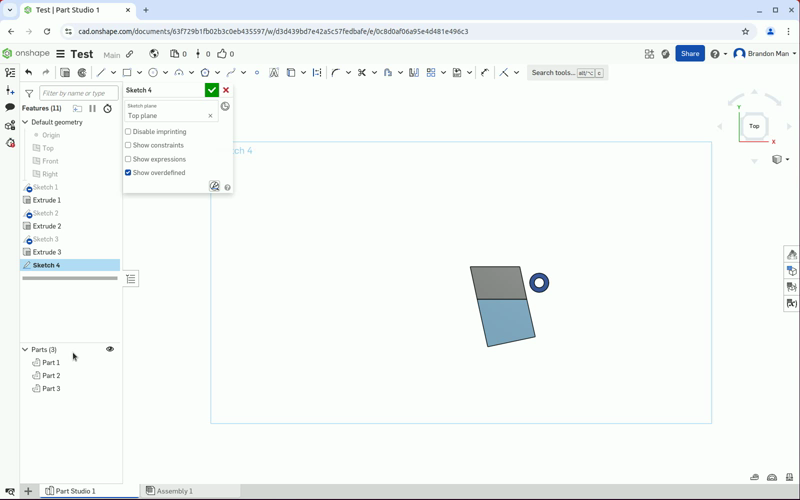
key(y)
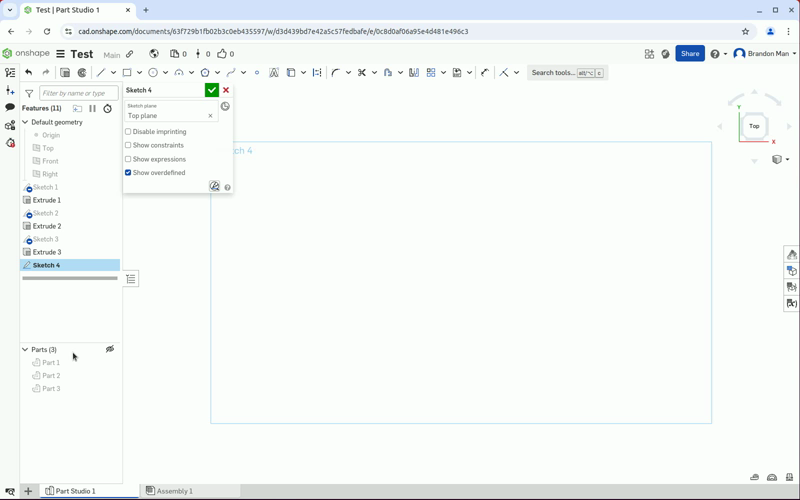
key(l)
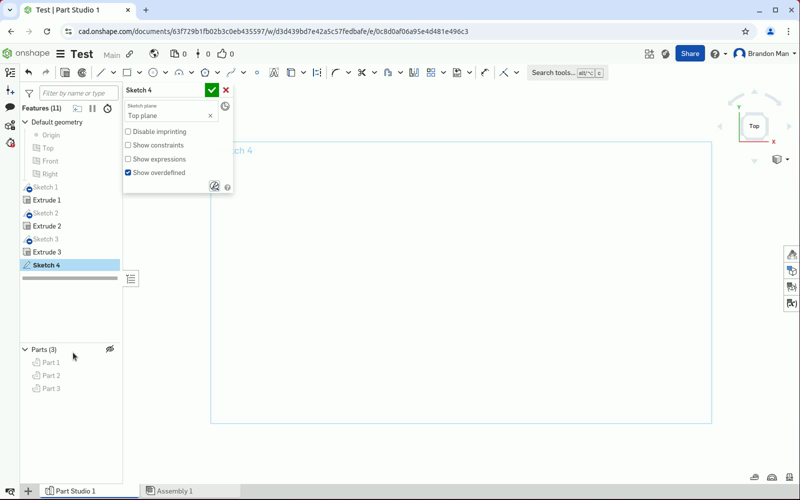
key_down(shift)
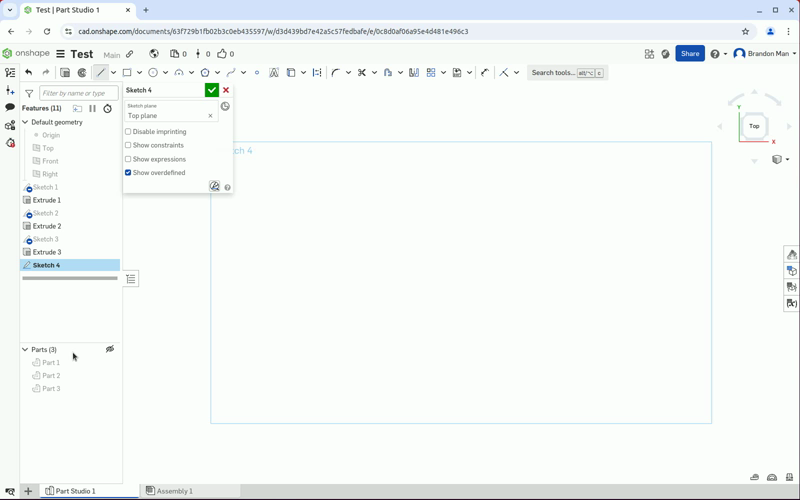
mouse_move(519, 266)
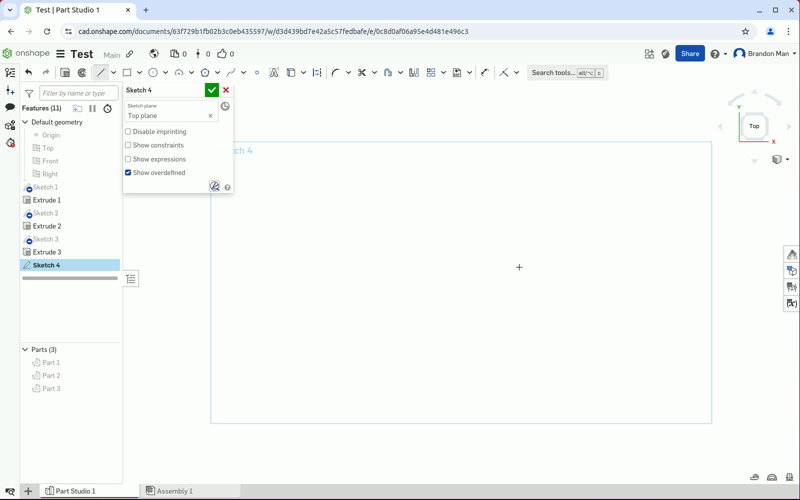
click(519, 266)
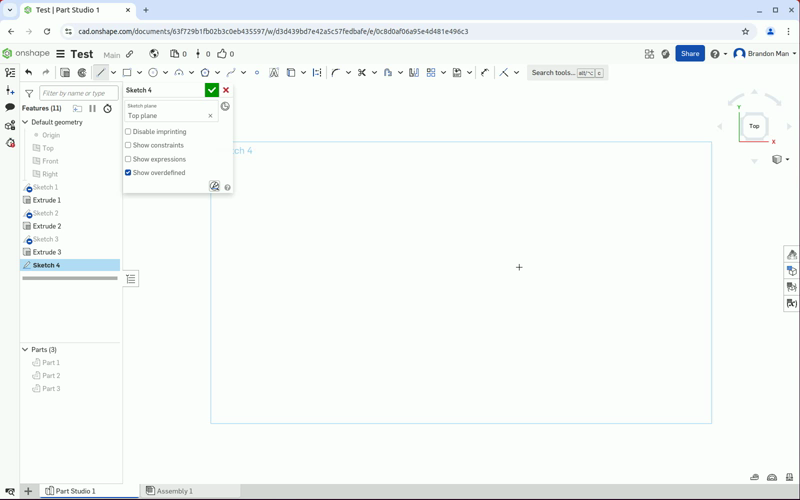
key_up(shift)
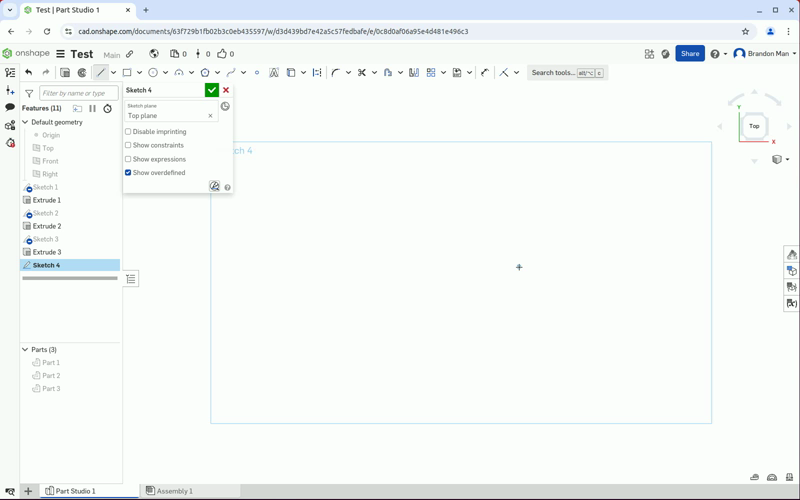
key_down(shift)
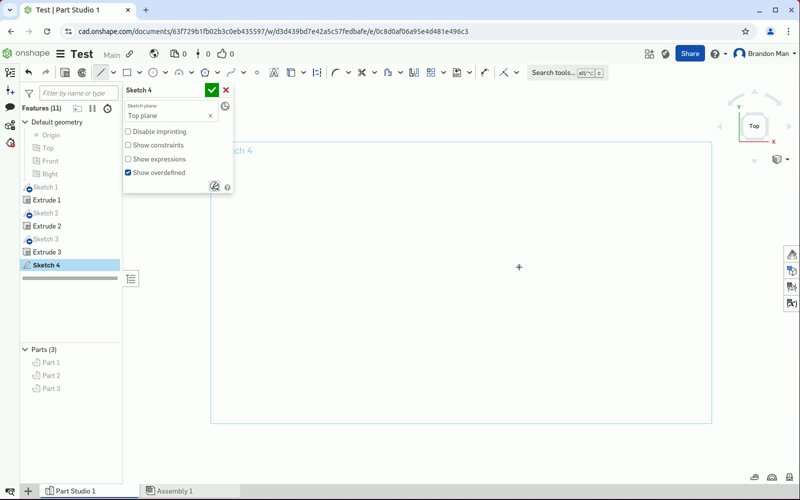
mouse_move(549, 266)
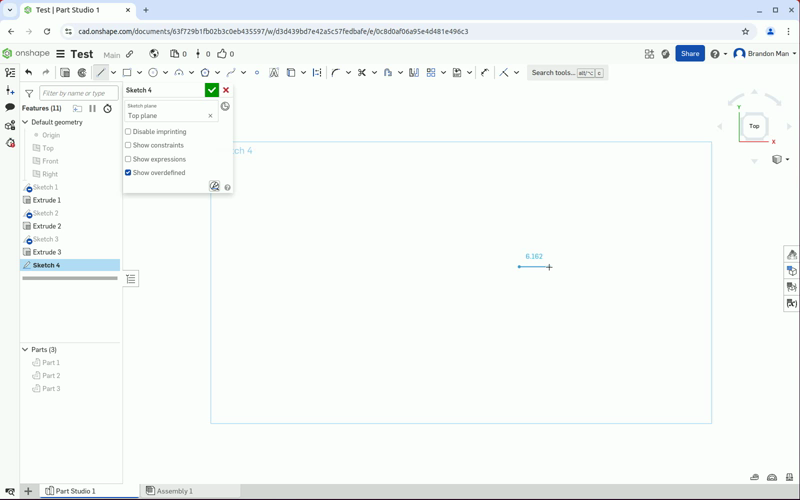
mouse_move(526, 299)
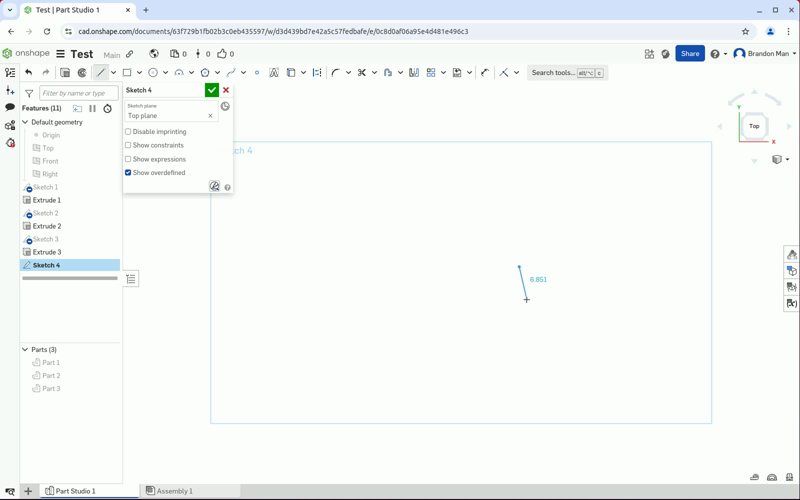
click(526, 299)
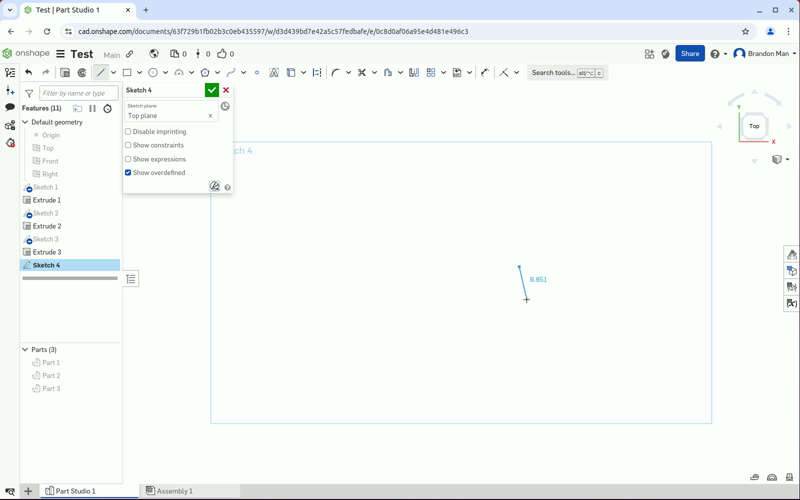
key_up(shift)
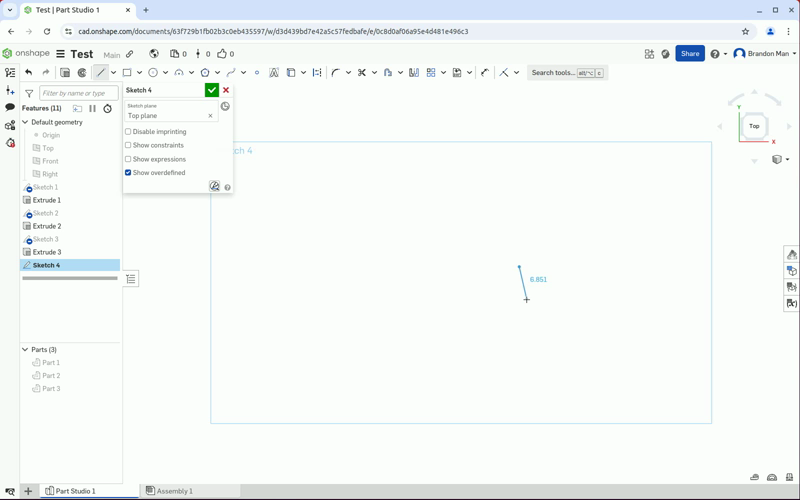
key_down(shift)
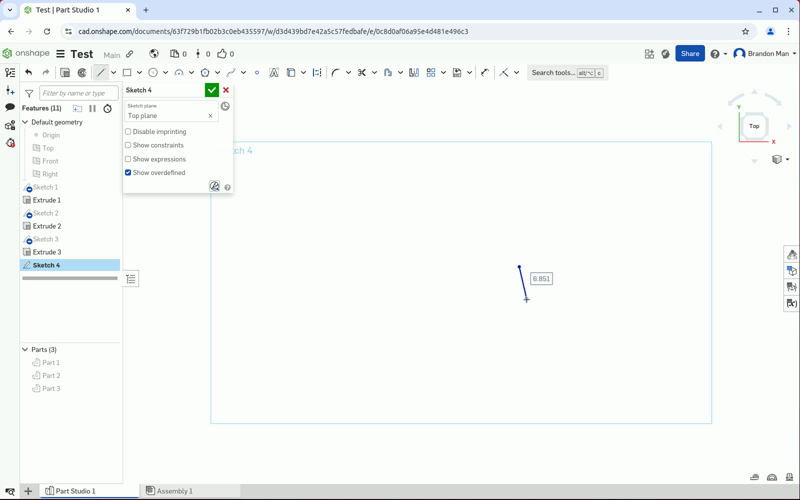
mouse_move(556, 299)
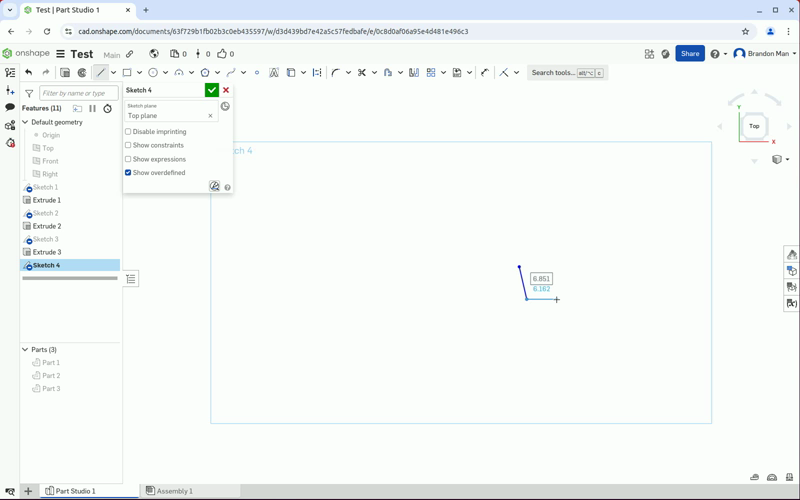
mouse_move(563, 299)
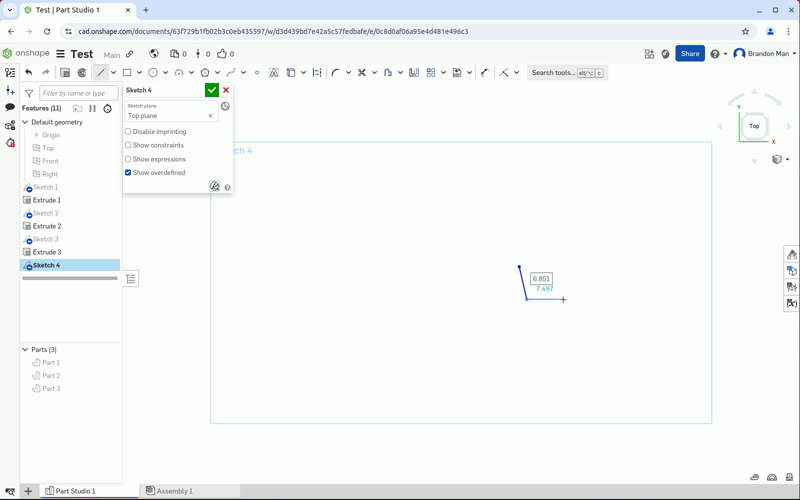
click(563, 299)
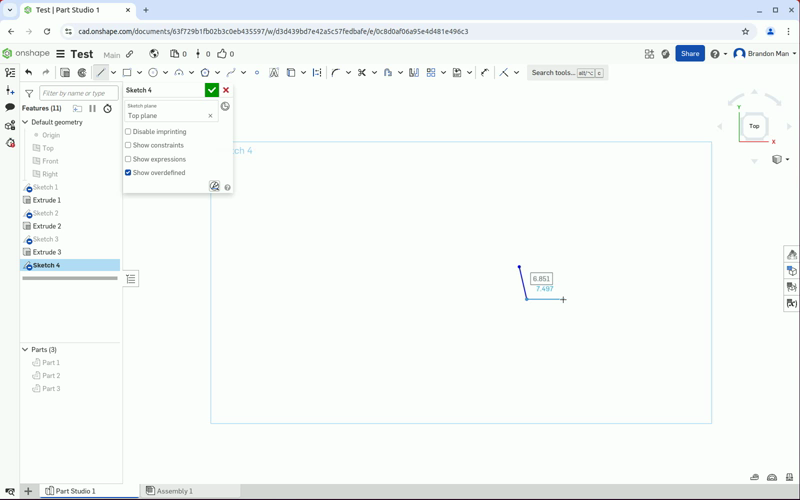
key_up(shift)
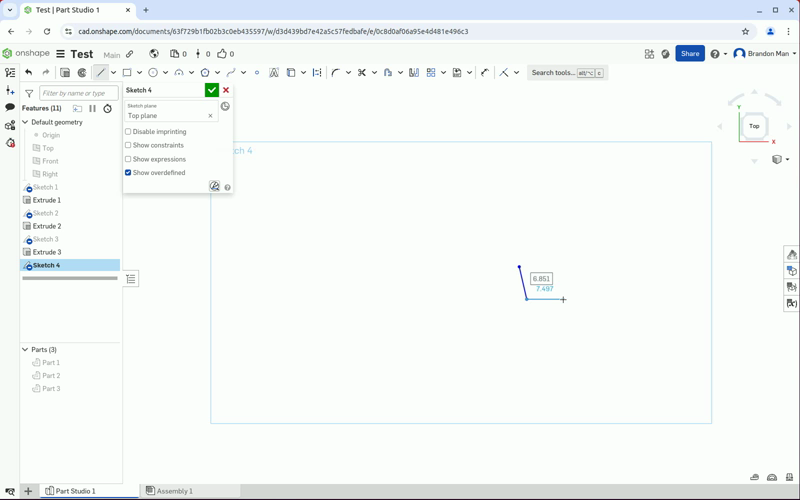
key_down(shift)
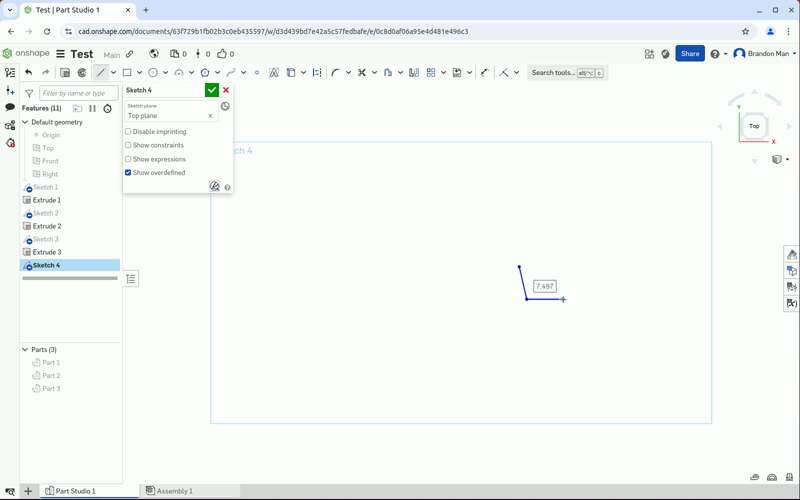
mouse_move(589, 299)
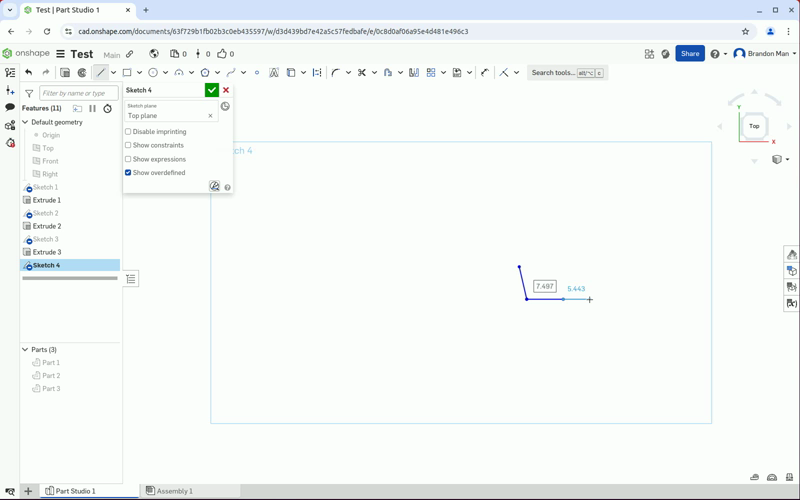
mouse_move(563, 266)
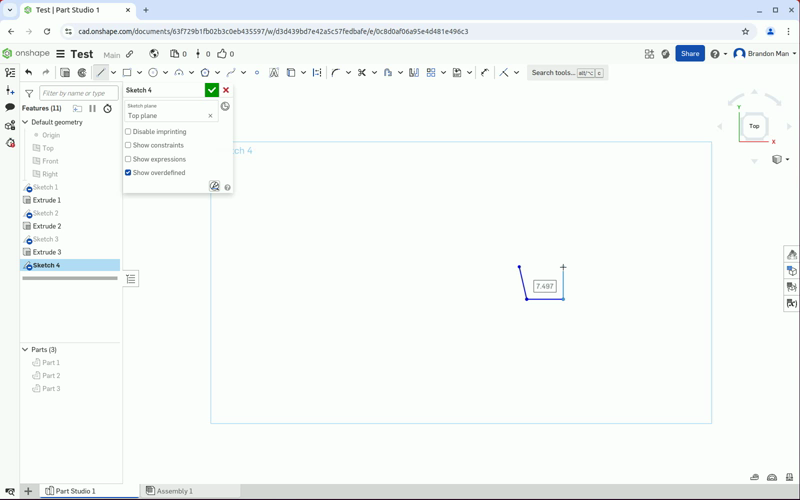
click(563, 266)
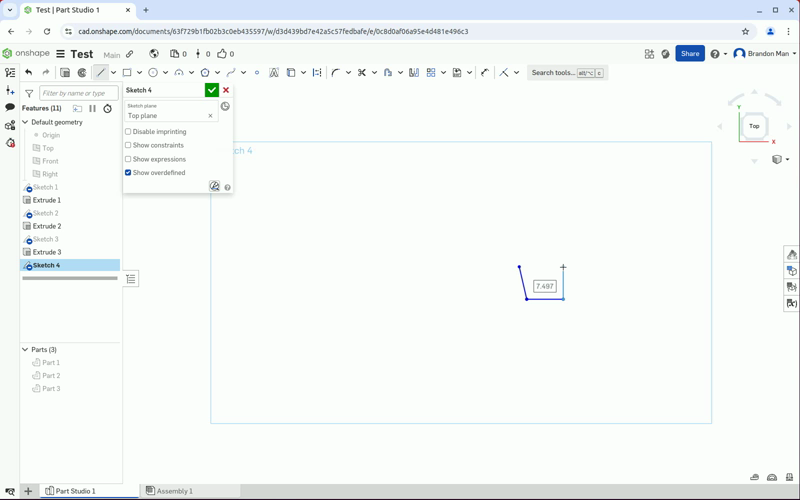
key_up(shift)
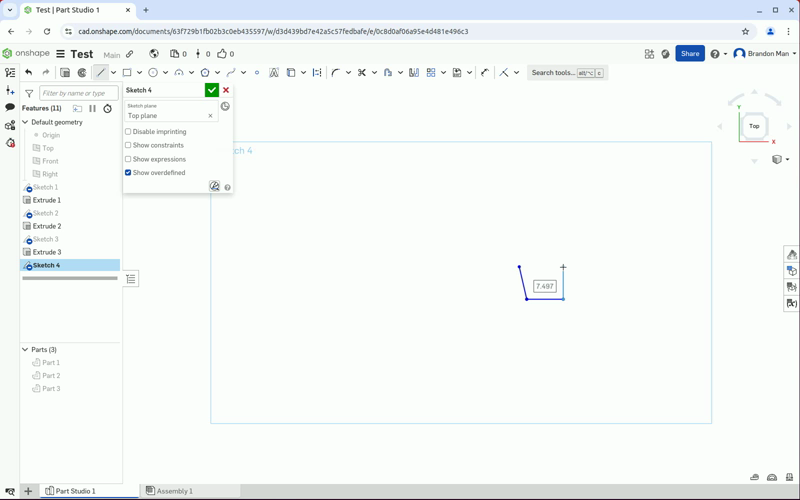
mouse_move(589, 266)
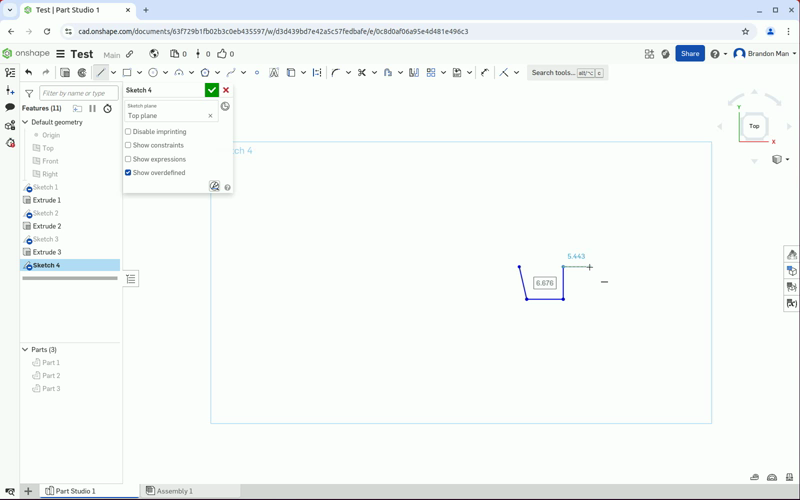
key_down(shift)
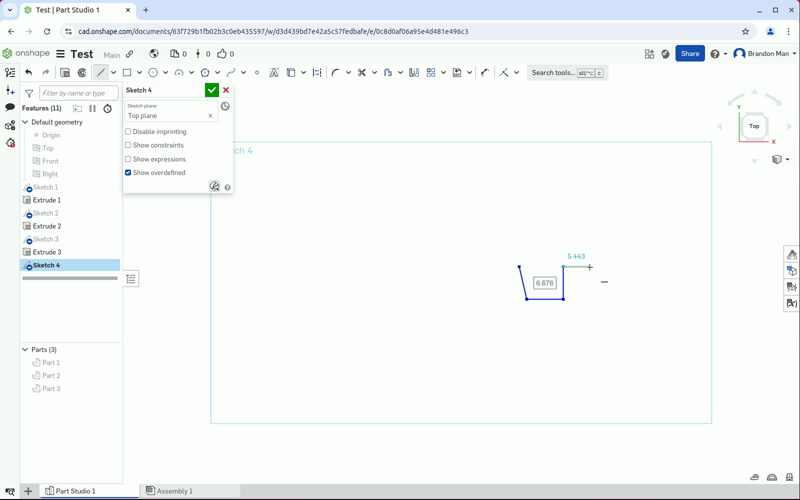
mouse_move(519, 266)
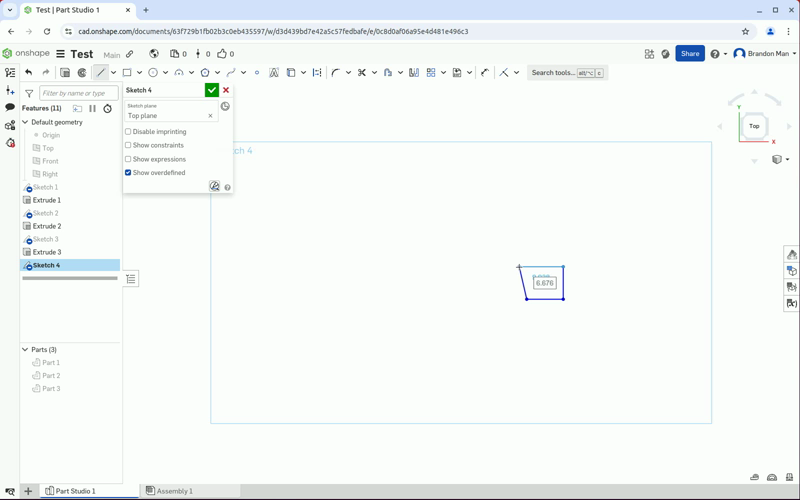
key_up(shift)
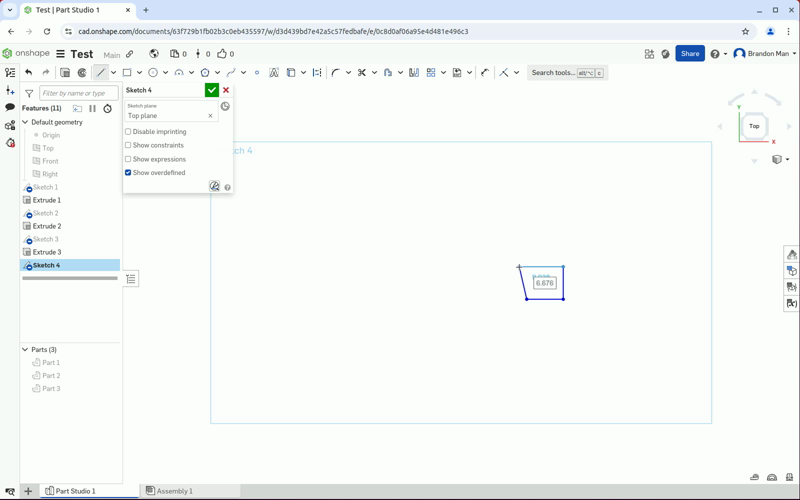
click(519, 266)
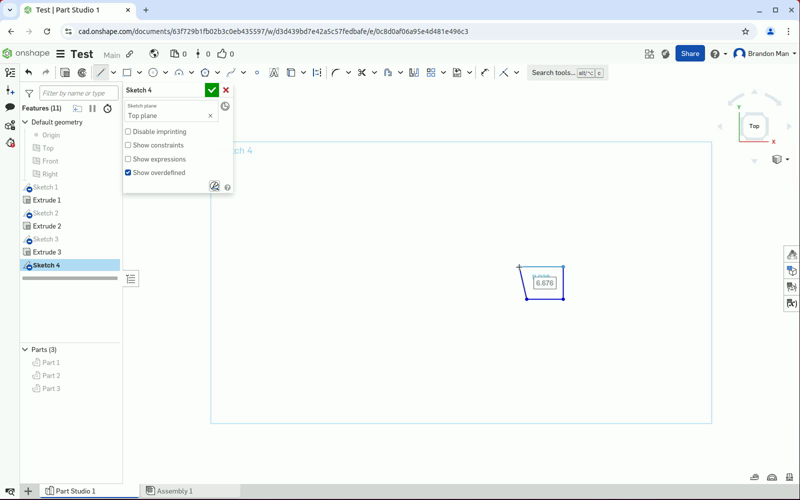
key(esc)
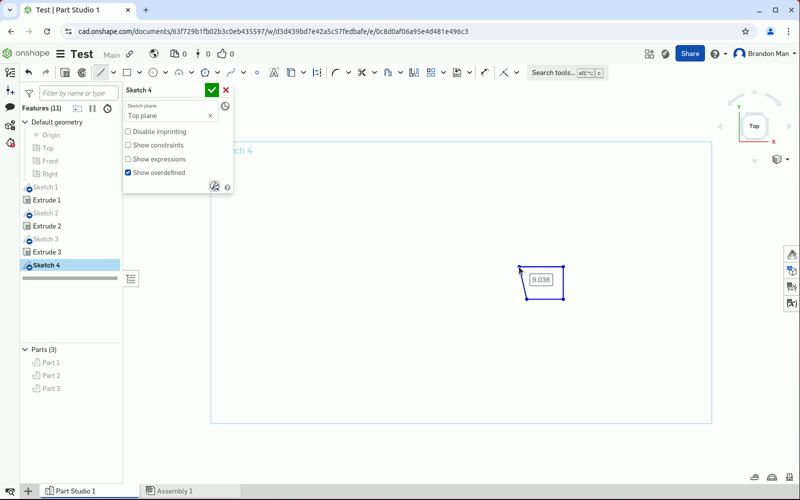
key(c)
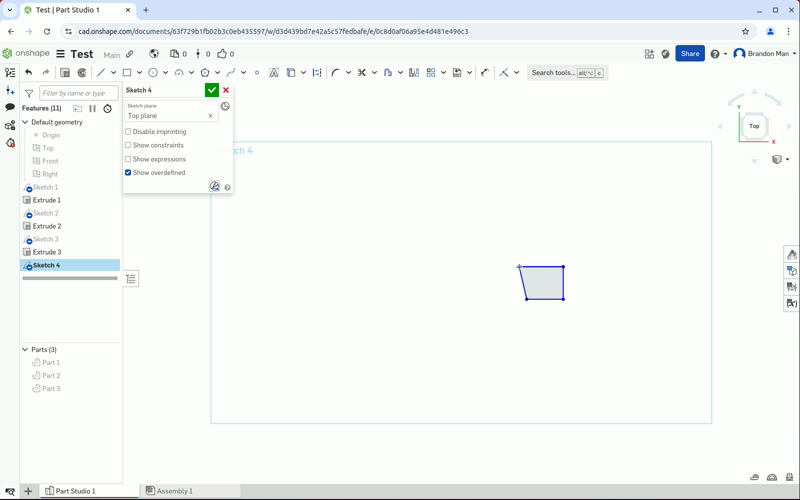
key_down(shift)
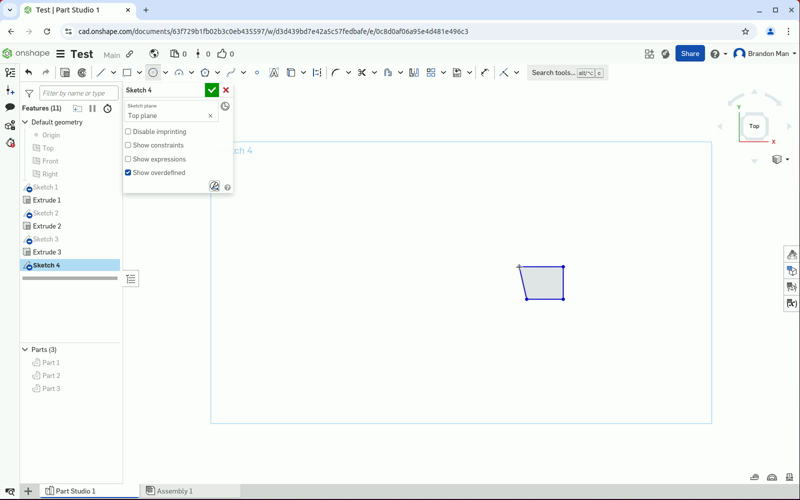
mouse_move(539, 282)
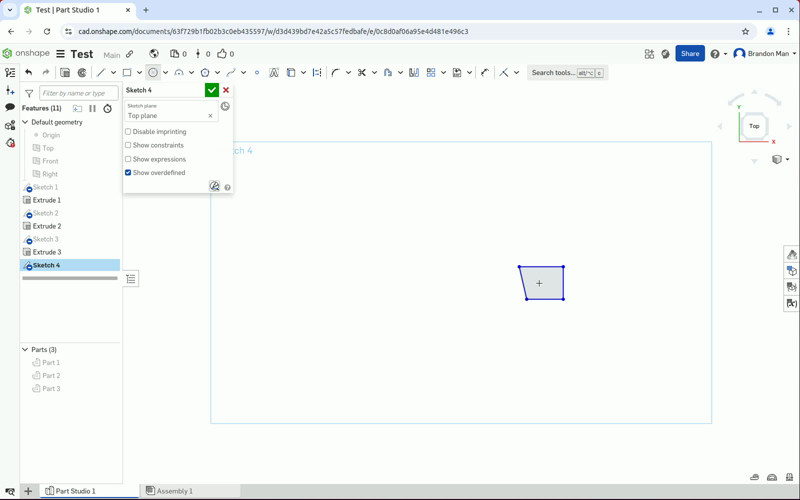
click(539, 282)
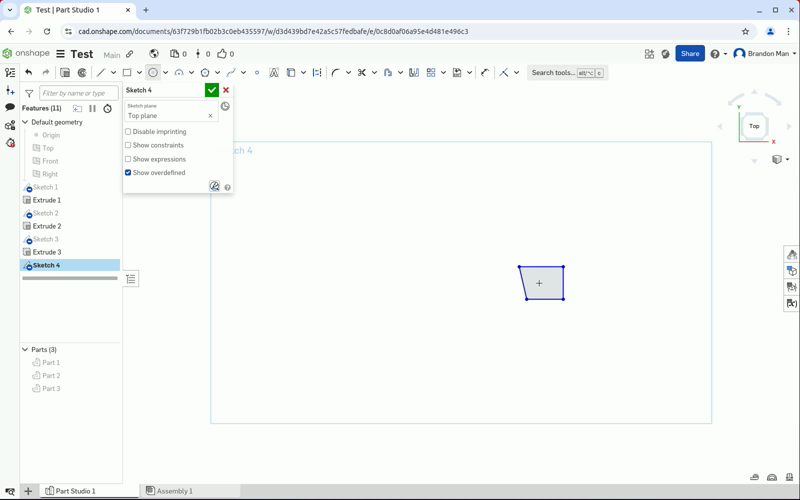
key_up(shift)
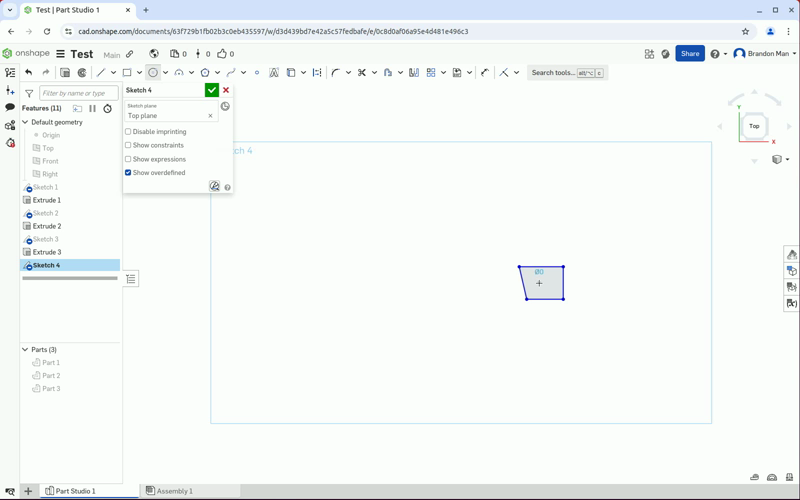
mouse_move(548, 282)
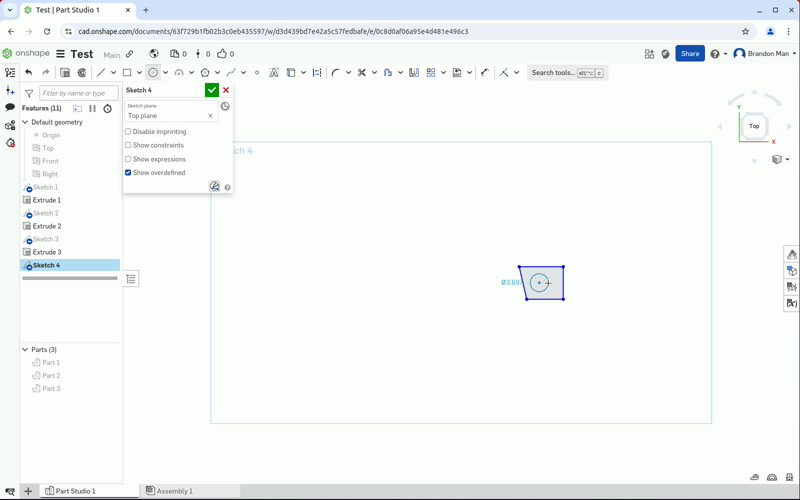
click(548, 282)
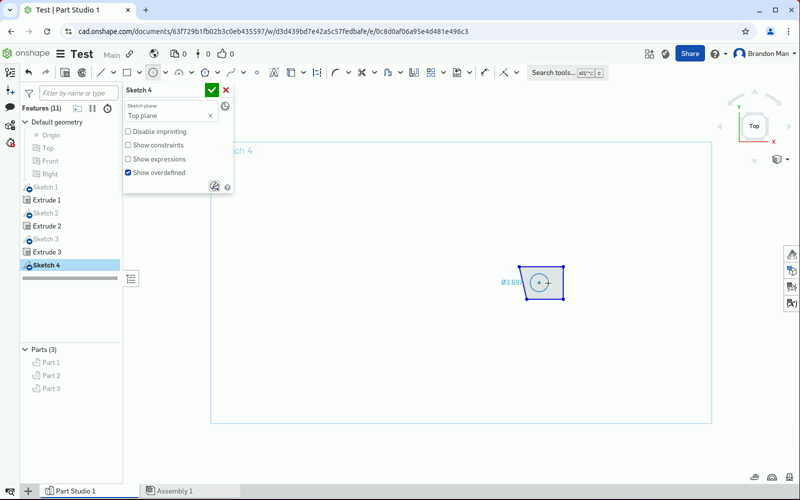
key(esc)
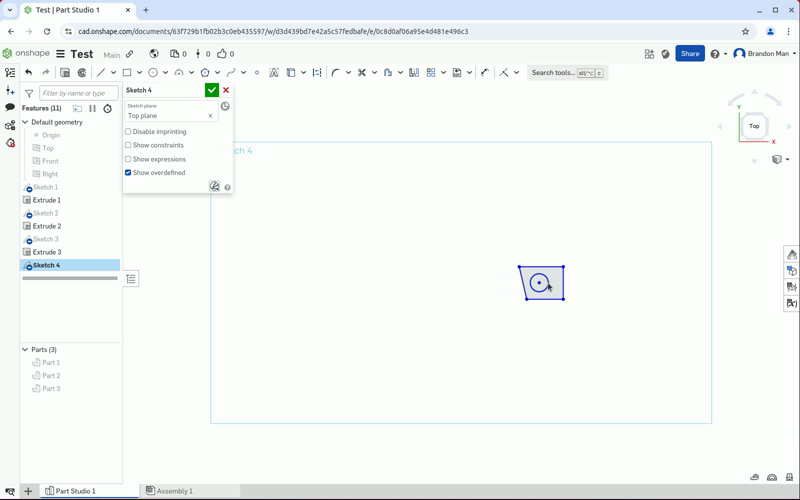
mouse_move(559, 287)
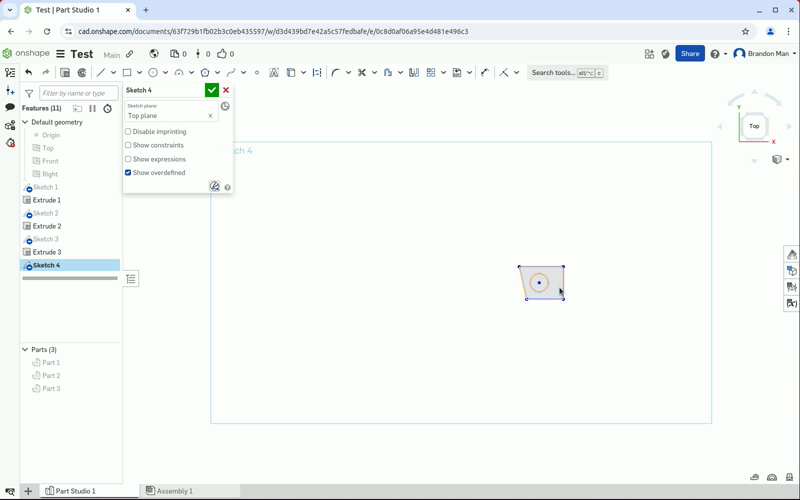
scroll(6)
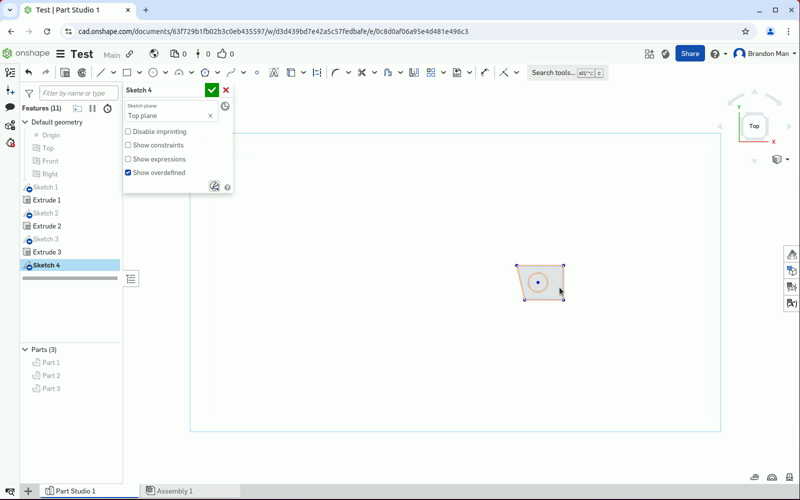
scroll(6)
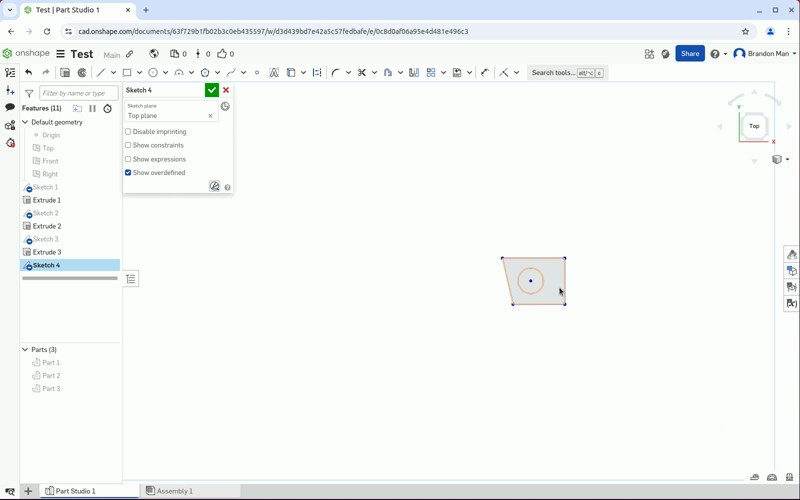
scroll(6)
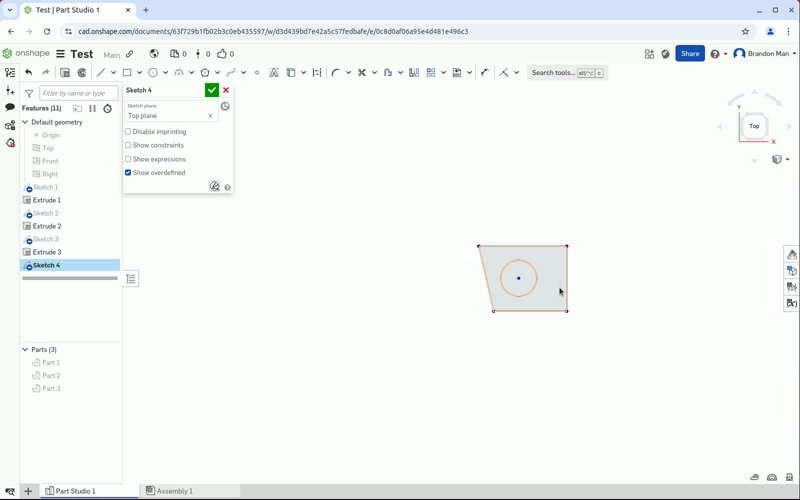
scroll(6)
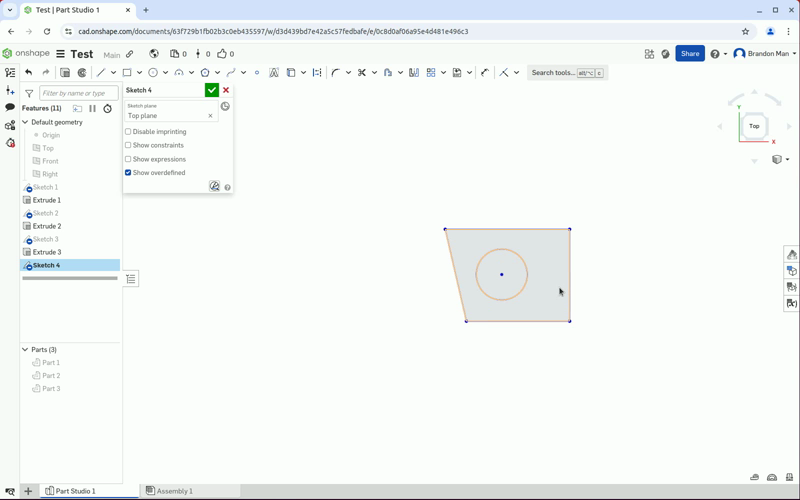
scroll(6)
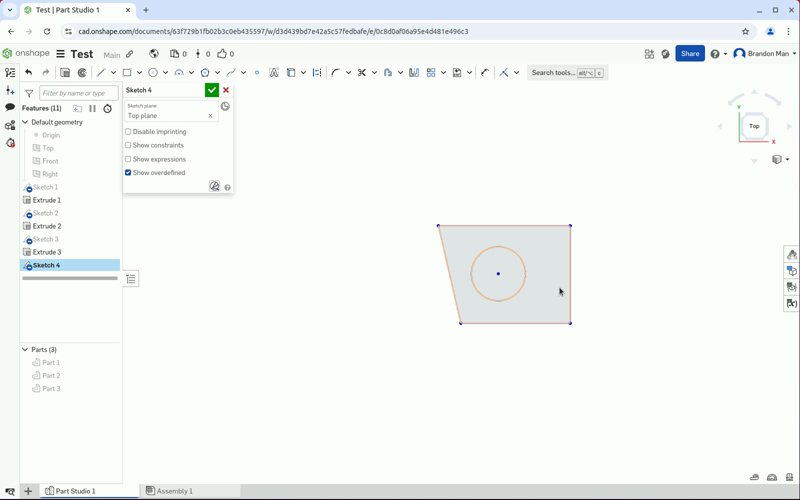
scroll(6)
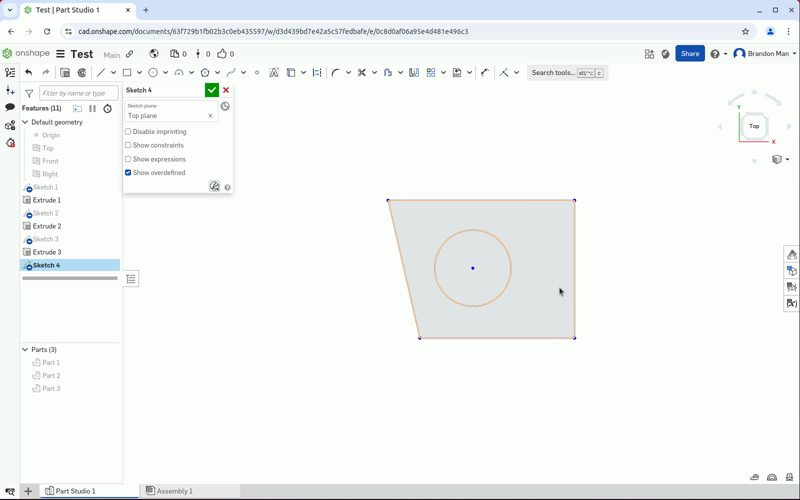
scroll(6)
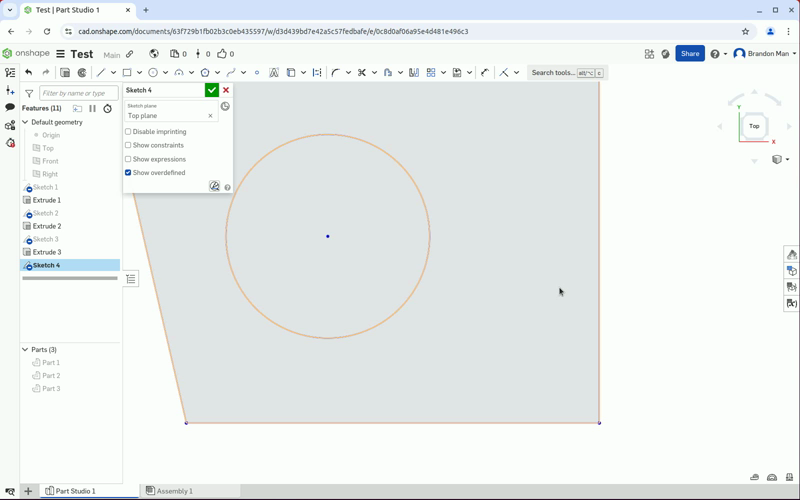
click(559, 287)
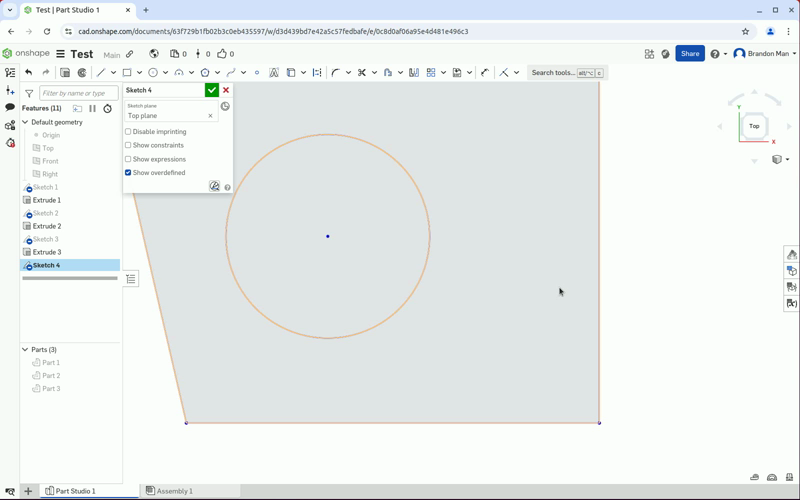
scroll(-6)
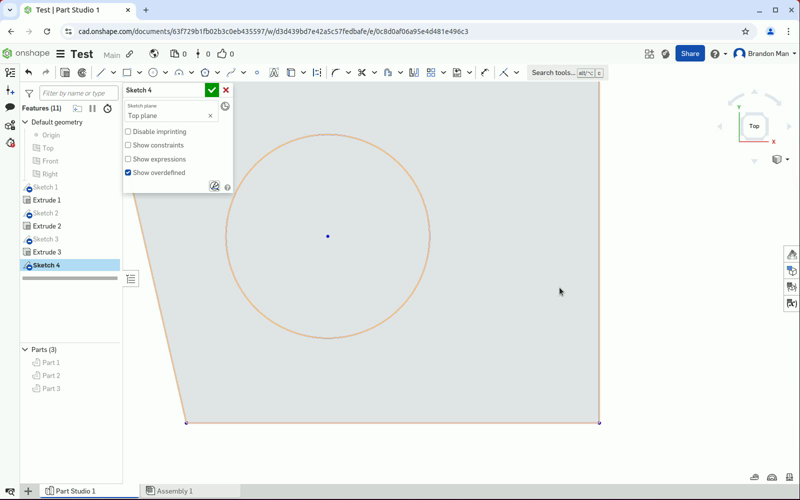
scroll(-6)
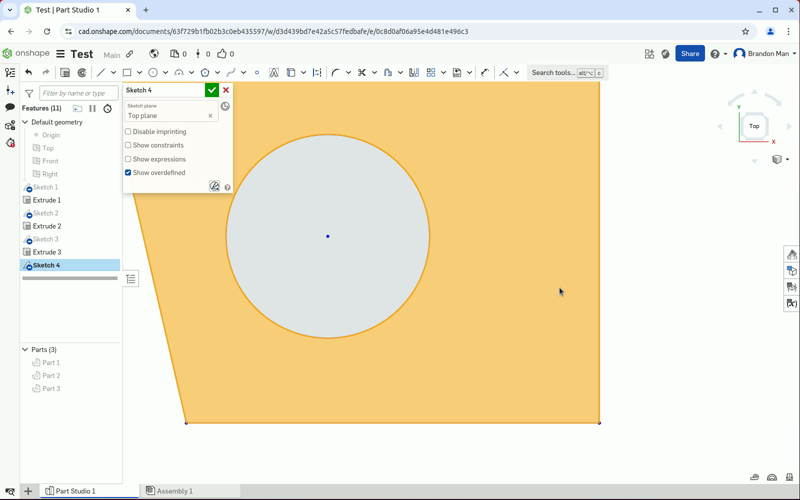
scroll(-6)
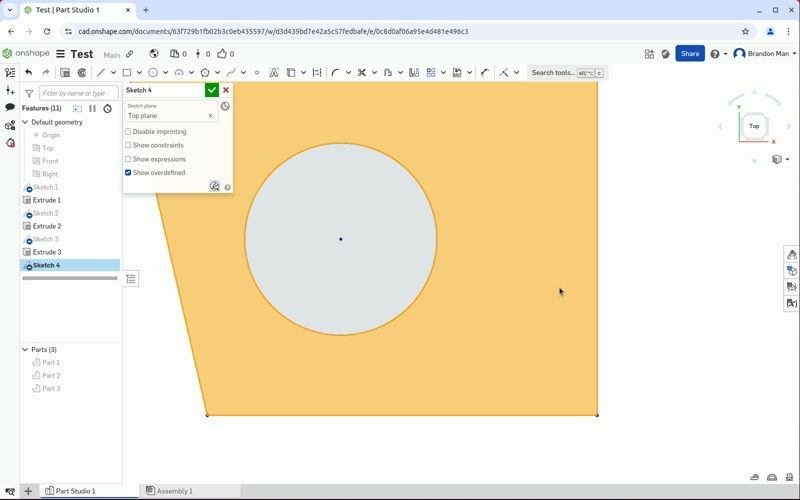
scroll(-6)
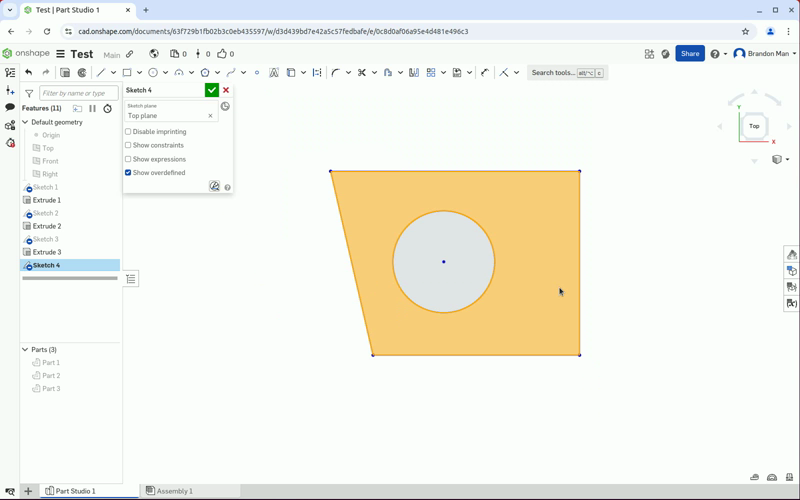
scroll(-6)
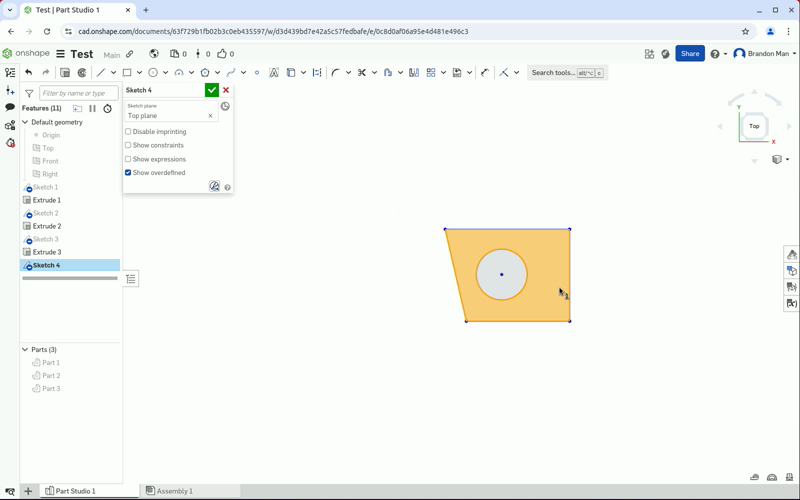
scroll(-6)
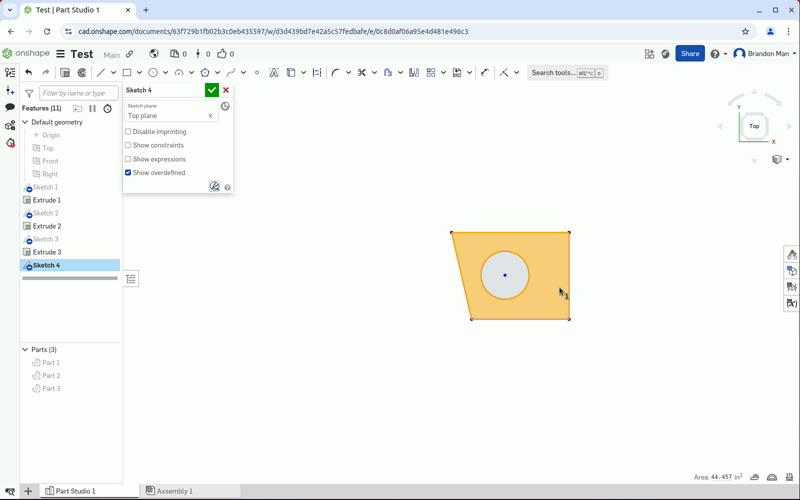
scroll(-6)
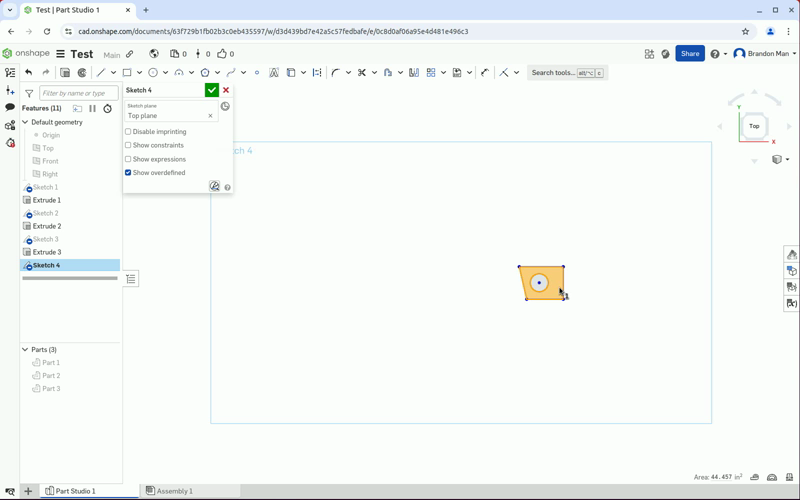
mouse_move(73, 352)
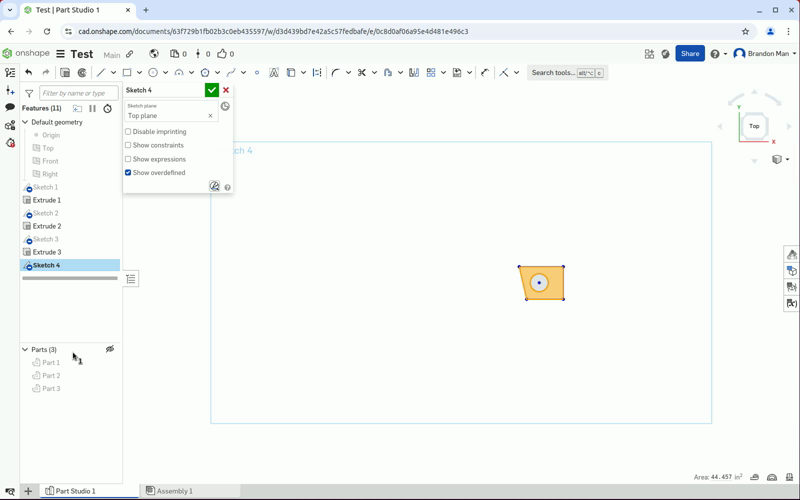
key(shift+y)
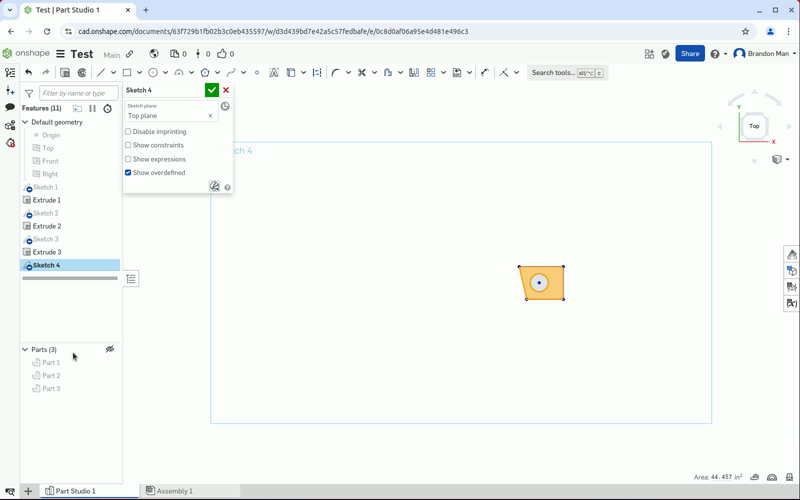
key(shift+e)
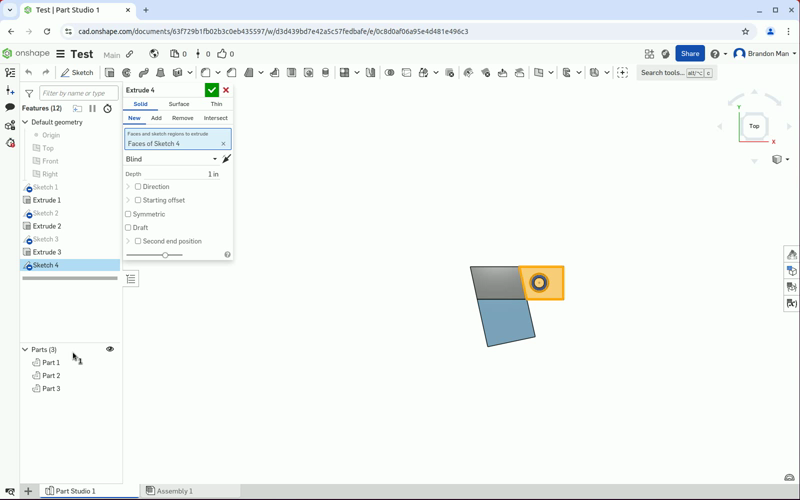
mouse_move(143, 106)
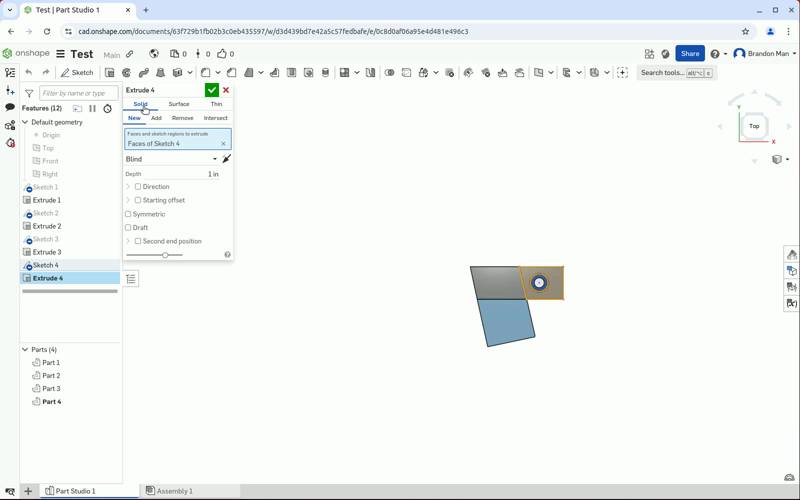
click(143, 106)
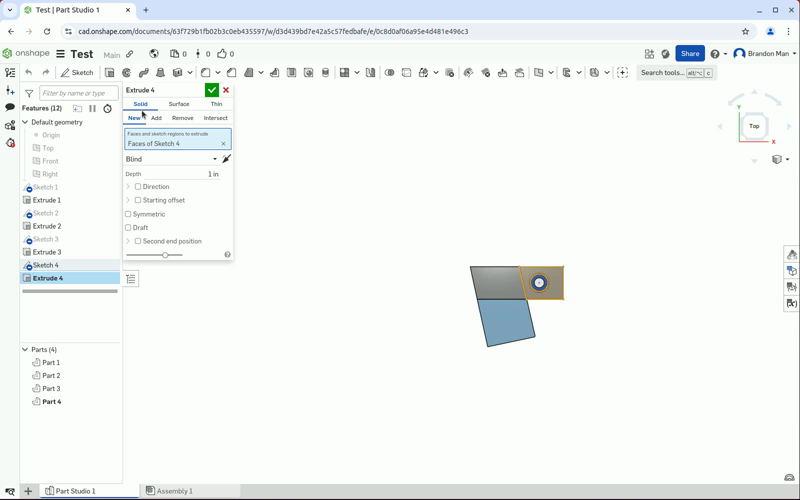
mouse_move(137, 120)
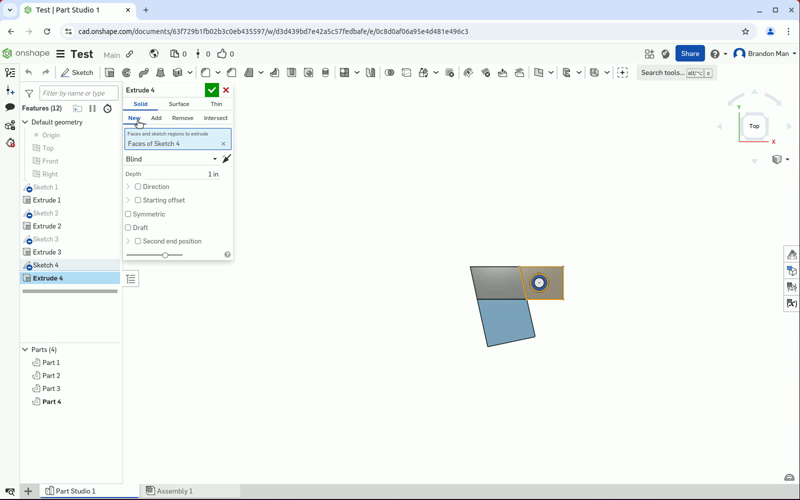
click(137, 120)
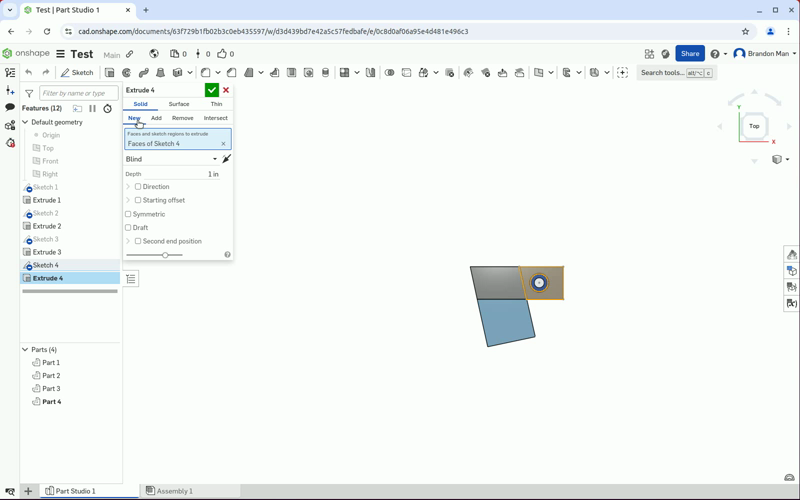
key(tab, 4)
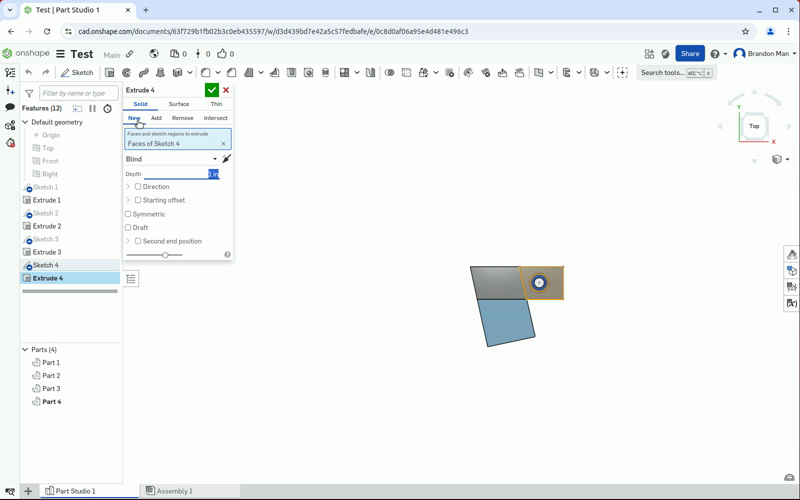
text(3.129)
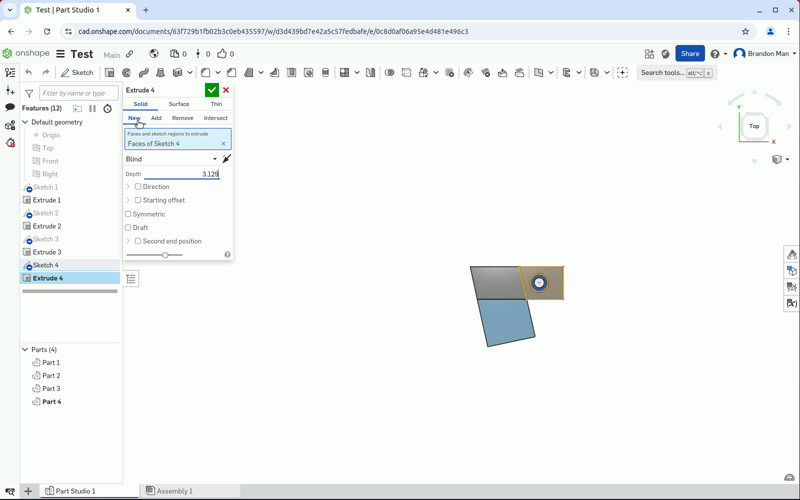
key(enter)
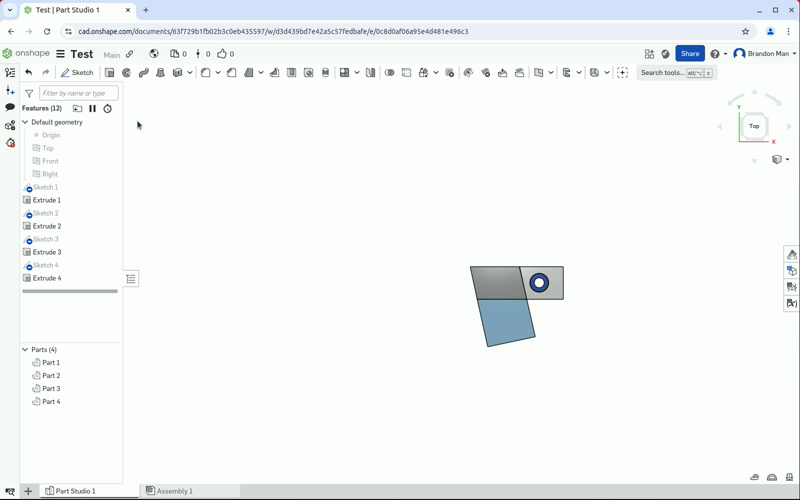
key(shift+h)
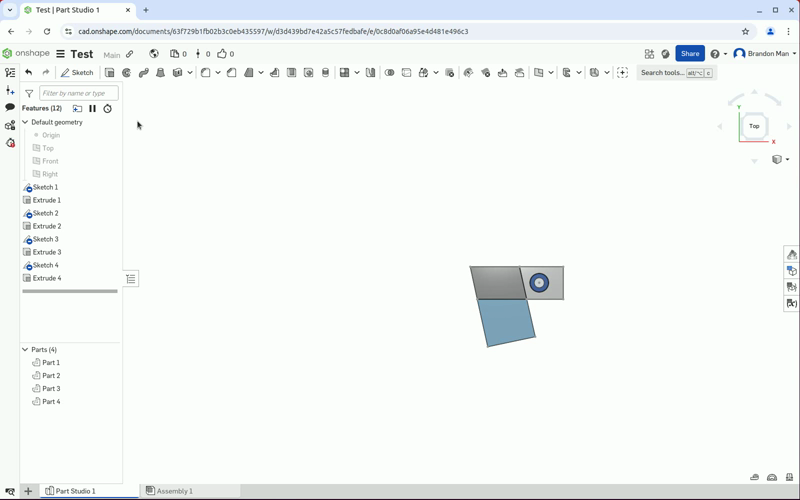
key(shift+h)
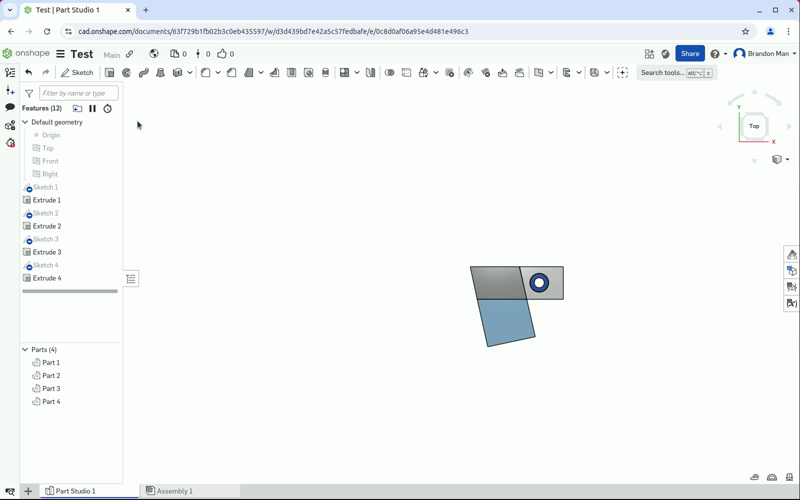
mouse_move(73, 189)
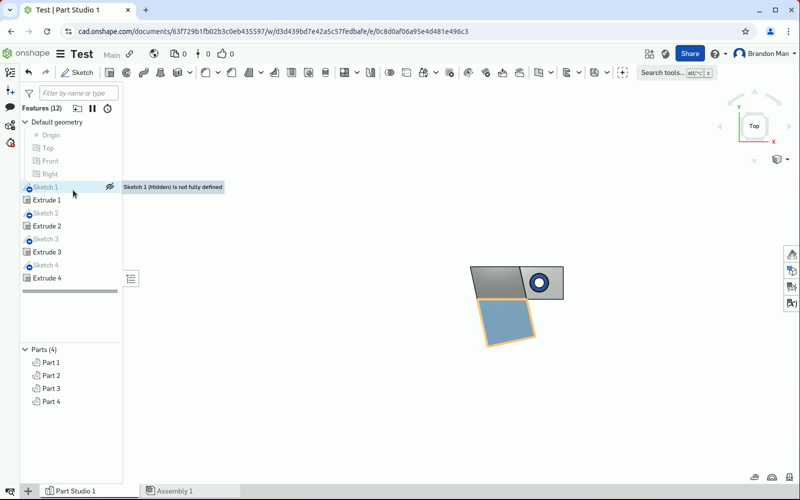
click(73, 189)
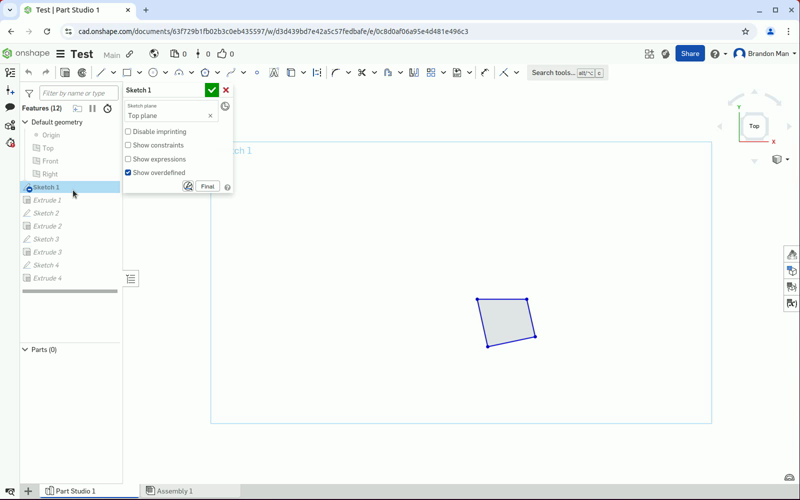
mouse_move(229, 92)
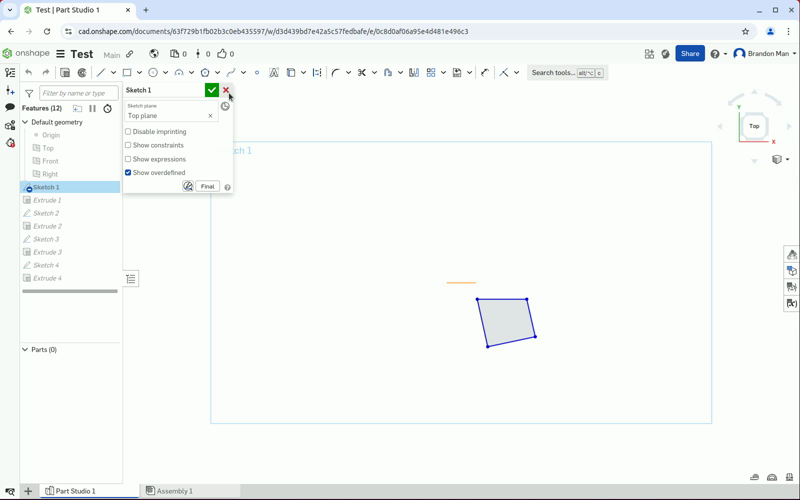
click(229, 92)
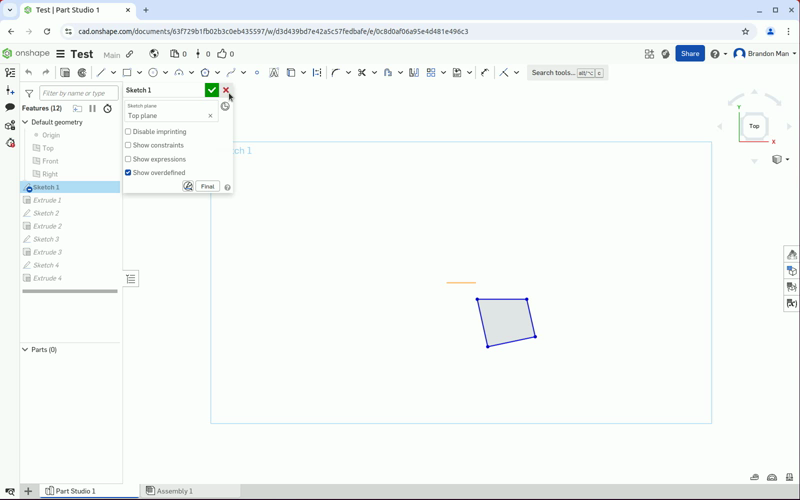
key(shift+s)
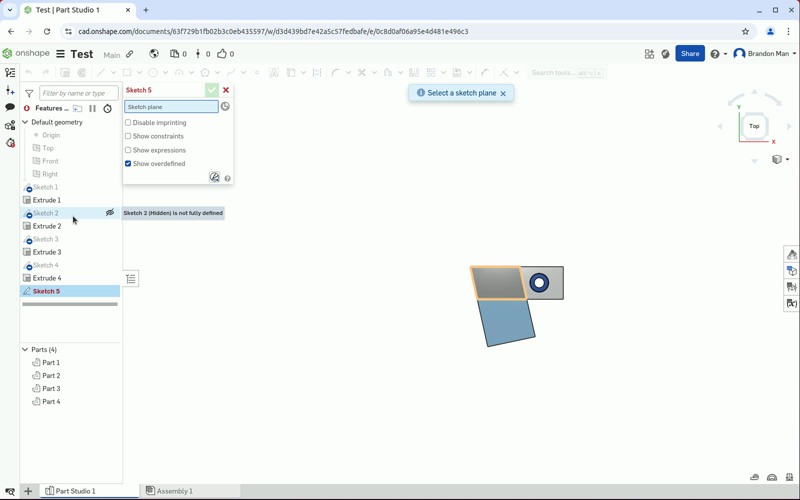
scroll(3)
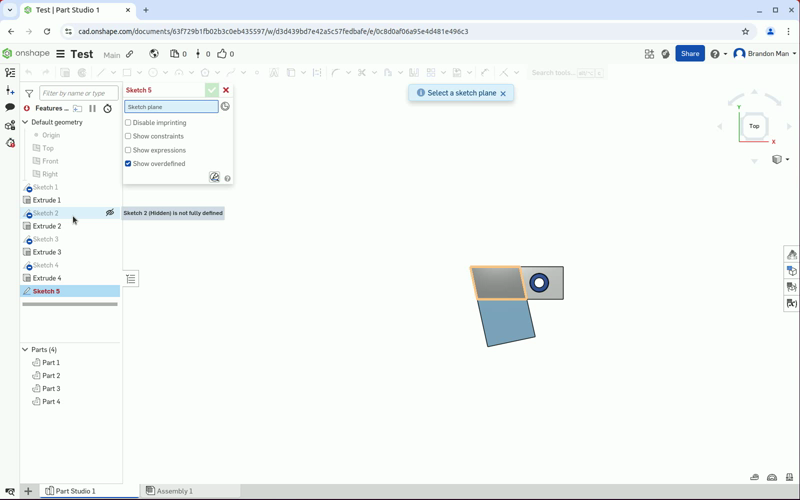
mouse_move(73, 150)
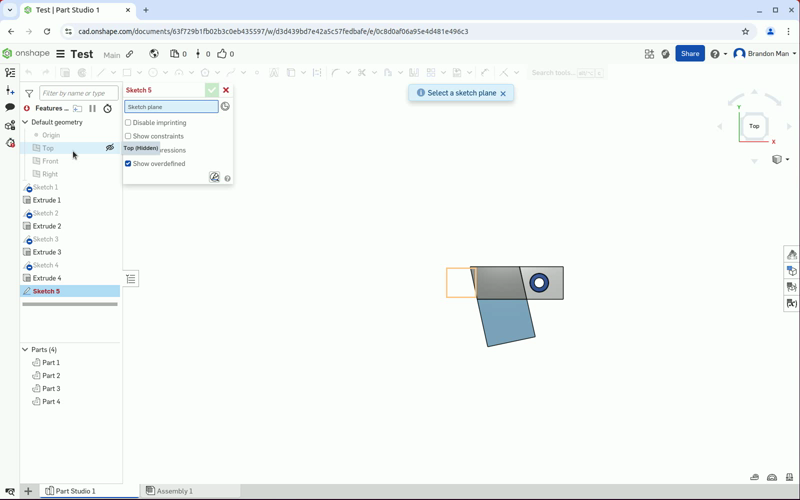
click(73, 150)
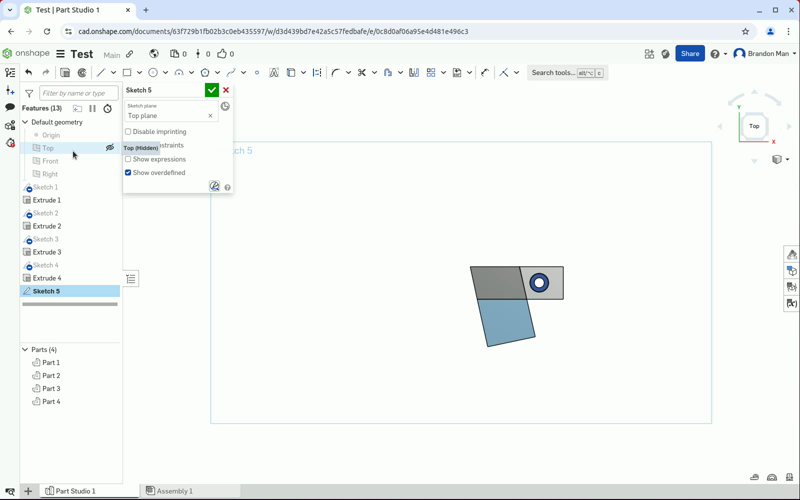
mouse_move(73, 352)
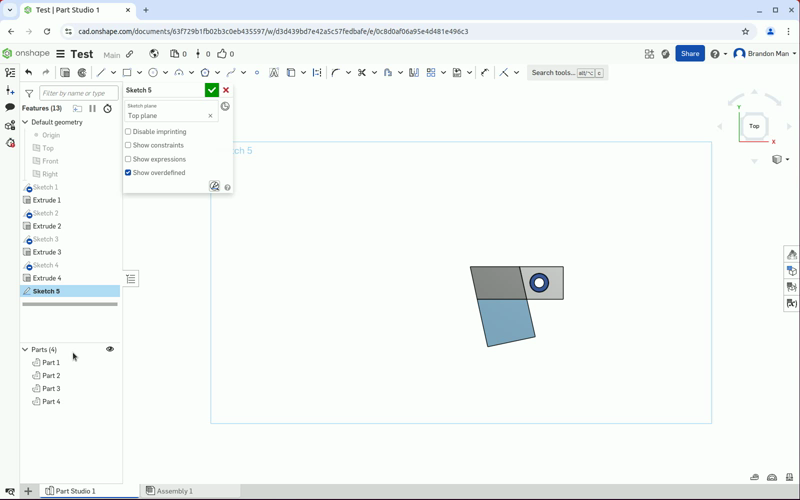
key(y)
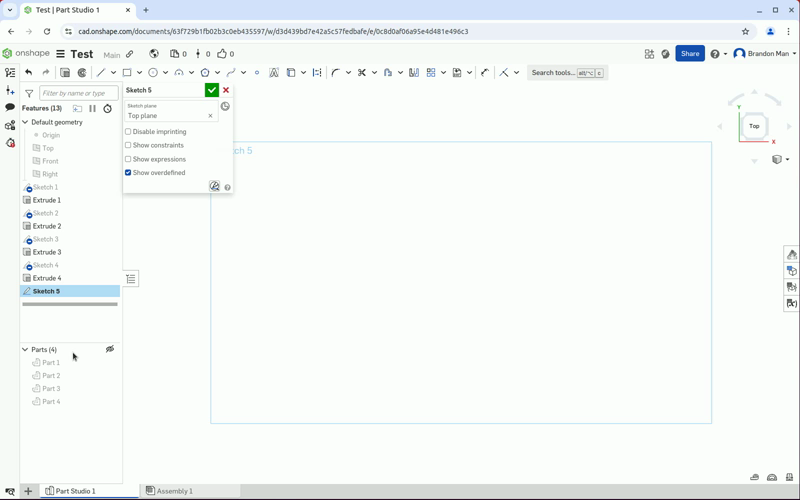
key(l)
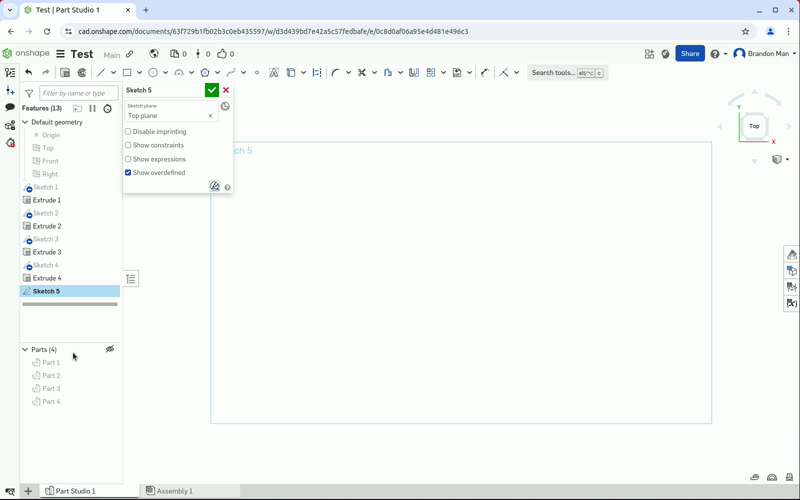
key_down(shift)
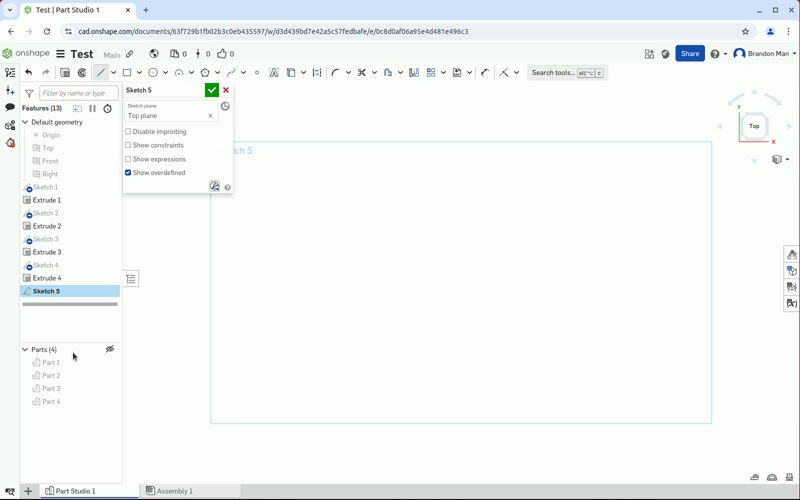
mouse_move(363, 299)
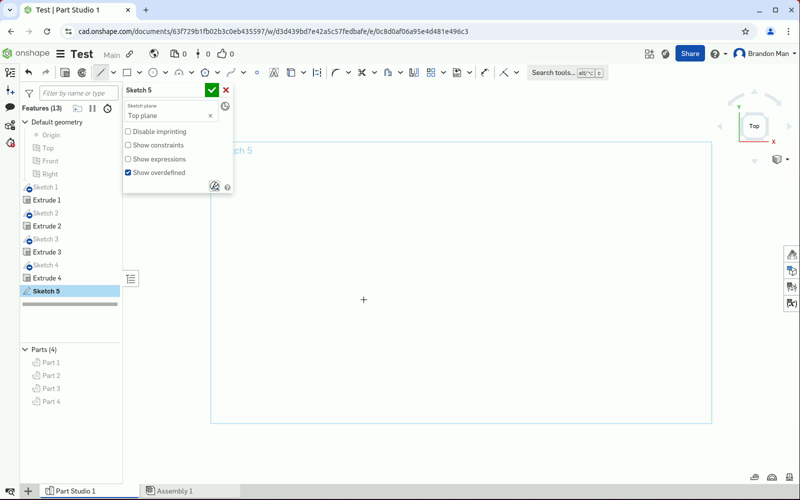
click(363, 299)
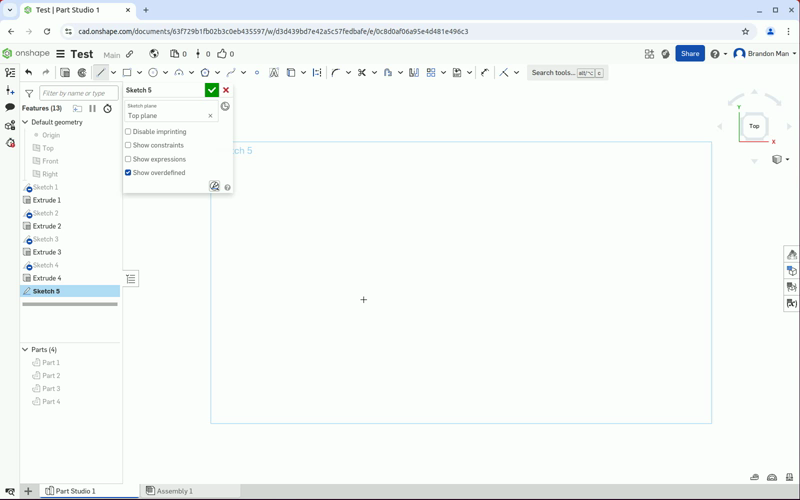
key_up(shift)
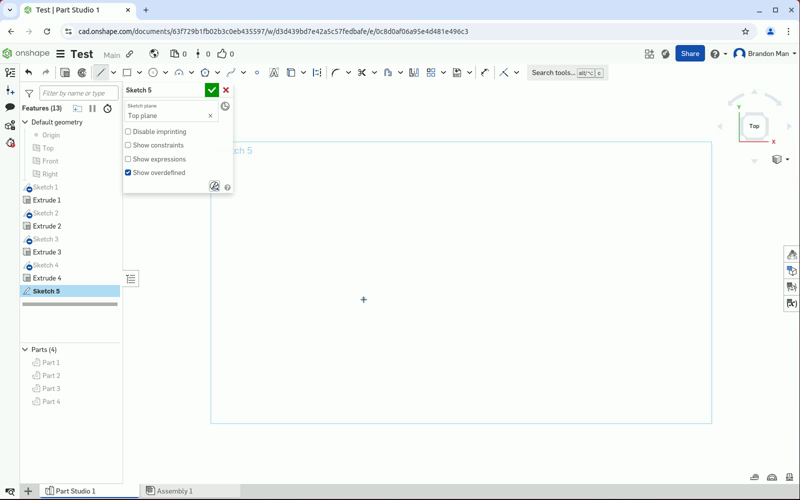
key_down(shift)
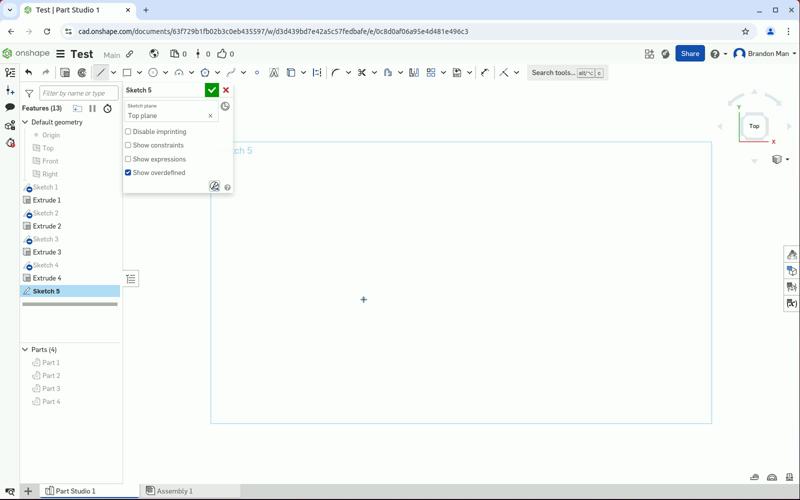
mouse_move(478, 299)
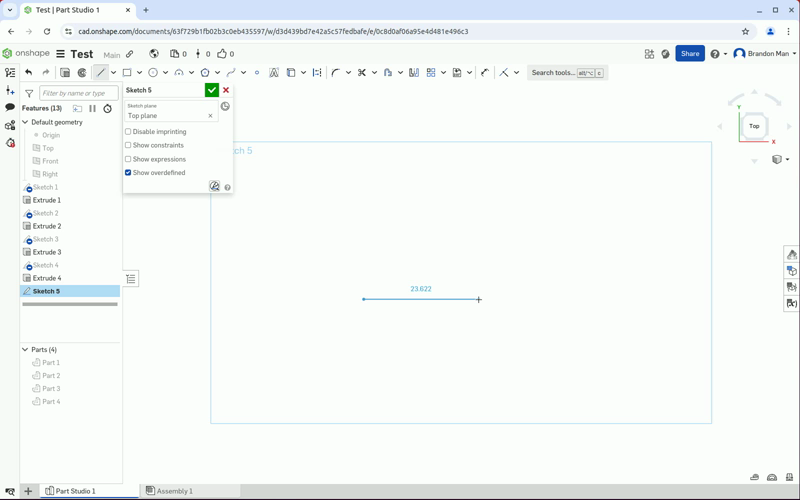
click(478, 299)
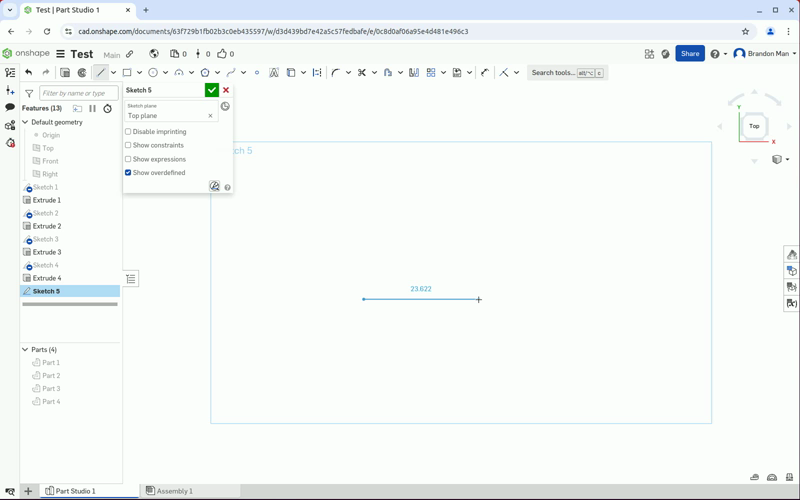
key_up(shift)
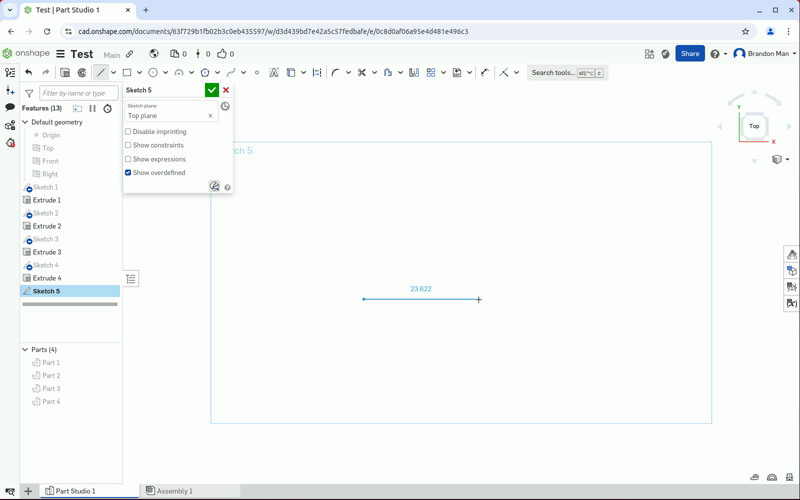
key_down(shift)
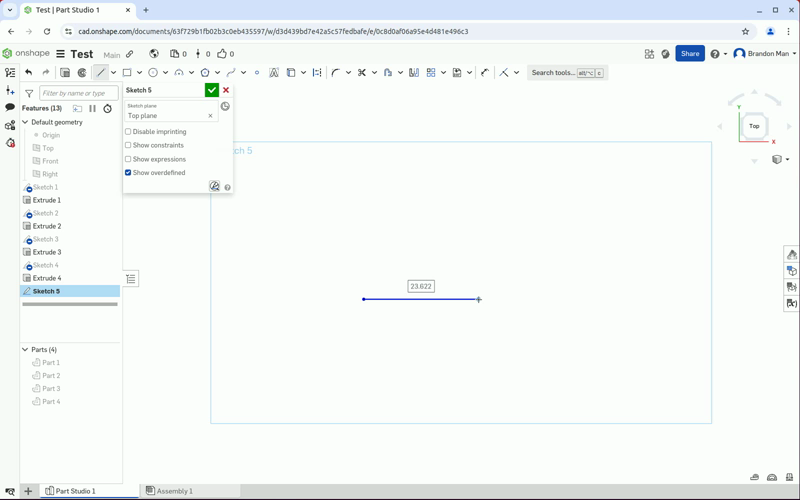
mouse_move(508, 299)
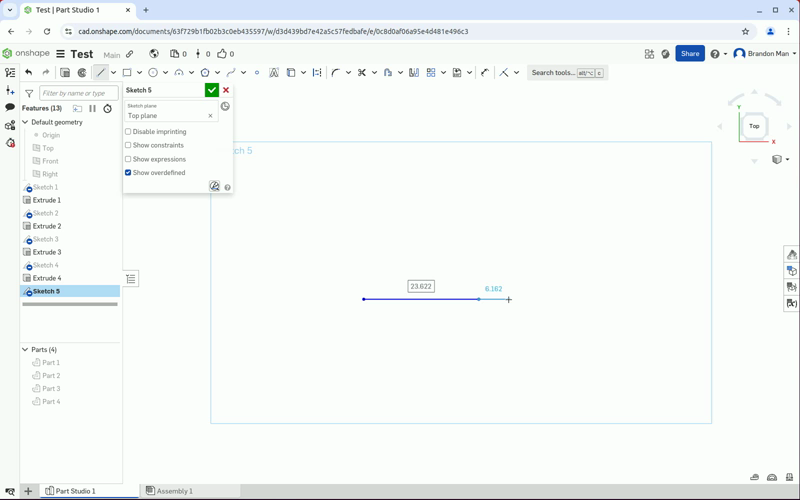
mouse_move(471, 266)
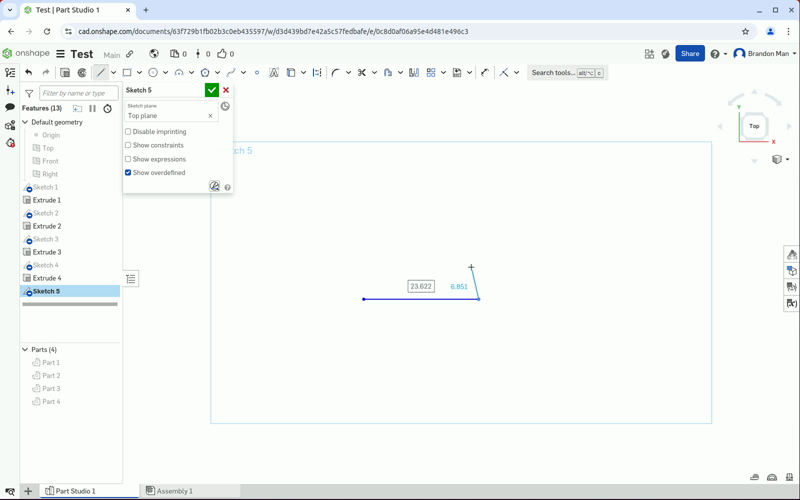
click(471, 266)
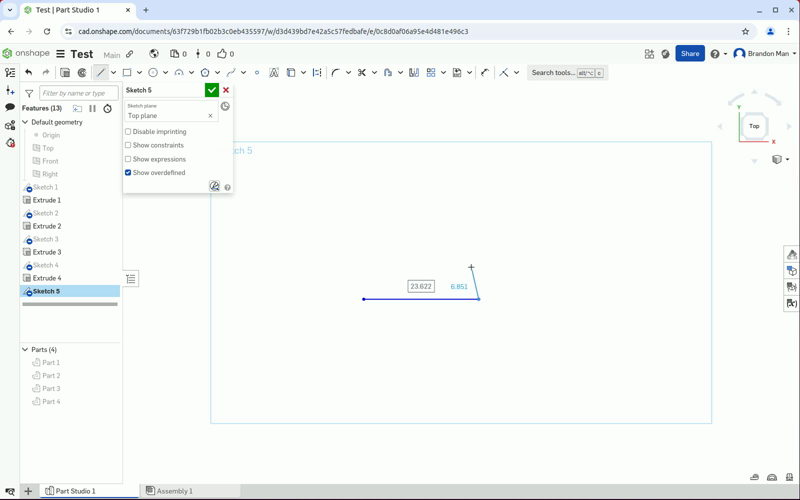
key_up(shift)
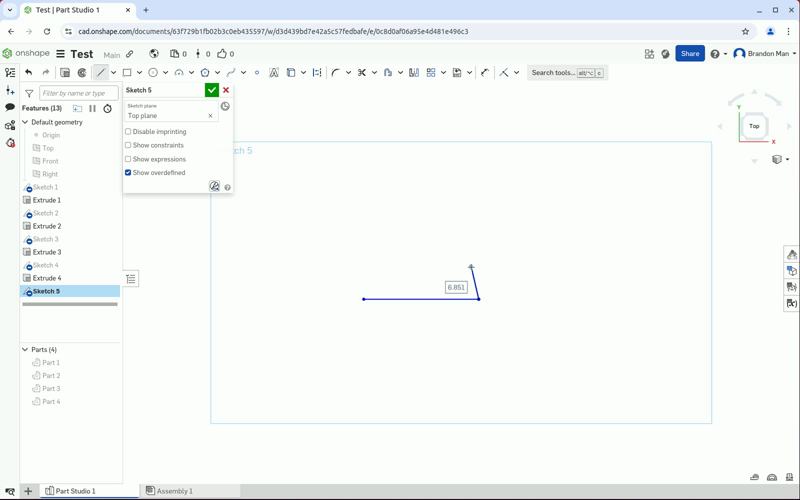
key_down(shift)
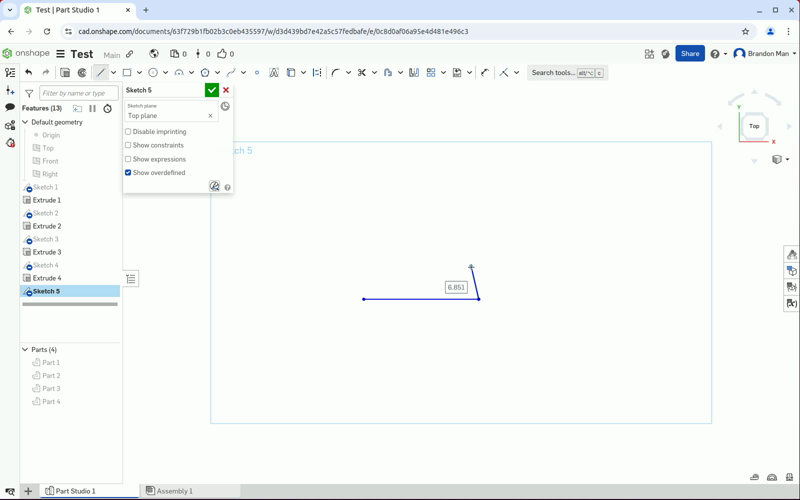
mouse_move(363, 266)
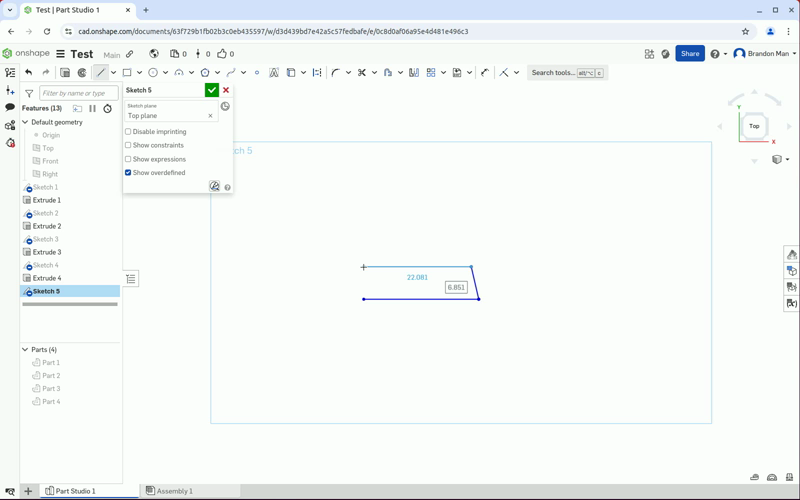
click(363, 266)
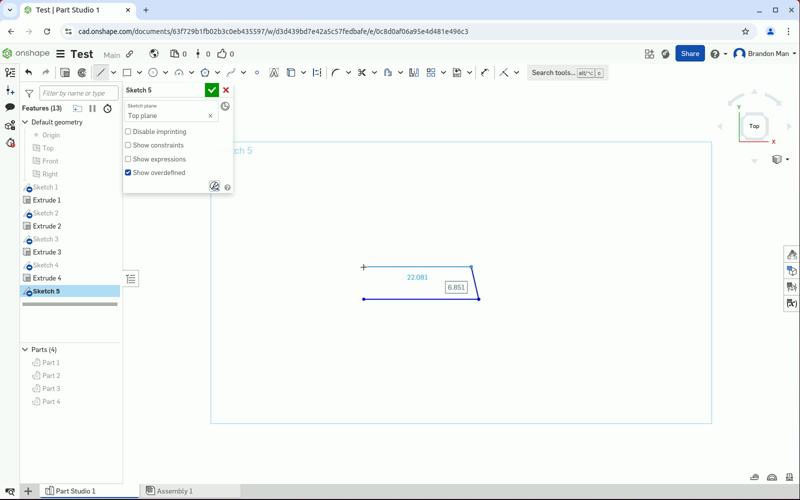
key_up(shift)
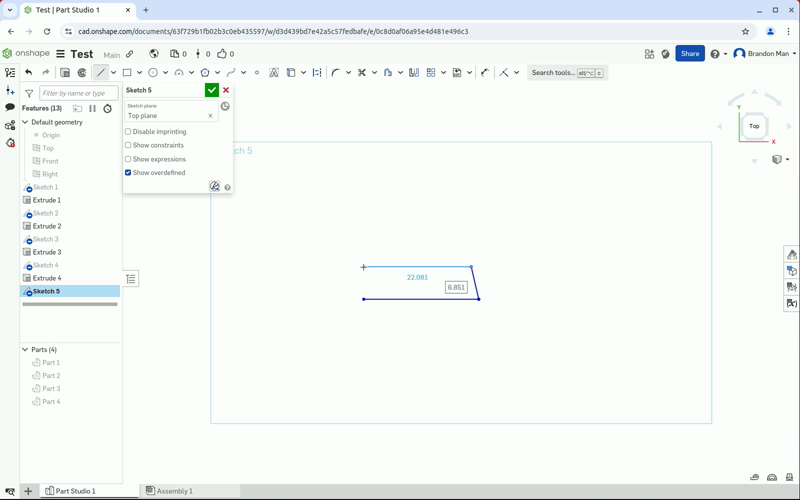
mouse_move(393, 266)
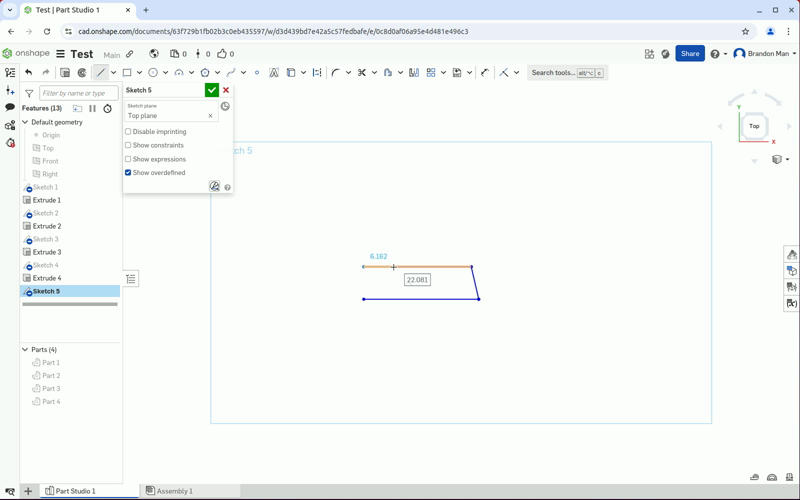
key_down(shift)
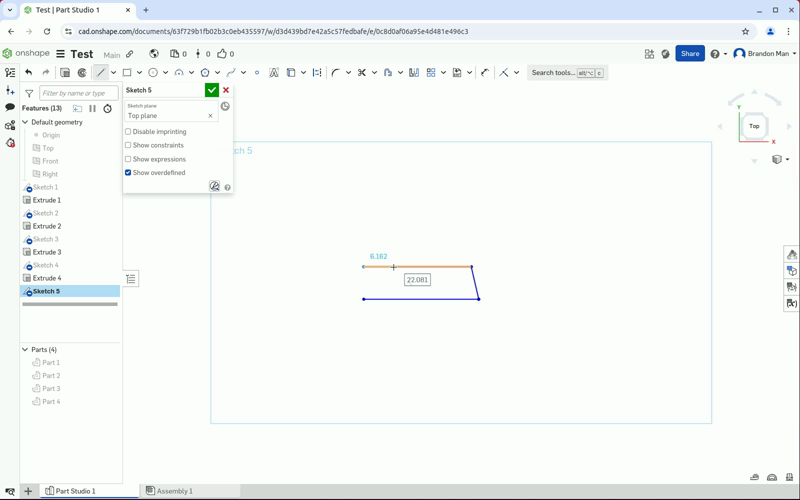
mouse_move(363, 299)
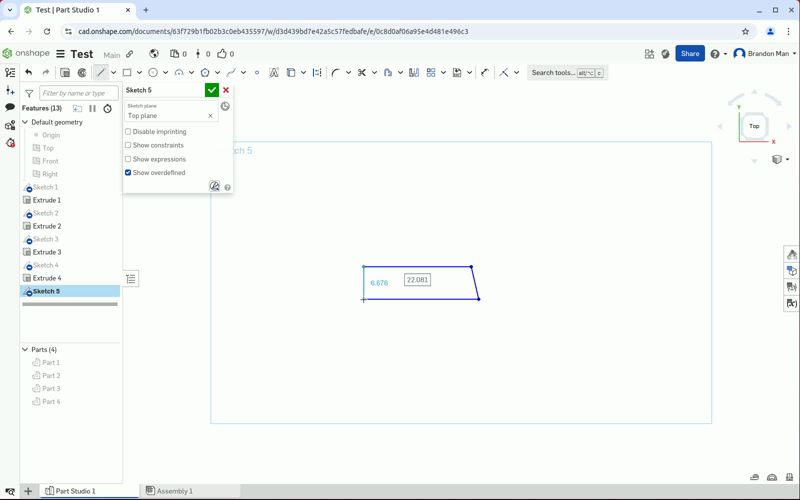
key_up(shift)
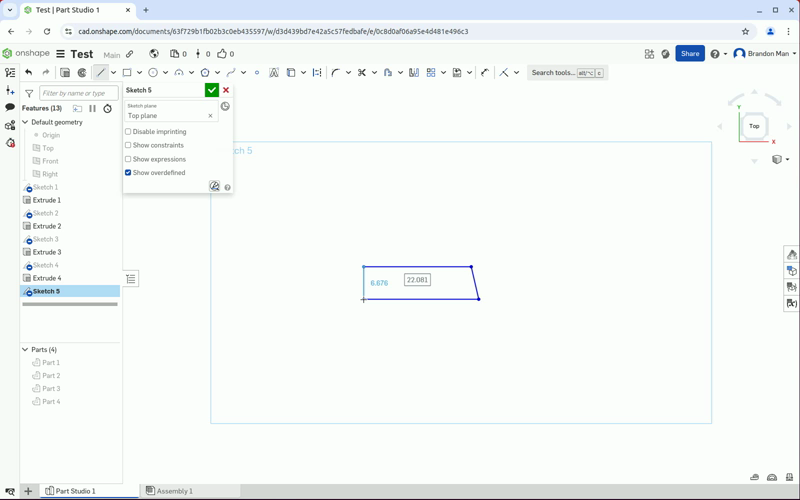
click(363, 299)
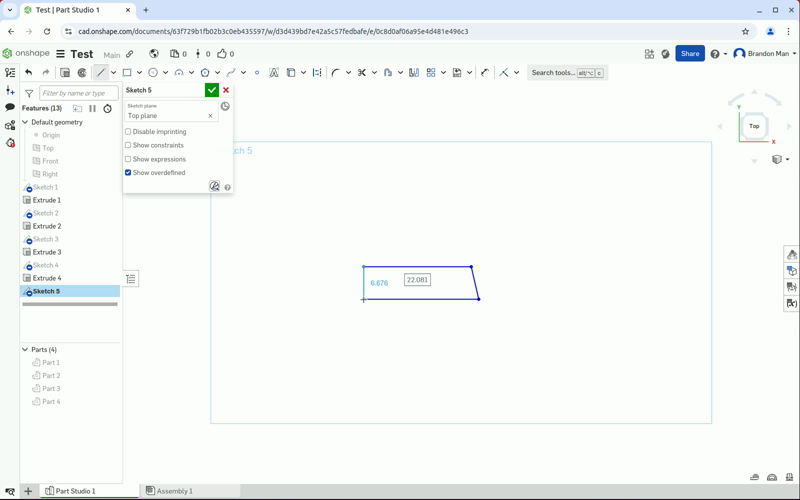
key(esc)
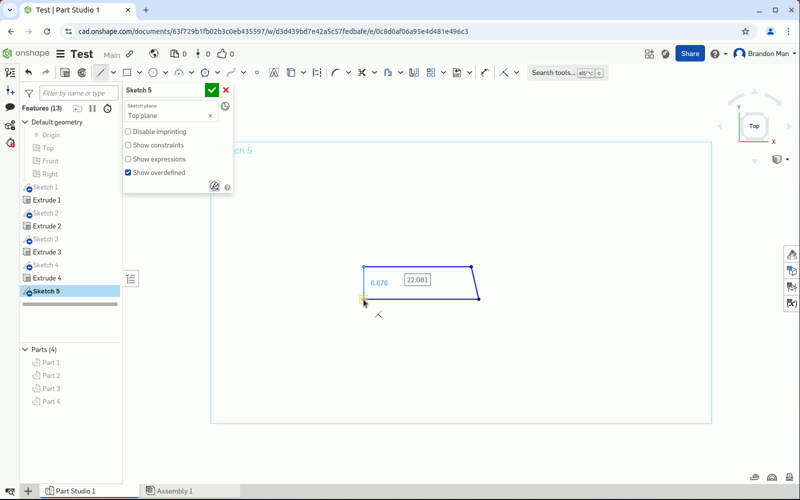
key(c)
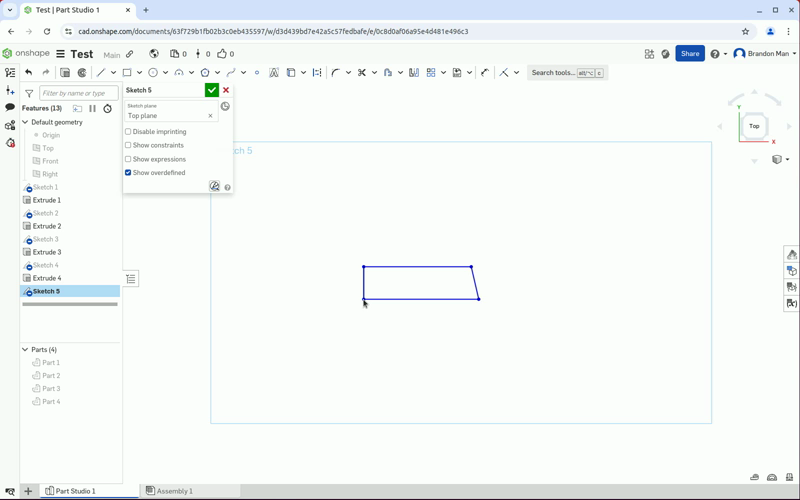
key_down(shift)
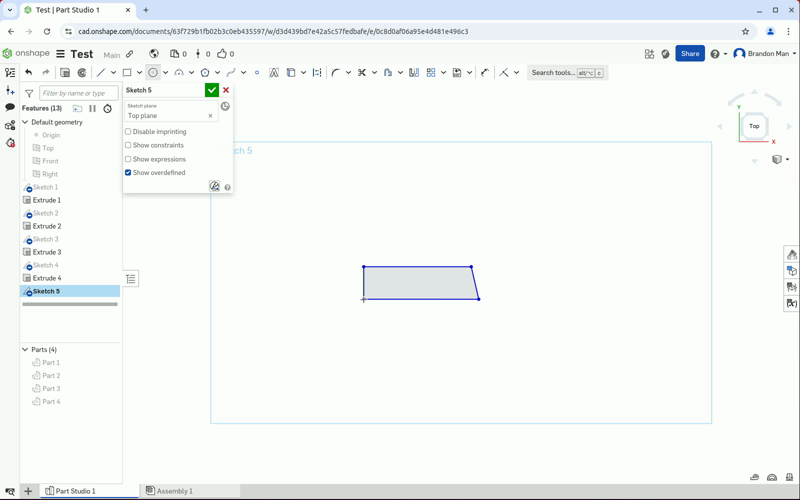
mouse_move(382, 282)
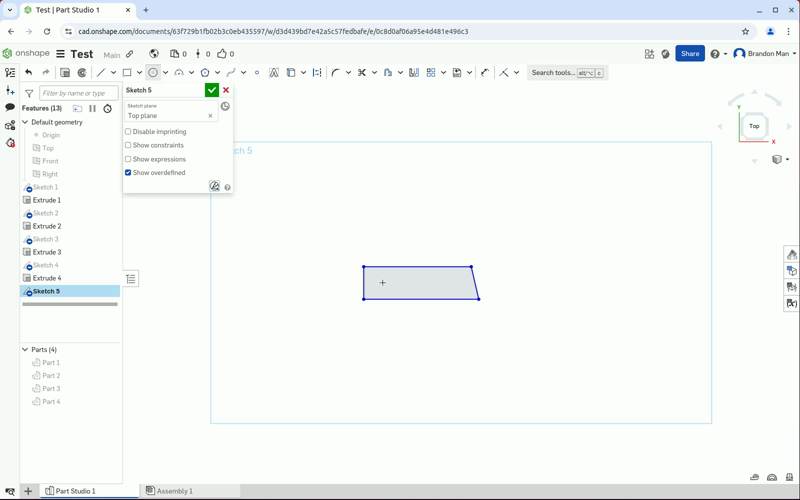
click(382, 282)
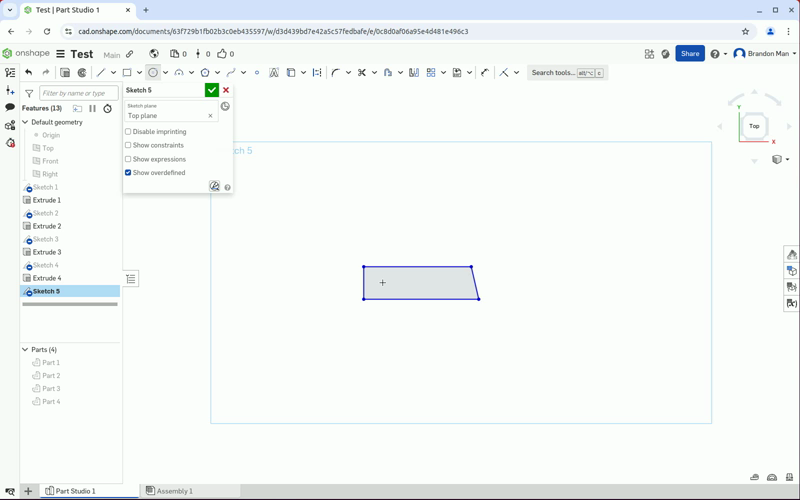
key_up(shift)
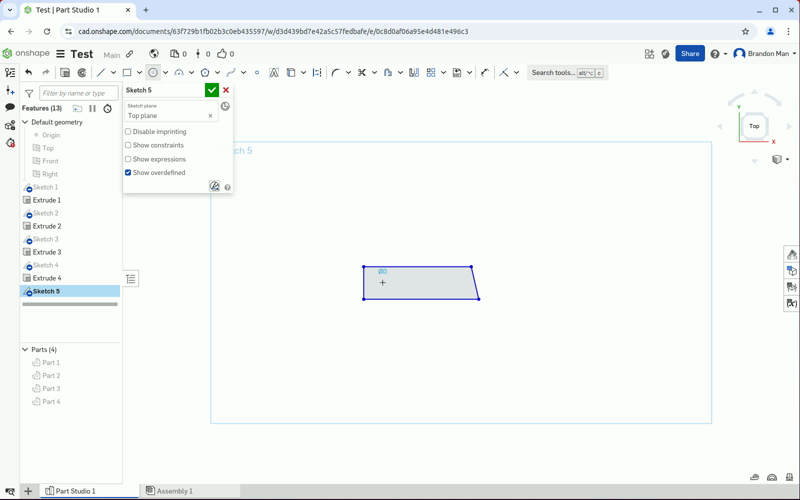
mouse_move(387, 282)
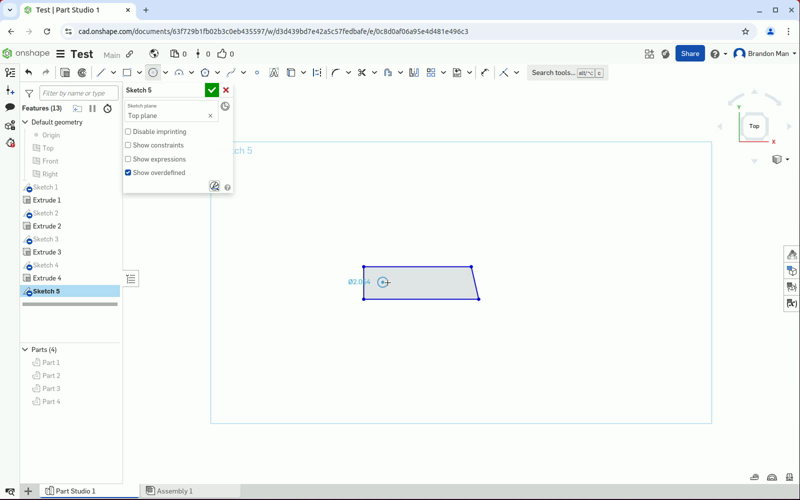
click(387, 282)
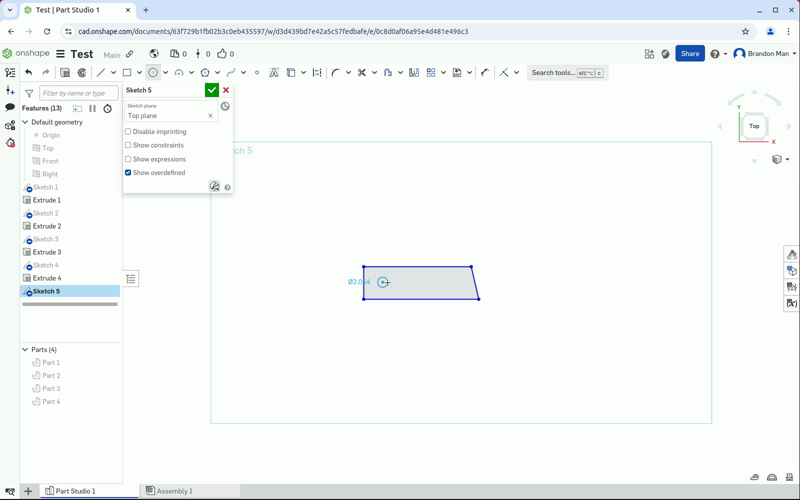
key(esc)
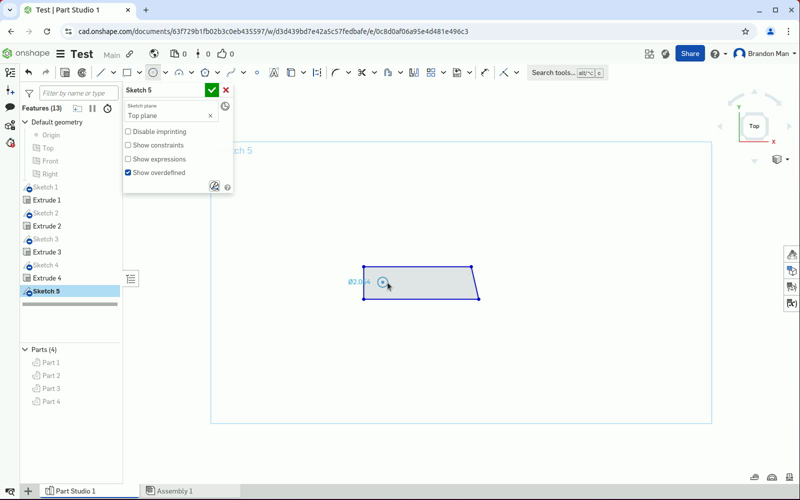
mouse_move(403, 293)
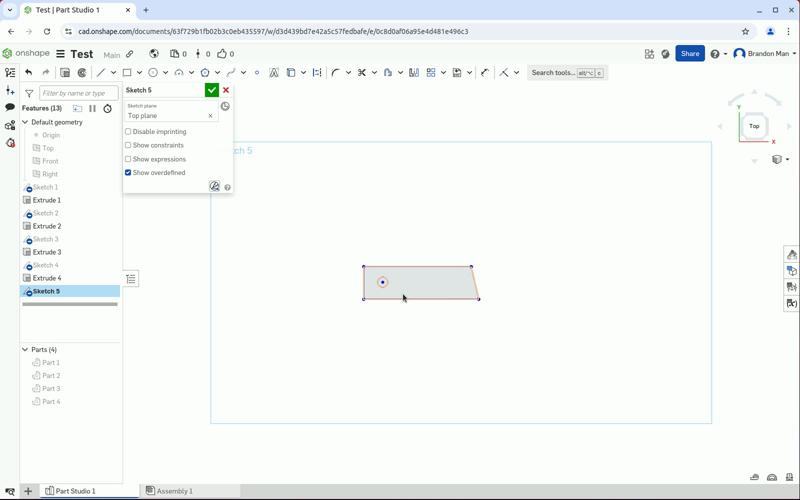
click(403, 293)
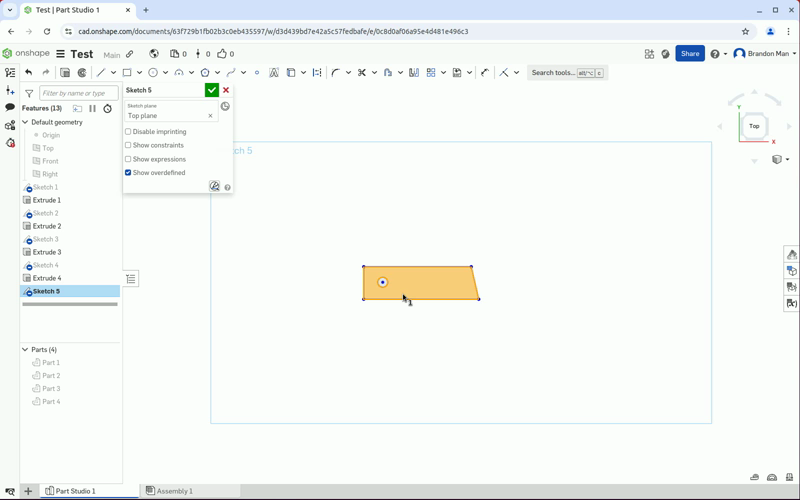
mouse_move(73, 352)
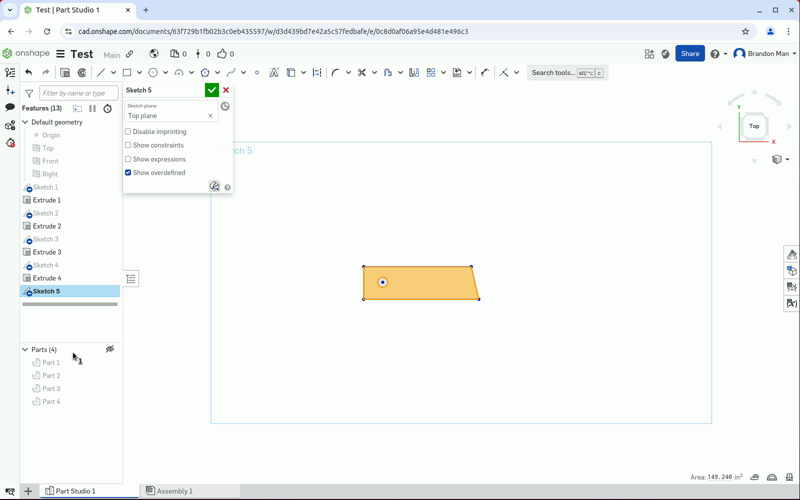
key(shift+y)
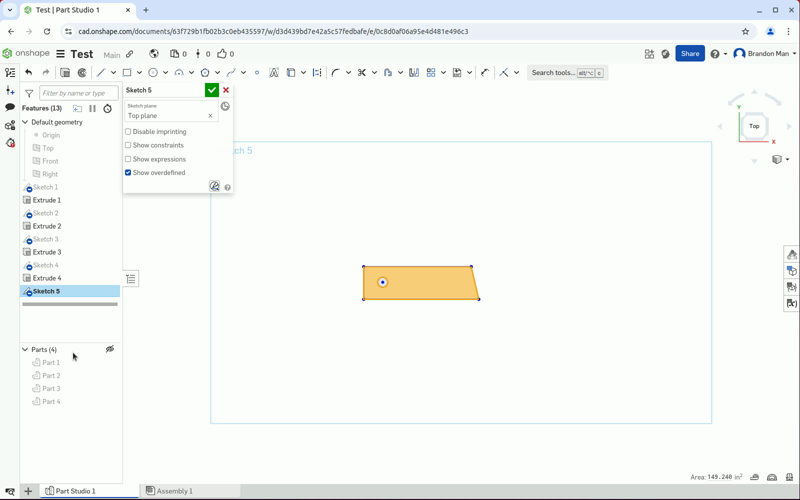
key(shift+e)
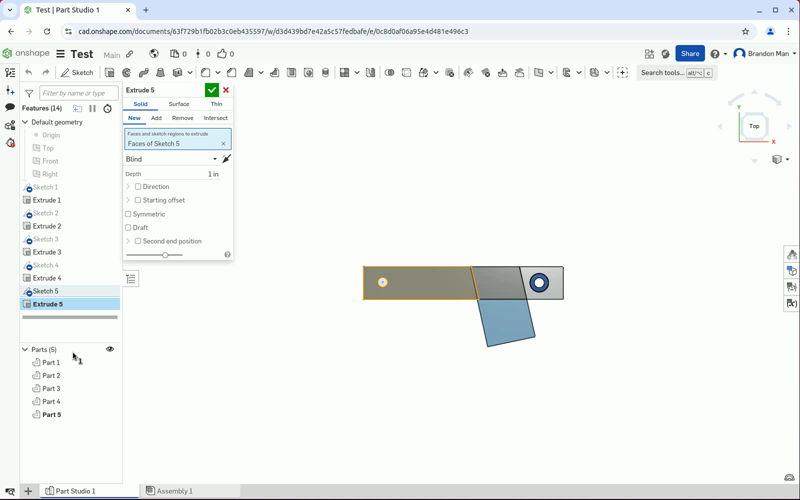
mouse_move(143, 106)
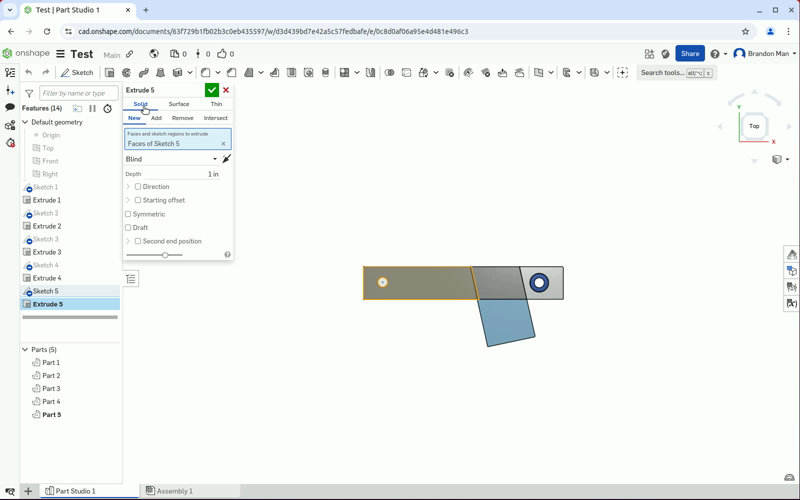
click(143, 106)
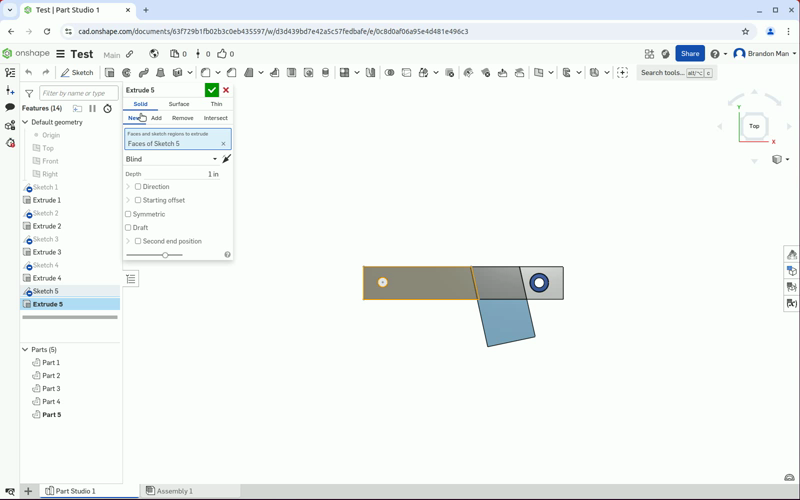
mouse_move(137, 120)
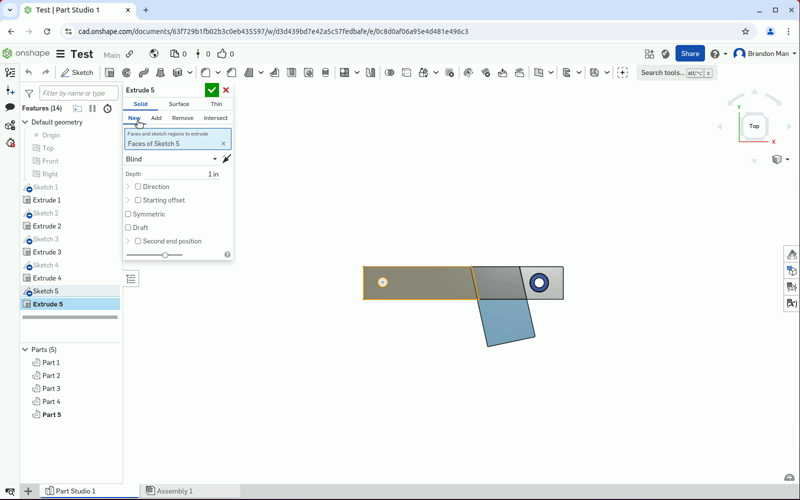
click(137, 120)
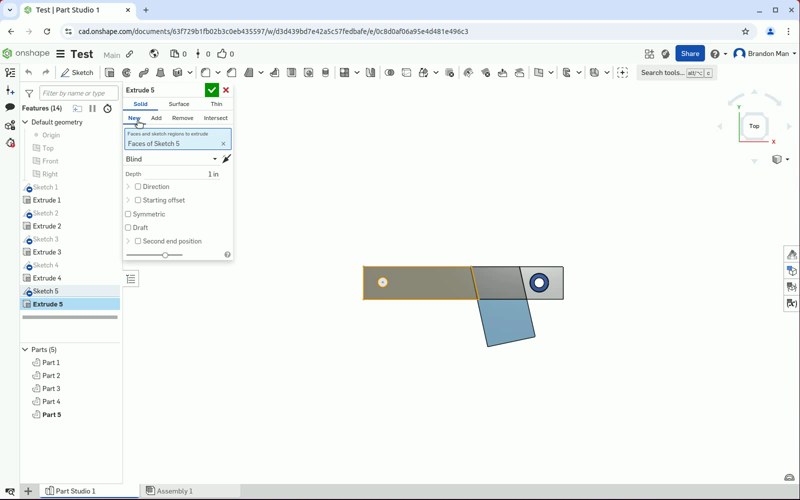
key(tab, 4)
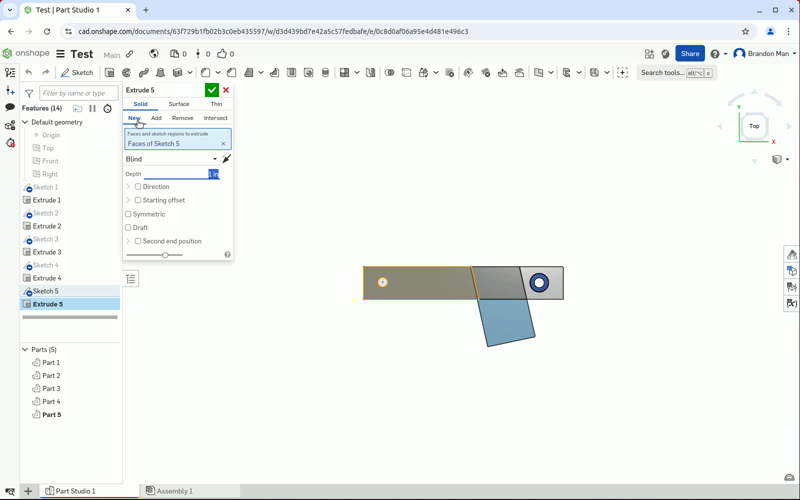
text(3.129)
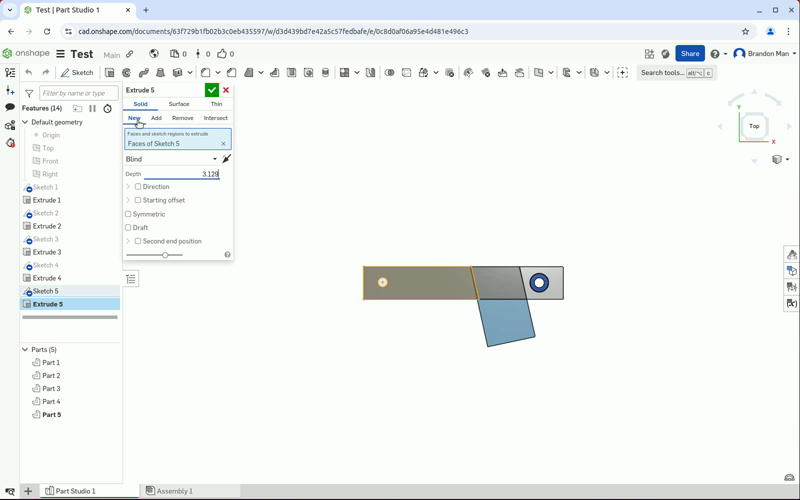
key(enter)
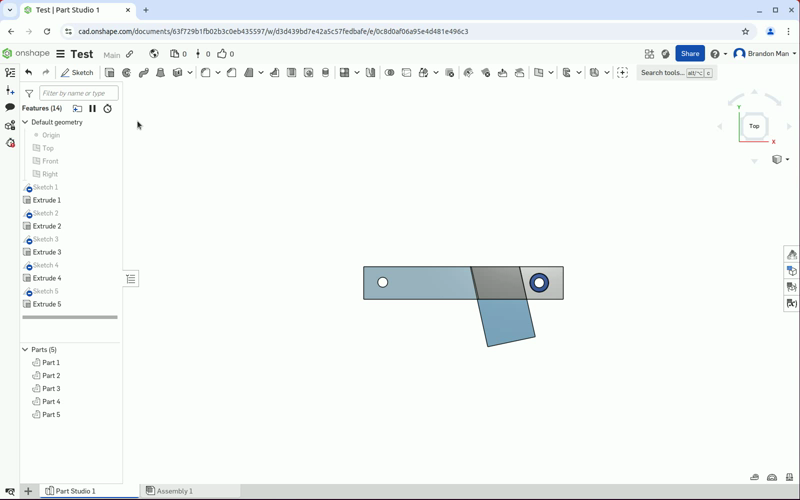
key(shift+h)
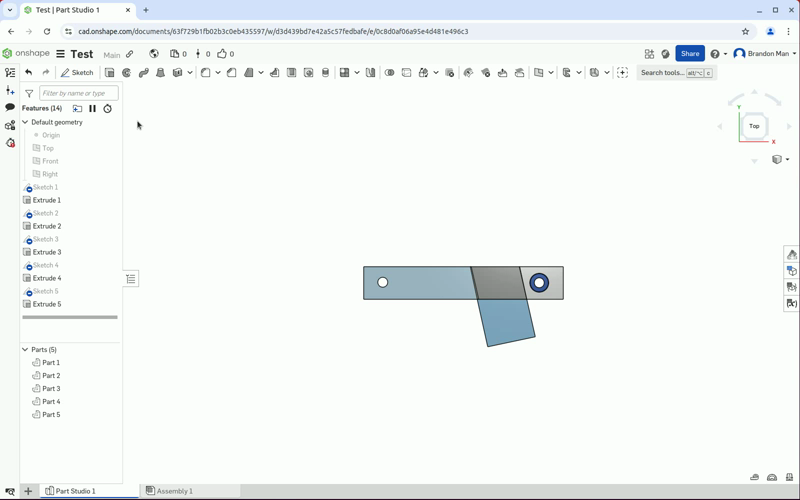
key(shift+h)
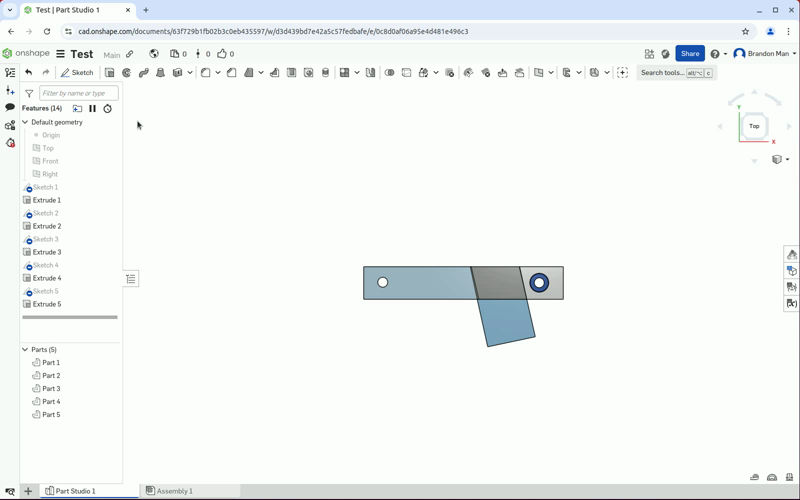
mouse_move(73, 189)
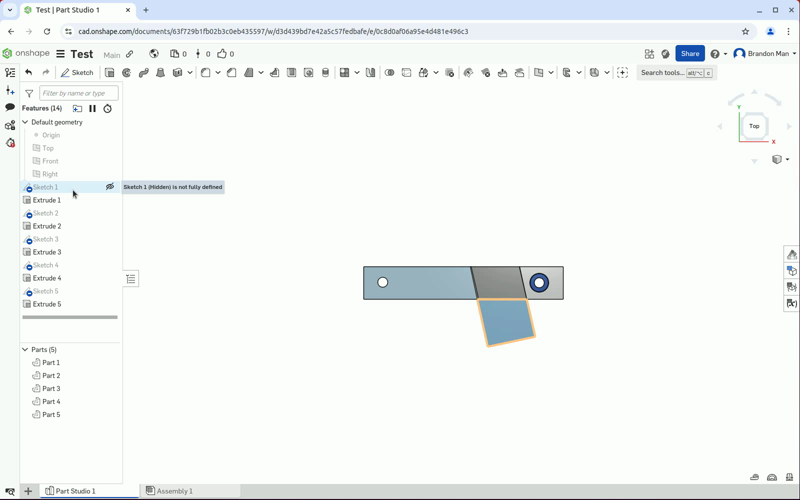
click(73, 189)
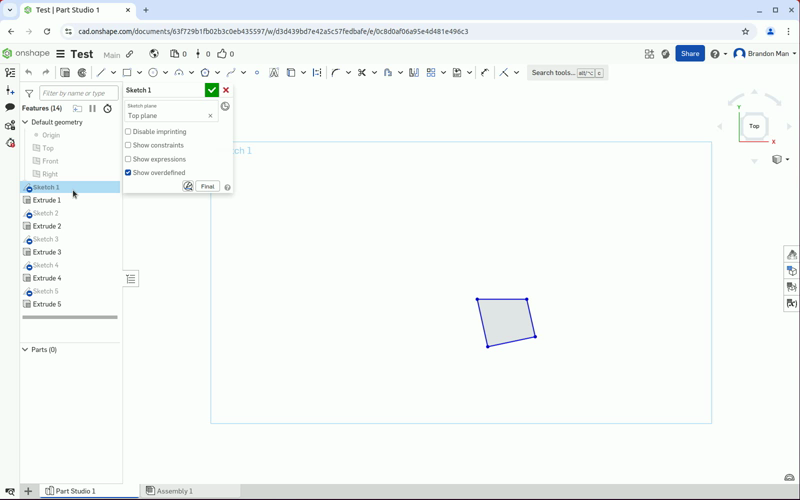
mouse_move(229, 92)
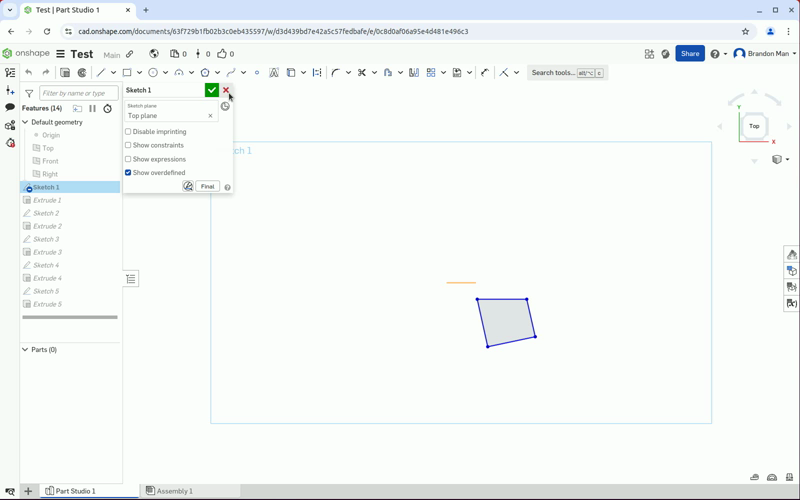
click(229, 92)
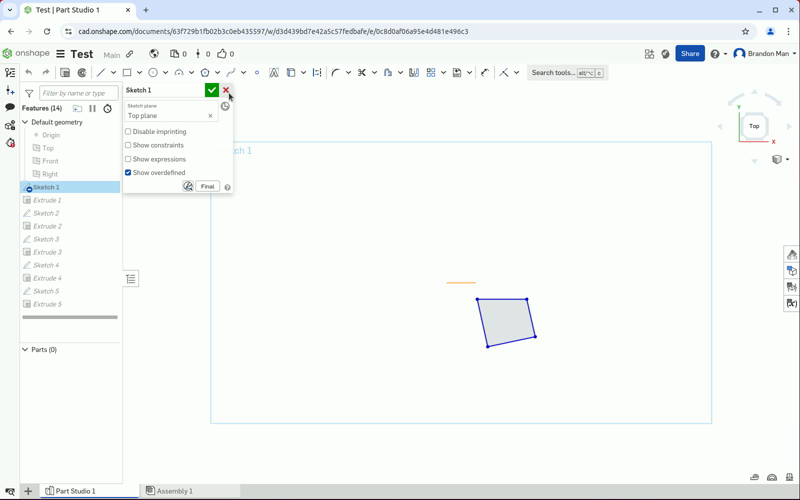
key(shift+s)
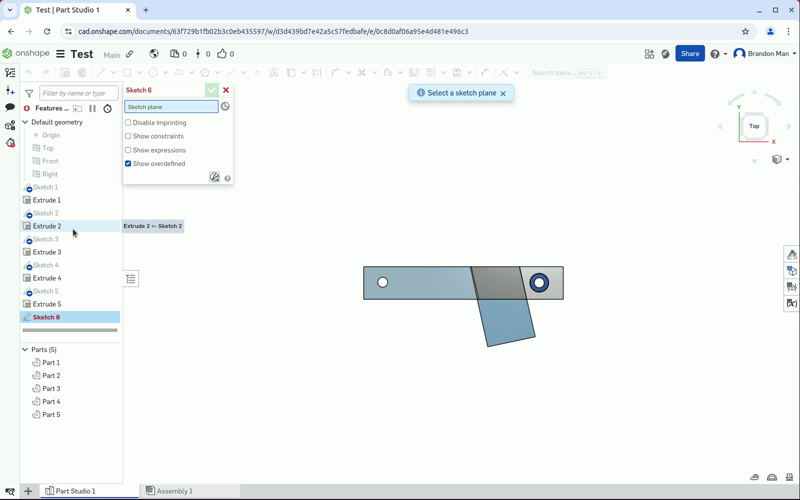
scroll(3)
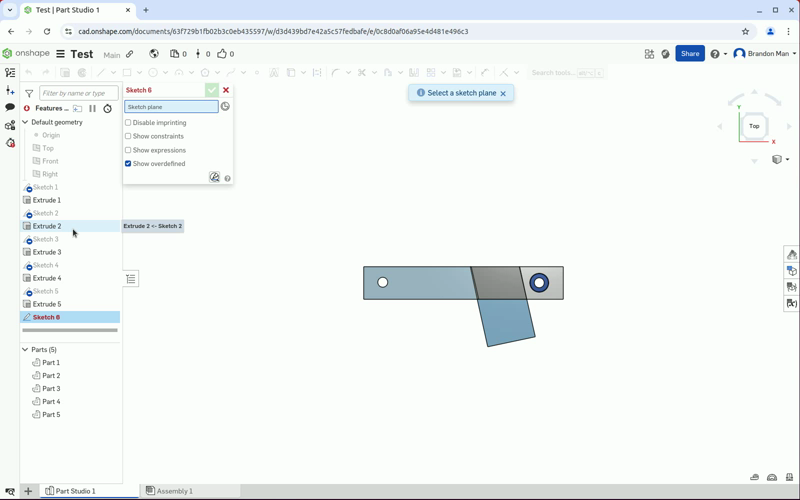
mouse_move(73, 150)
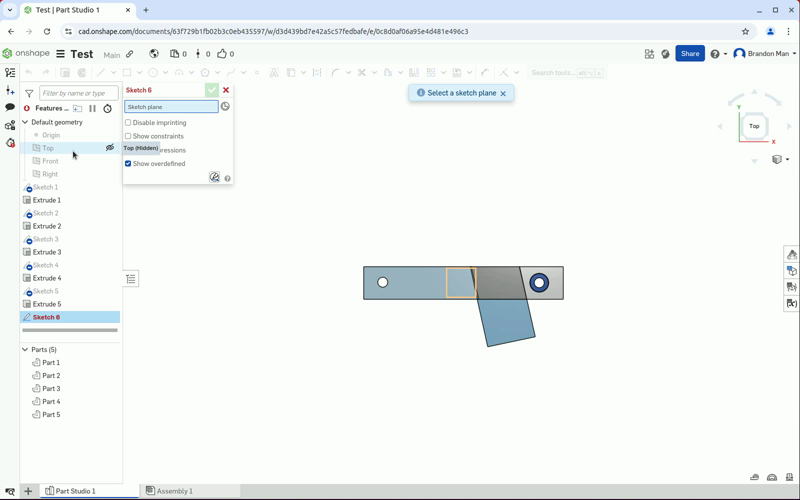
click(73, 150)
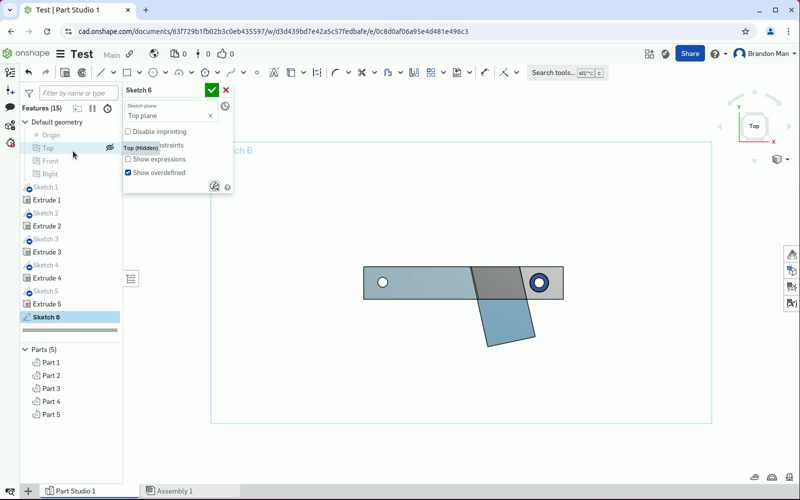
mouse_move(73, 352)
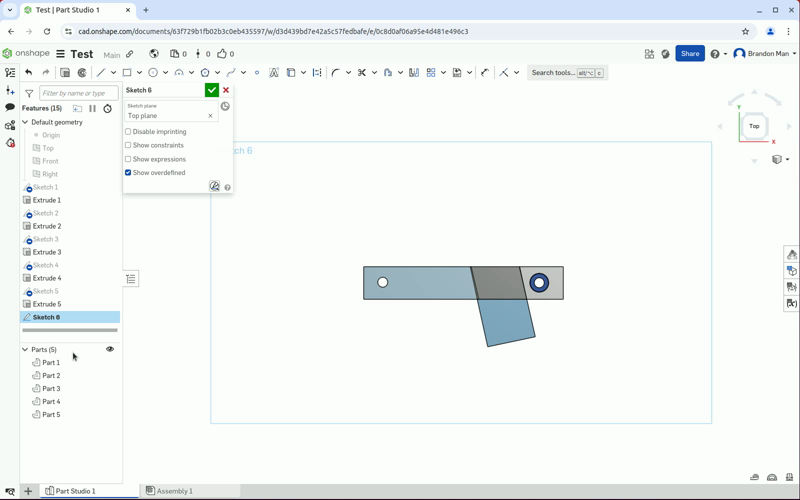
key(y)
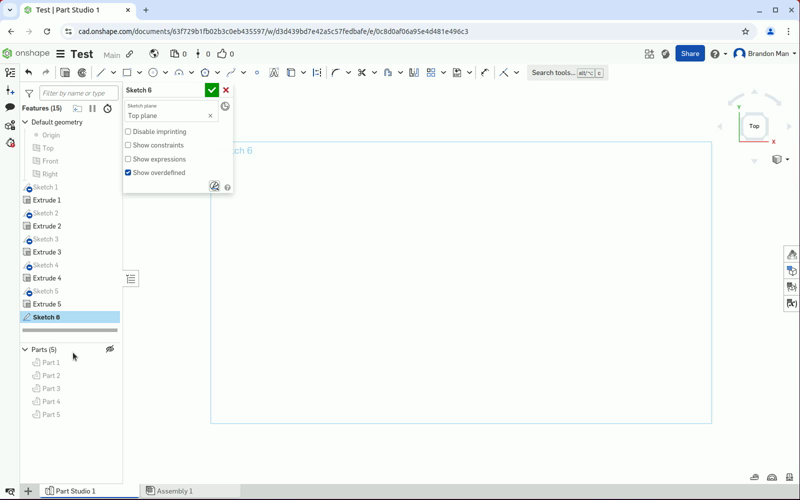
key(l)
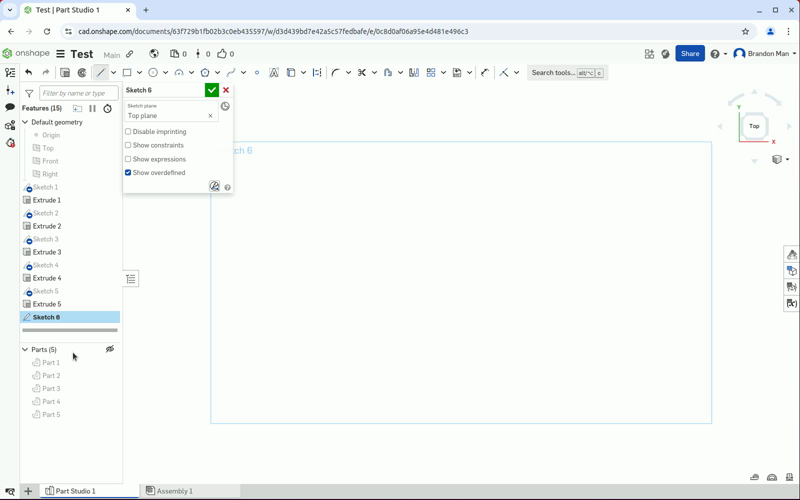
key_down(shift)
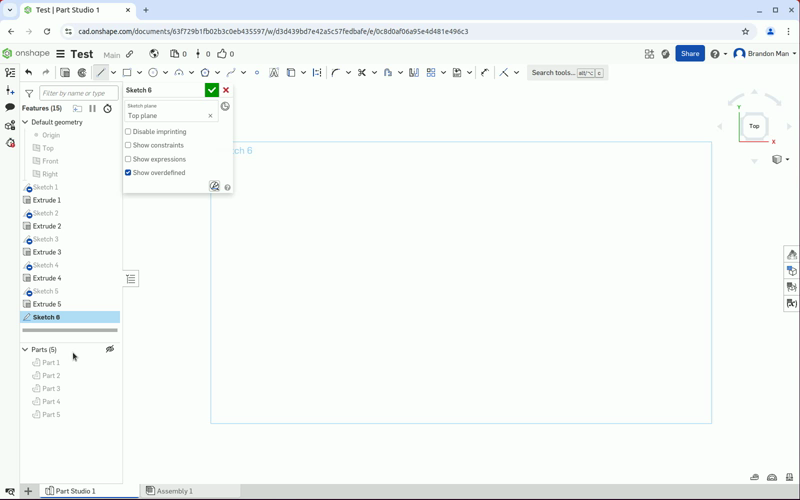
mouse_move(470, 266)
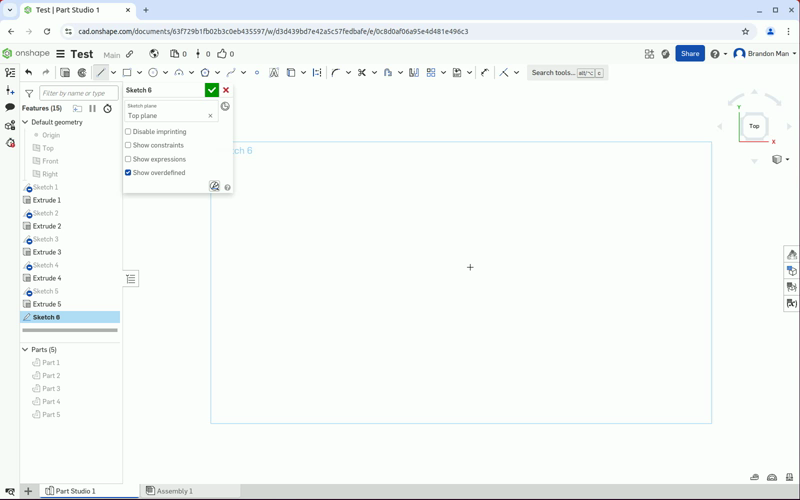
click(470, 266)
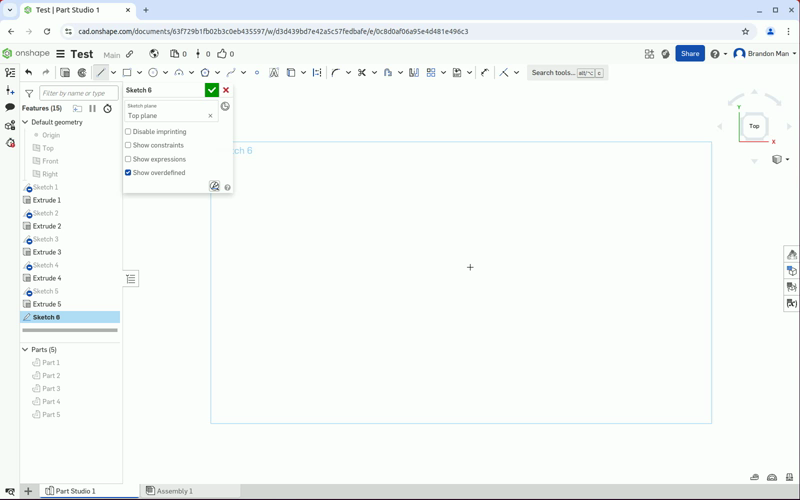
key_up(shift)
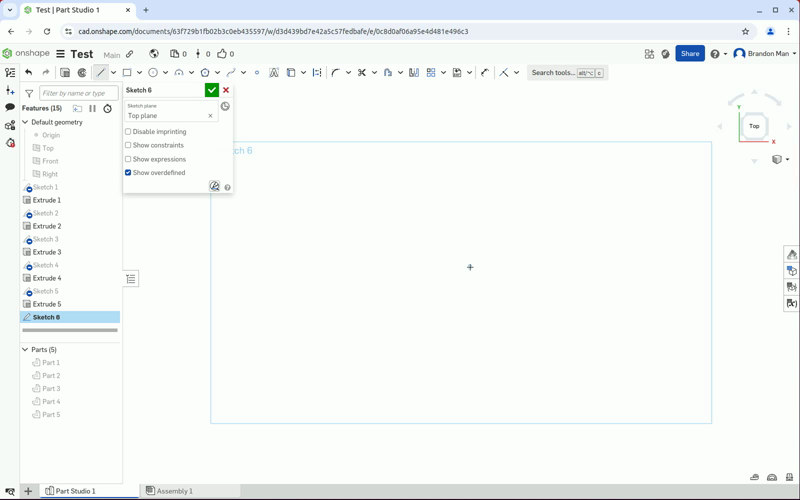
key_down(shift)
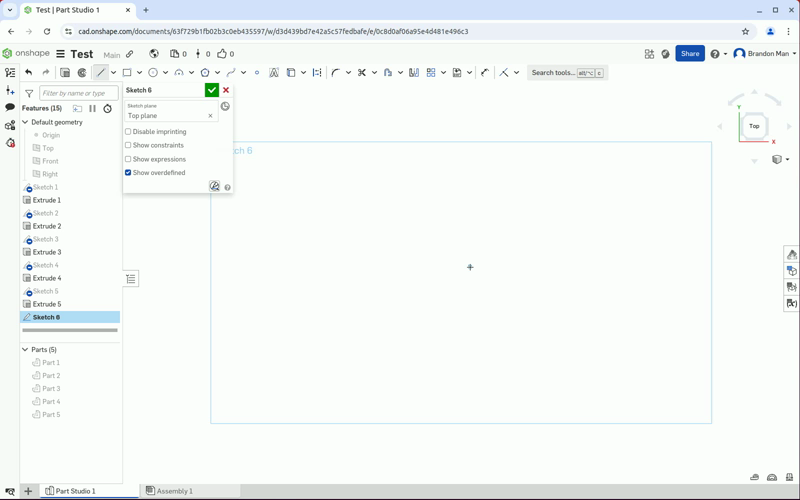
mouse_move(500, 266)
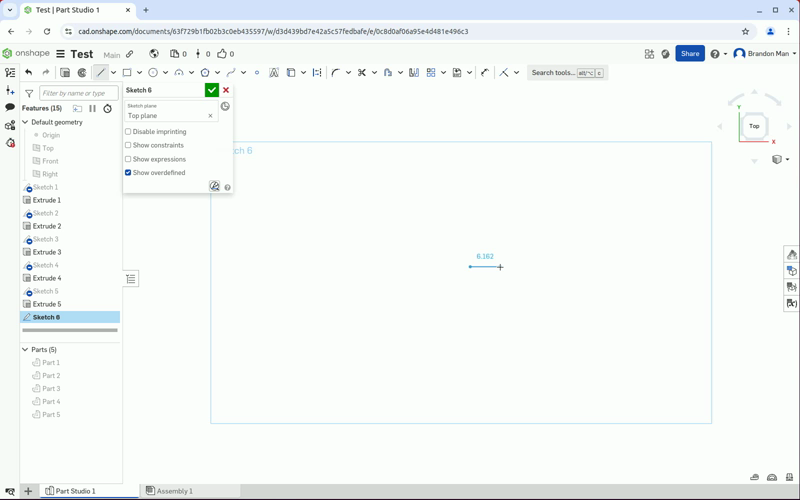
mouse_move(477, 299)
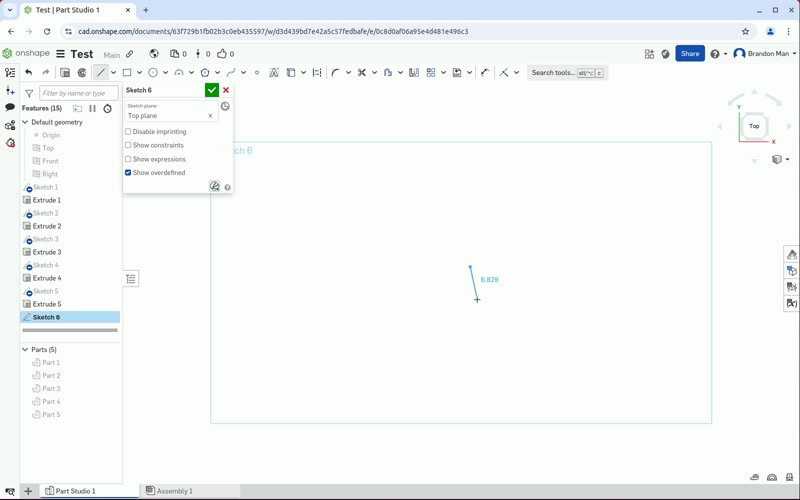
click(477, 299)
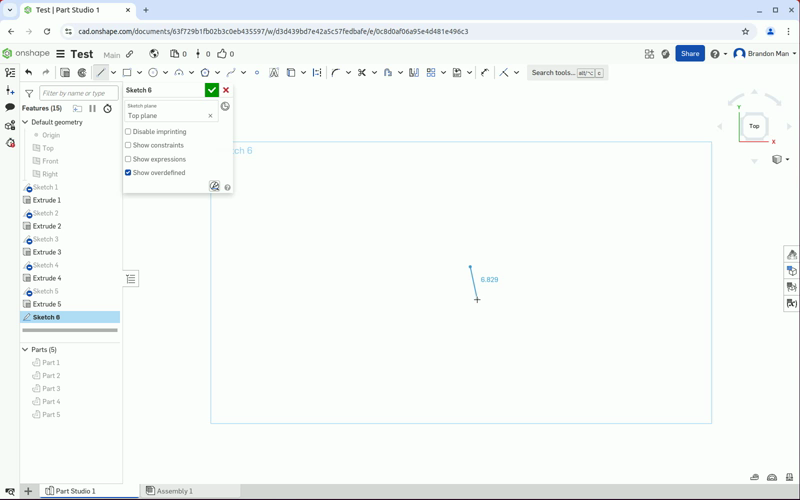
key_up(shift)
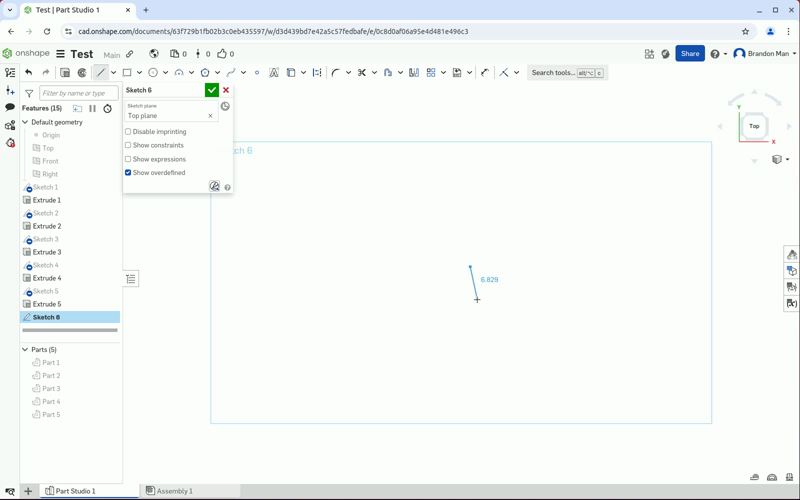
key_down(shift)
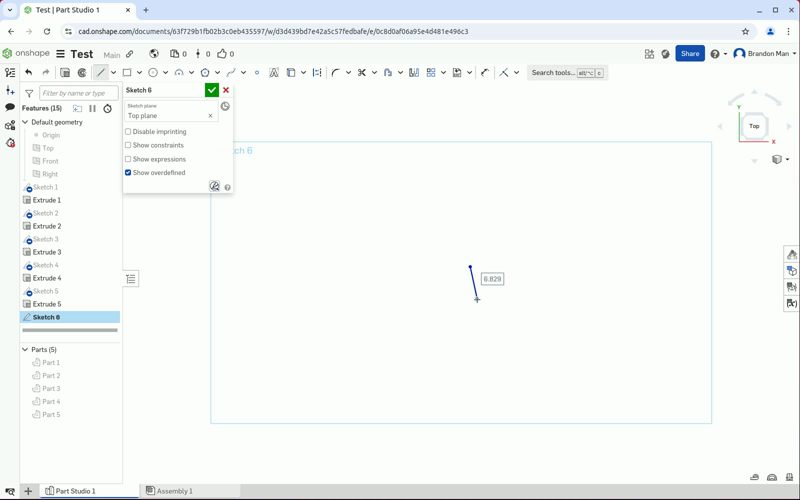
mouse_move(507, 299)
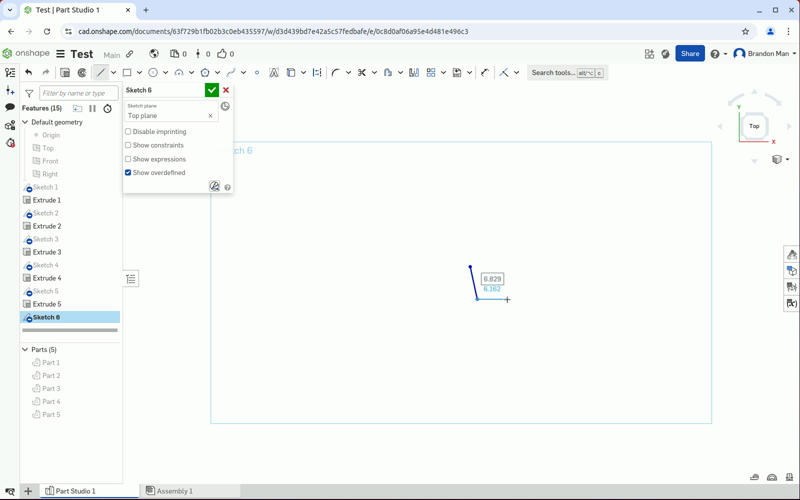
mouse_move(526, 299)
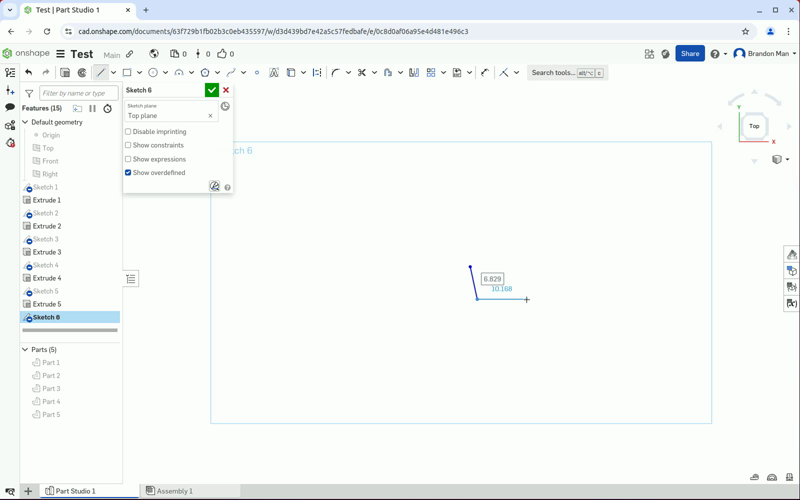
click(526, 299)
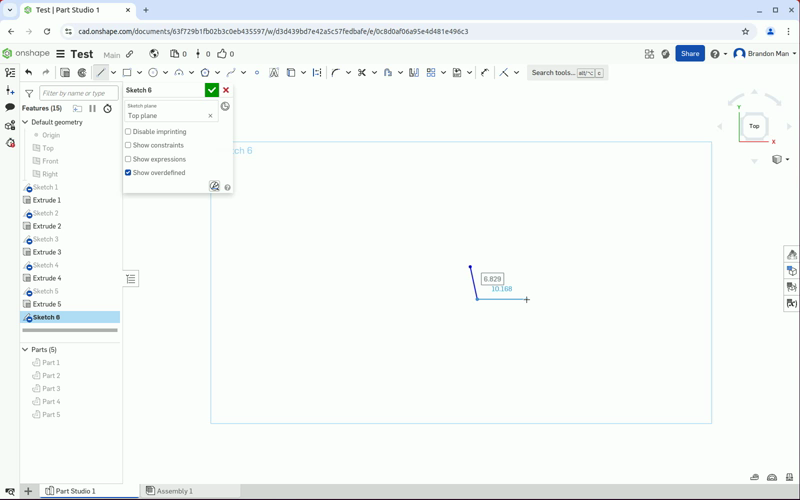
key_up(shift)
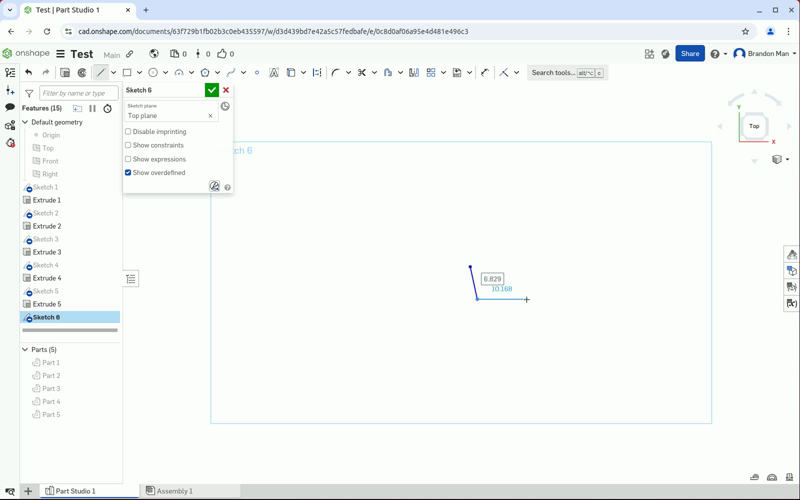
key_down(shift)
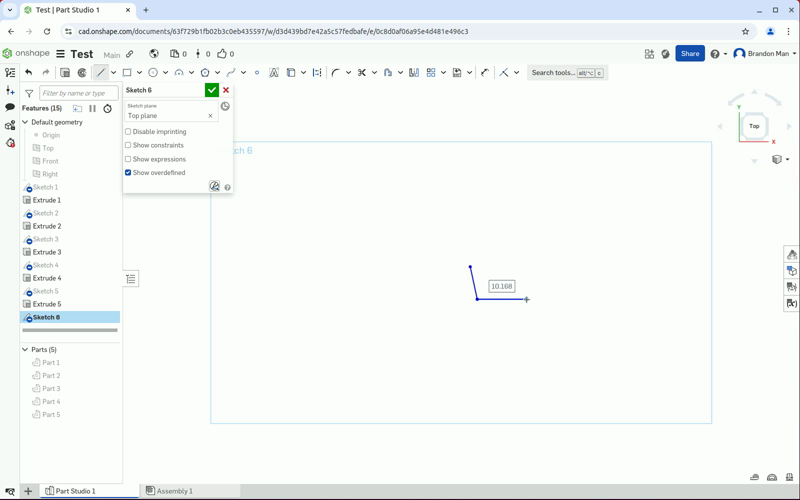
mouse_move(556, 299)
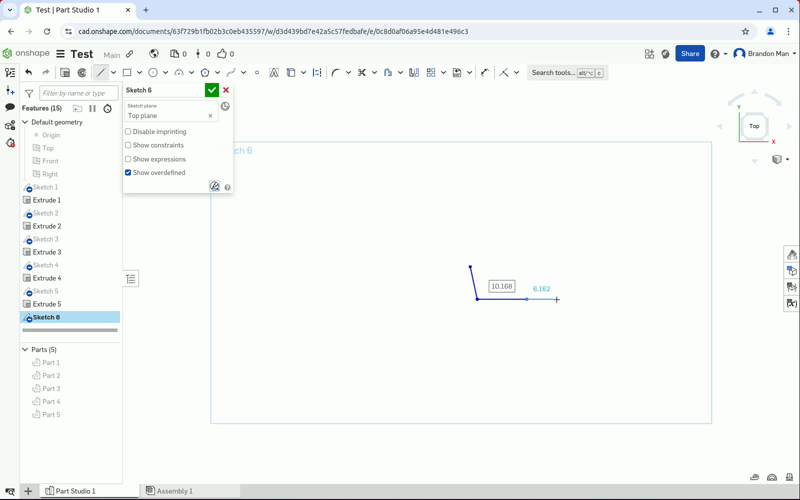
mouse_move(519, 266)
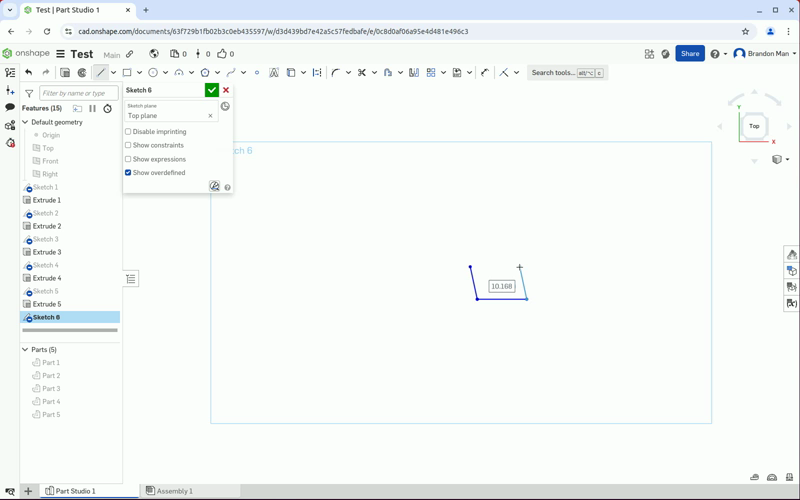
click(519, 266)
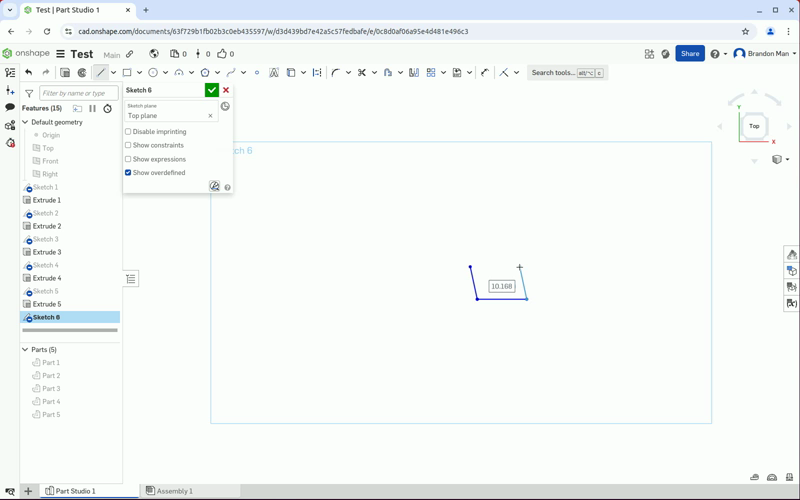
key_up(shift)
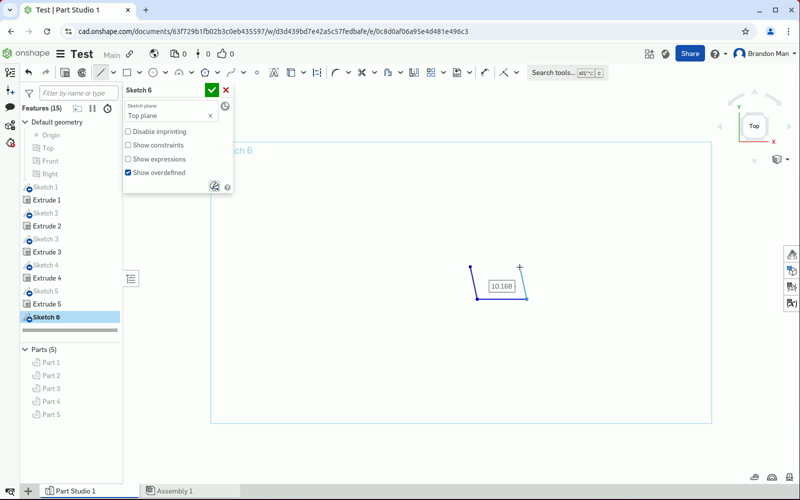
mouse_move(549, 266)
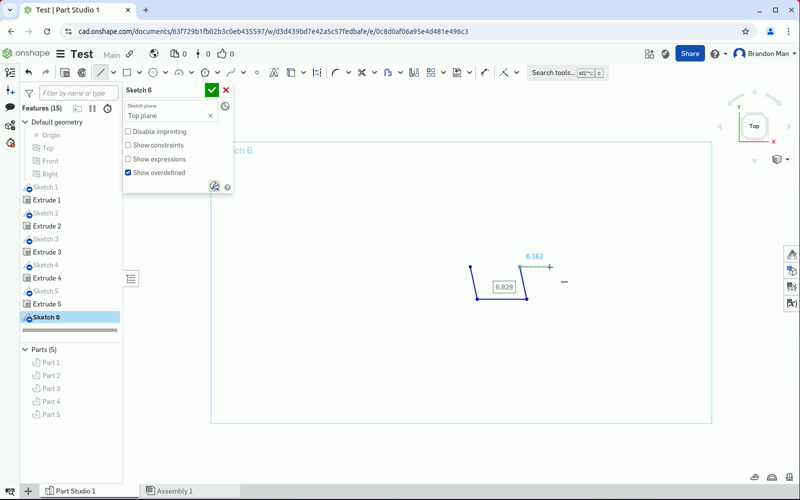
key_down(shift)
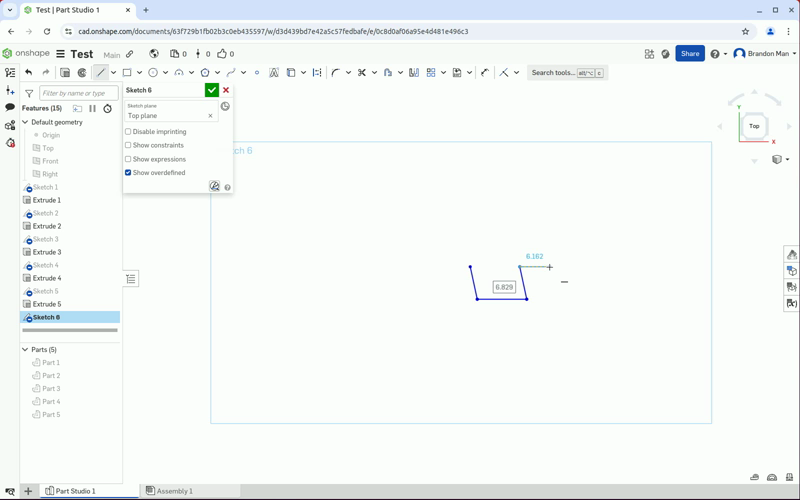
mouse_move(470, 266)
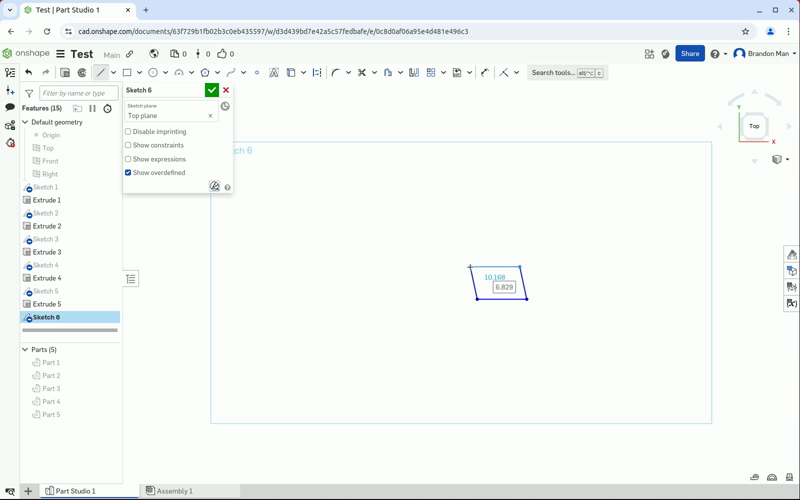
key_up(shift)
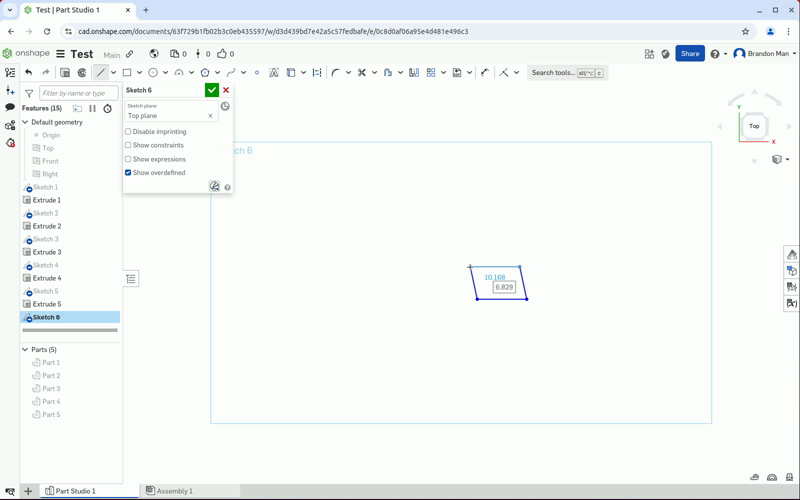
click(470, 266)
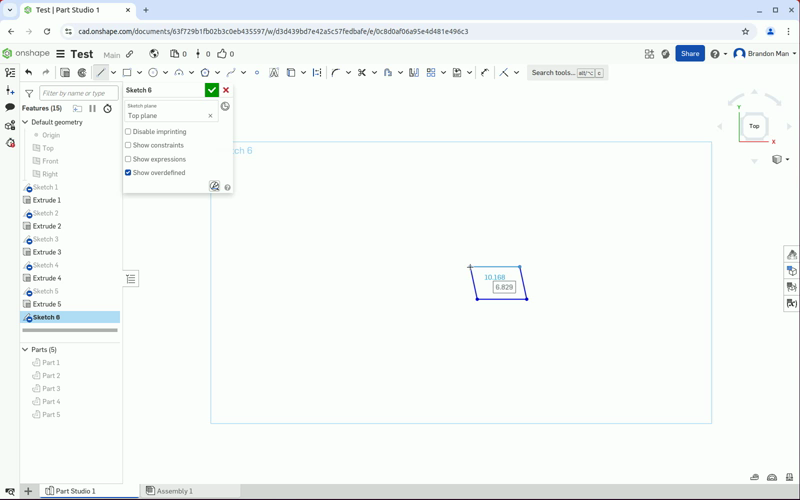
key(esc)
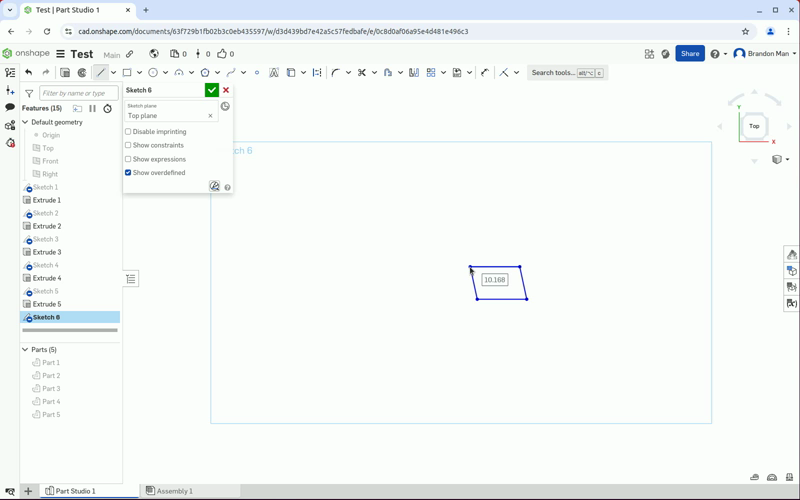
mouse_move(501, 278)
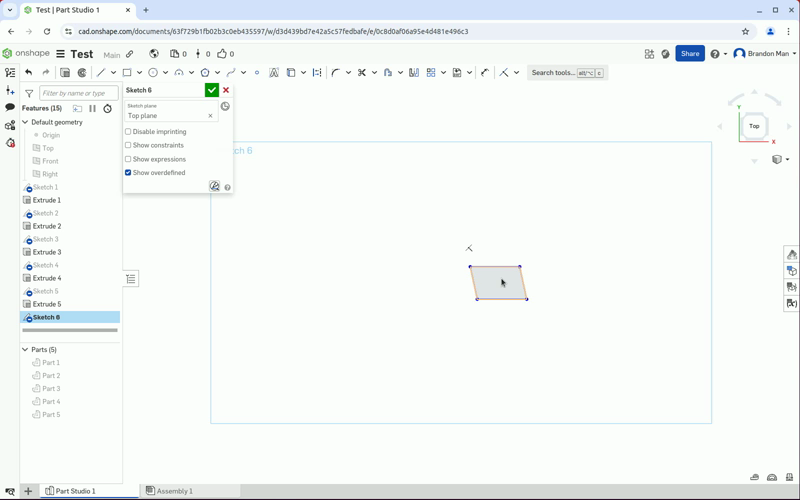
scroll(6)
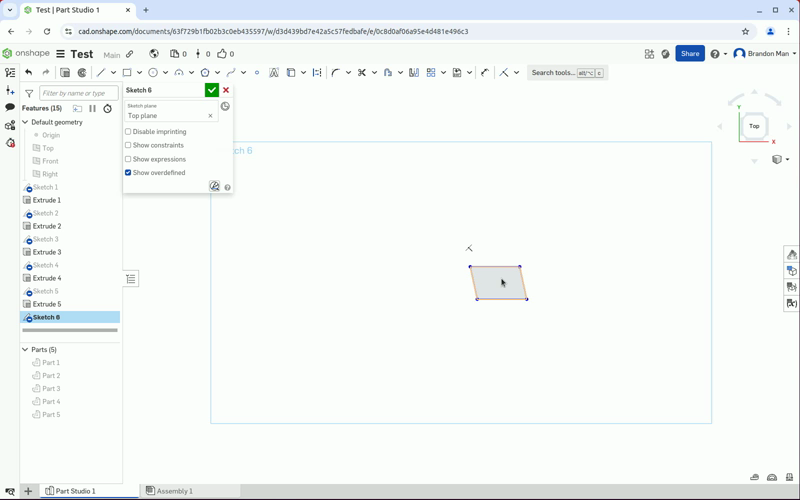
scroll(6)
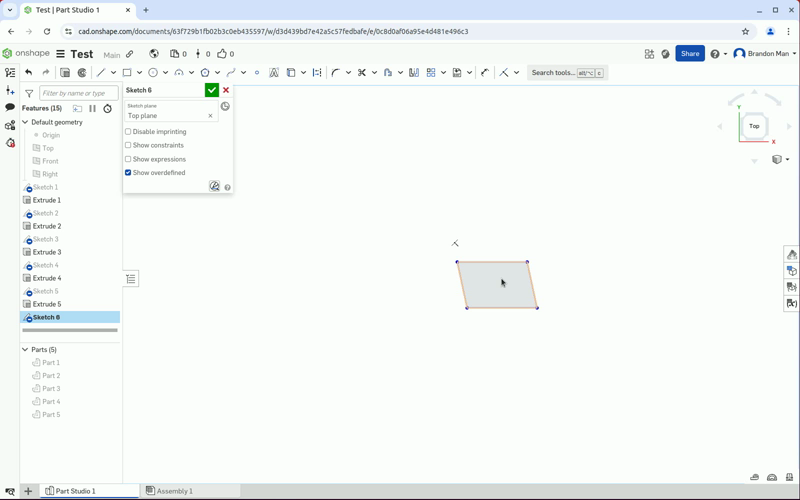
scroll(6)
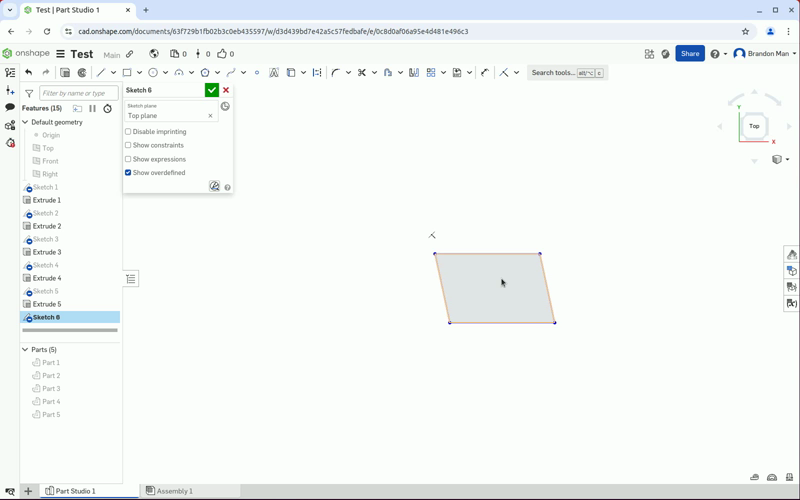
scroll(6)
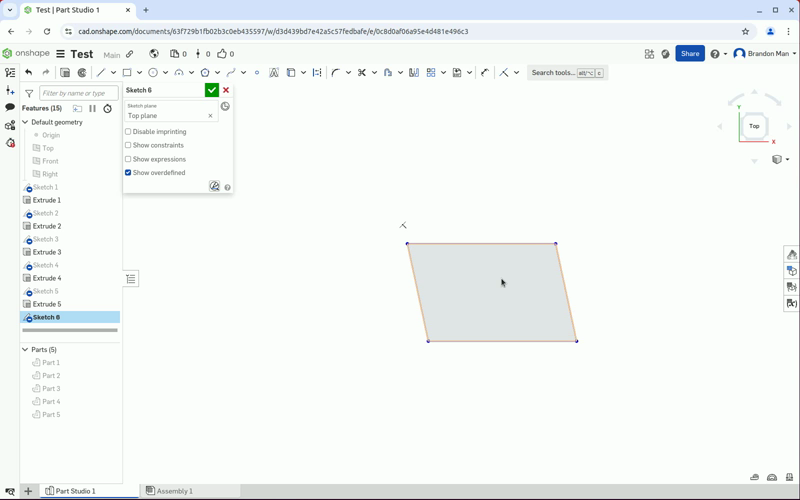
scroll(6)
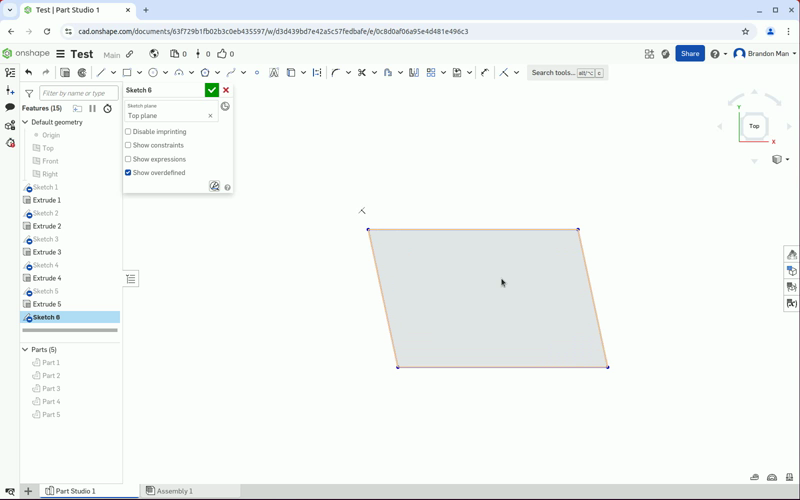
scroll(6)
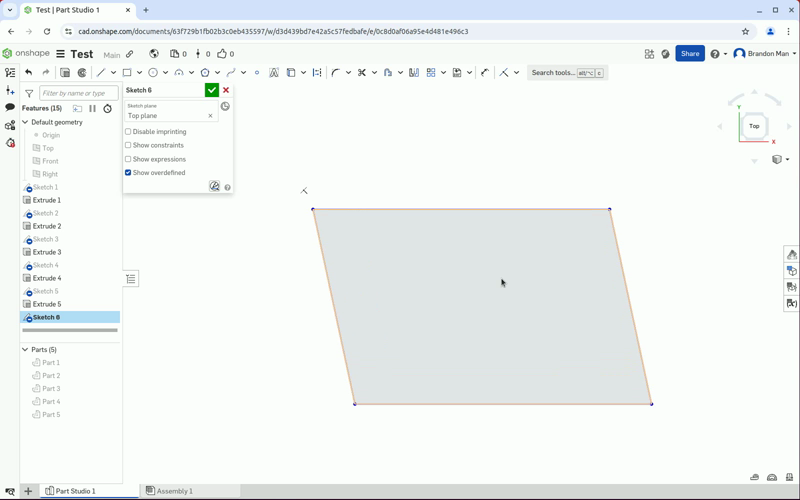
scroll(6)
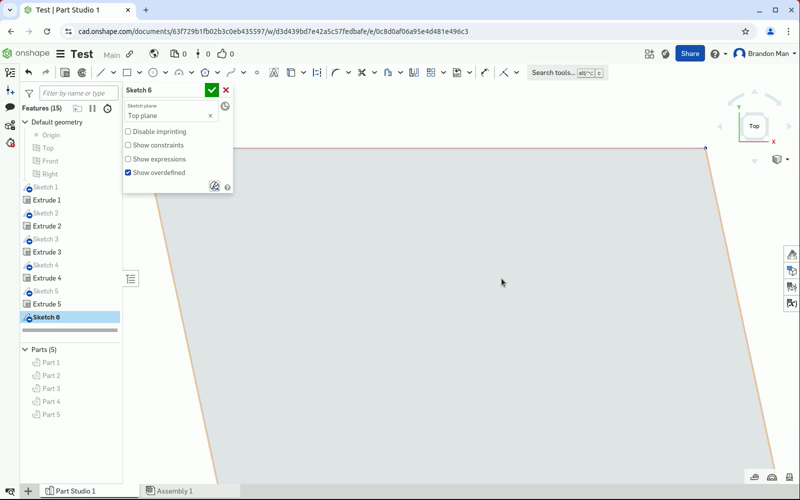
click(501, 278)
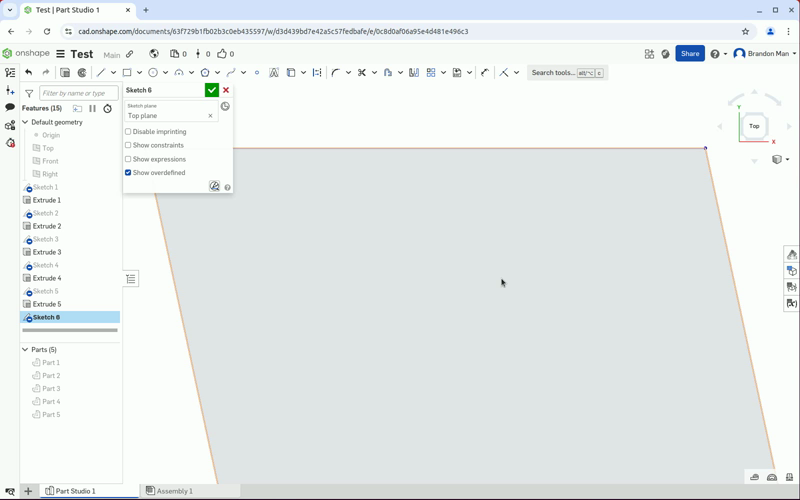
scroll(-6)
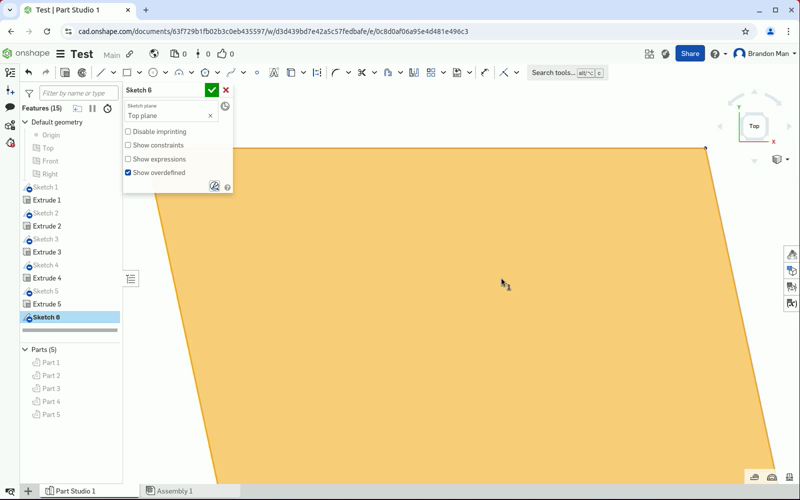
scroll(-6)
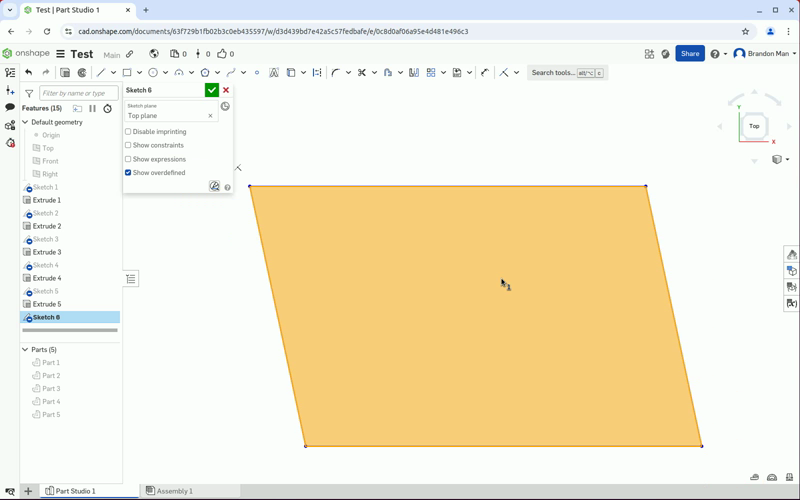
scroll(-6)
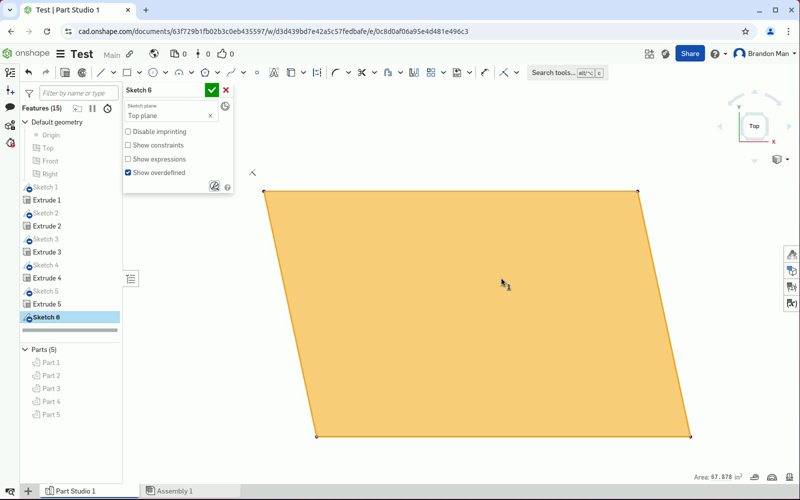
scroll(-6)
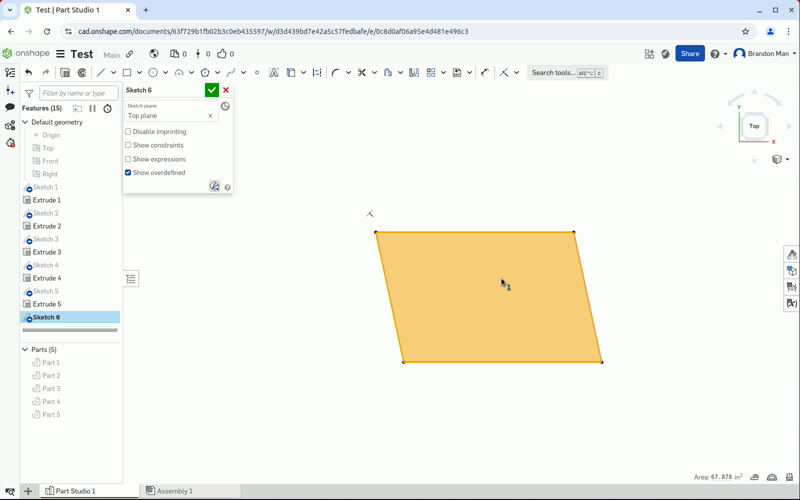
scroll(-6)
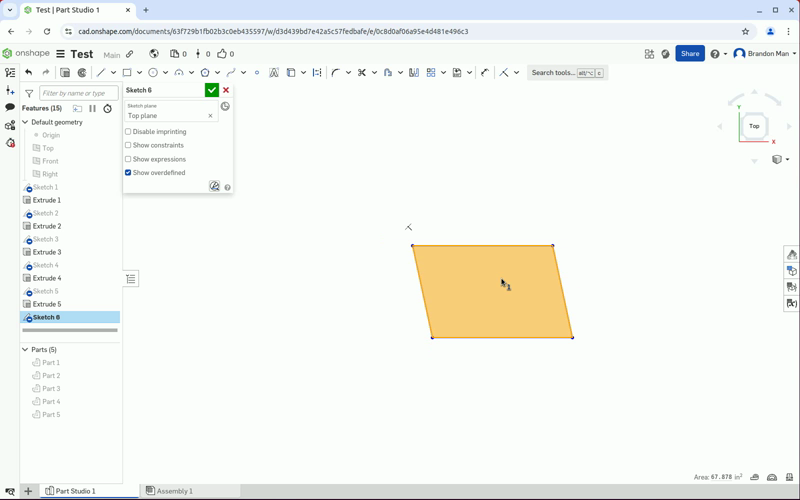
scroll(-6)
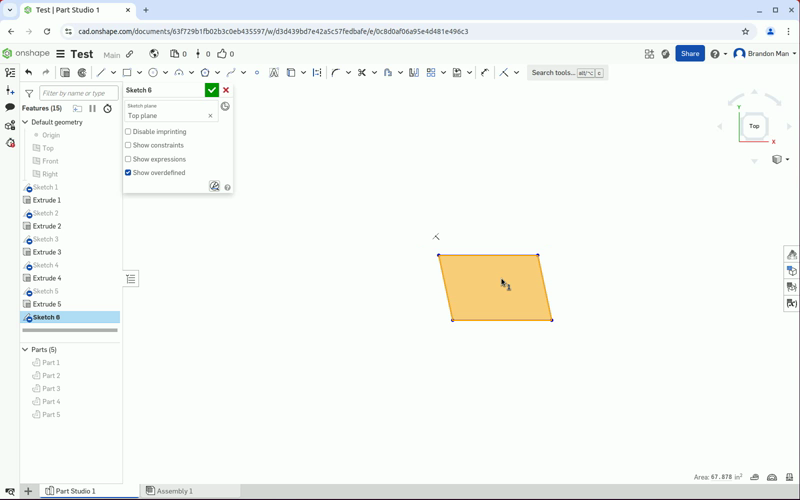
scroll(-6)
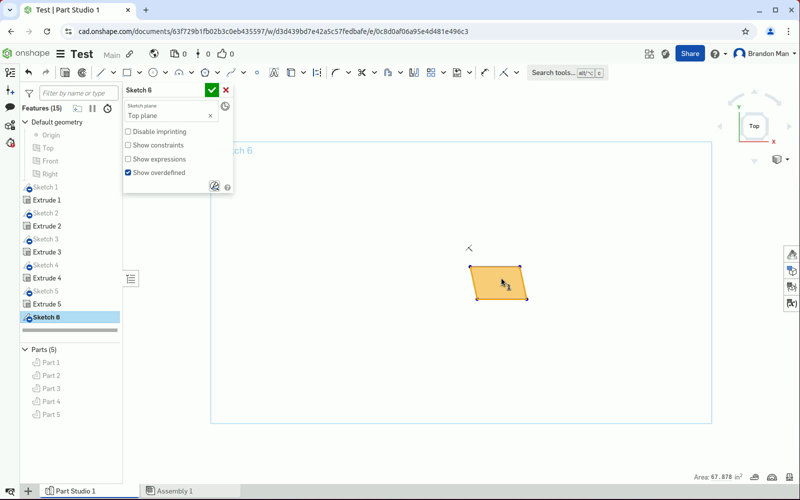
mouse_move(73, 352)
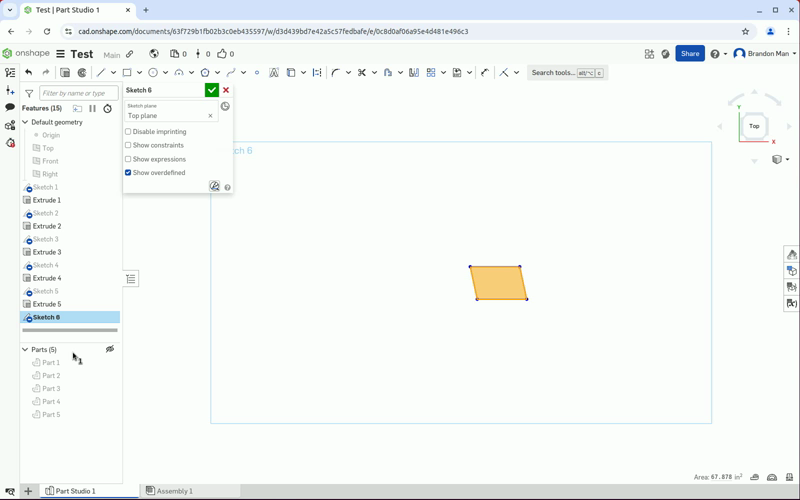
key(shift+y)
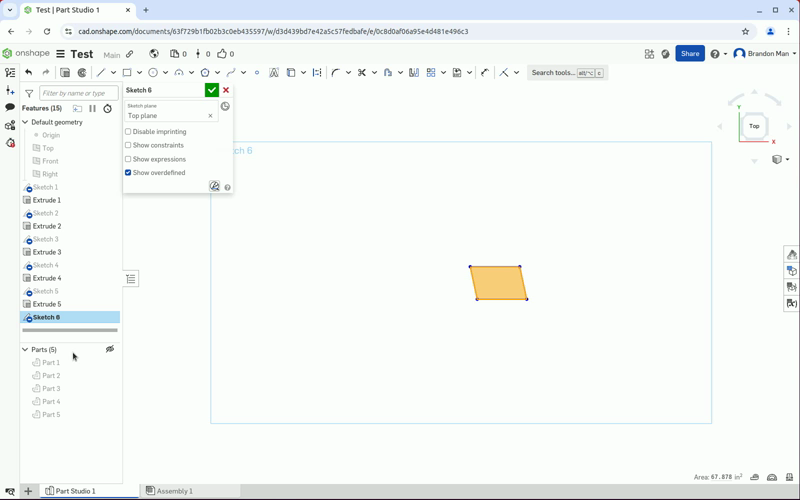
key(shift+e)
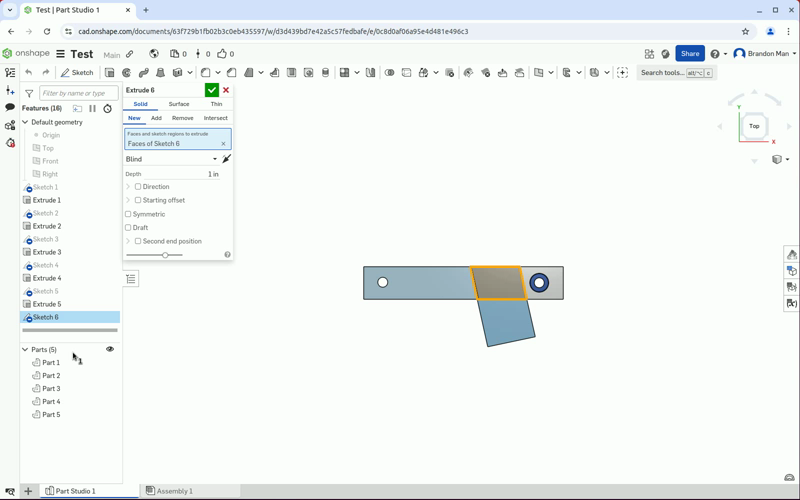
mouse_move(143, 106)
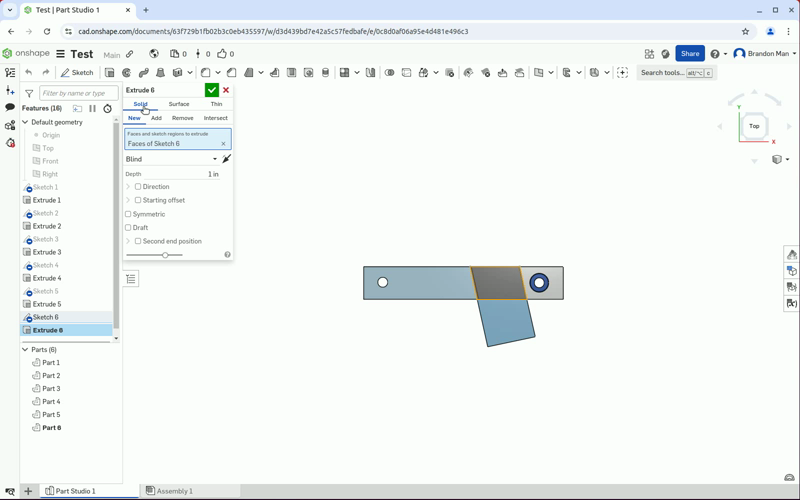
click(143, 106)
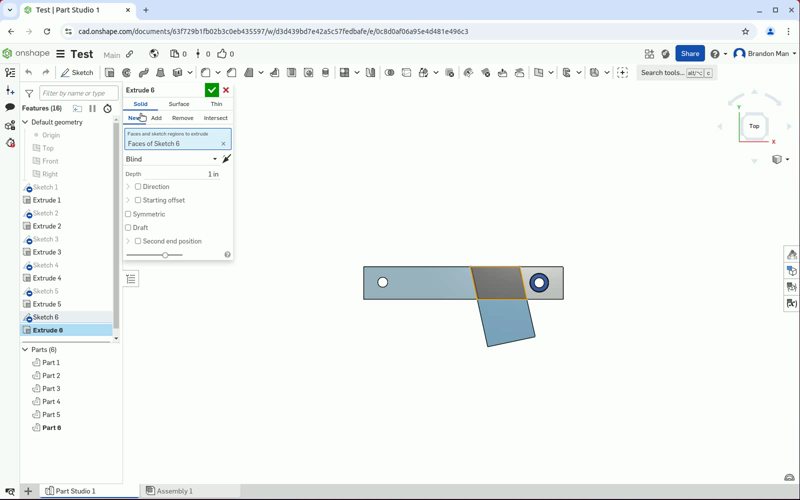
mouse_move(137, 120)
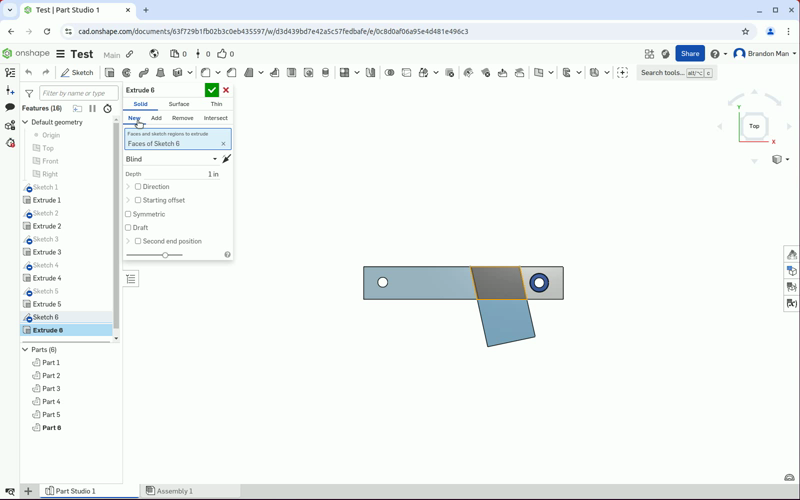
click(137, 120)
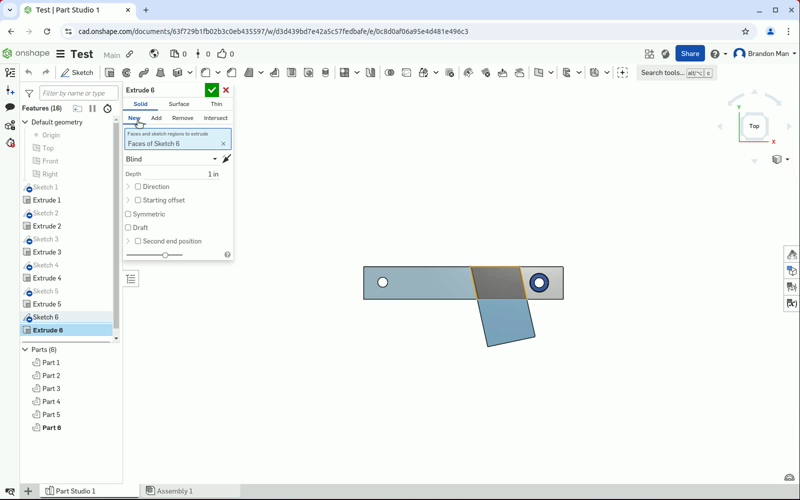
key(tab, 4)
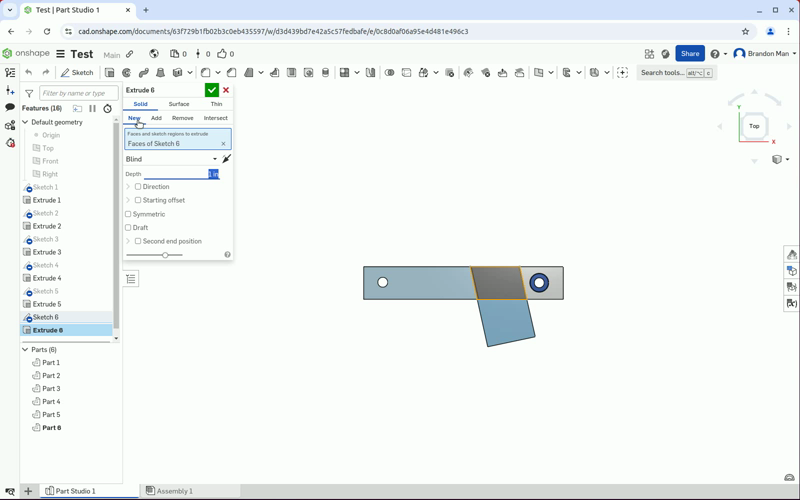
text(-12.998)
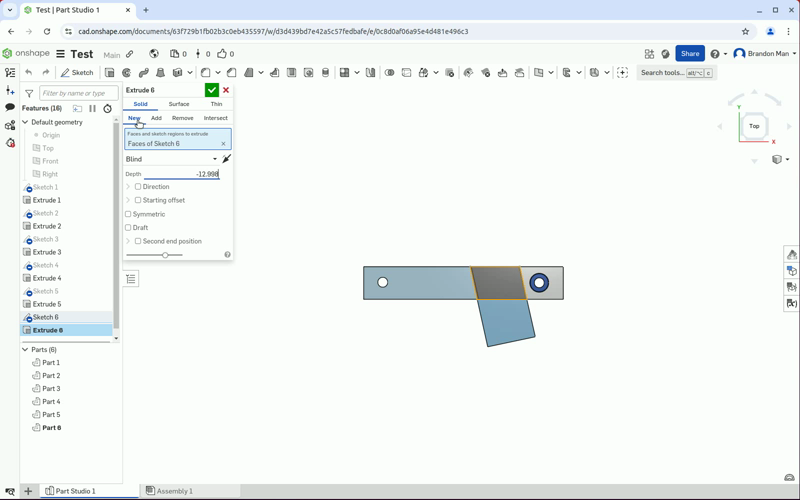
key(enter)
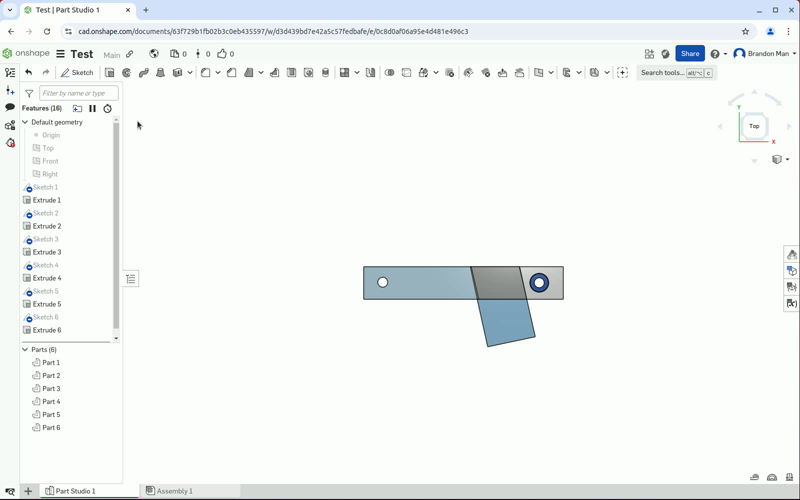
key(shift+h)
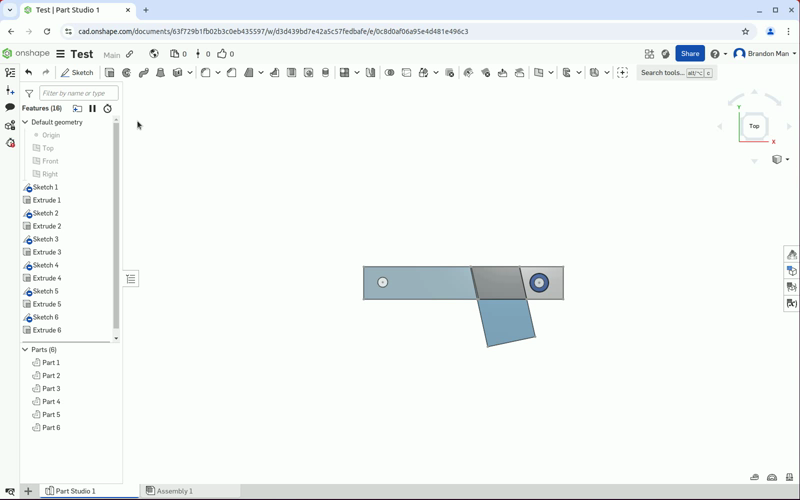
key(shift+h)
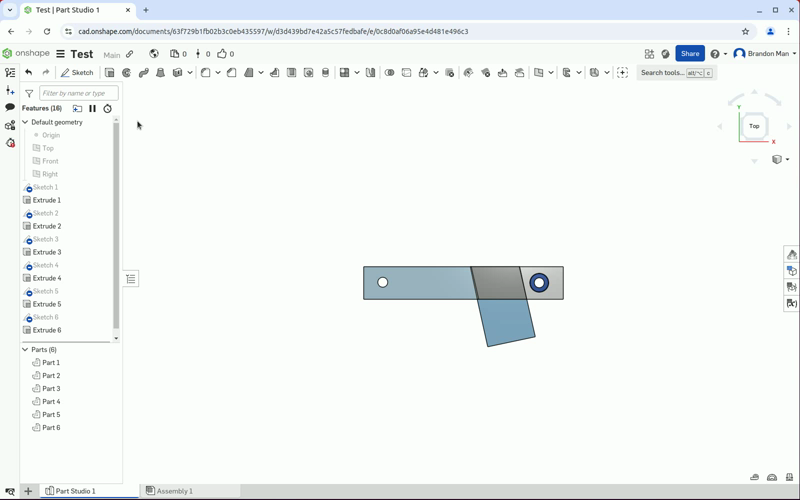
mouse_move(69, 189)
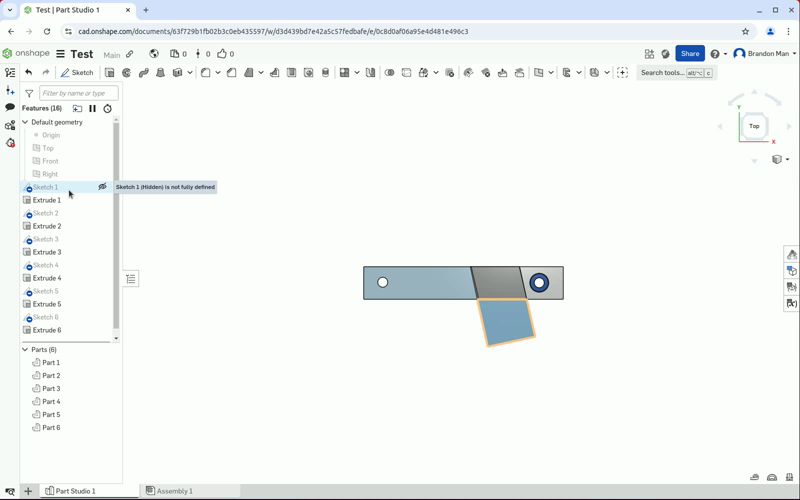
click(69, 189)
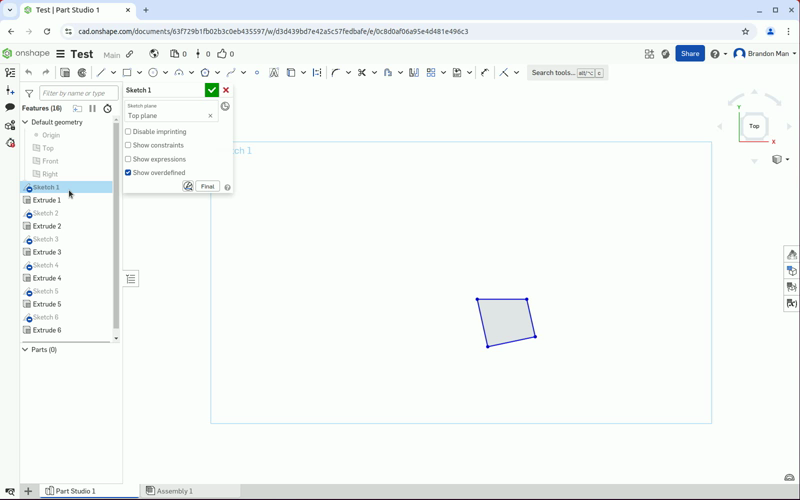
mouse_move(229, 92)
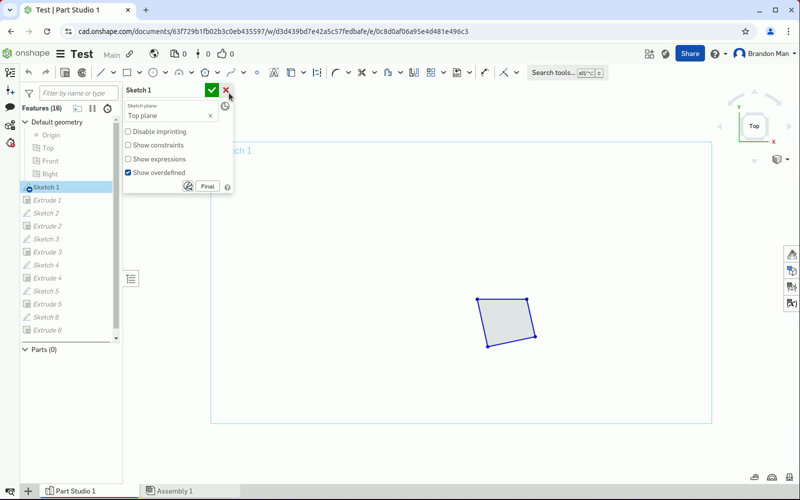
click(229, 92)
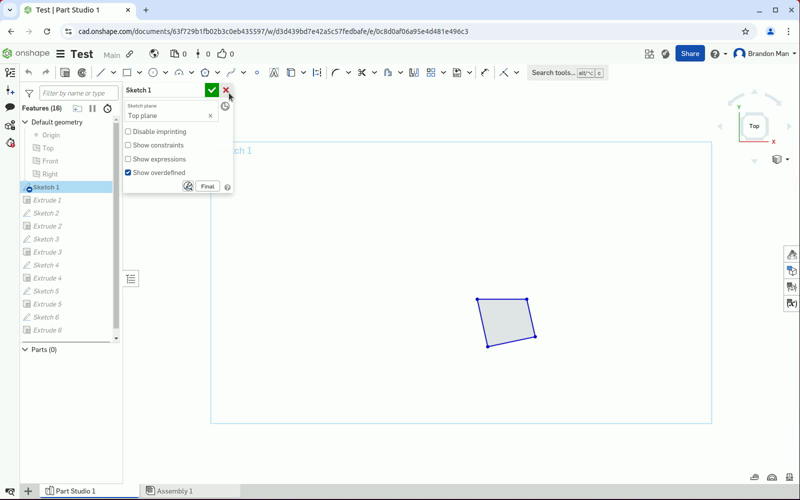
key(shift+s)
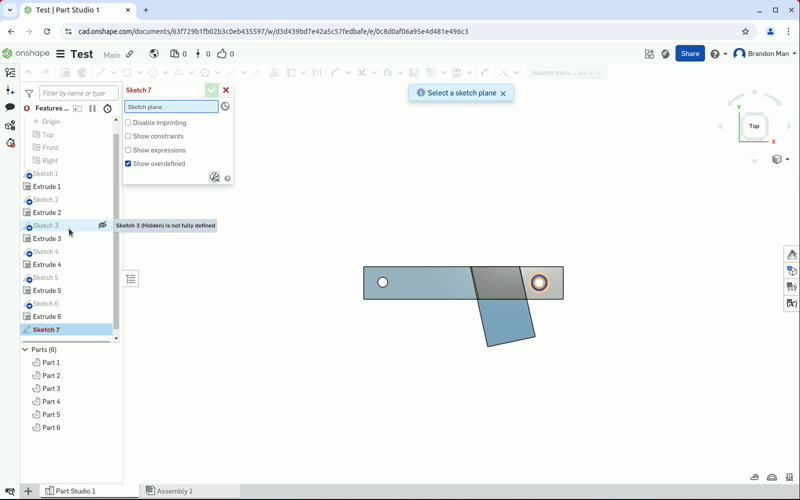
scroll(3)
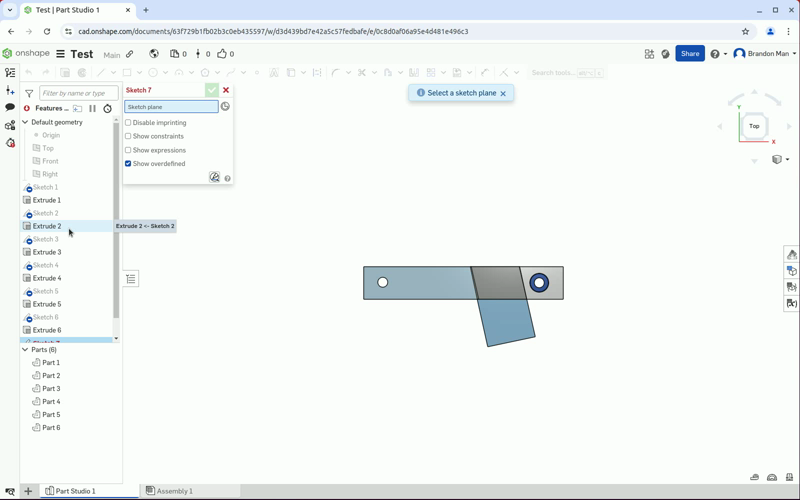
mouse_move(69, 150)
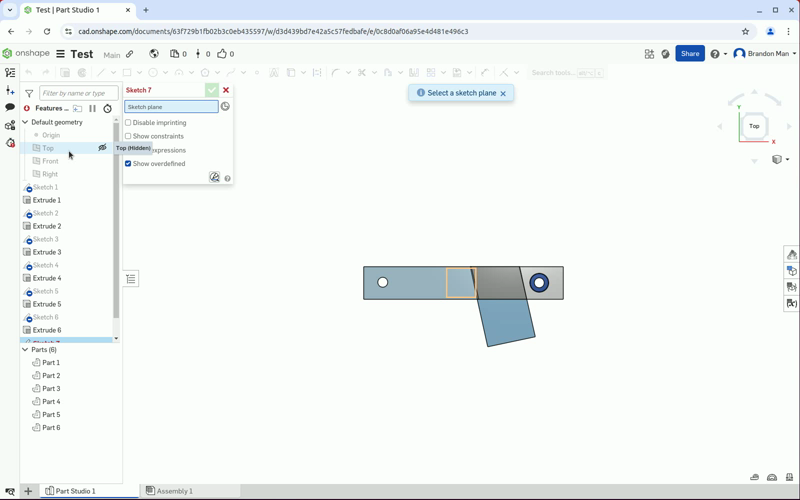
click(69, 150)
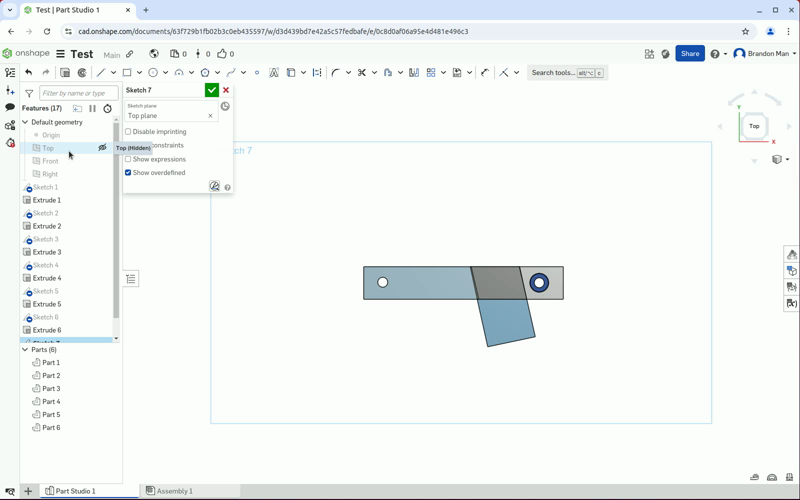
mouse_move(73, 352)
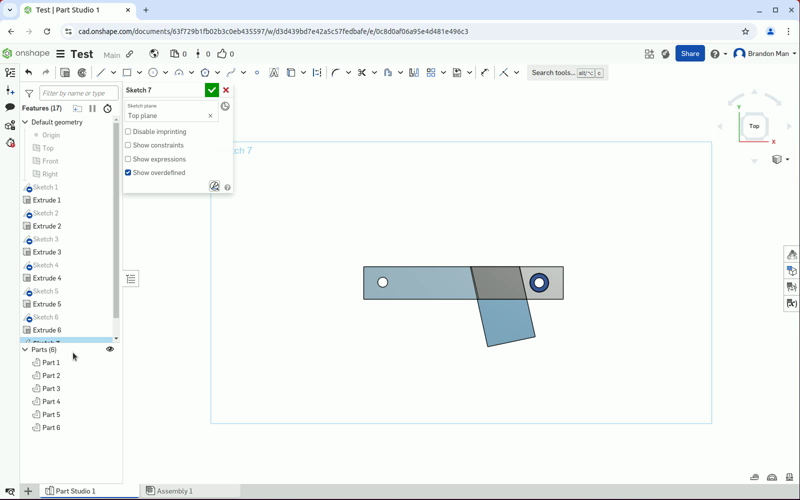
key(y)
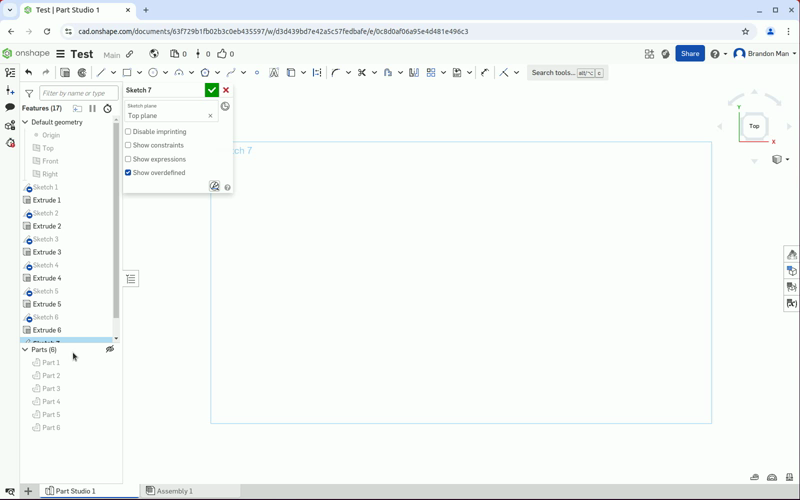
key(l)
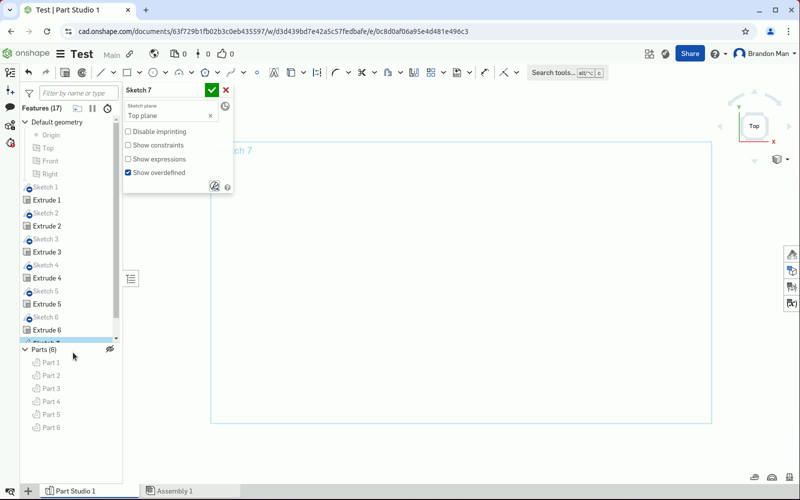
key_down(shift)
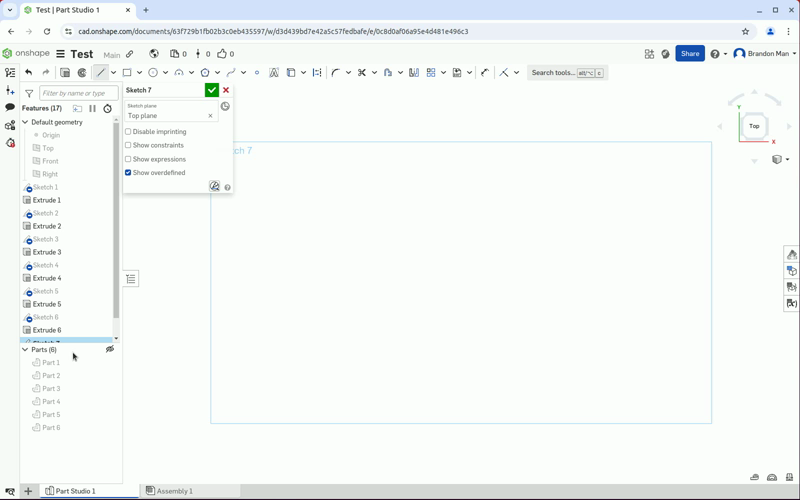
mouse_move(477, 299)
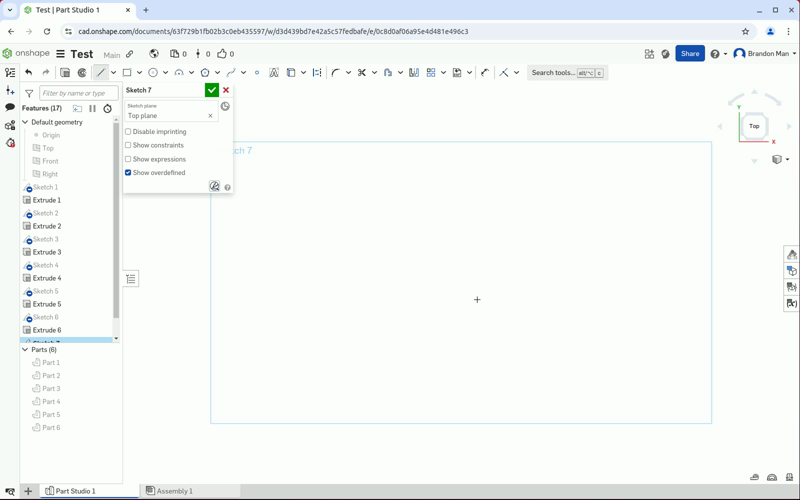
click(477, 299)
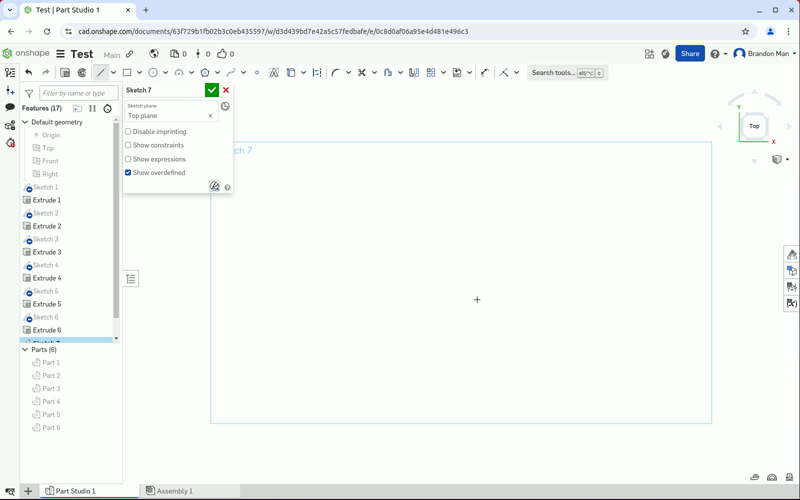
key_up(shift)
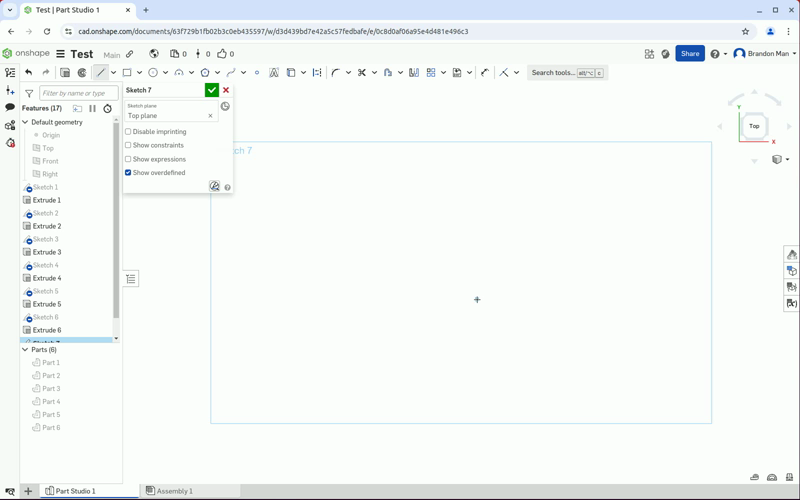
key_down(shift)
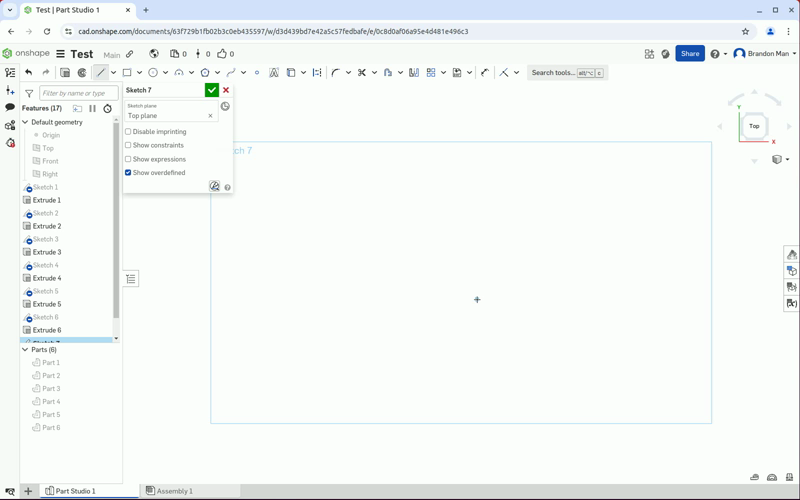
mouse_move(507, 299)
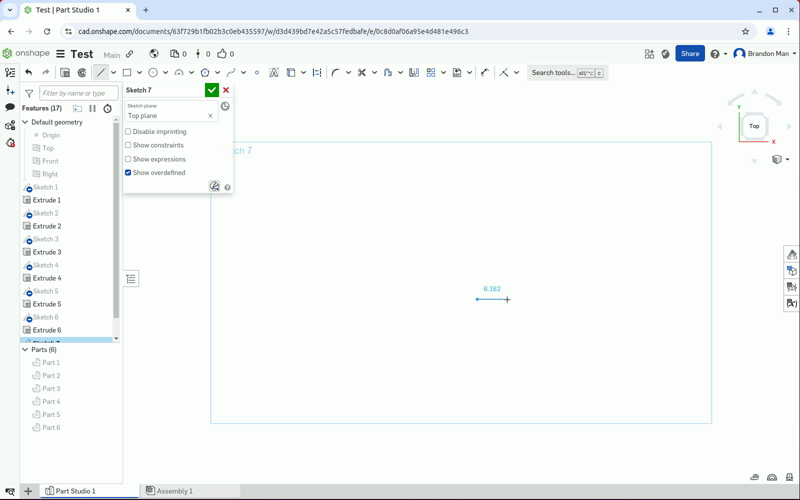
mouse_move(487, 346)
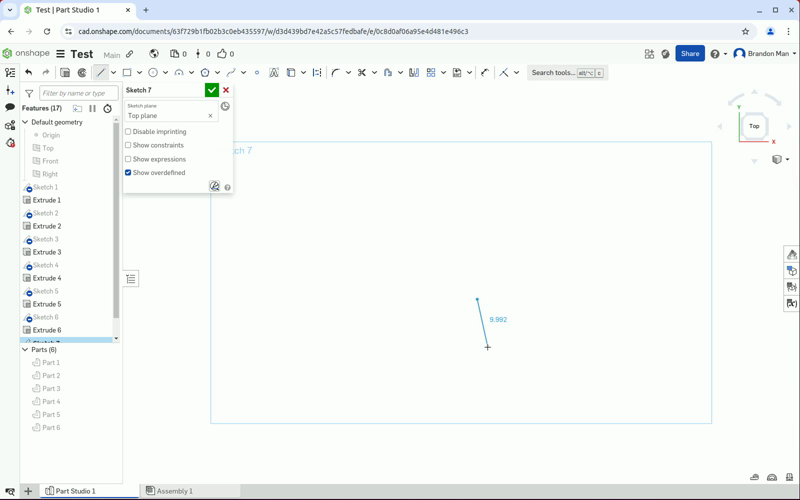
click(487, 346)
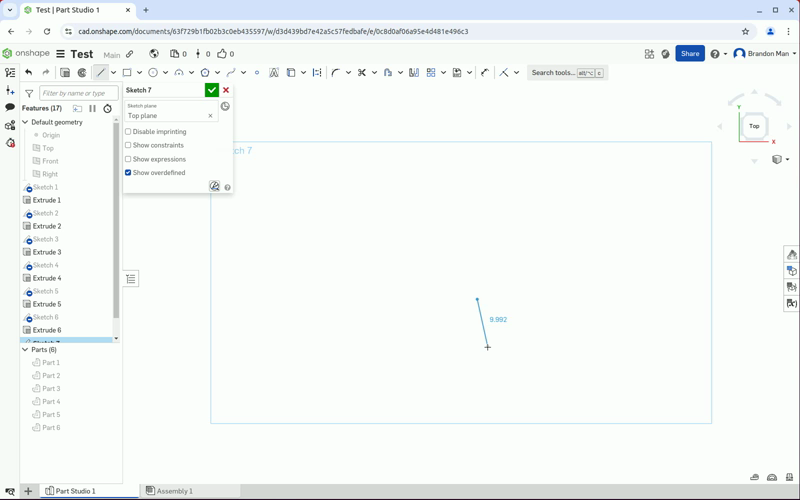
key_up(shift)
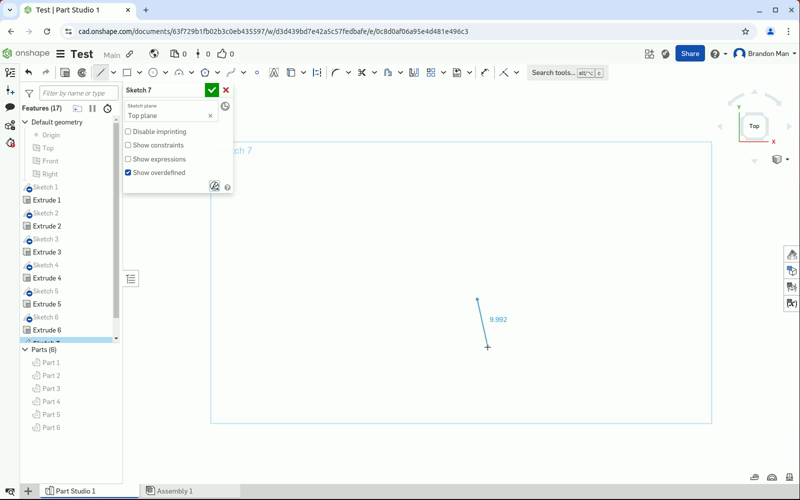
key_down(shift)
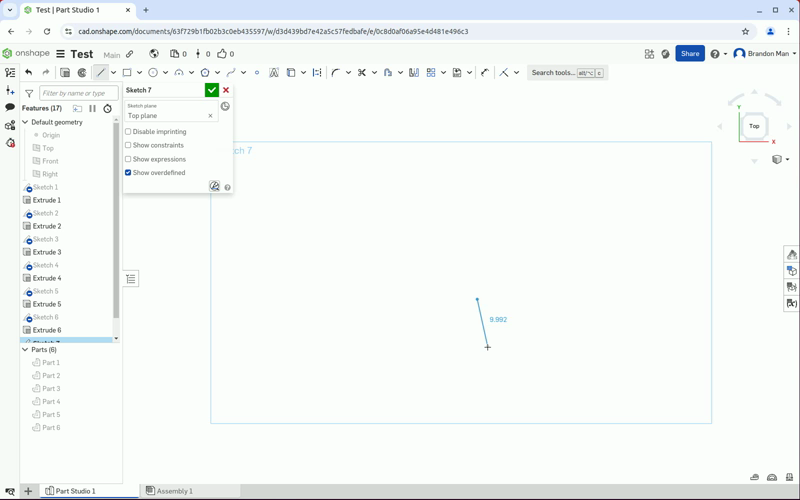
mouse_move(517, 346)
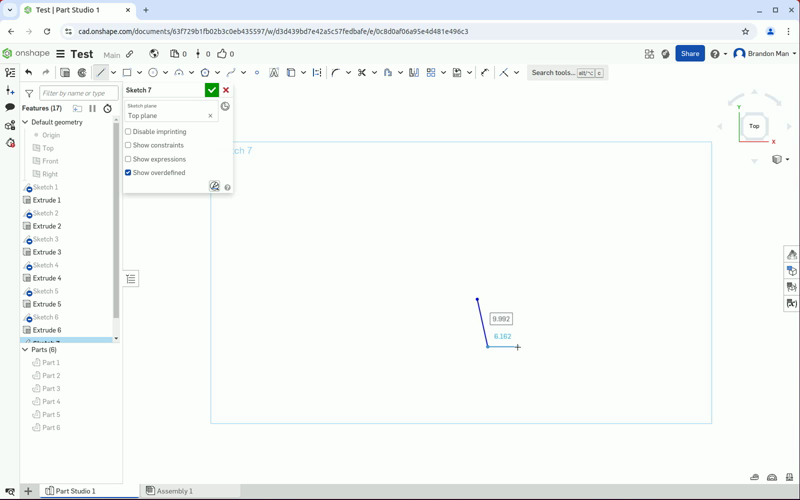
mouse_move(535, 336)
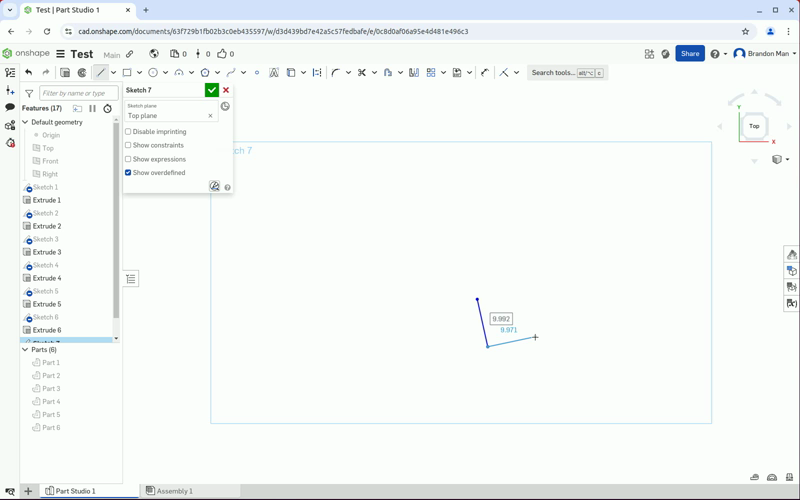
click(535, 336)
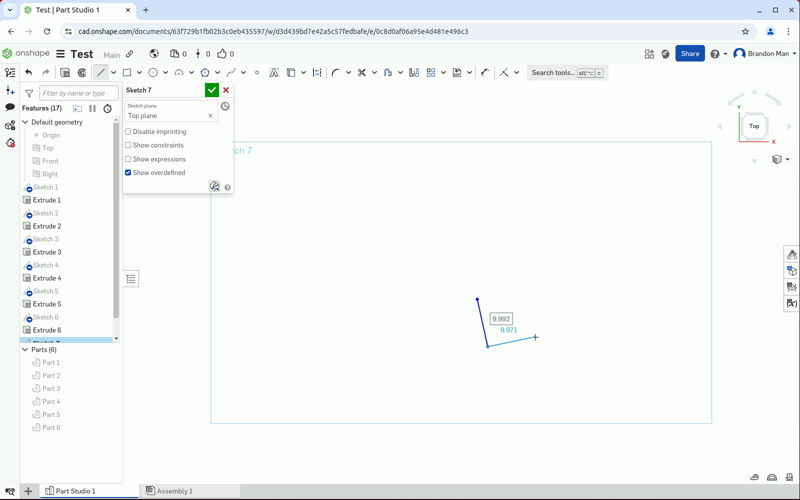
key_up(shift)
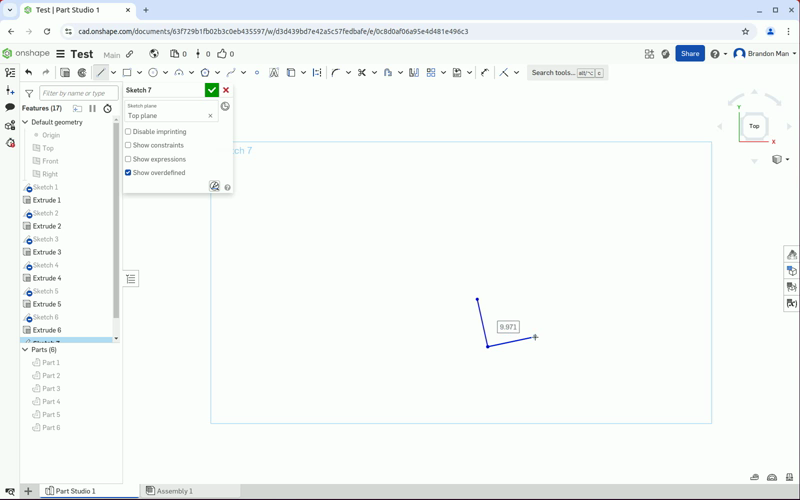
key_down(shift)
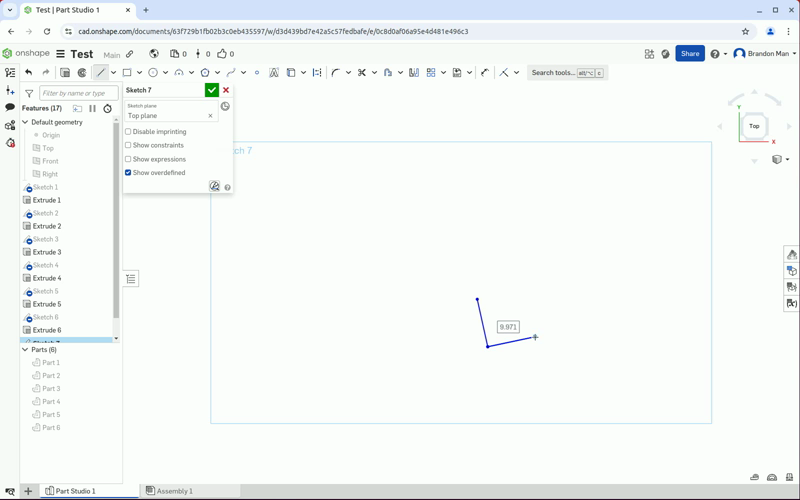
mouse_move(565, 336)
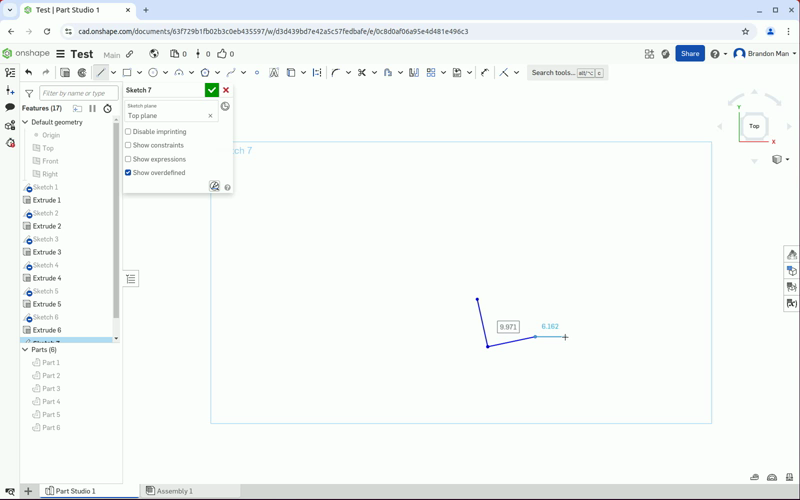
mouse_move(526, 299)
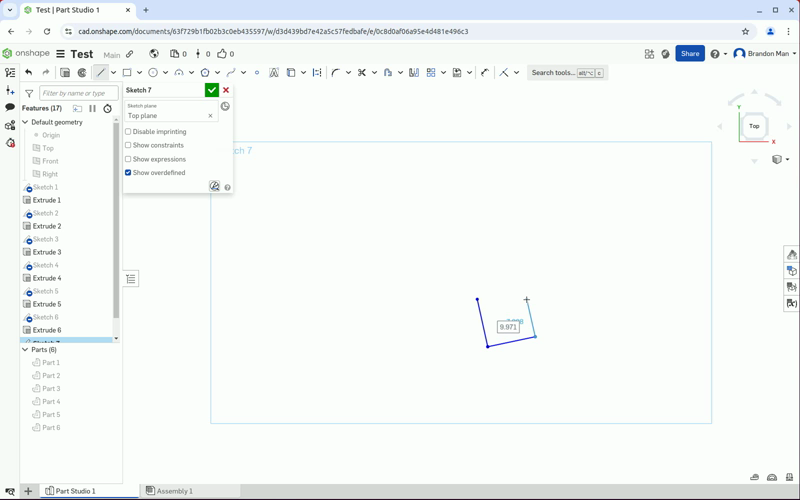
click(526, 299)
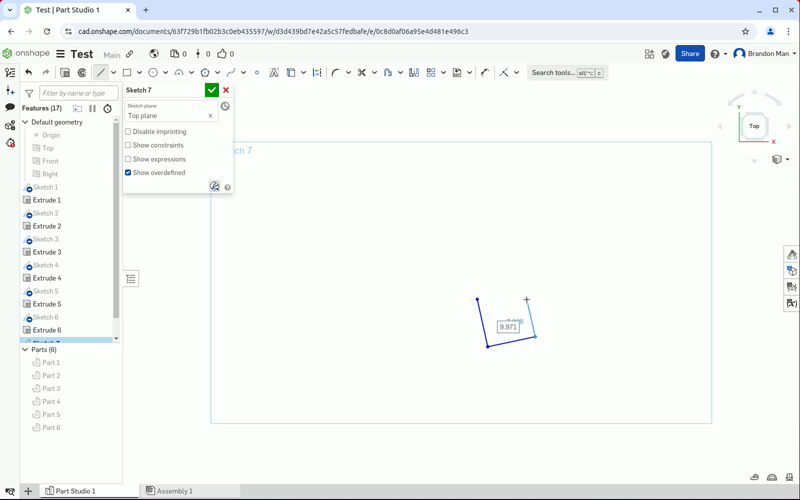
key_up(shift)
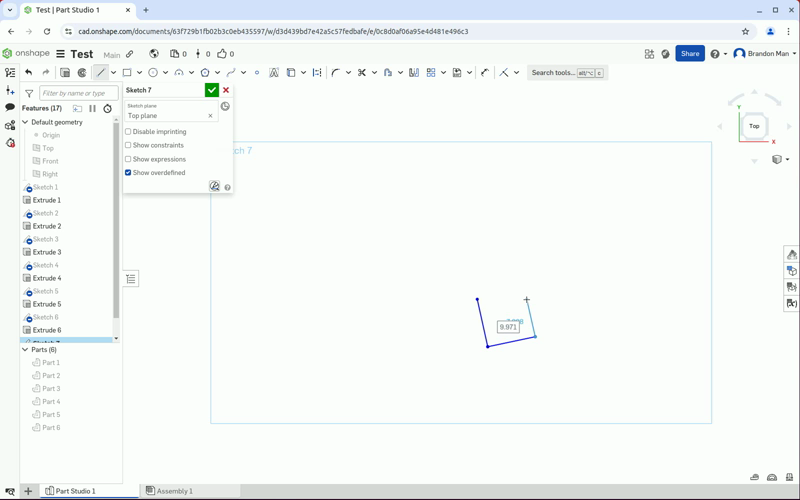
mouse_move(556, 299)
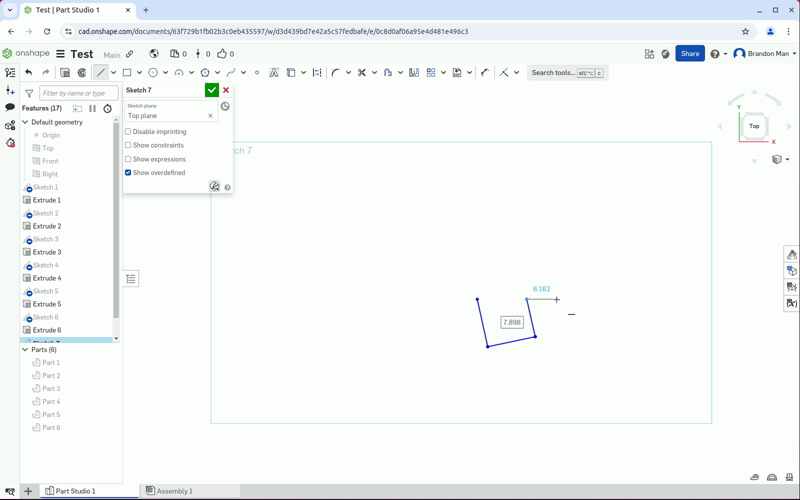
key_down(shift)
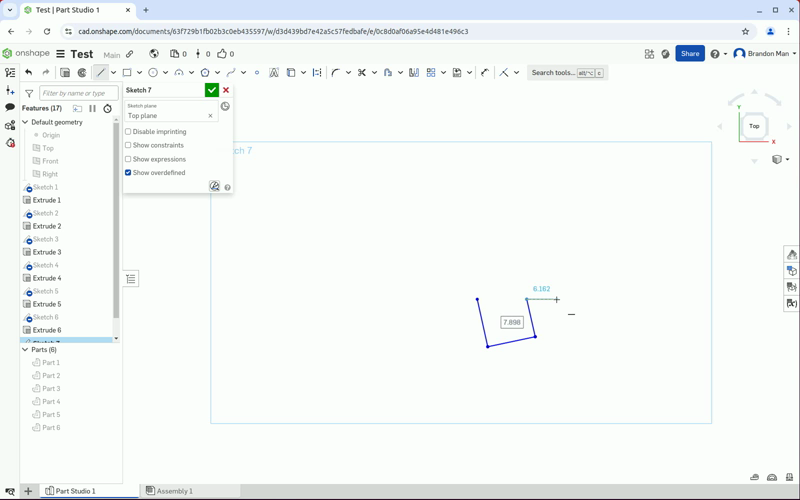
mouse_move(477, 299)
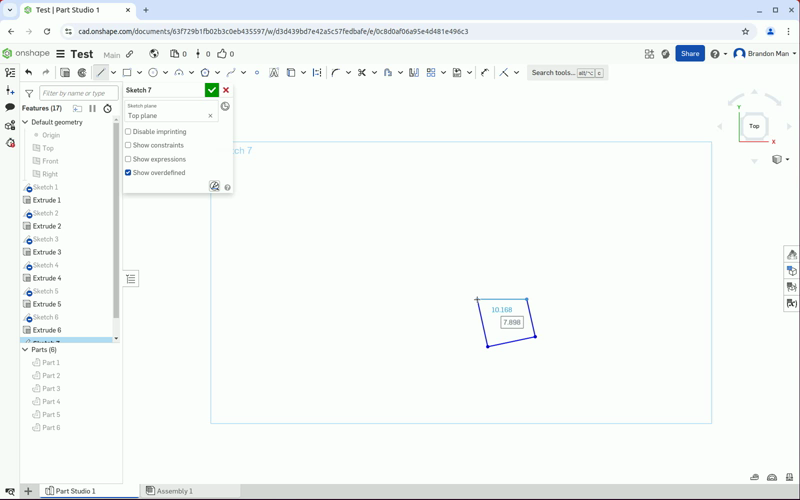
key_up(shift)
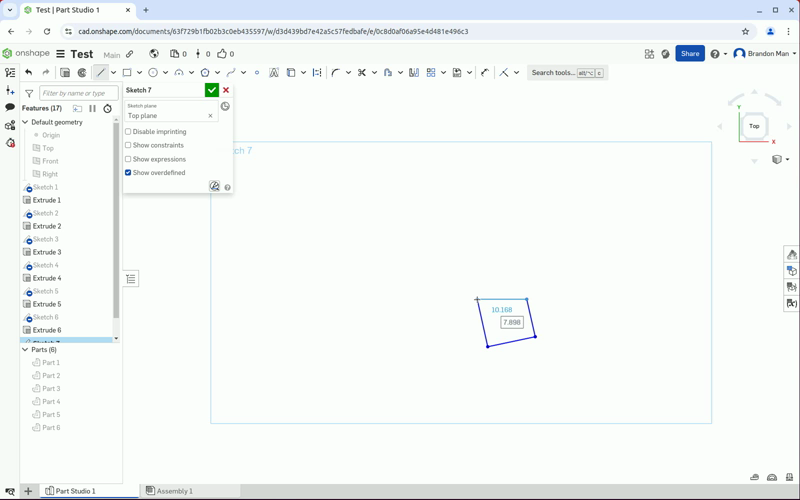
click(477, 299)
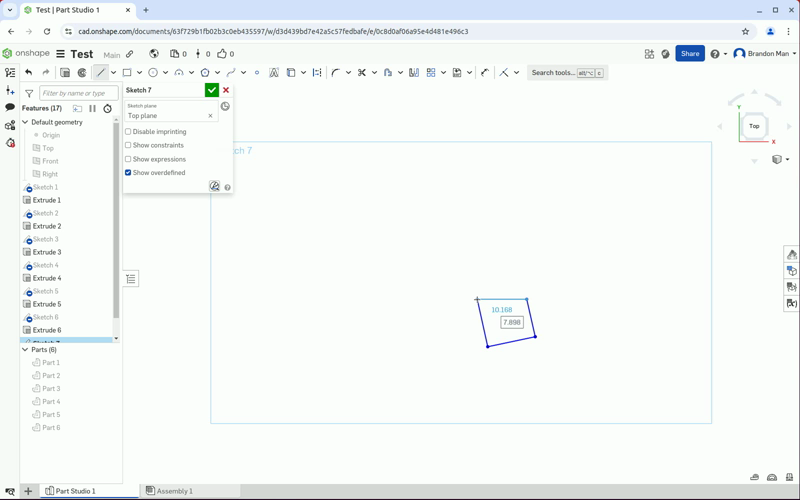
key(esc)
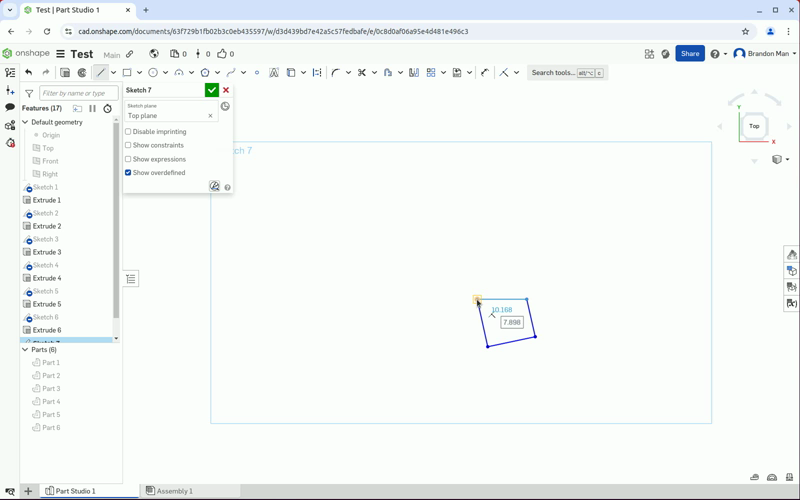
mouse_move(506, 329)
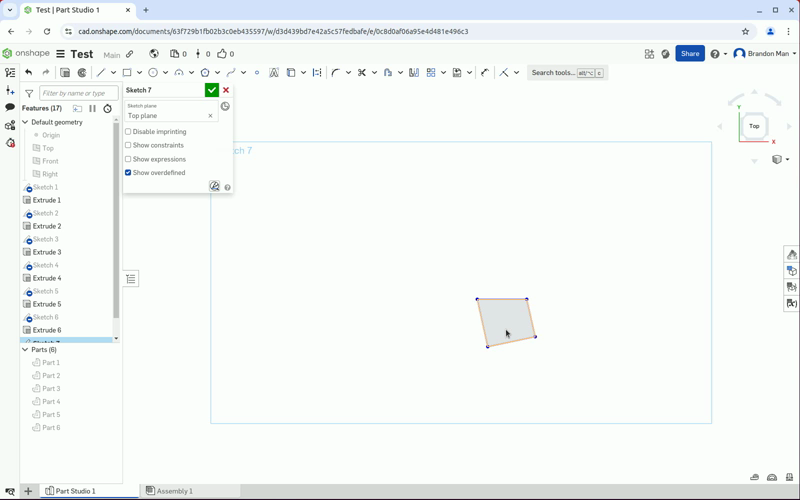
click(506, 329)
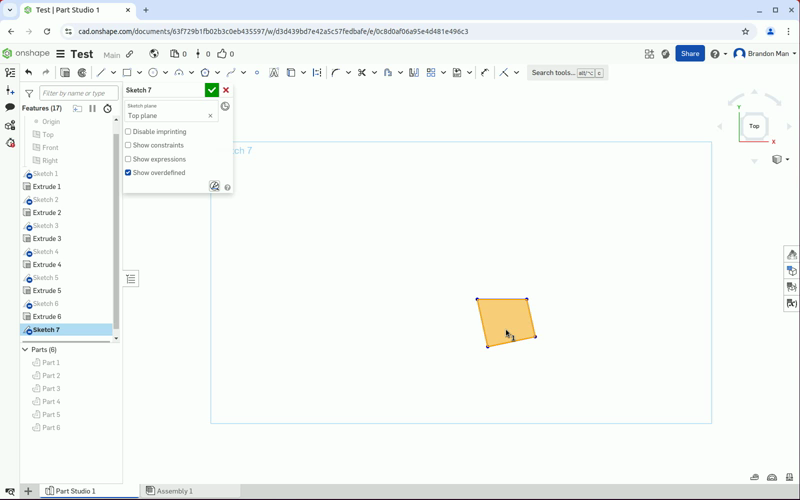
mouse_move(73, 352)
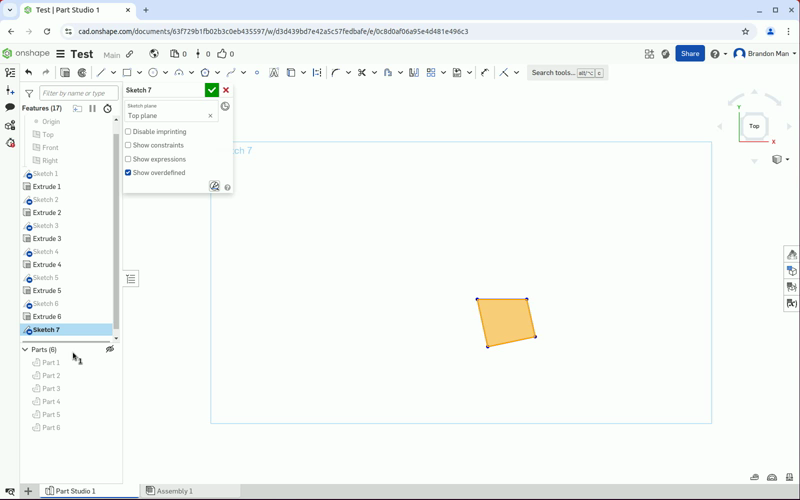
key(shift+y)
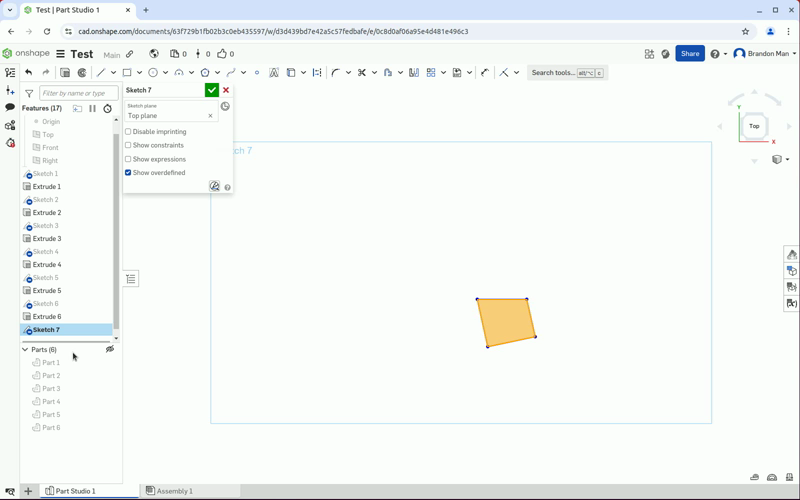
key(shift+e)
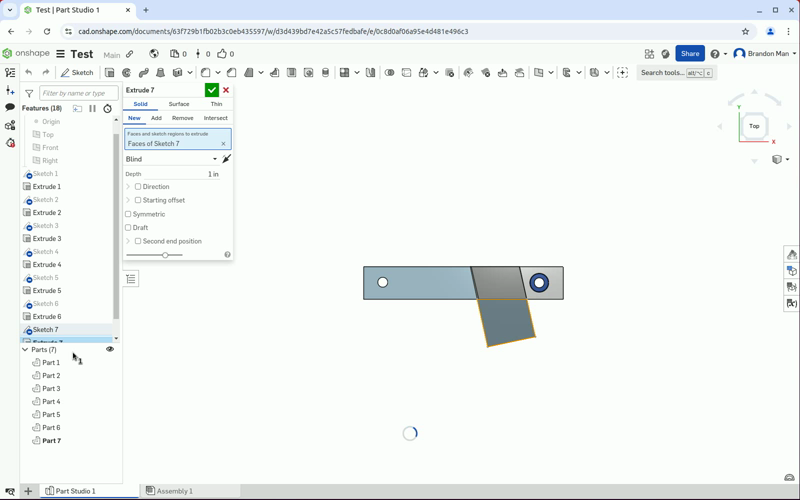
mouse_move(143, 106)
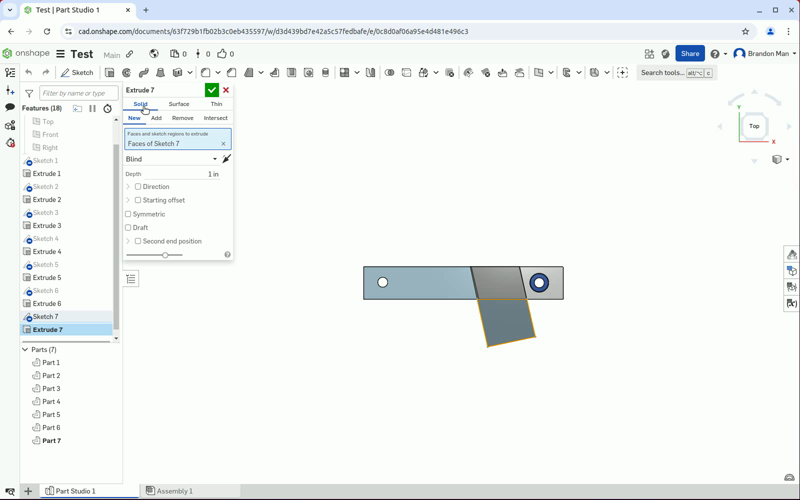
click(143, 106)
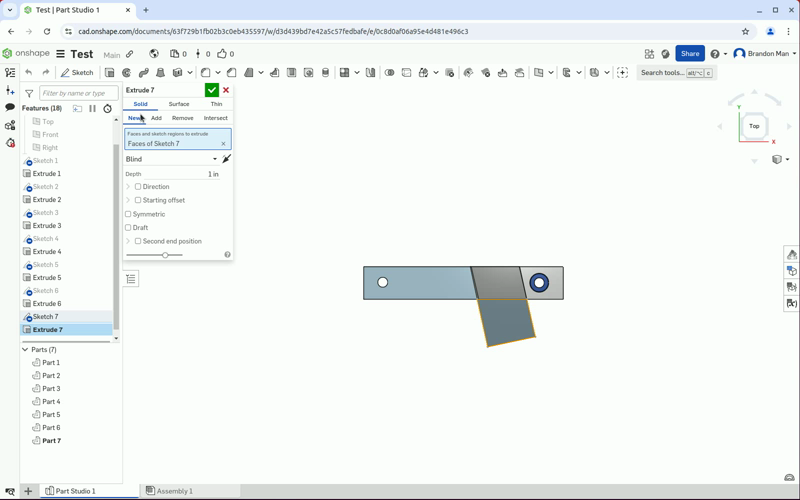
mouse_move(137, 120)
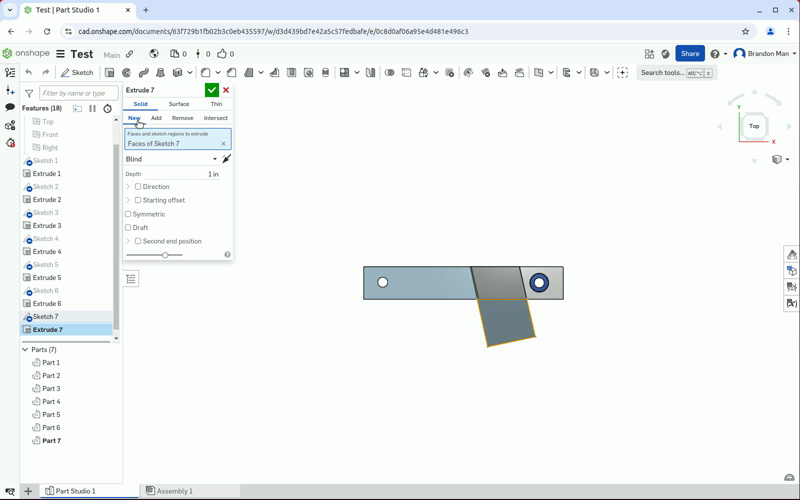
click(137, 120)
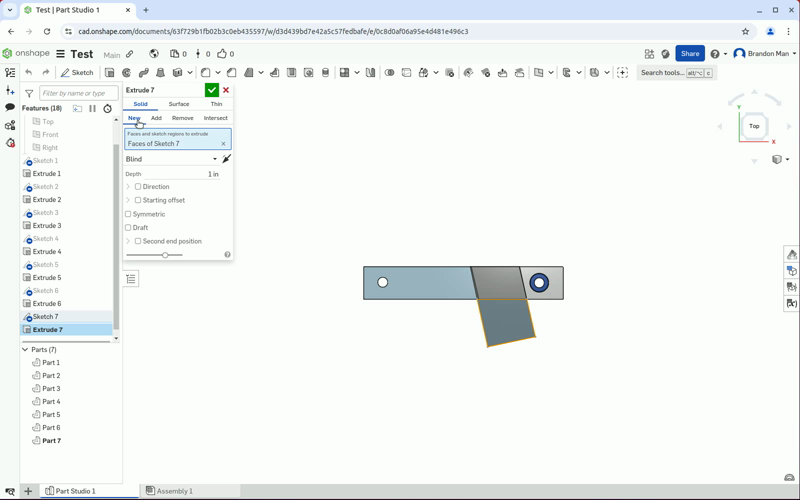
key(tab, 4)
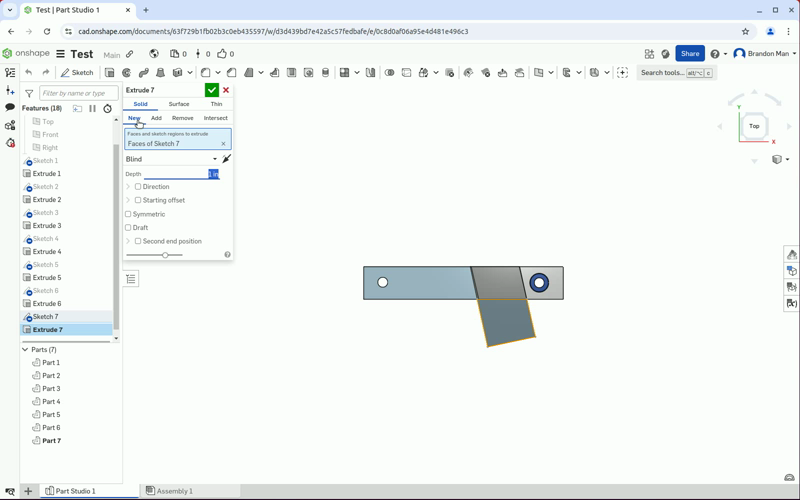
text(-12.998)
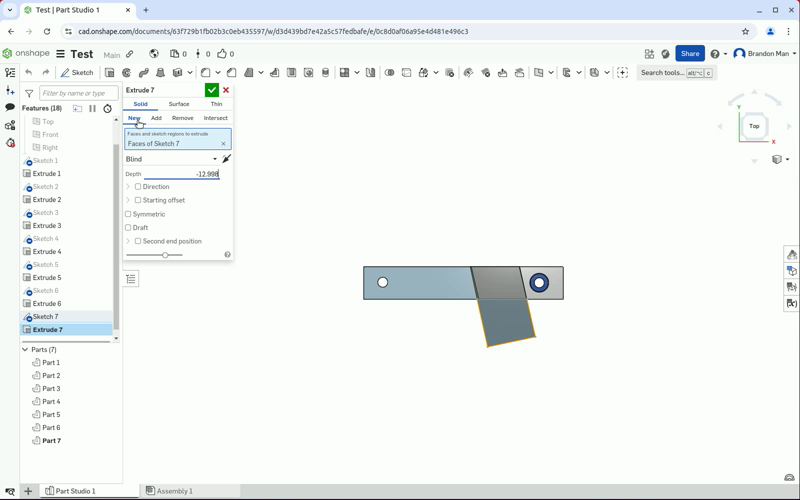
key(enter)
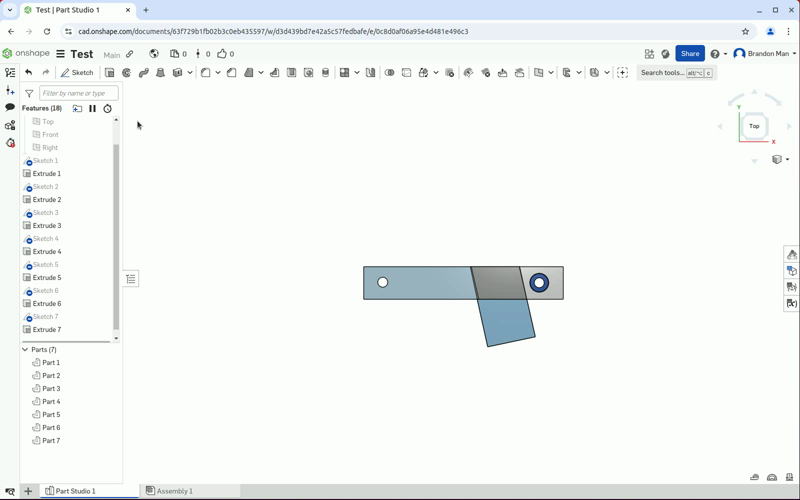
key(shift+h)
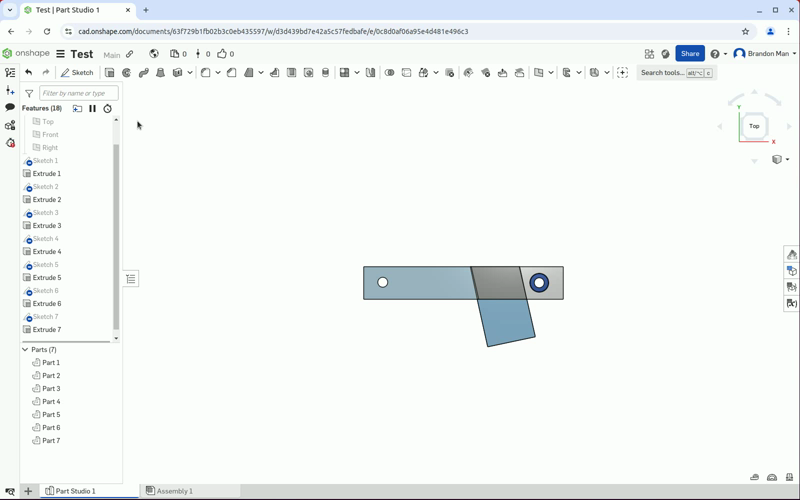
key(shift+h)
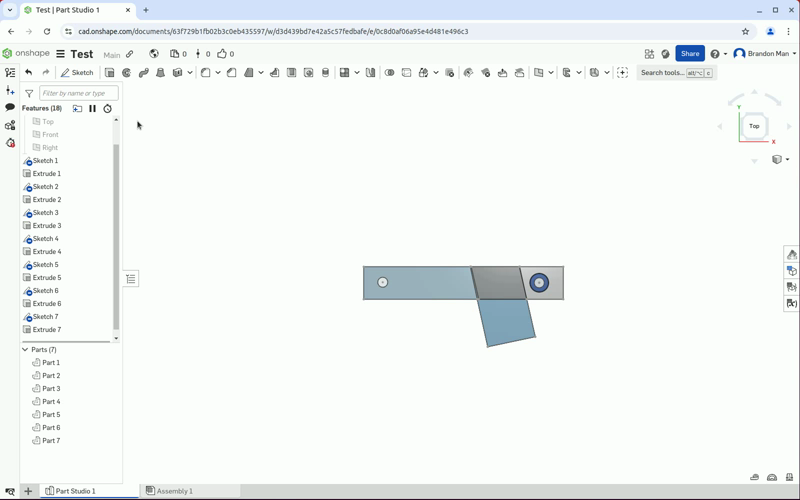
key(shift+7)
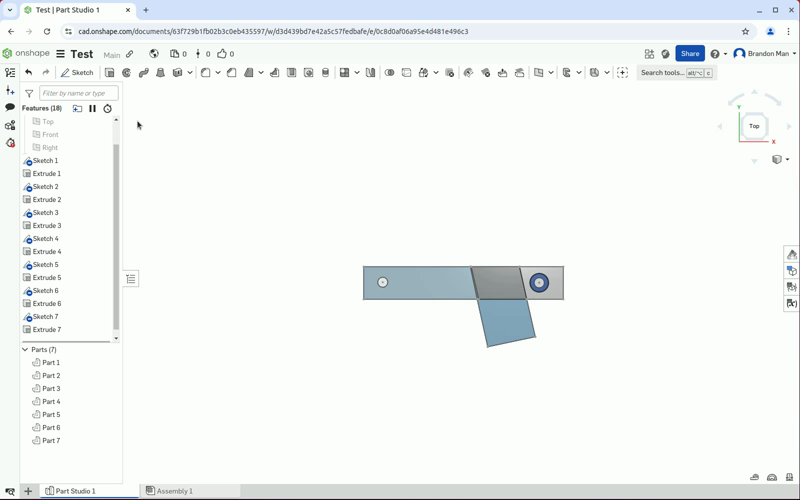
key(up, 3)
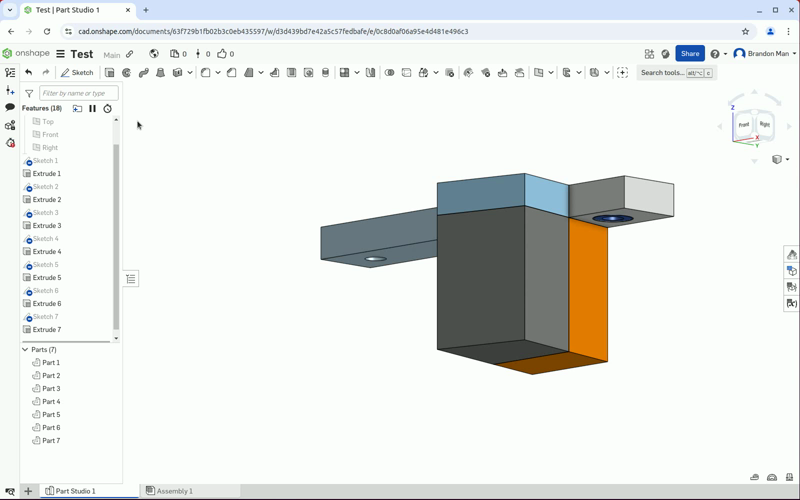
key(left, 3)
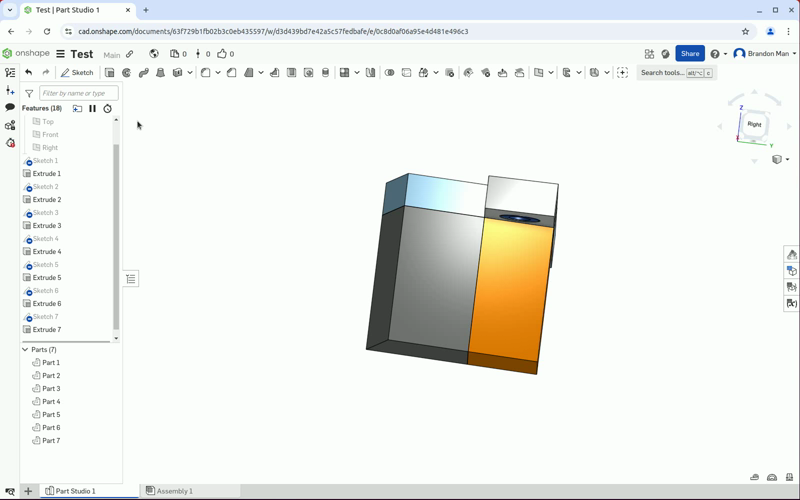
key(right, 3)
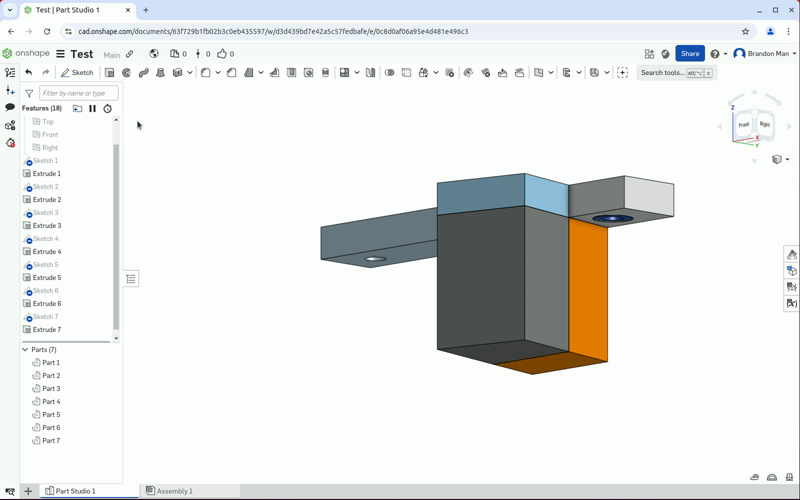
key(down, 3)
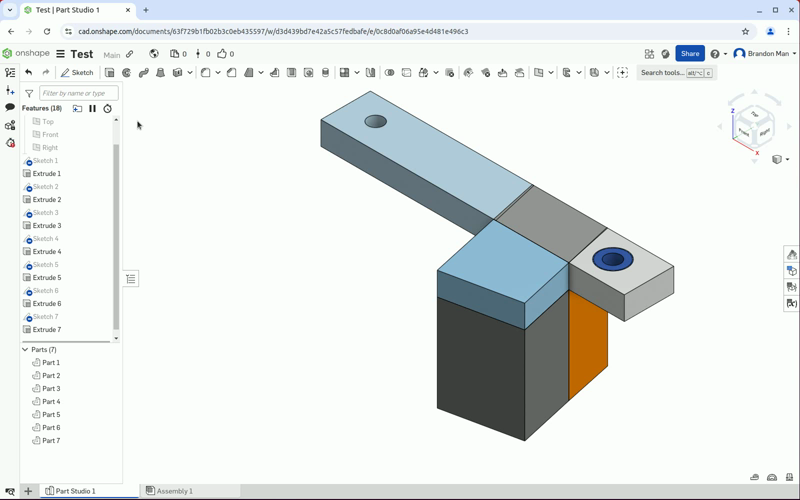
mouse_move(69, 163)
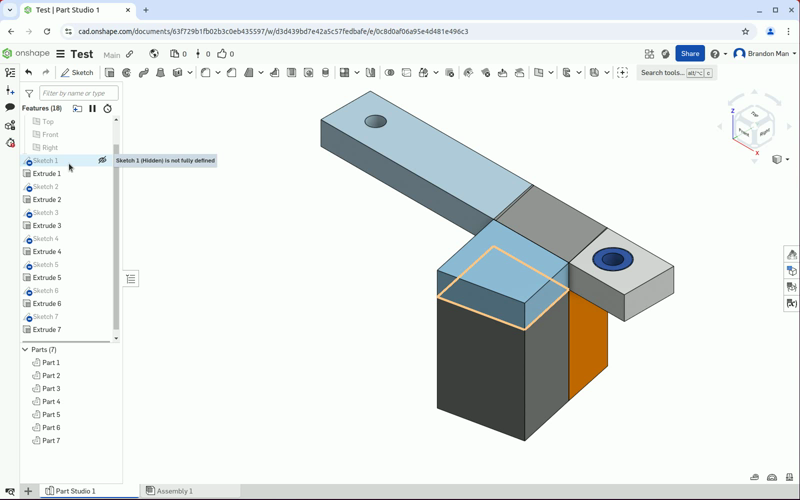
click(69, 163)